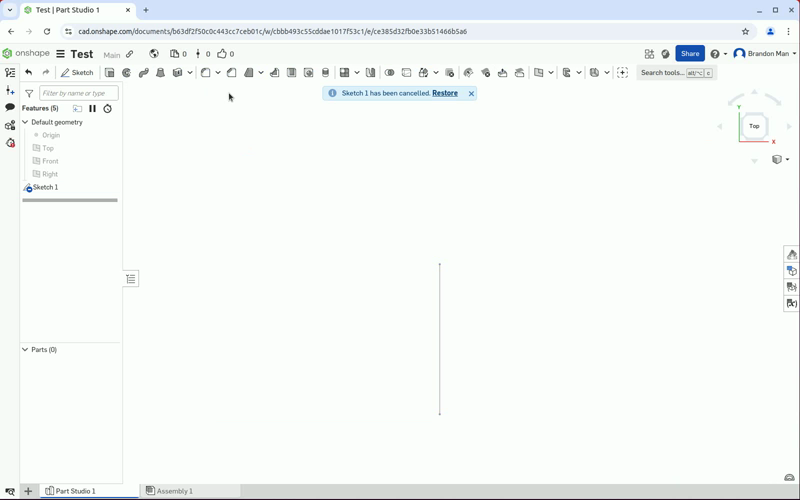
key(shift+h)
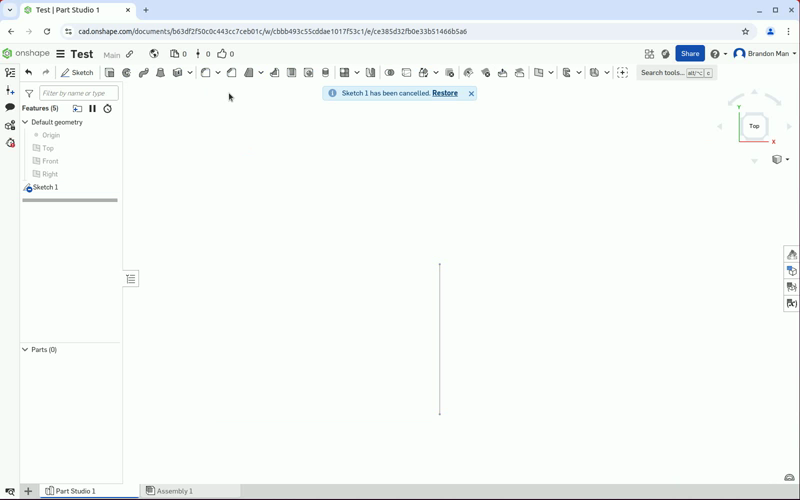
key(shift+s)
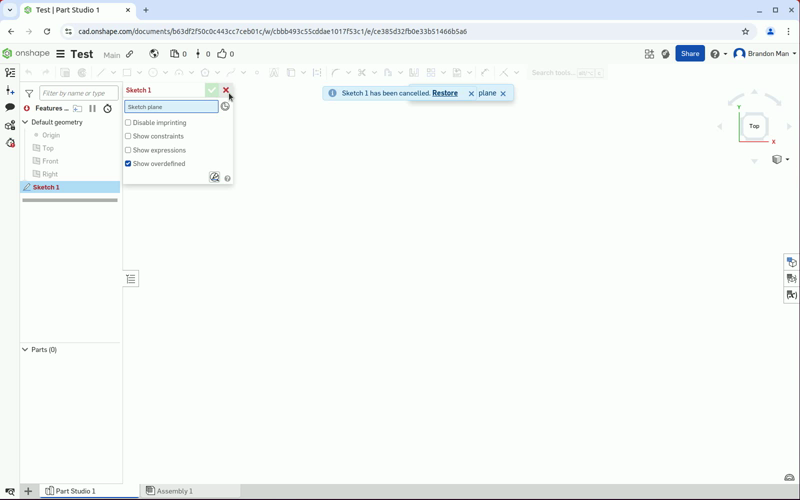
mouse_move(73, 150)
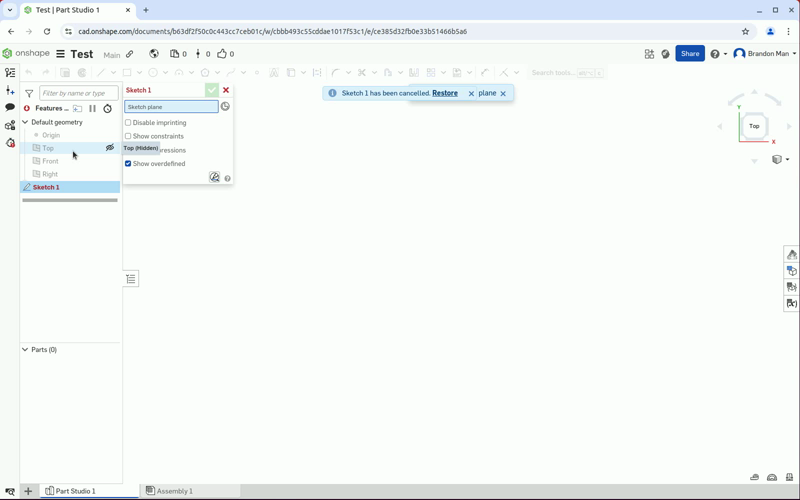
click(73, 150)
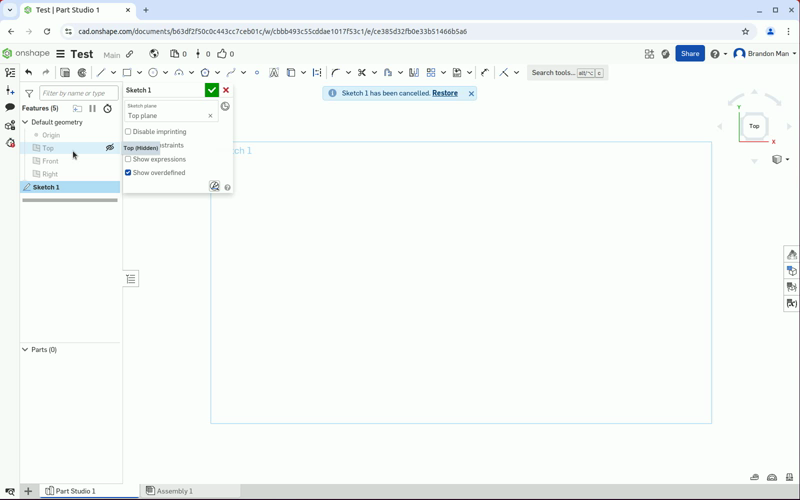
mouse_move(73, 352)
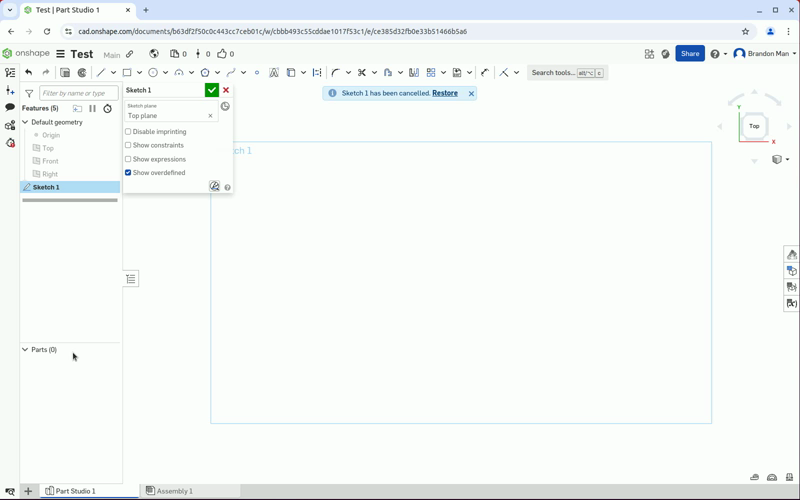
key(y)
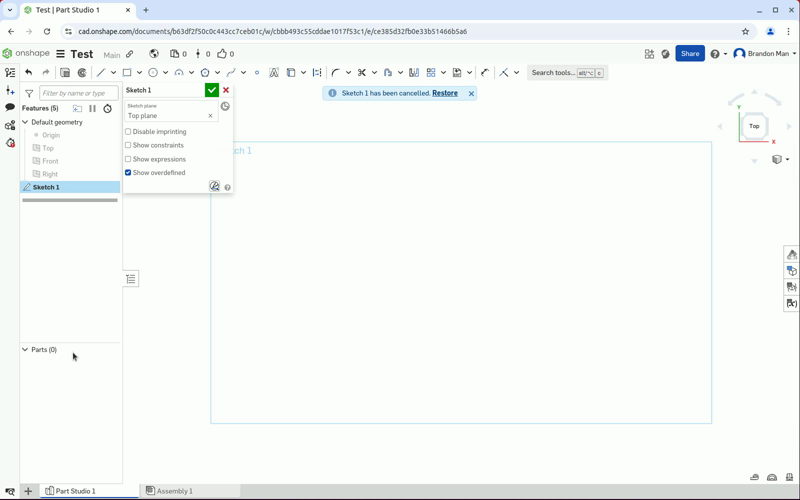
key(l)
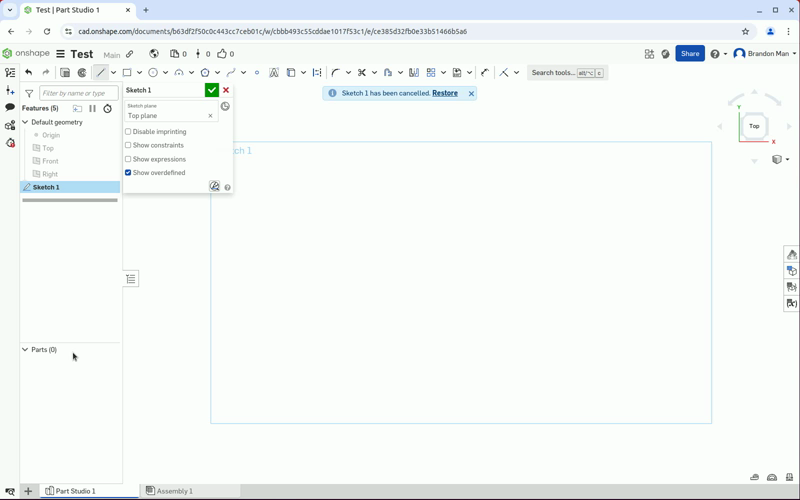
key_down(shift)
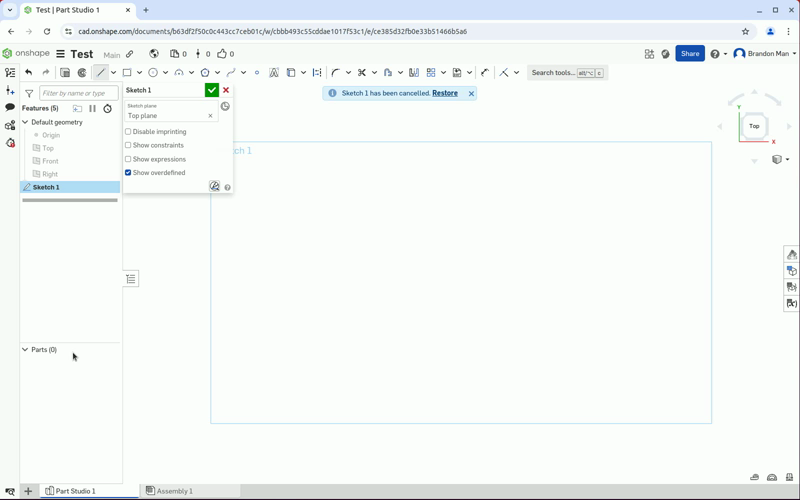
mouse_move(420, 303)
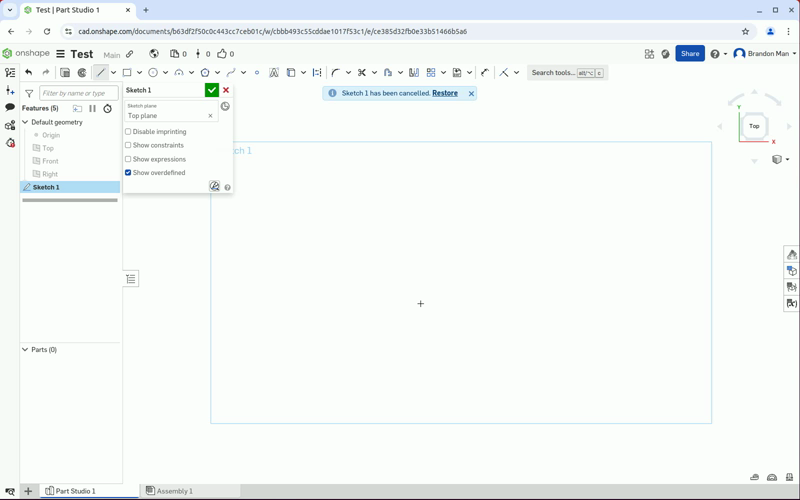
click(420, 303)
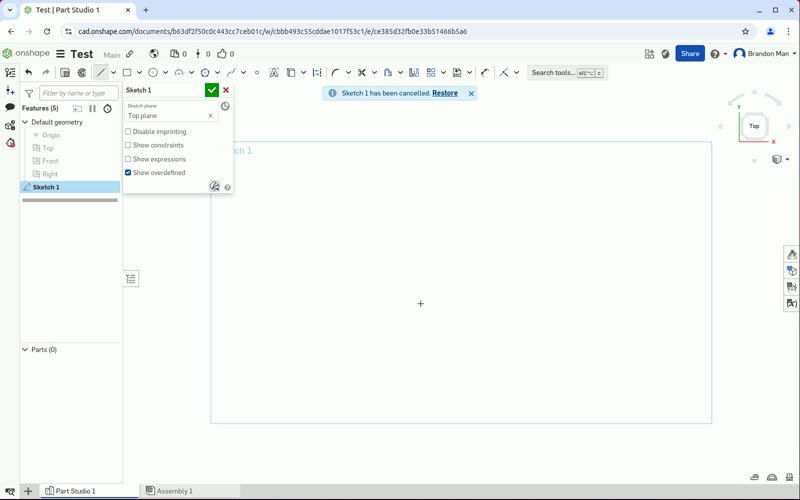
key_up(shift)
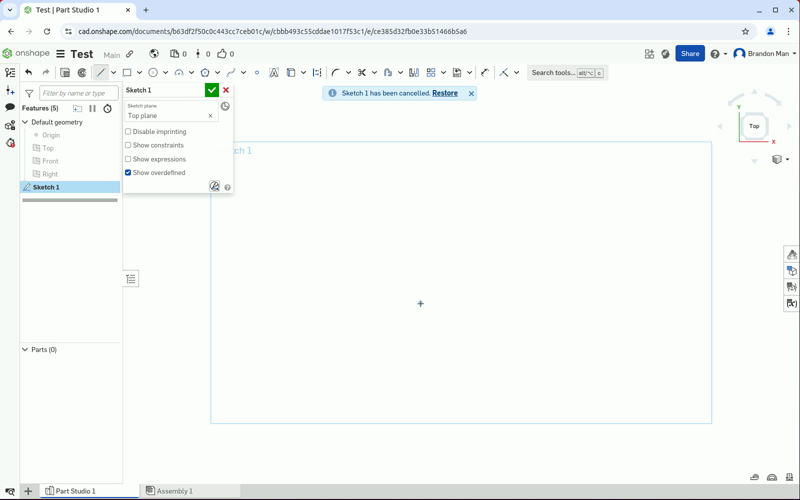
key_down(shift)
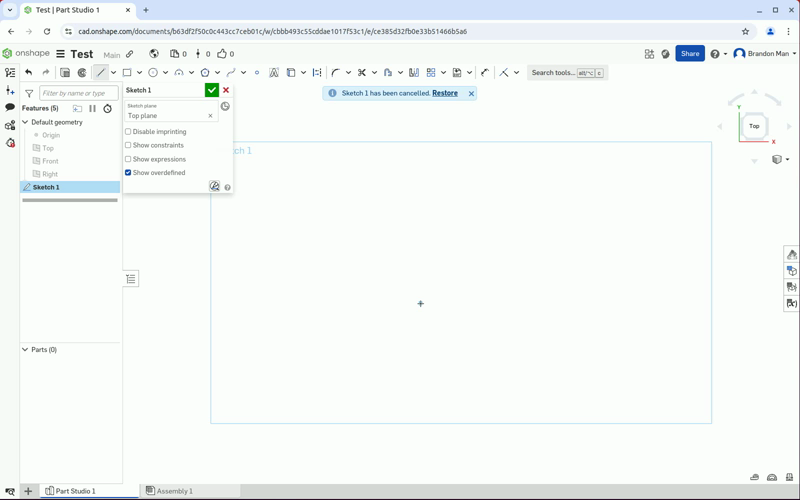
mouse_move(450, 303)
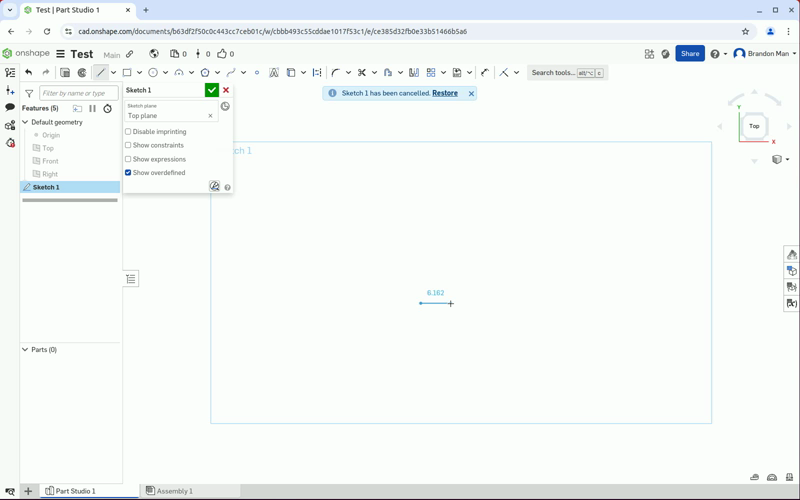
mouse_move(428, 303)
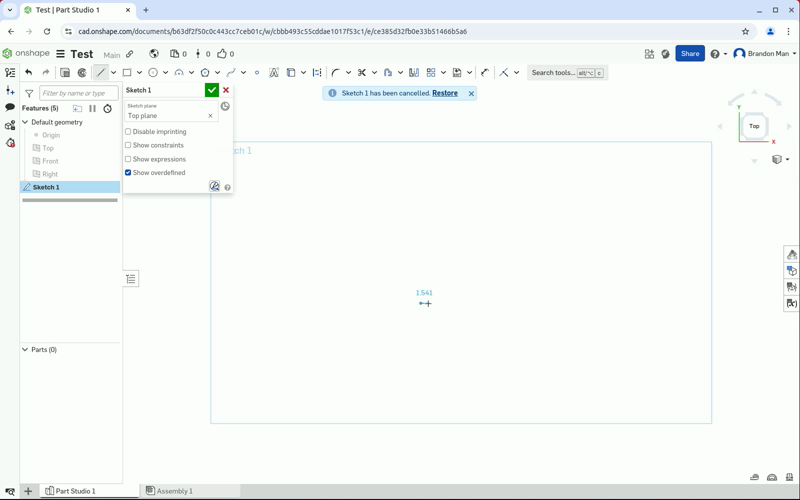
click(428, 303)
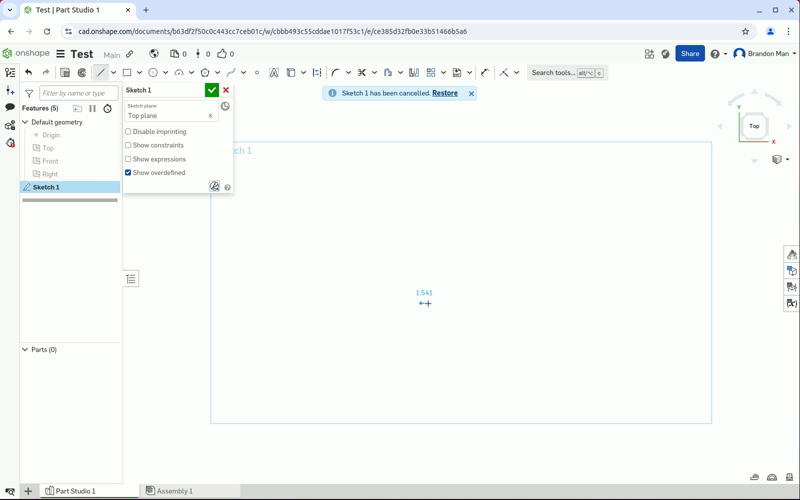
key_up(shift)
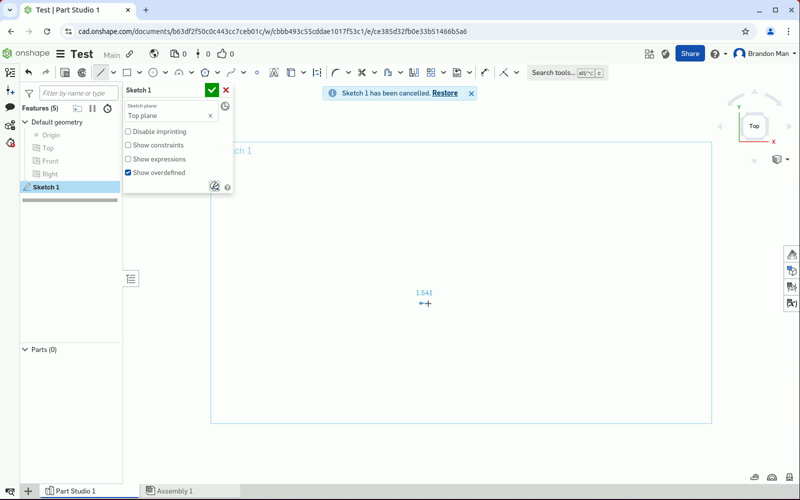
key_down(shift)
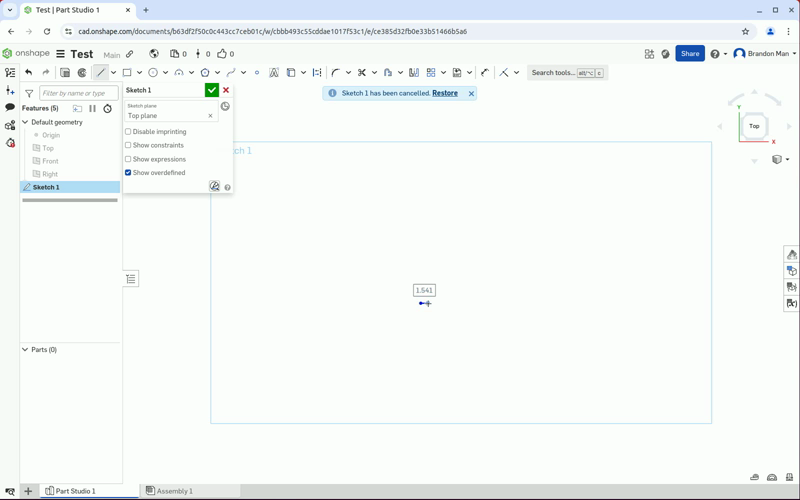
mouse_move(458, 303)
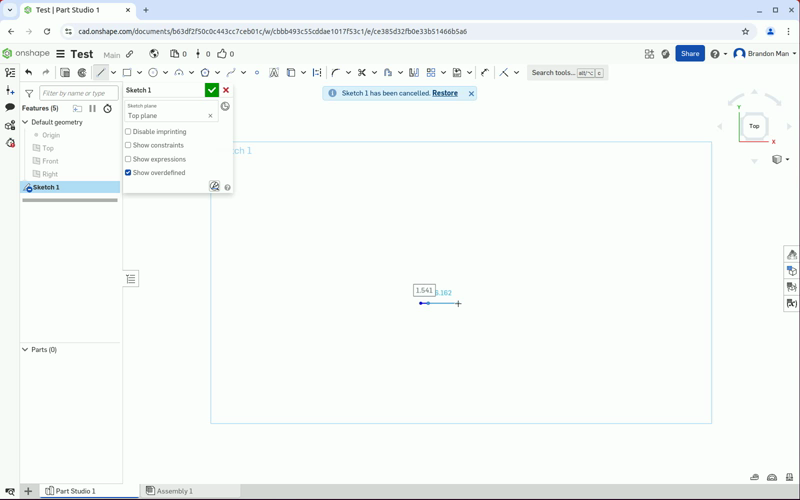
mouse_move(428, 280)
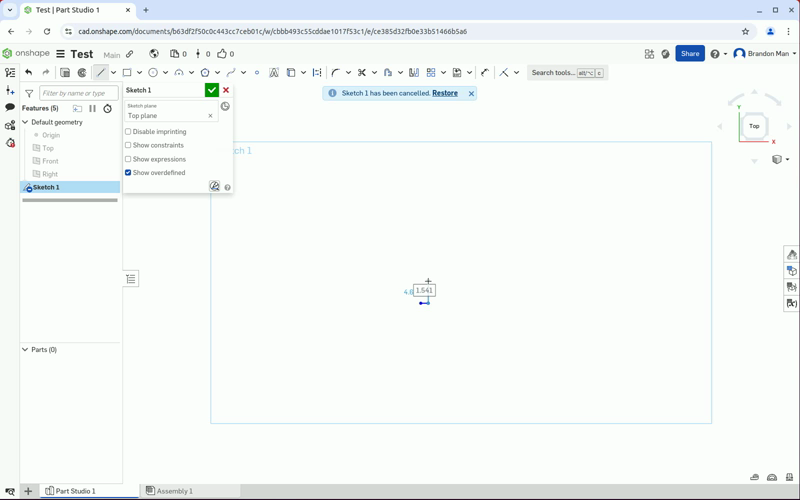
click(428, 280)
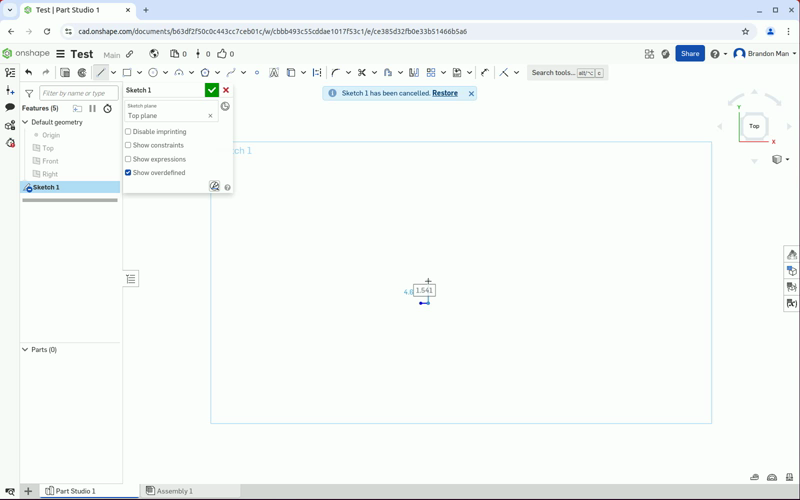
key_up(shift)
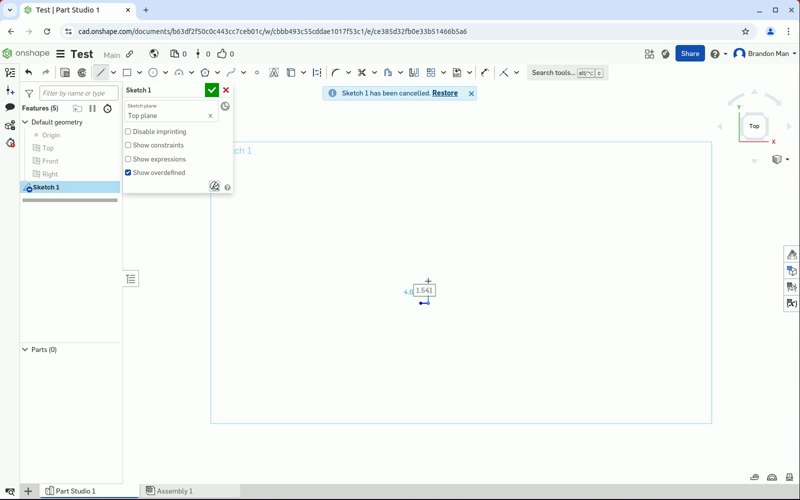
key_down(shift)
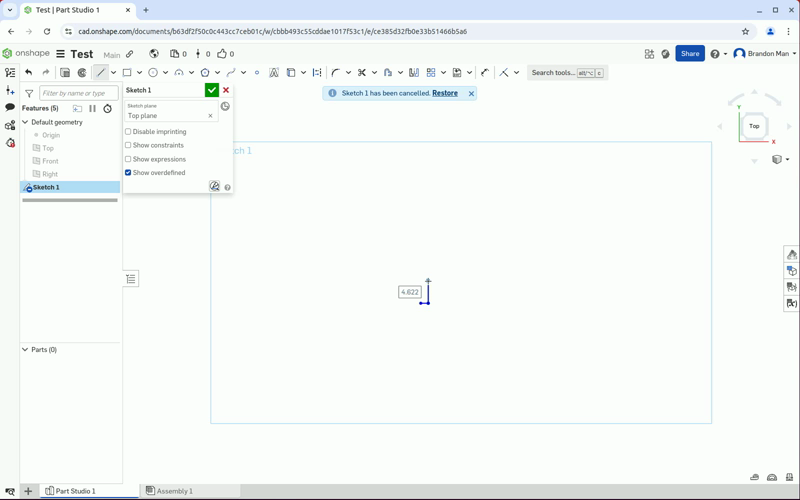
mouse_move(458, 280)
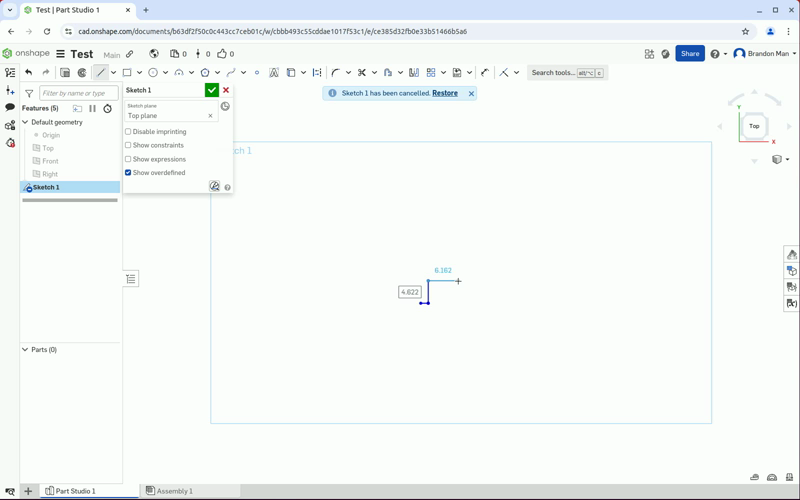
mouse_move(420, 280)
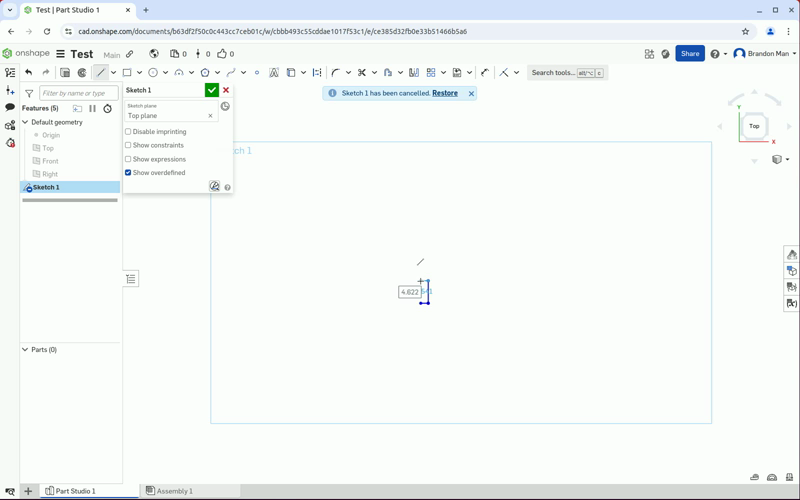
click(420, 280)
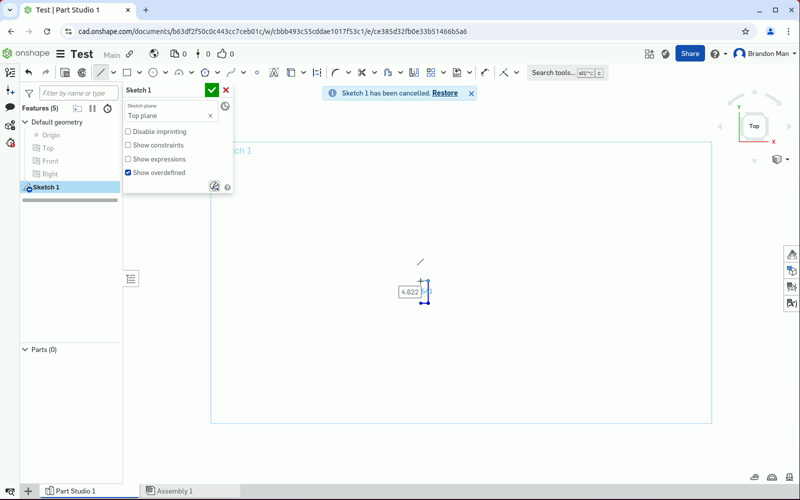
key_up(shift)
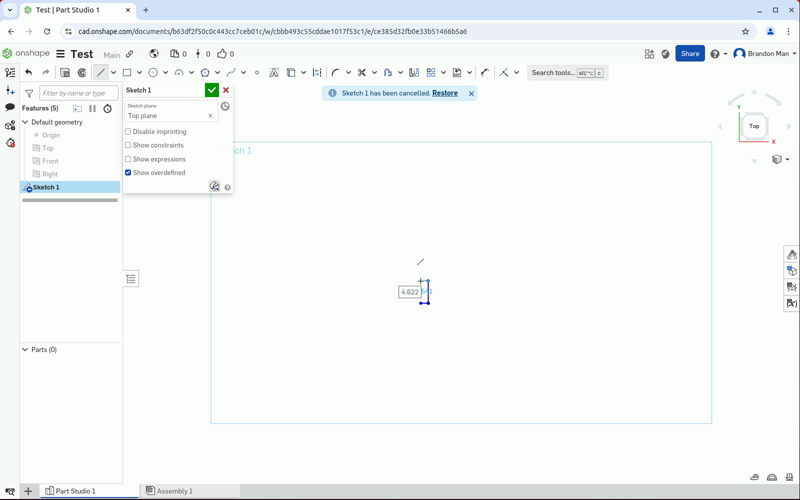
mouse_move(450, 280)
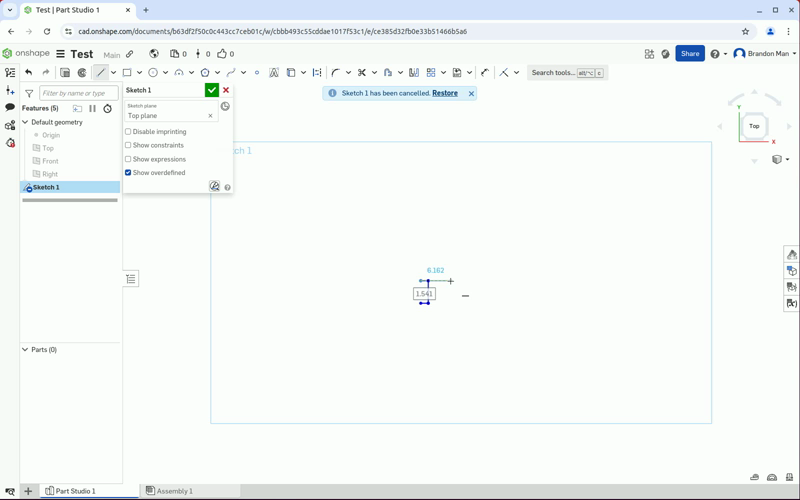
key_down(shift)
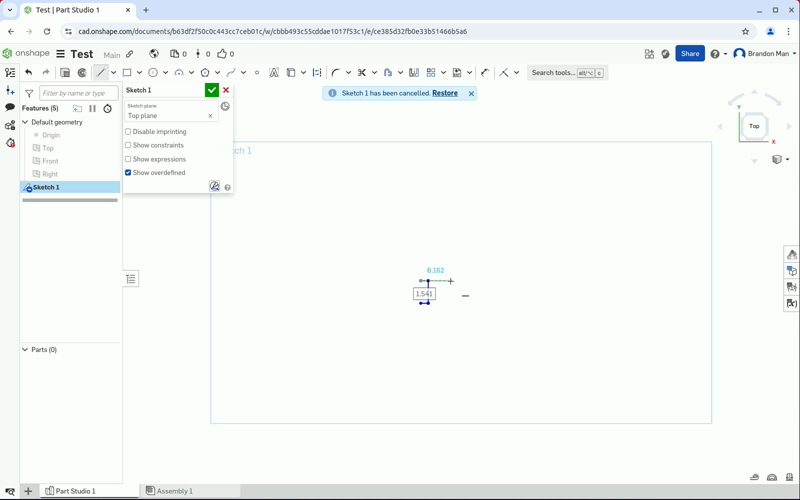
mouse_move(420, 303)
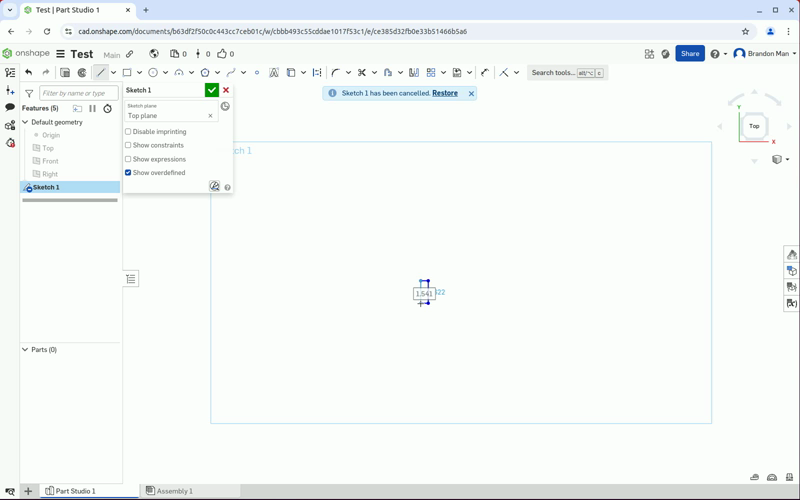
key_up(shift)
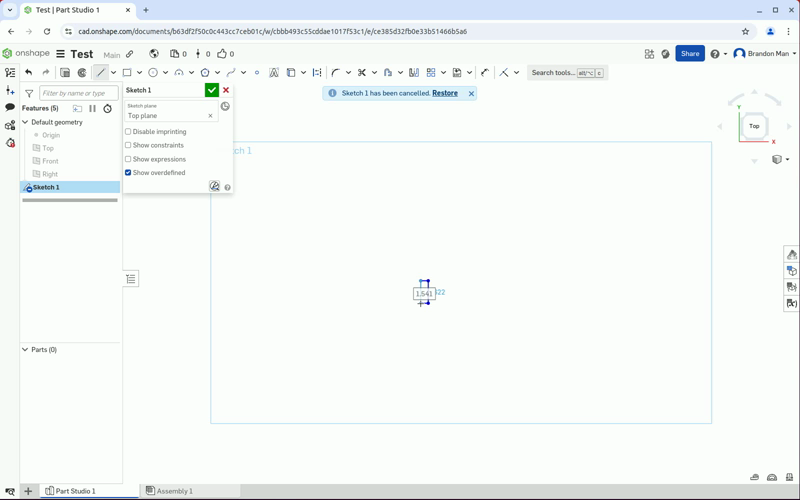
click(420, 303)
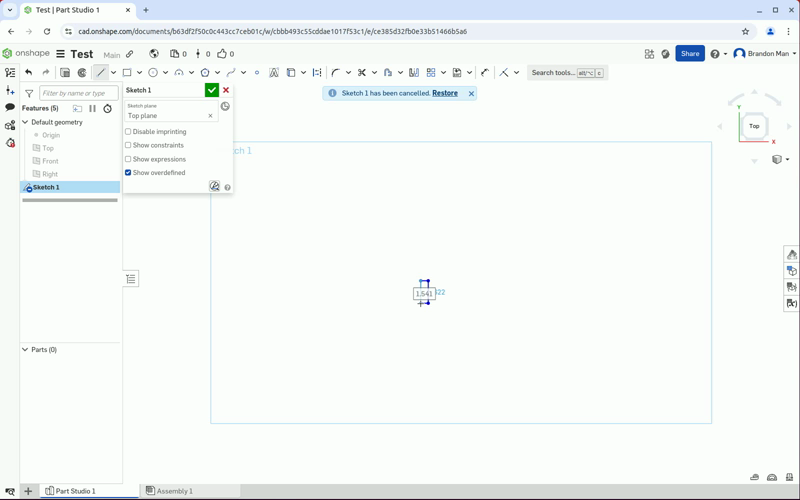
key(esc)
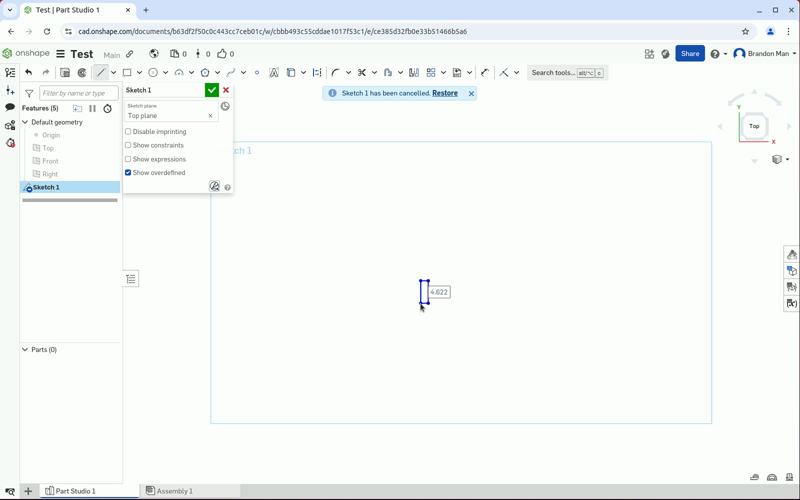
mouse_move(423, 292)
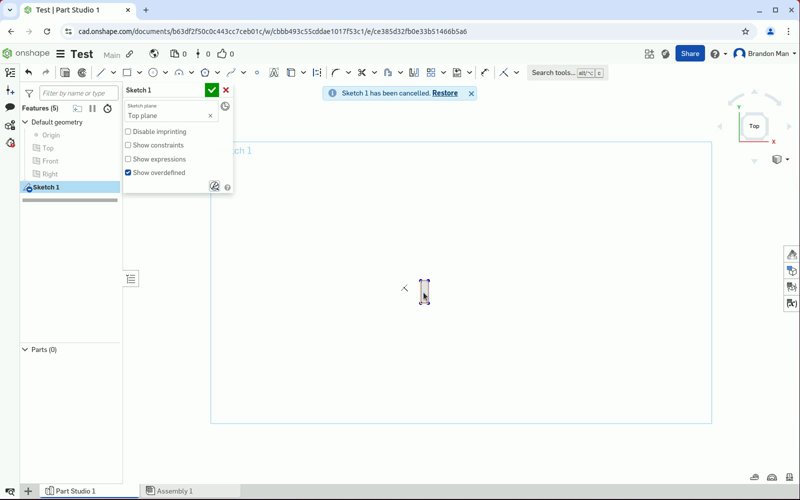
scroll(6)
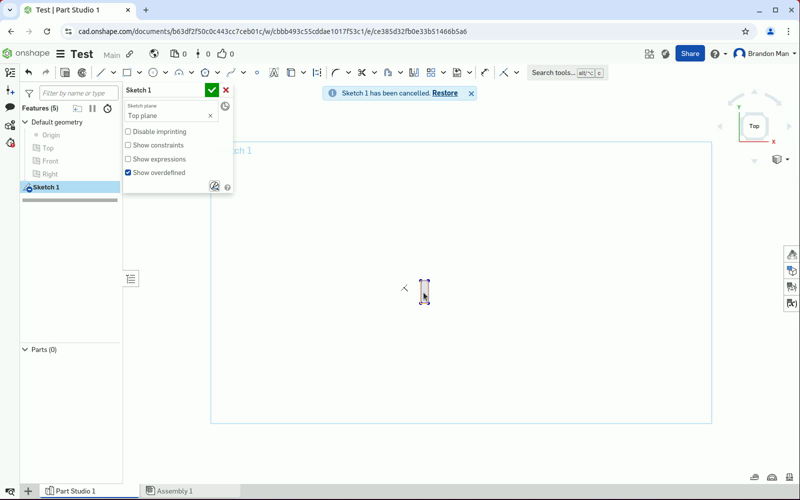
scroll(6)
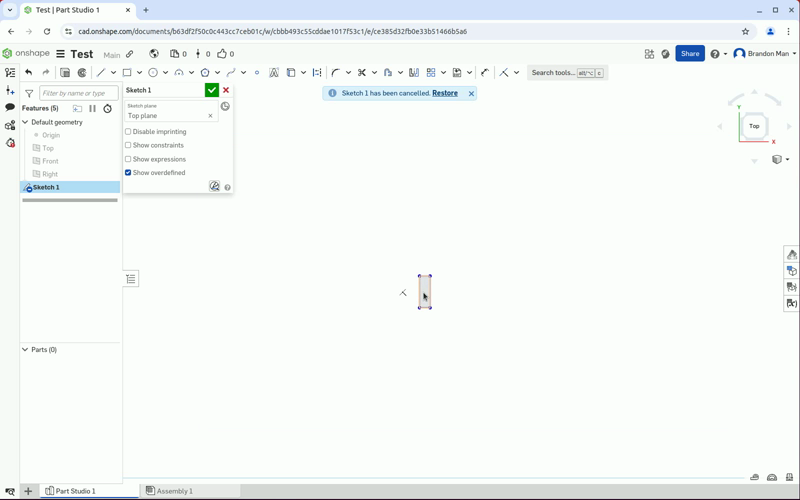
scroll(6)
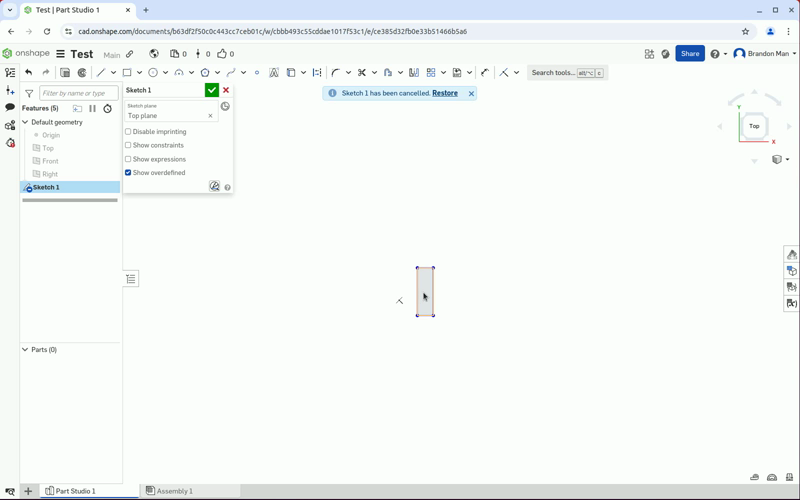
scroll(6)
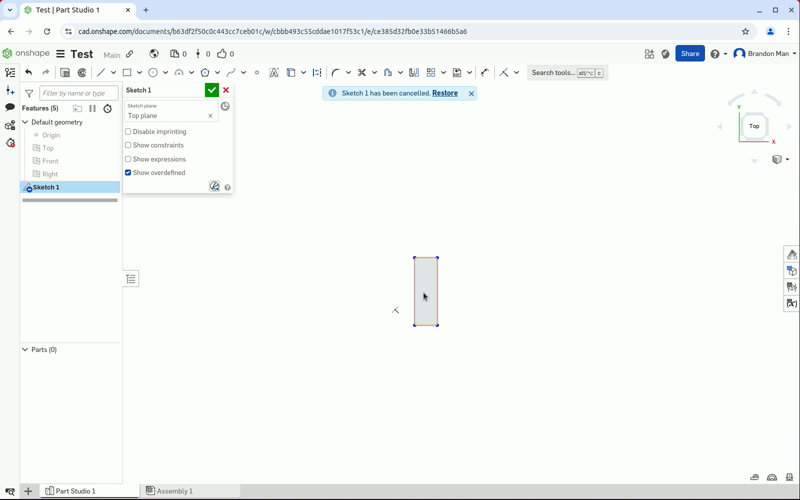
scroll(6)
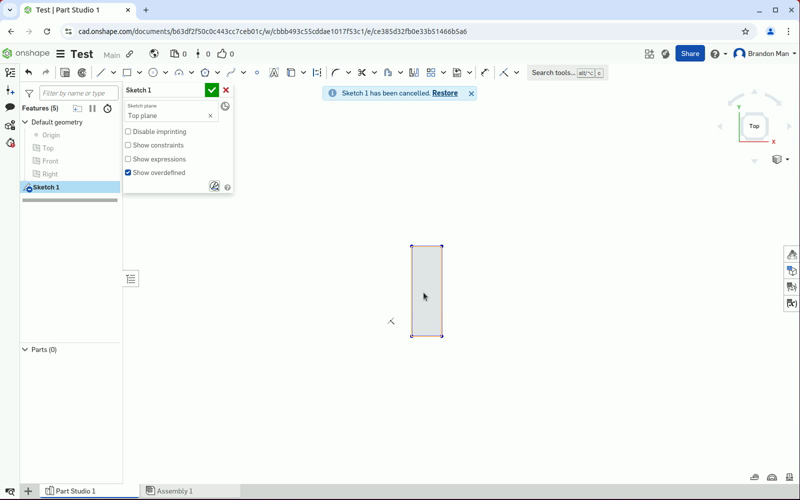
scroll(6)
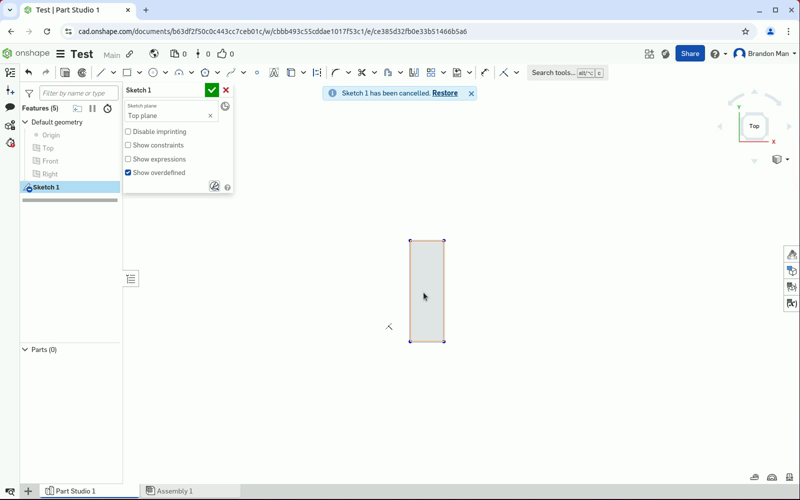
scroll(6)
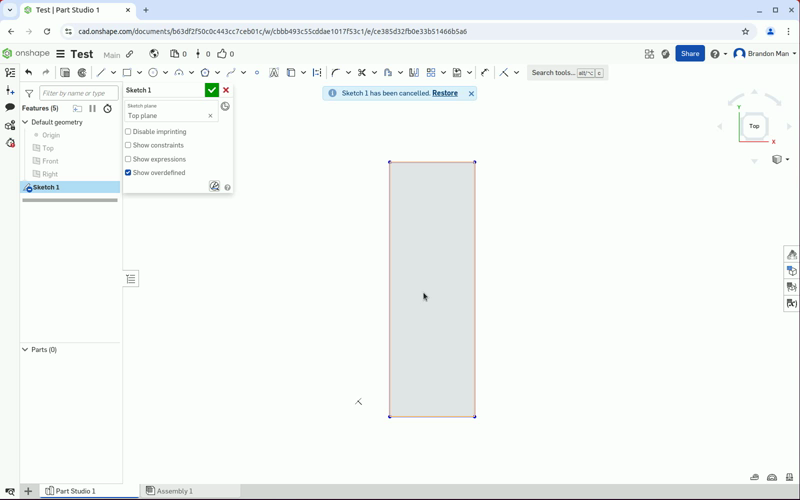
click(423, 292)
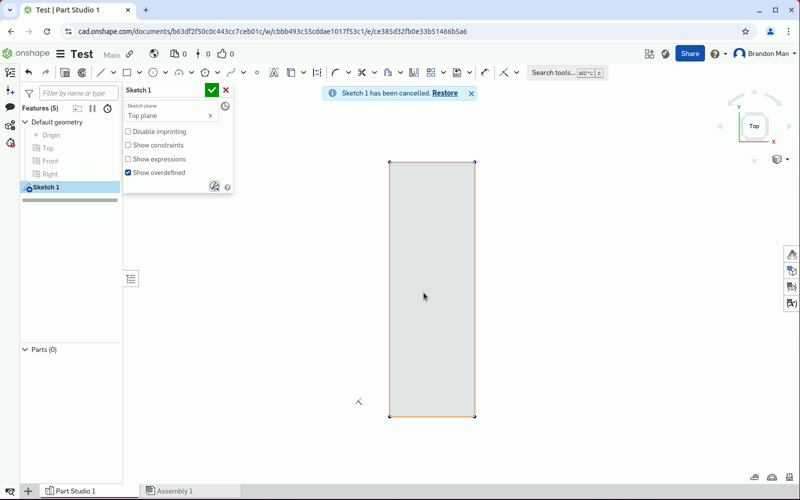
scroll(-6)
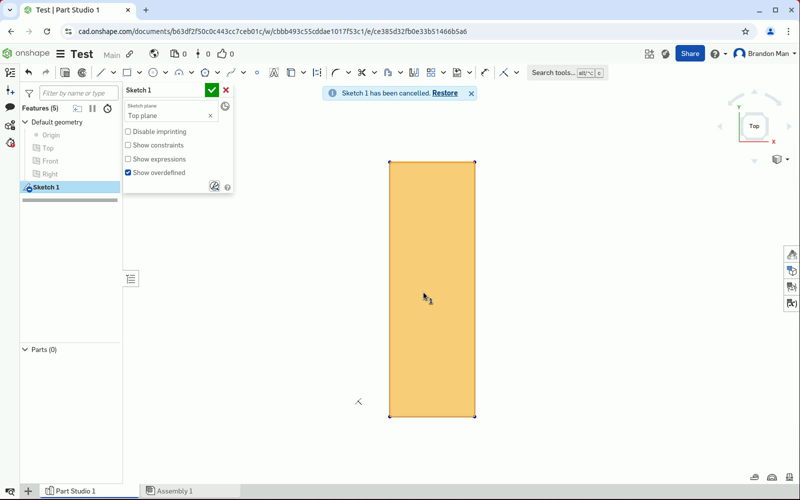
scroll(-6)
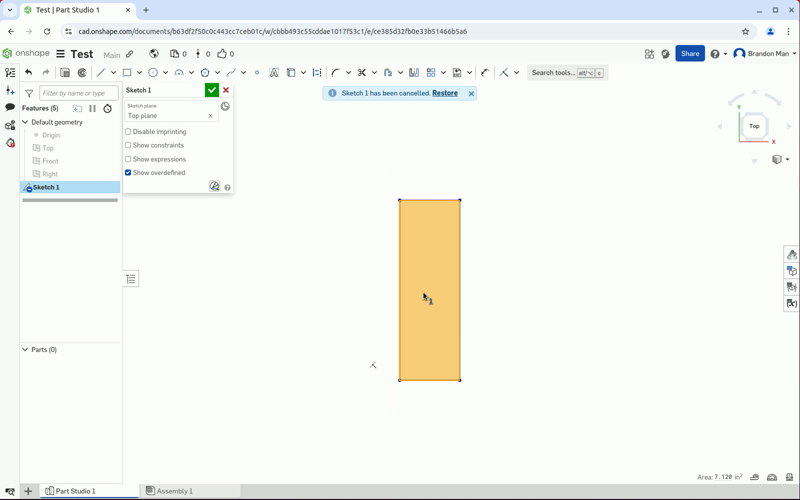
scroll(-6)
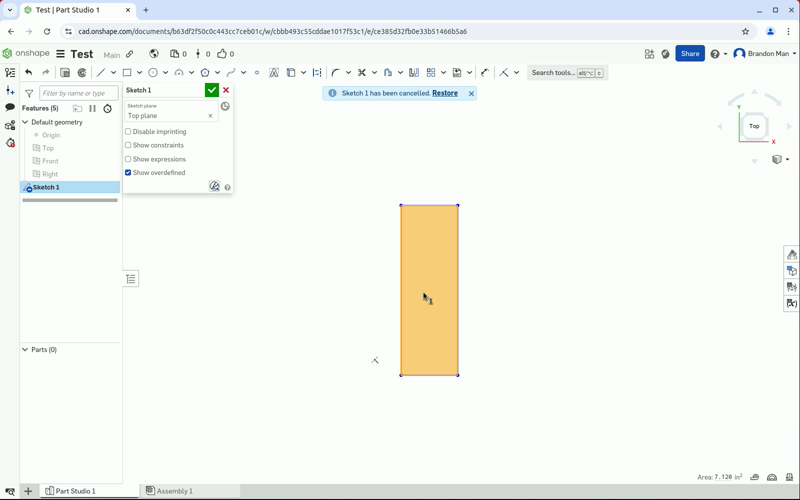
scroll(-6)
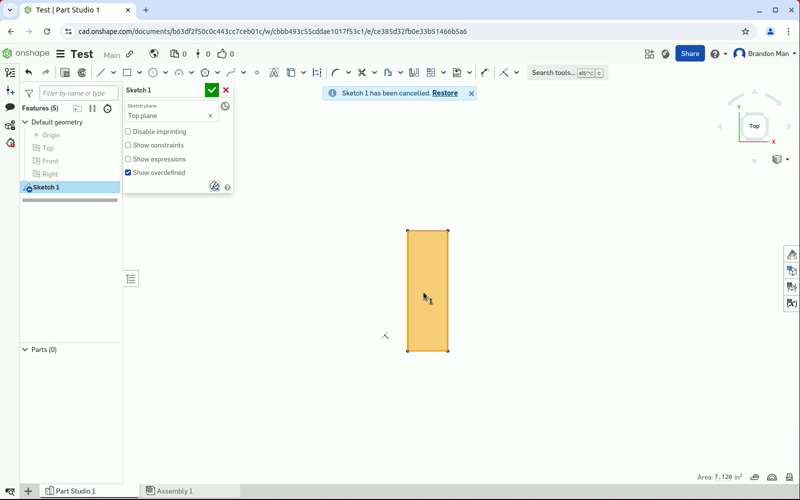
scroll(-6)
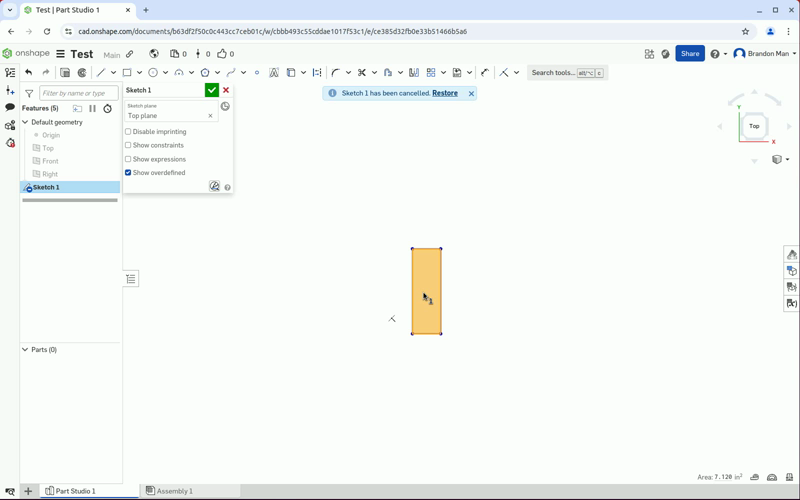
scroll(-6)
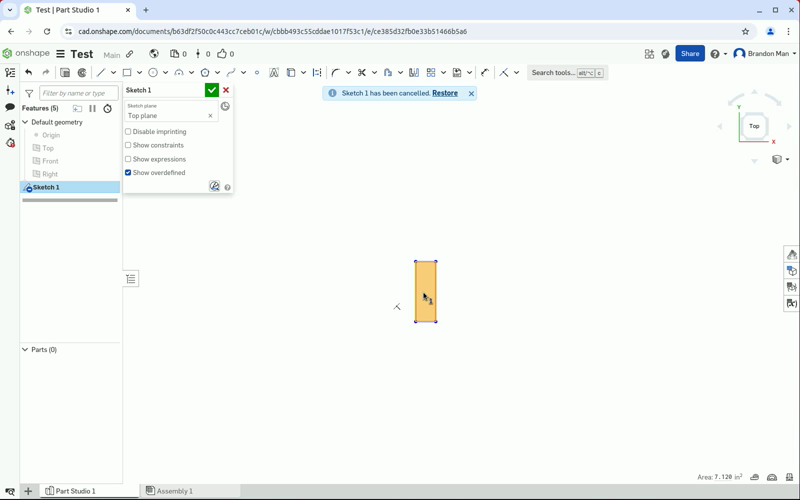
scroll(-6)
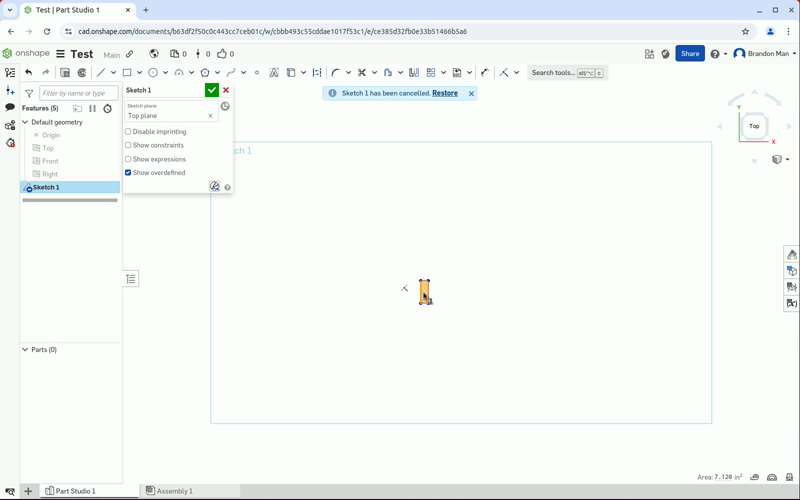
mouse_move(73, 352)
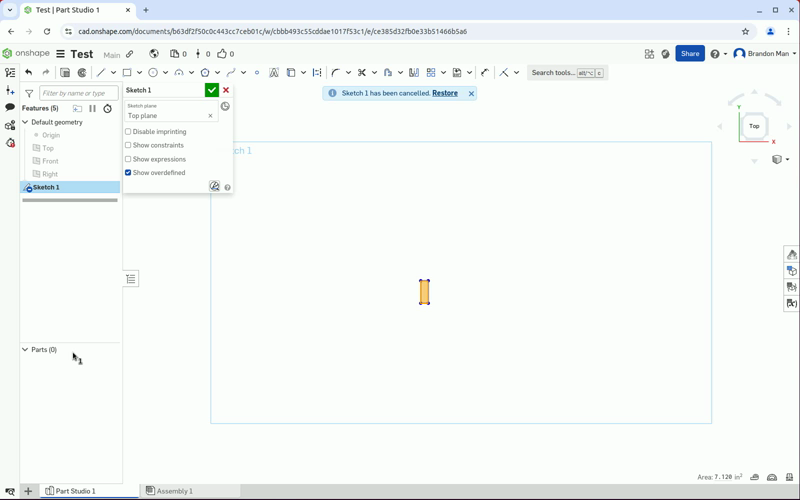
key(shift+y)
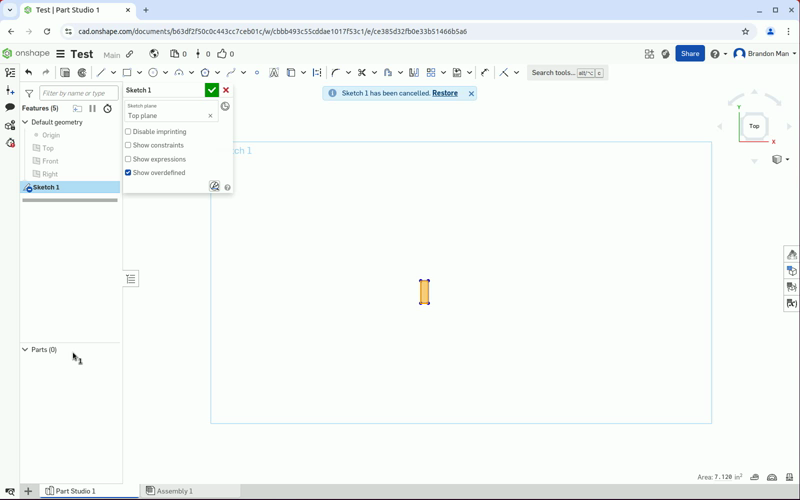
key(shift+e)
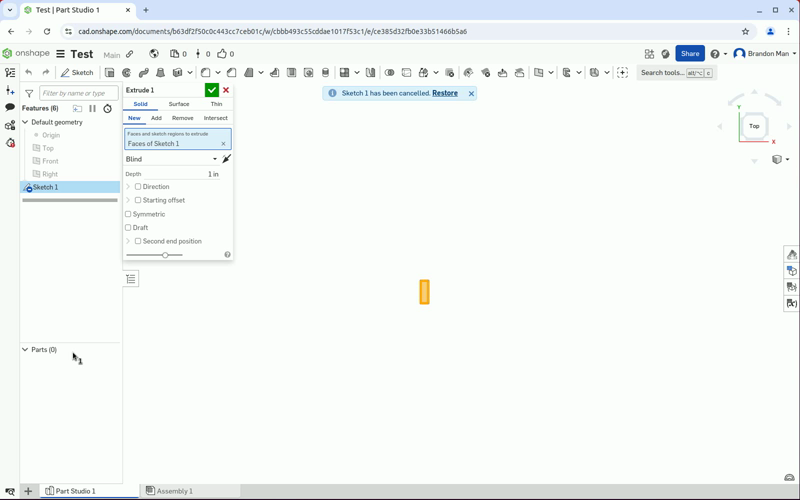
mouse_move(143, 106)
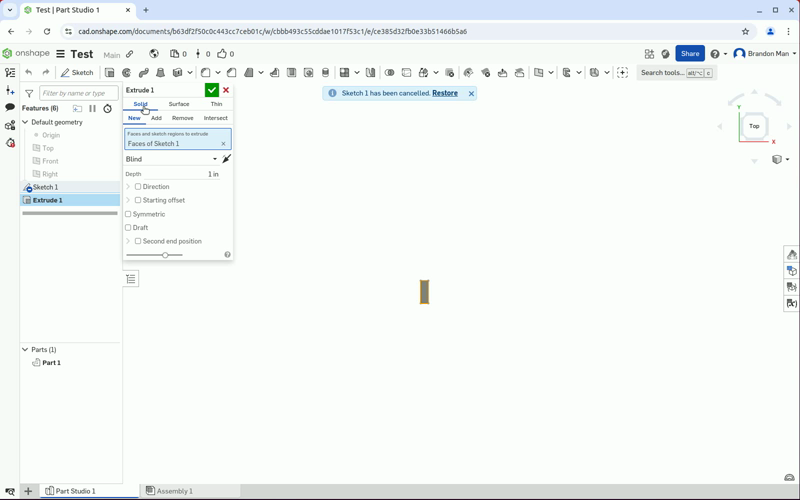
click(143, 106)
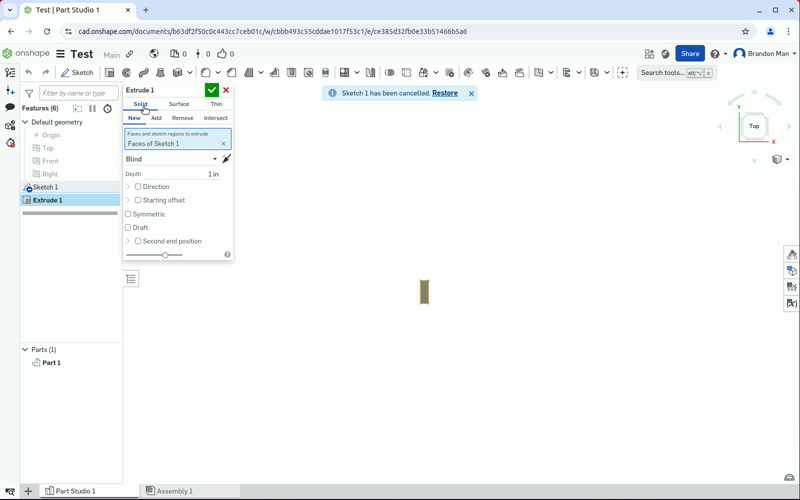
mouse_move(137, 120)
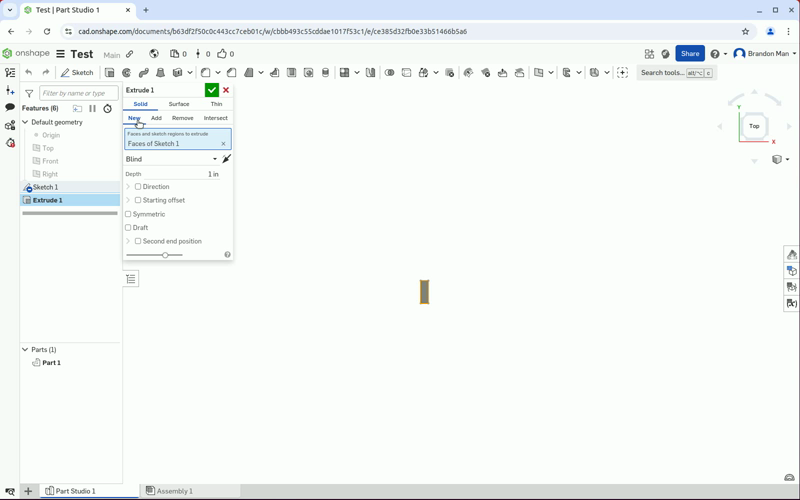
click(137, 120)
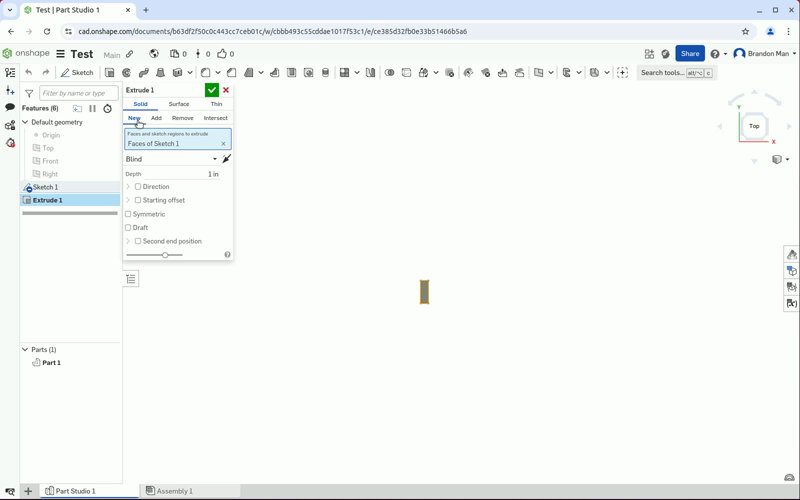
key(tab, 4)
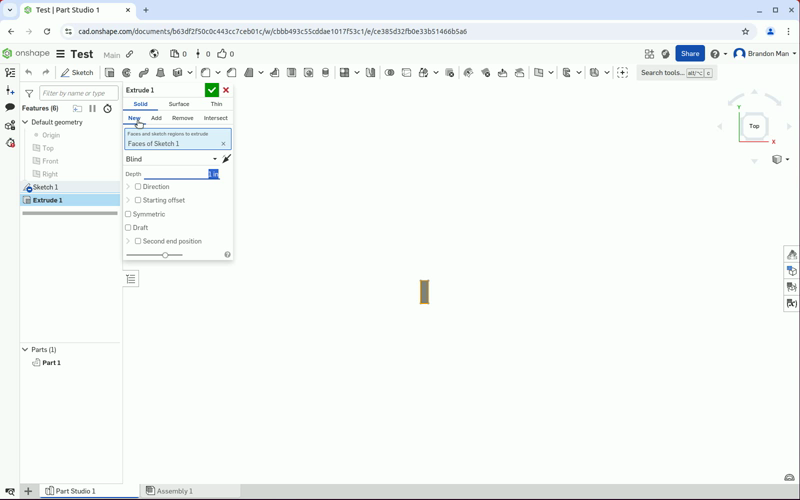
text(3.611)
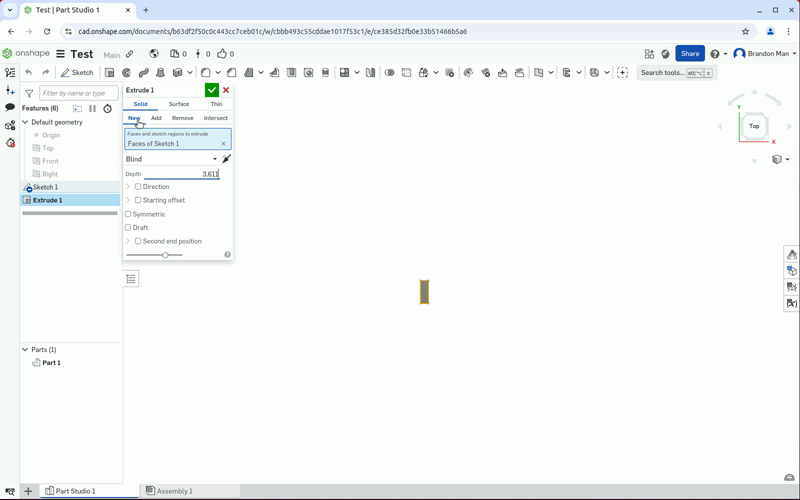
key(enter)
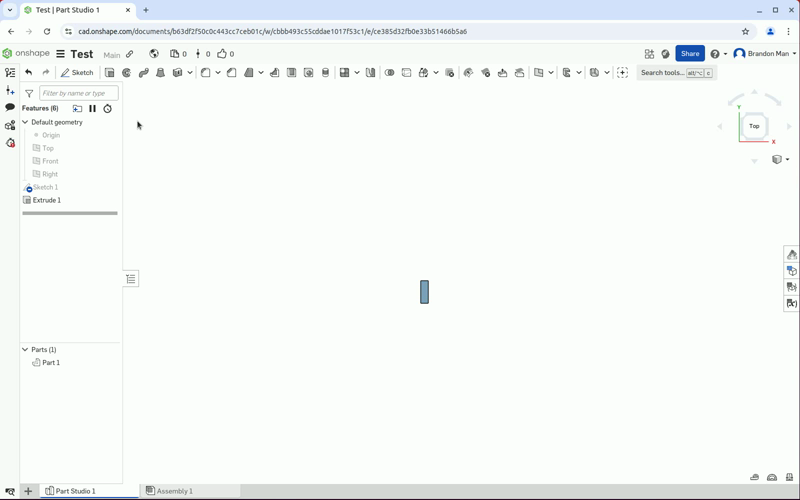
key(shift+h)
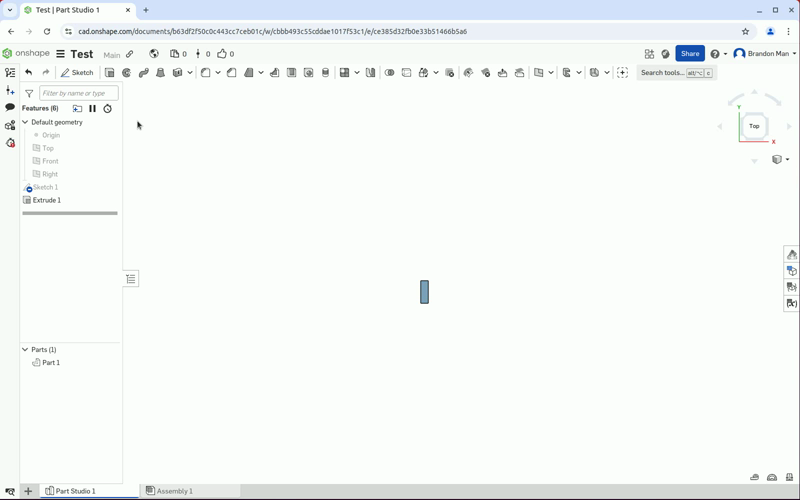
key(shift+h)
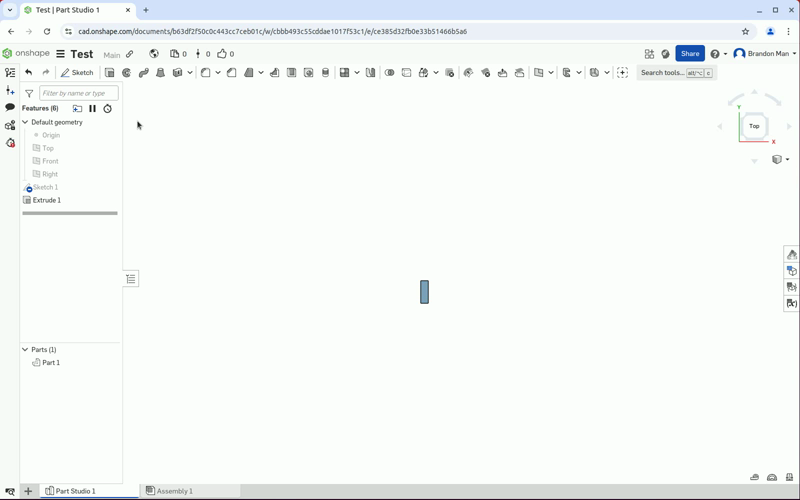
mouse_move(73, 189)
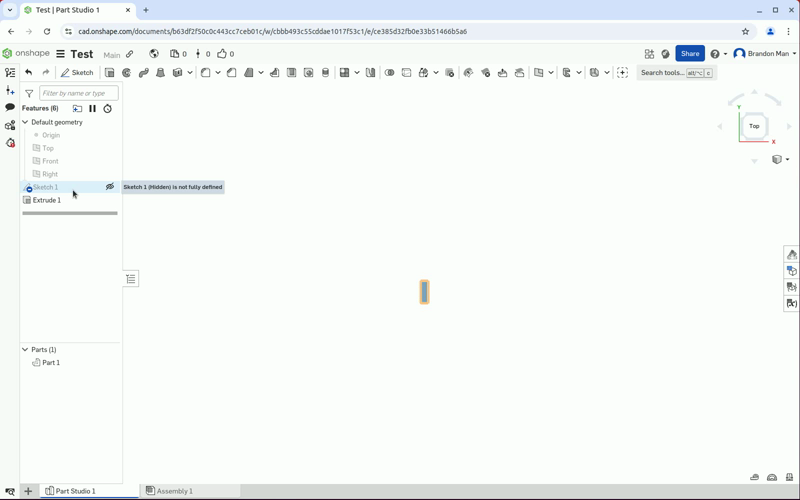
click(73, 189)
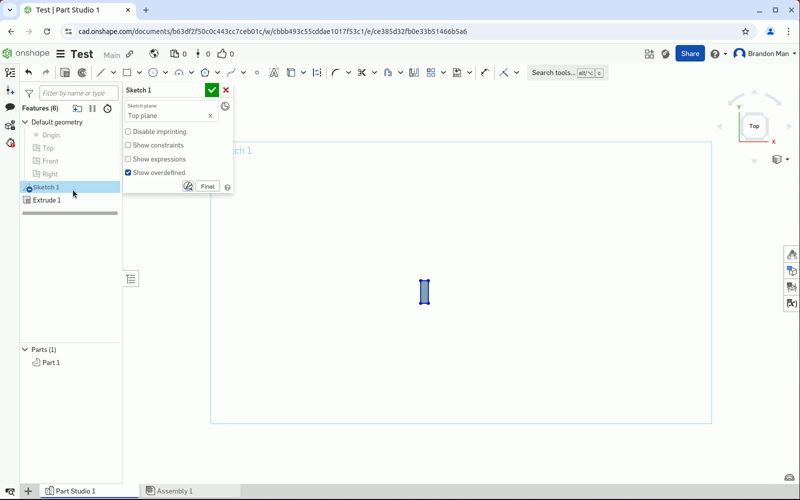
mouse_move(229, 92)
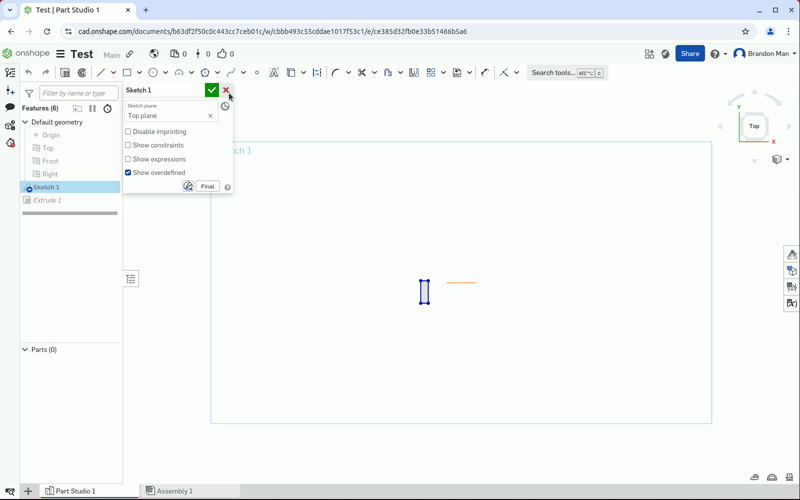
click(229, 92)
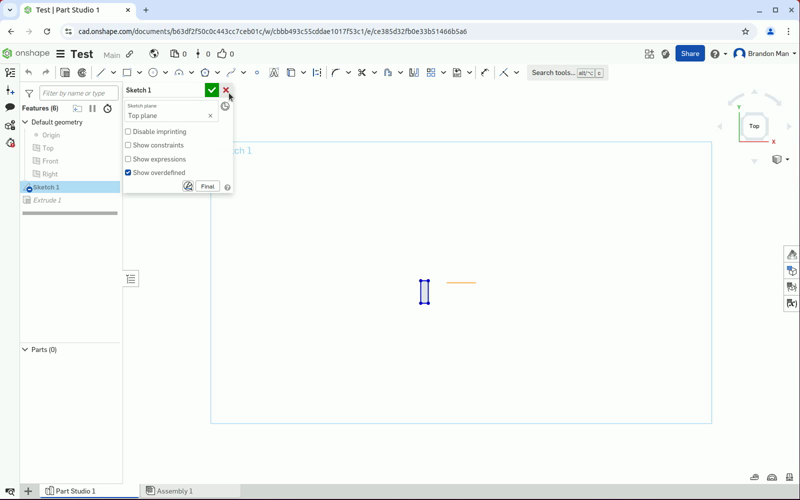
key(shift+s)
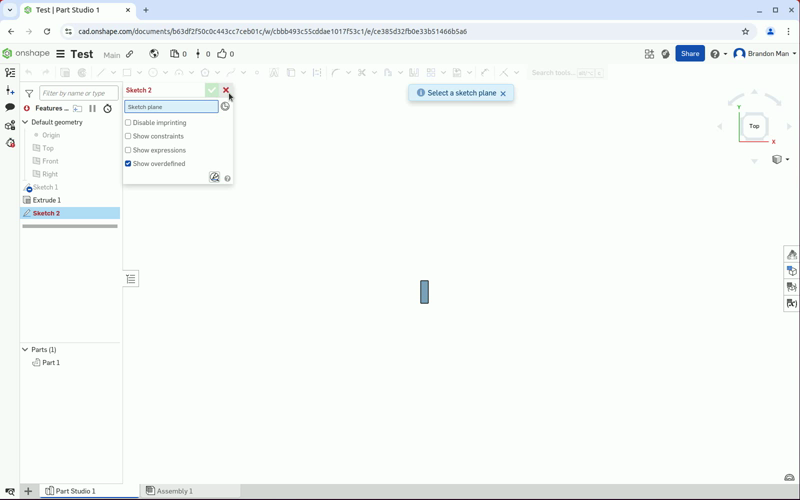
mouse_move(73, 150)
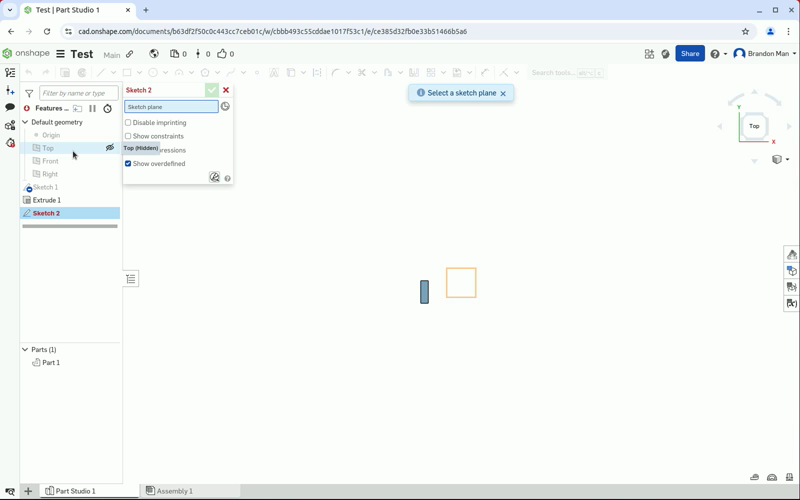
click(73, 150)
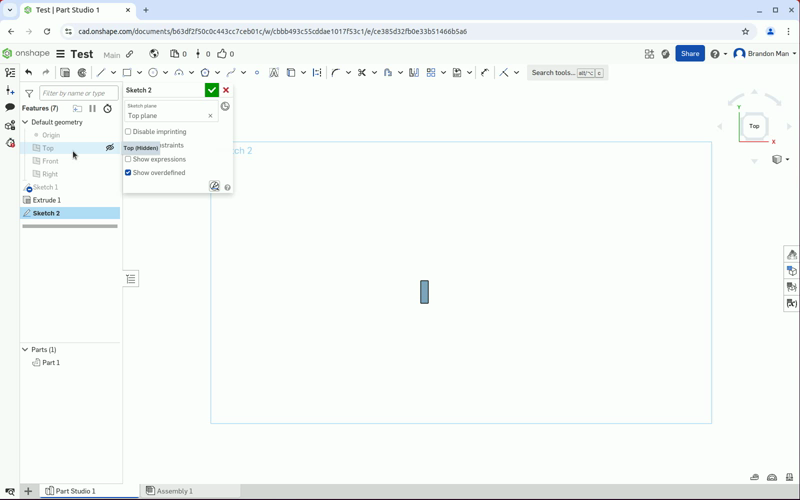
mouse_move(73, 352)
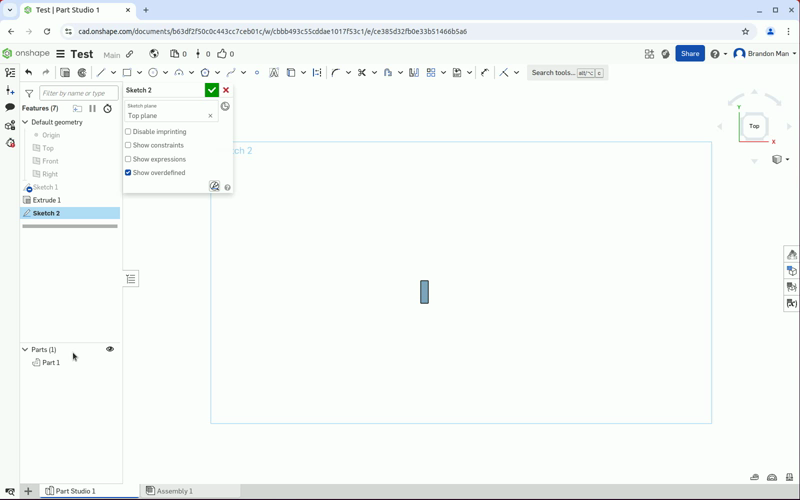
key(y)
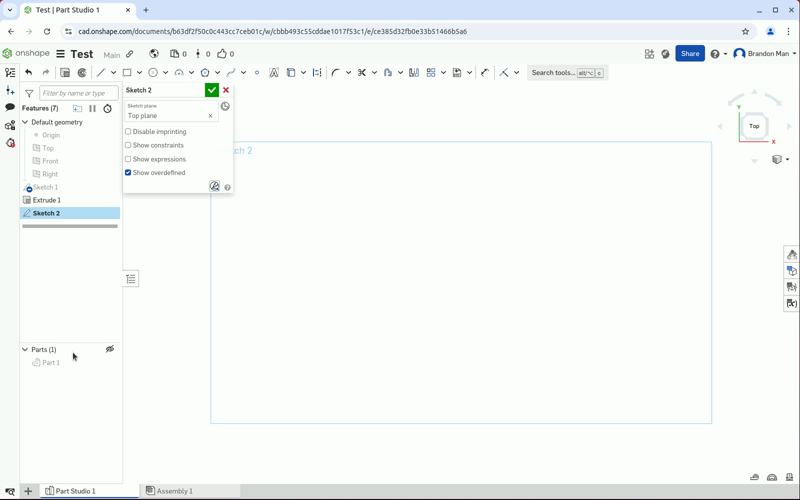
key(l)
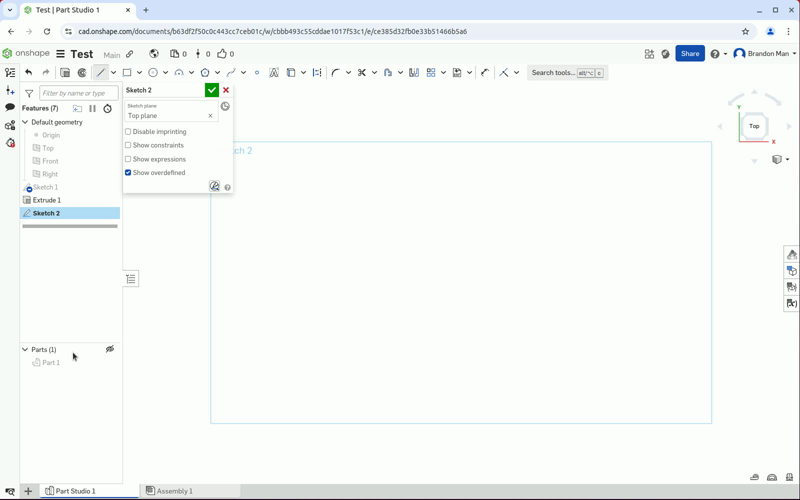
key_down(shift)
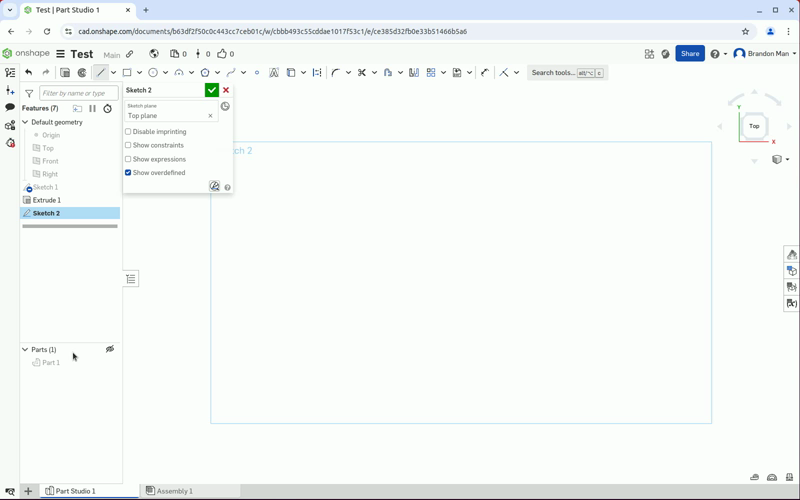
mouse_move(434, 292)
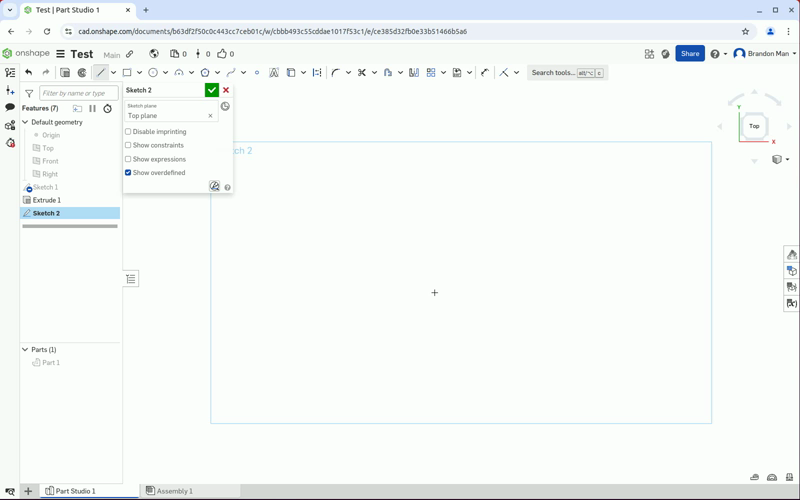
click(434, 292)
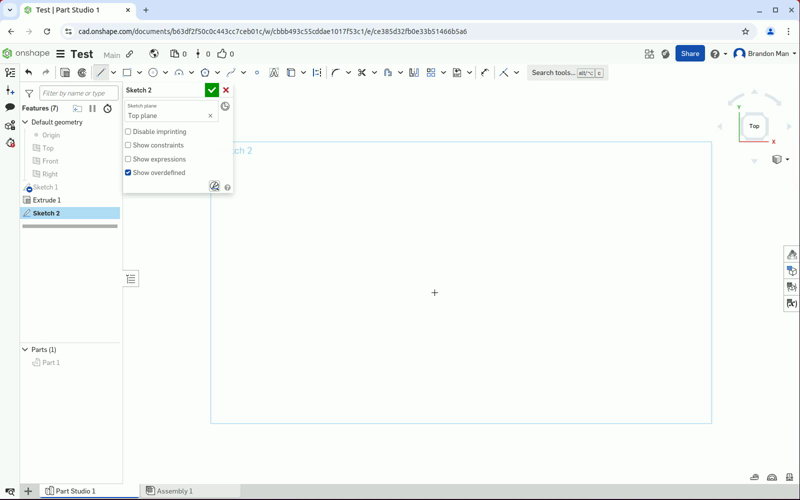
key_up(shift)
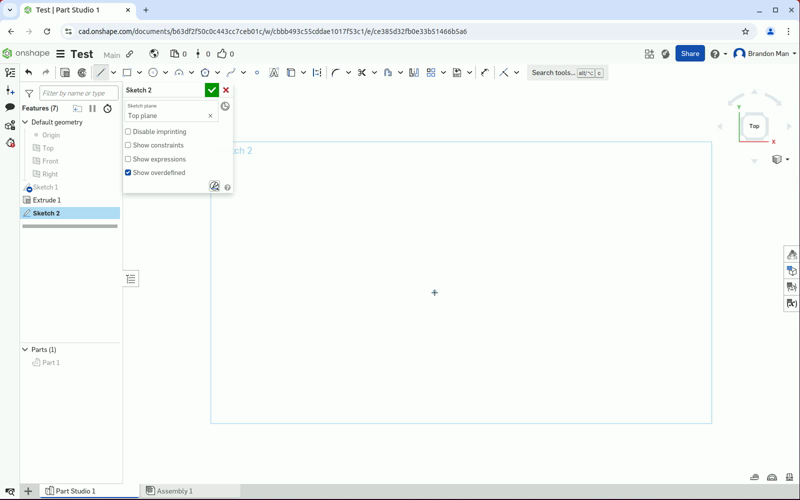
key_down(shift)
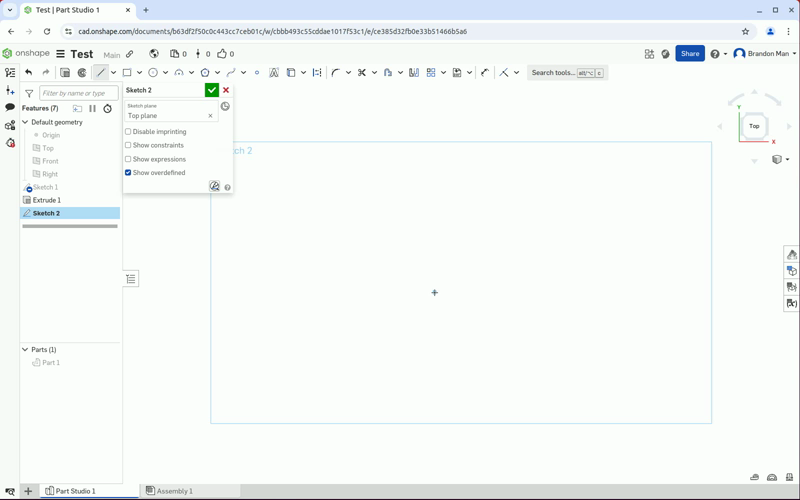
mouse_move(464, 292)
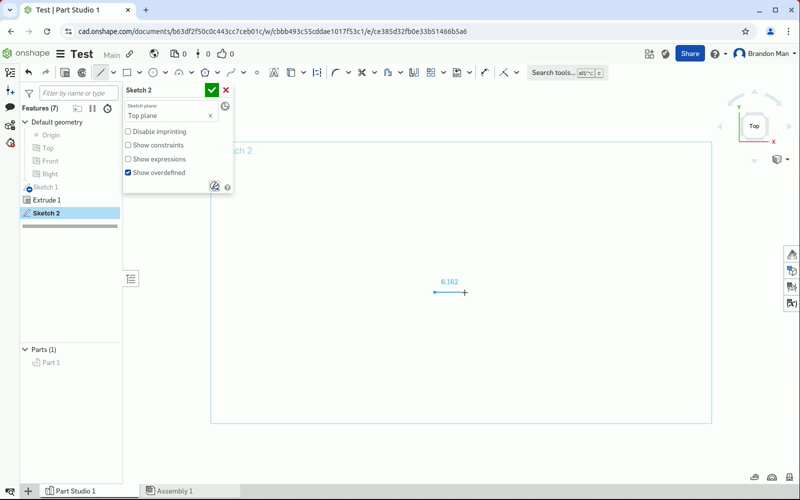
mouse_move(441, 292)
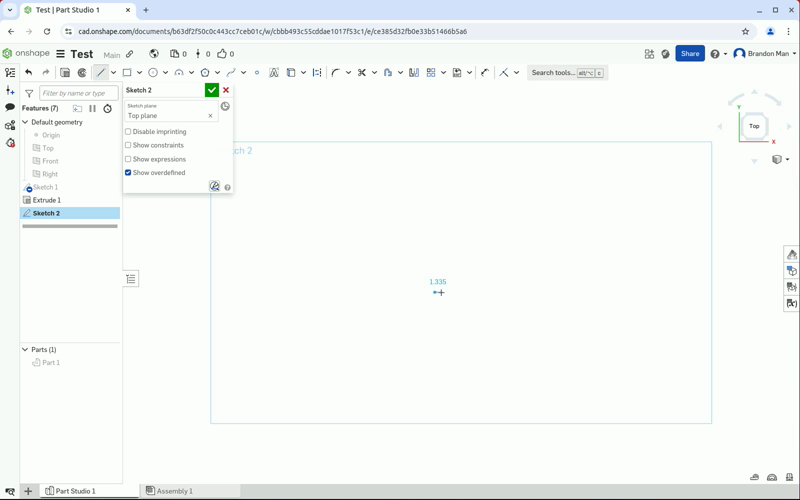
scroll(6)
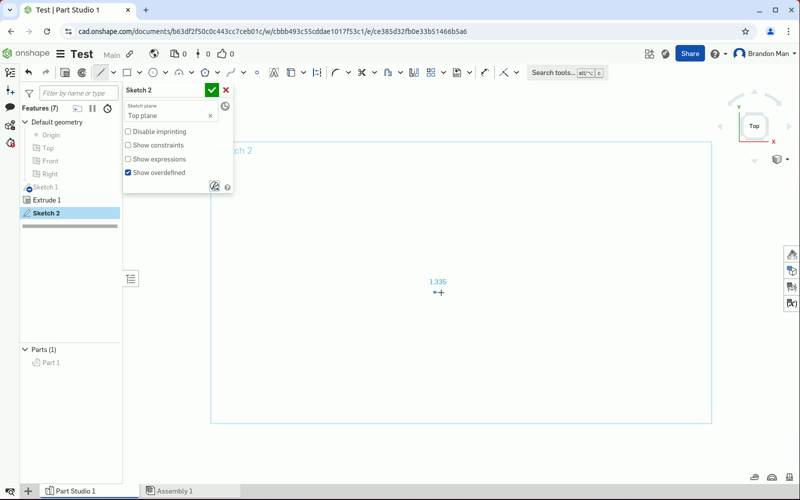
scroll(6)
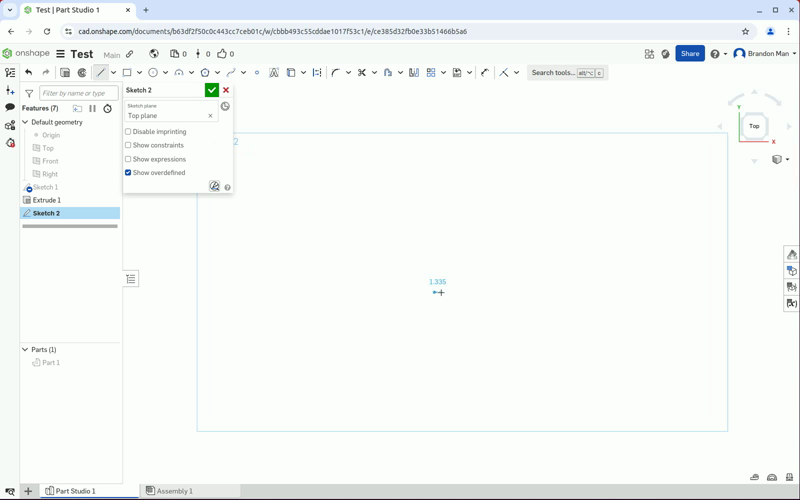
scroll(6)
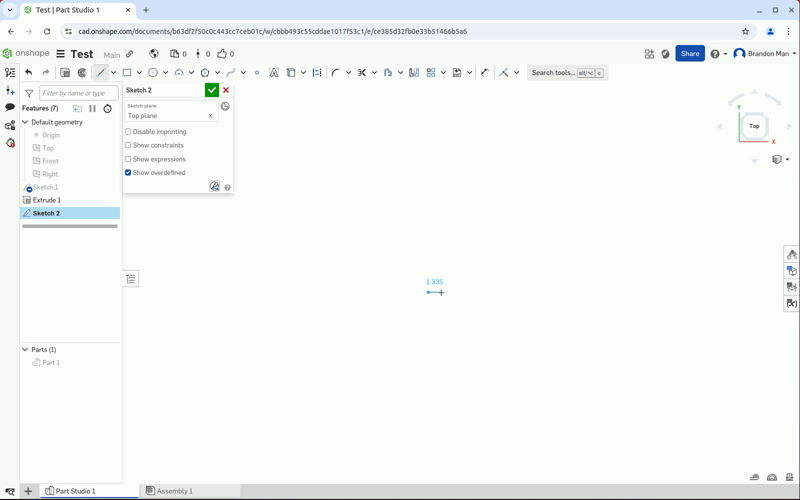
scroll(6)
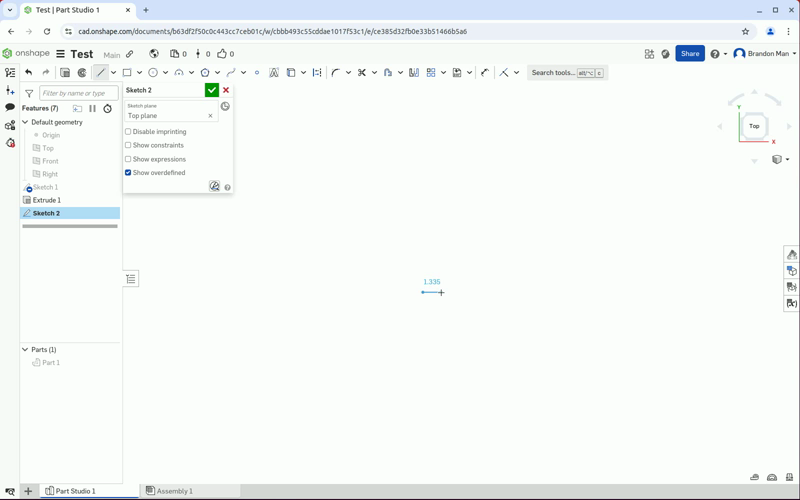
scroll(6)
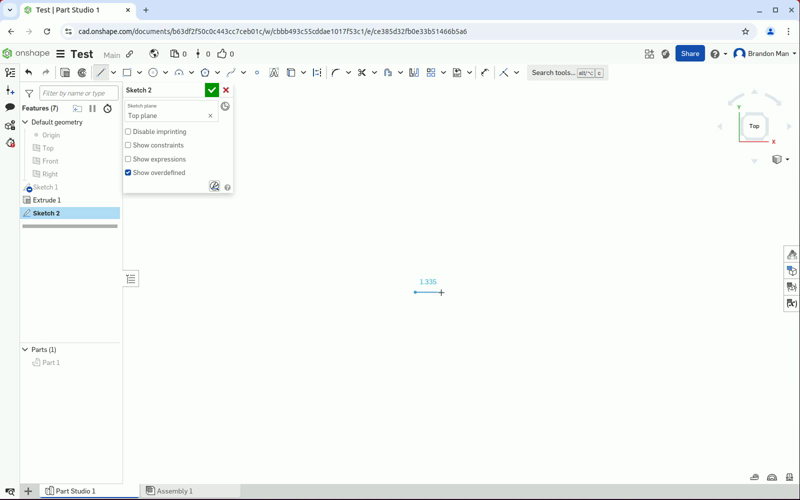
scroll(6)
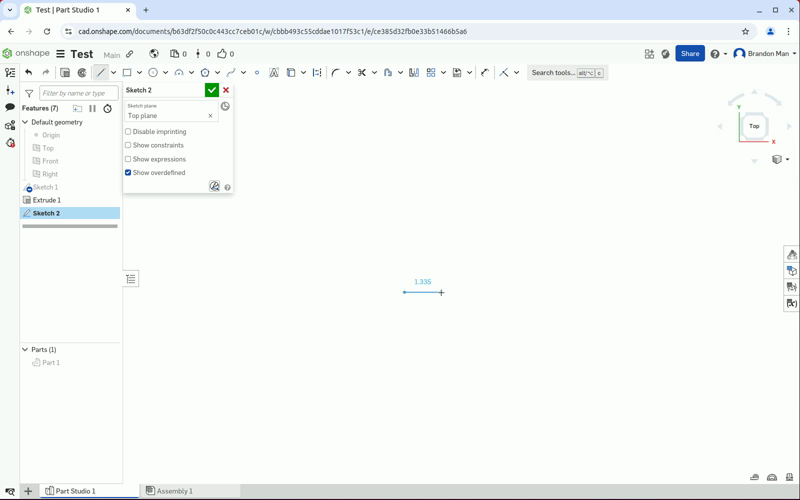
scroll(6)
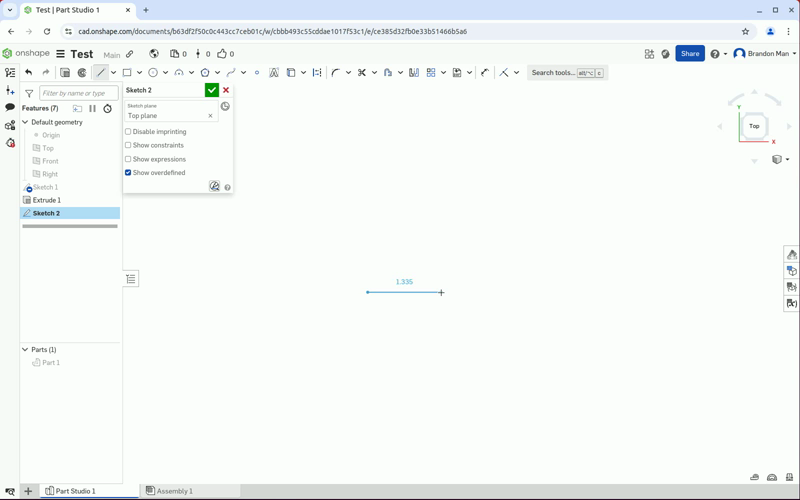
click(441, 292)
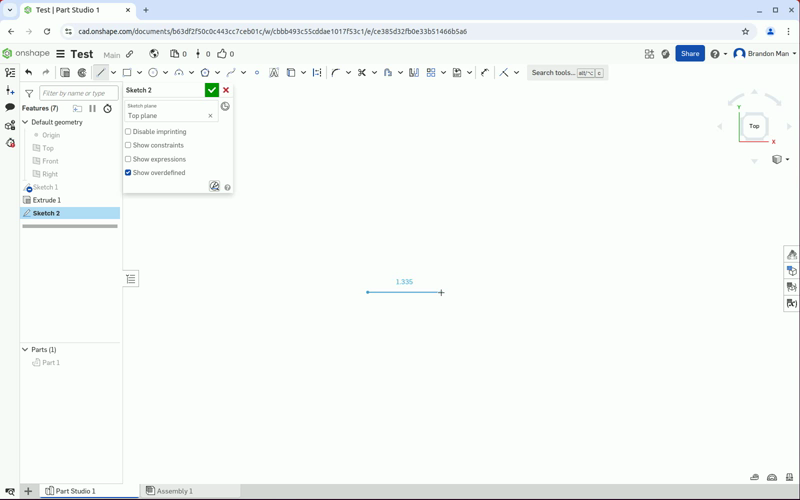
scroll(-6)
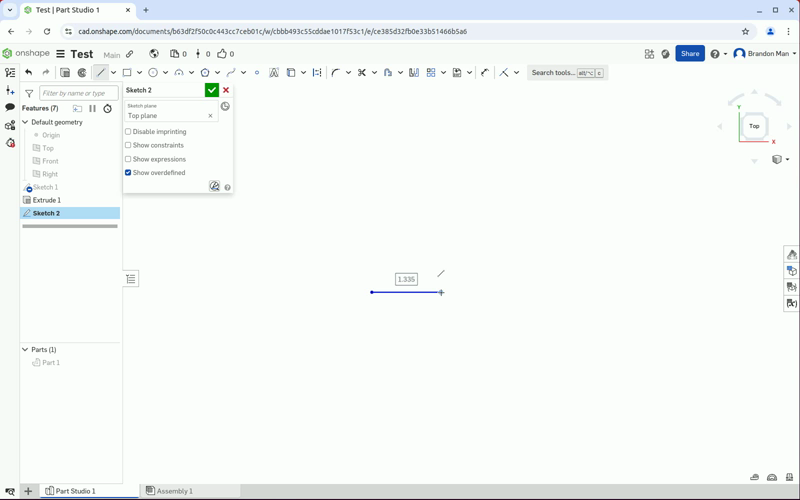
scroll(-6)
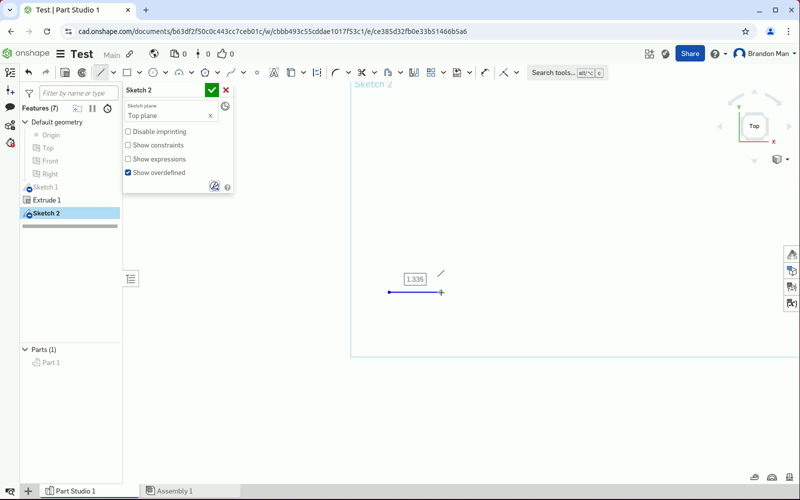
scroll(-6)
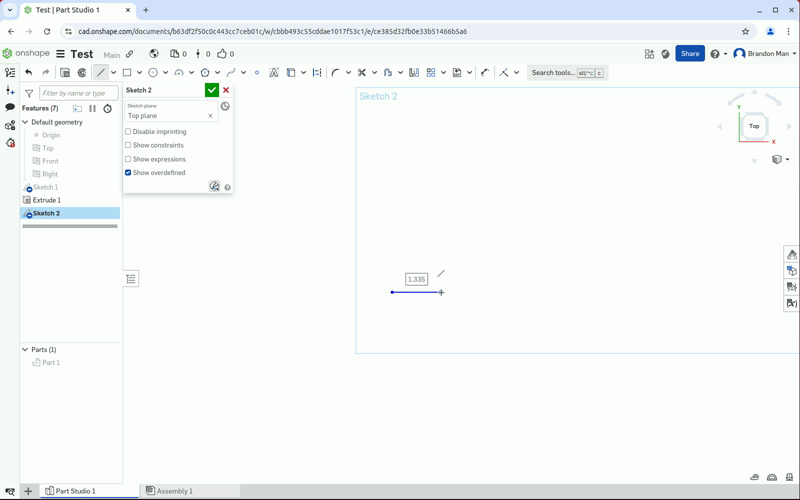
scroll(-6)
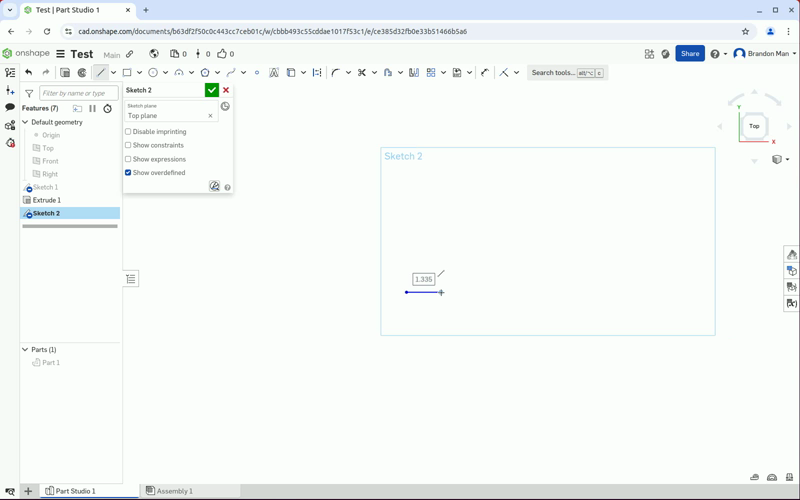
scroll(-6)
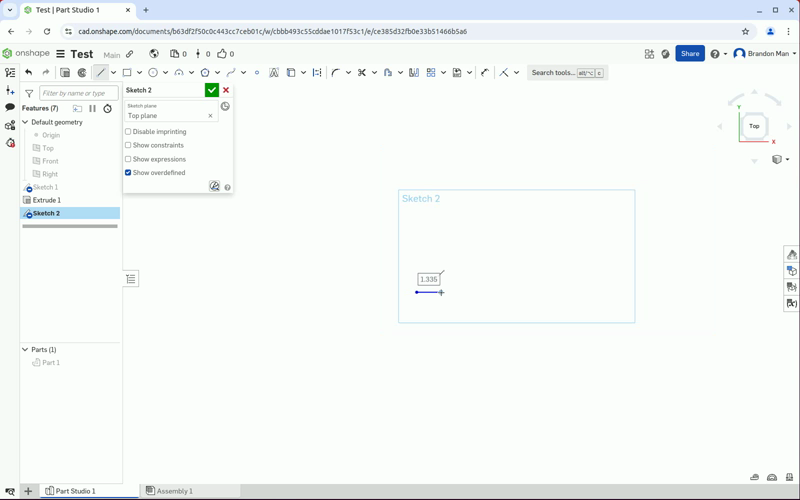
scroll(-6)
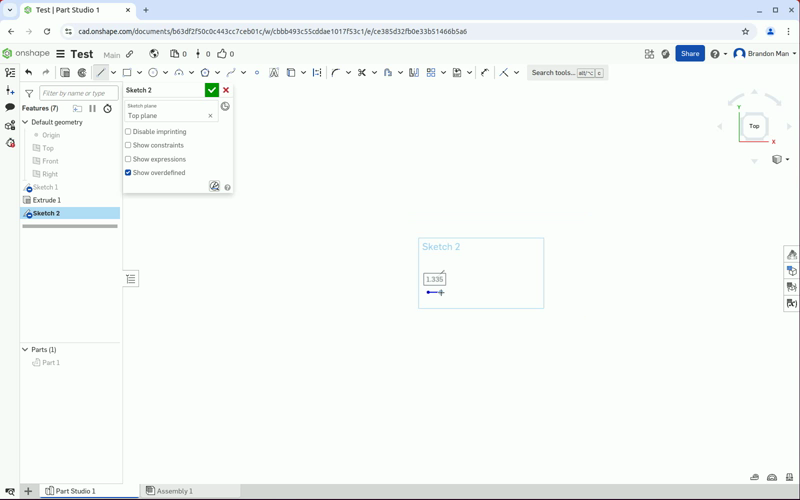
scroll(-6)
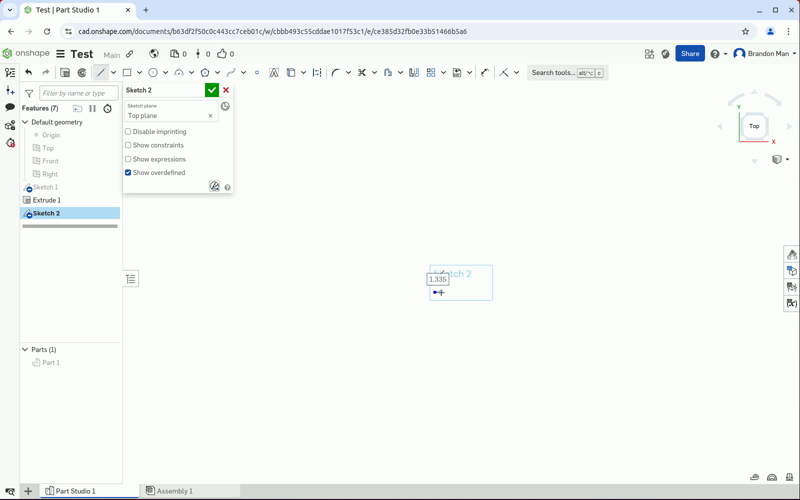
key_up(shift)
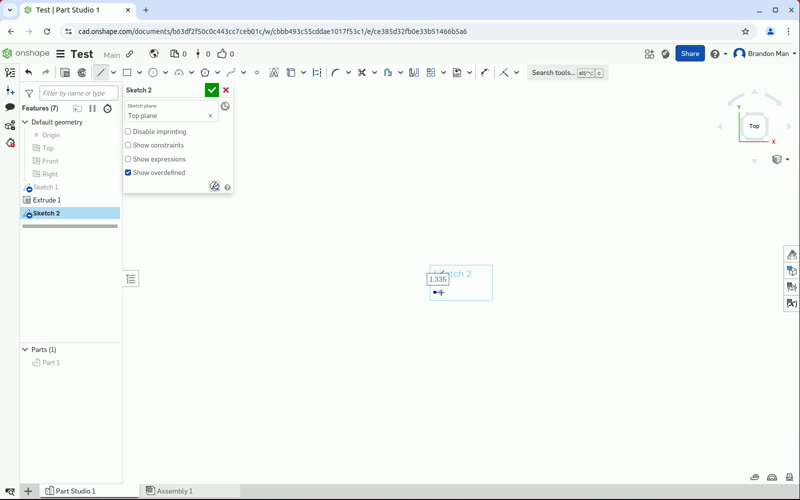
key_down(shift)
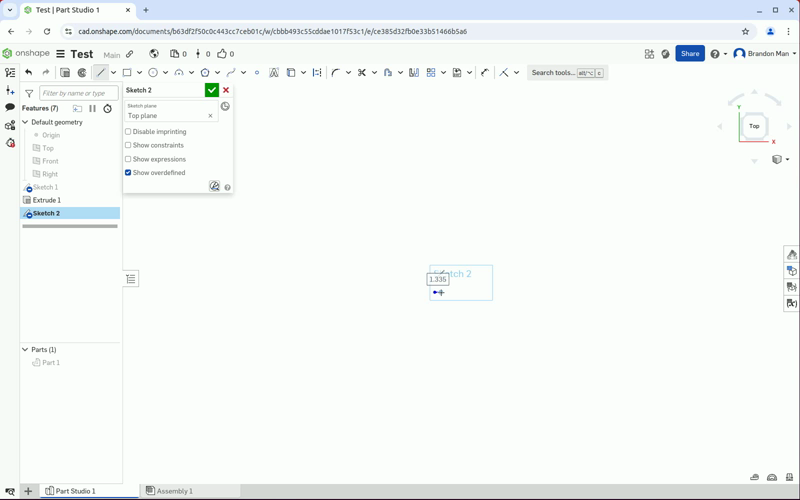
mouse_move(471, 292)
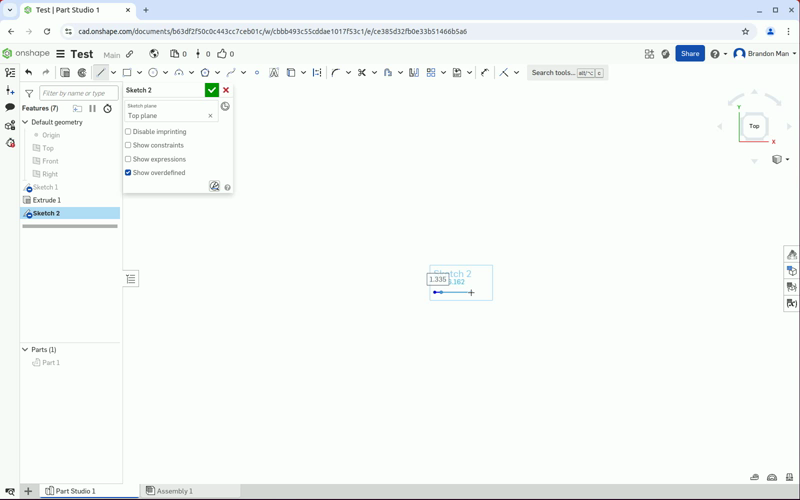
mouse_move(441, 280)
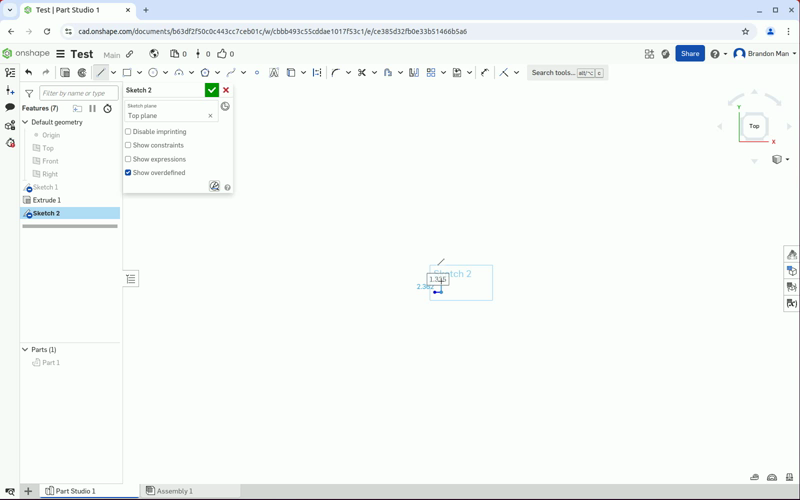
click(441, 280)
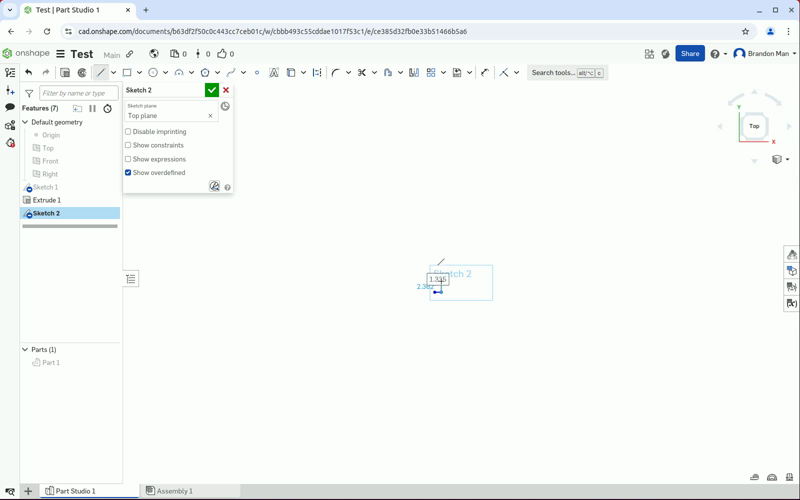
key_up(shift)
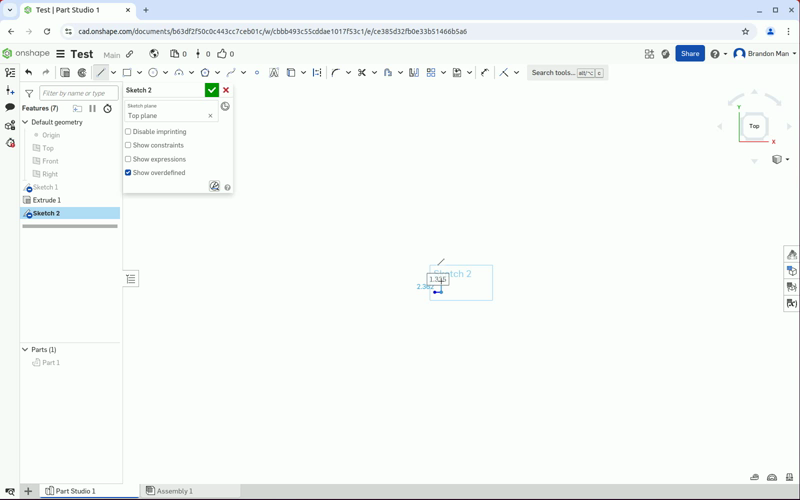
key_down(shift)
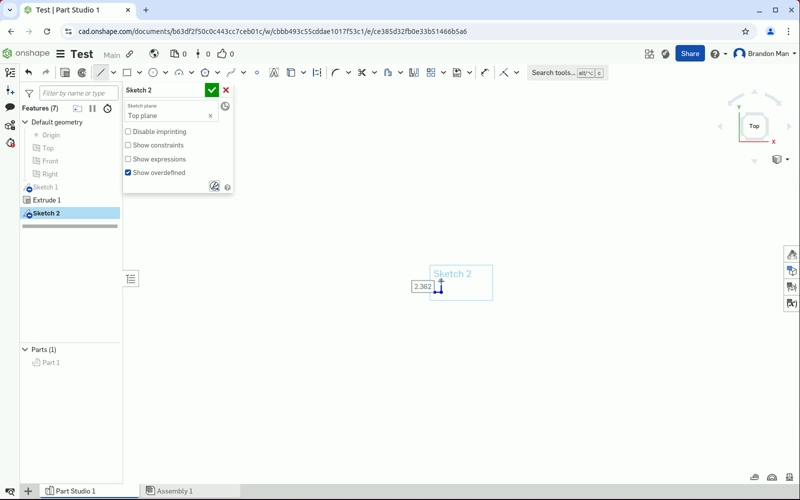
mouse_move(471, 280)
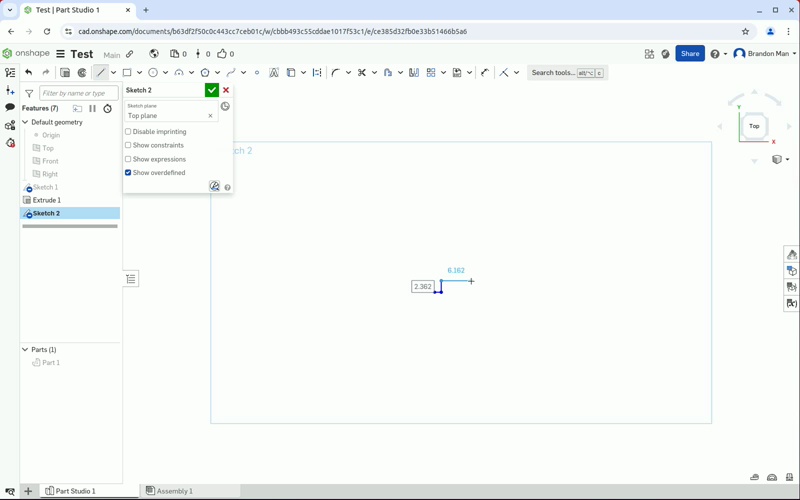
mouse_move(434, 280)
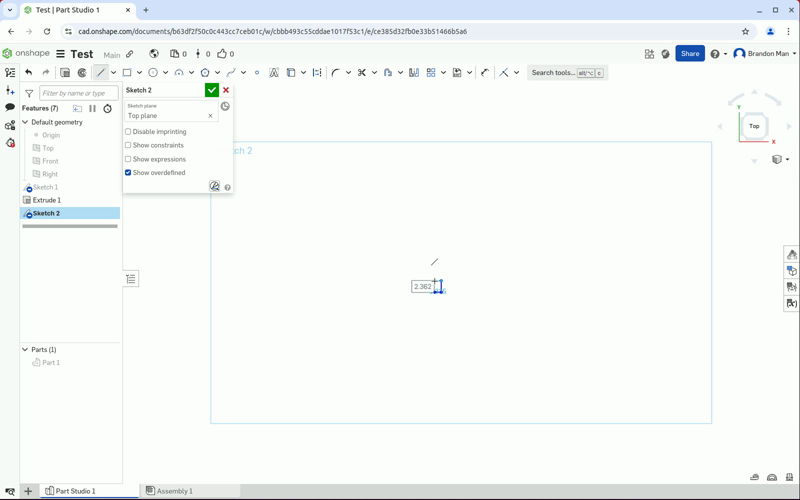
scroll(6)
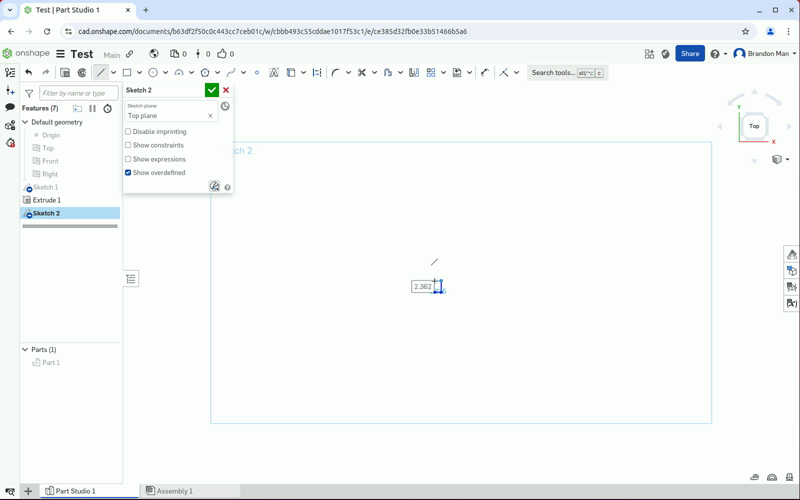
scroll(6)
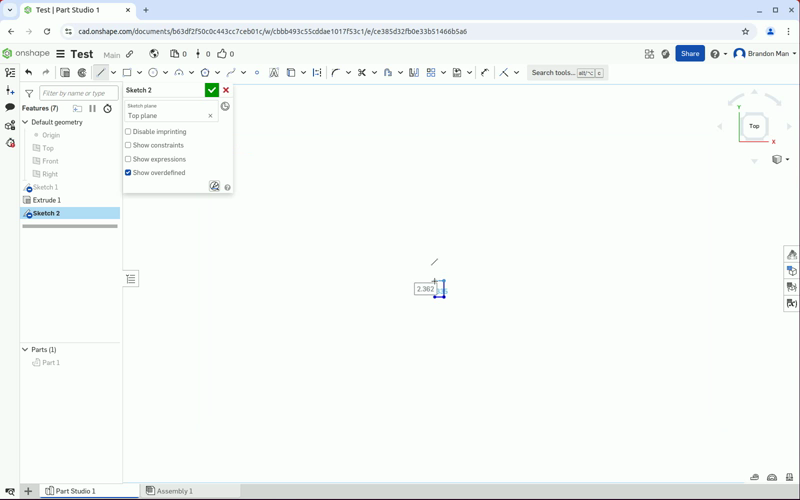
scroll(6)
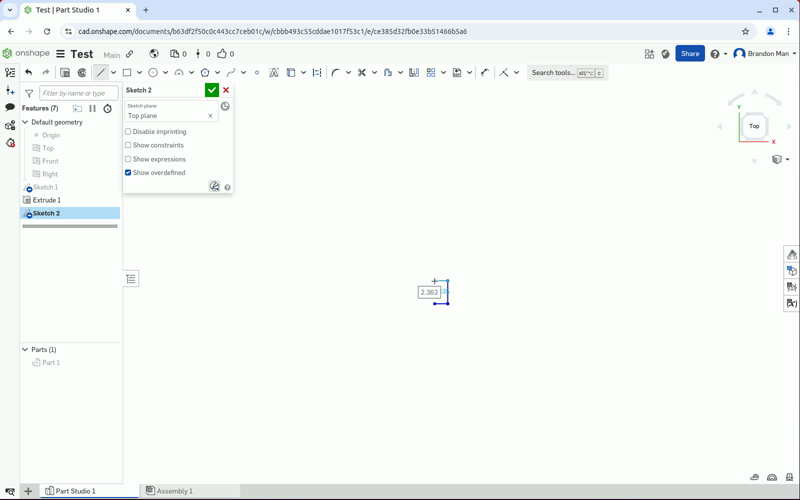
scroll(6)
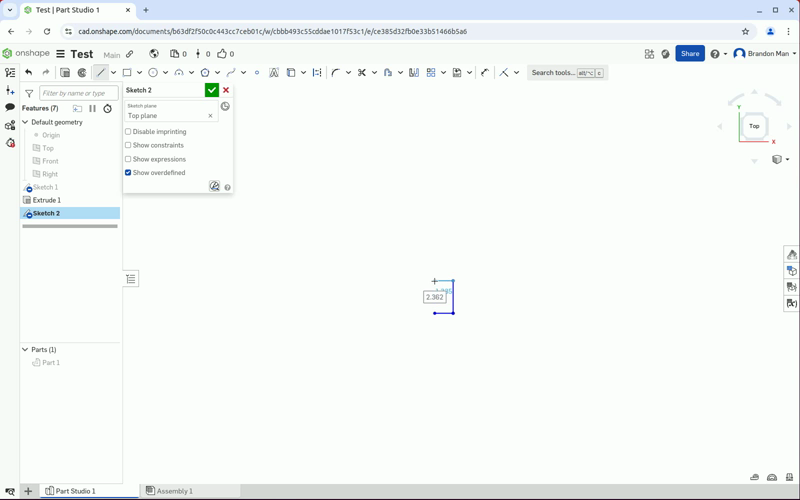
scroll(6)
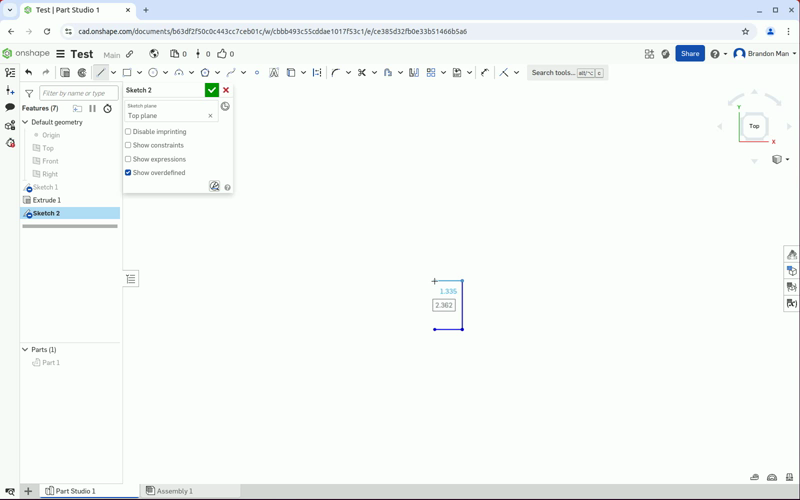
scroll(6)
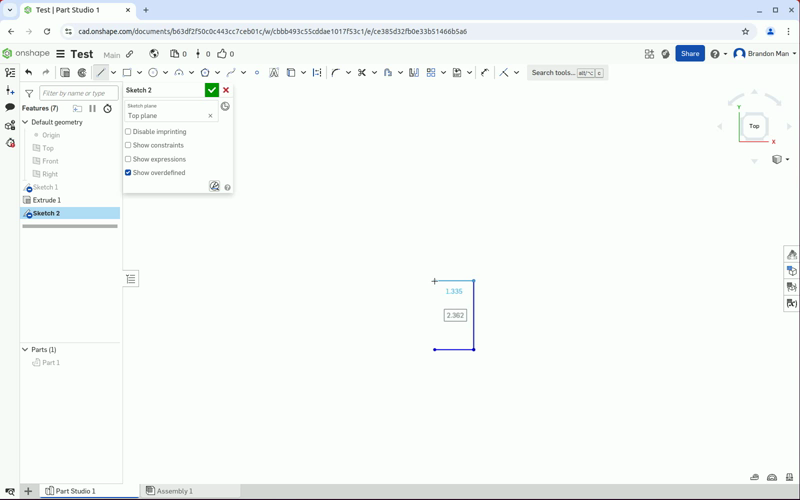
scroll(6)
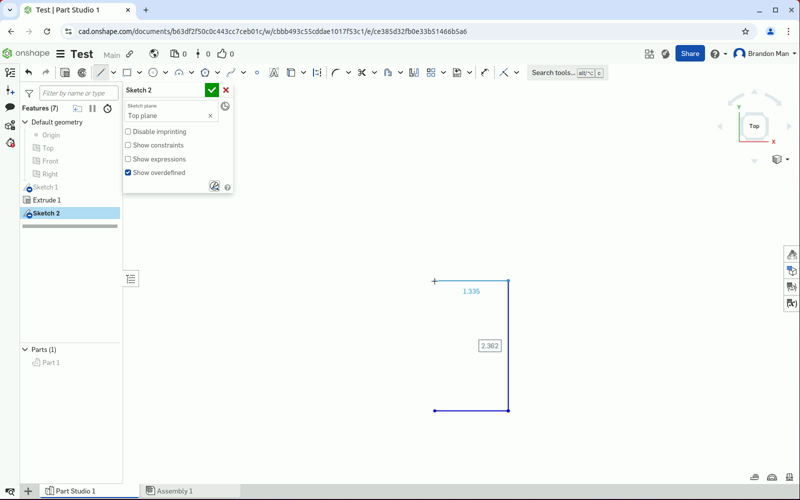
click(434, 280)
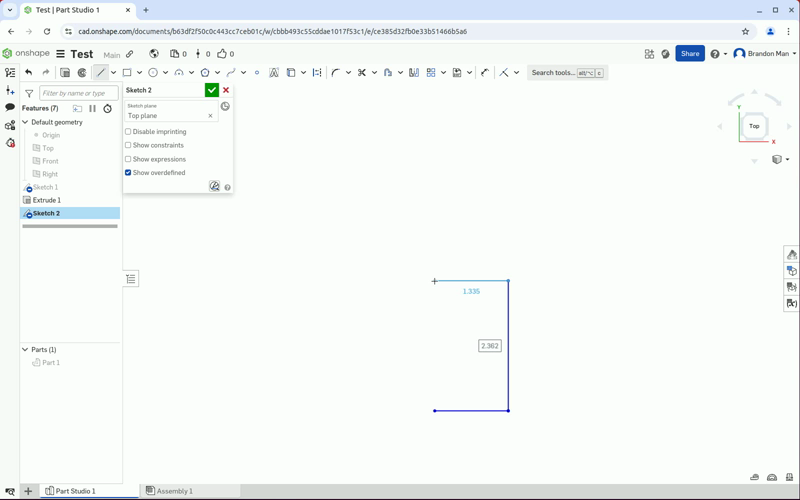
scroll(-6)
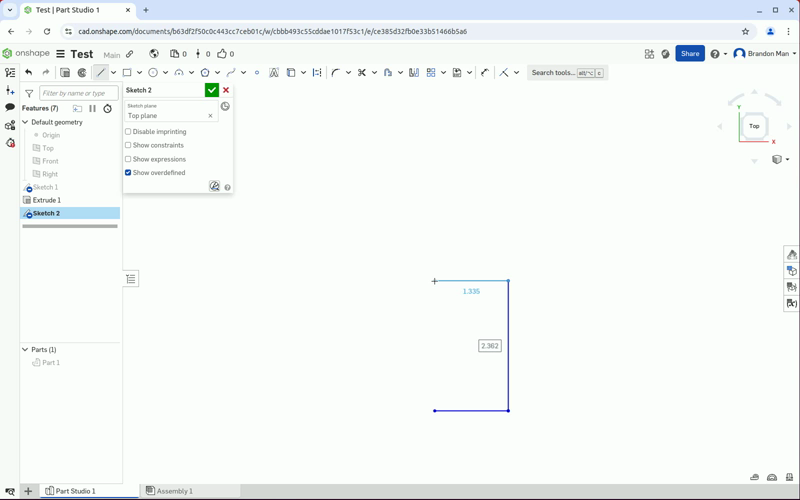
scroll(-6)
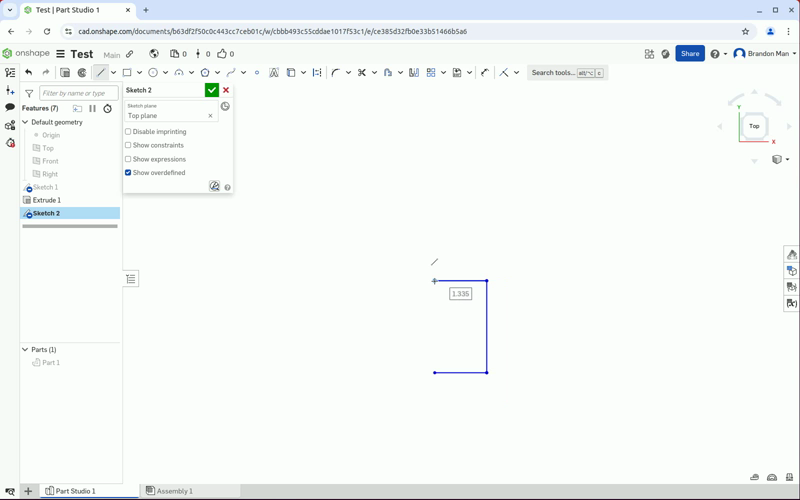
scroll(-6)
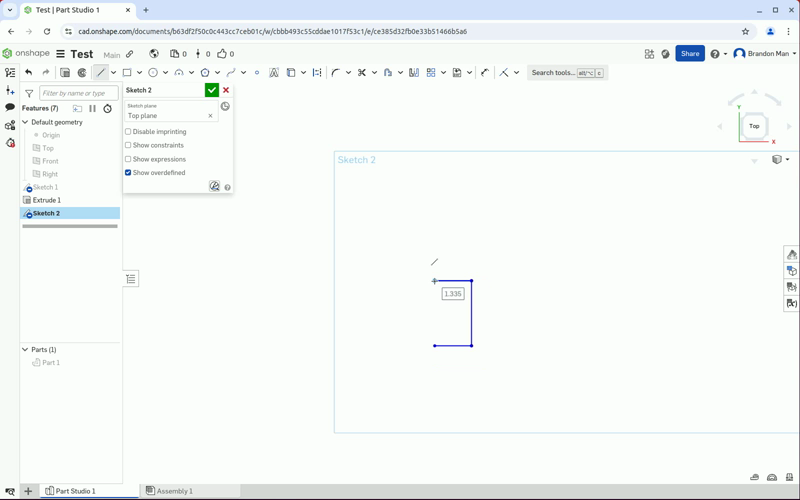
scroll(-6)
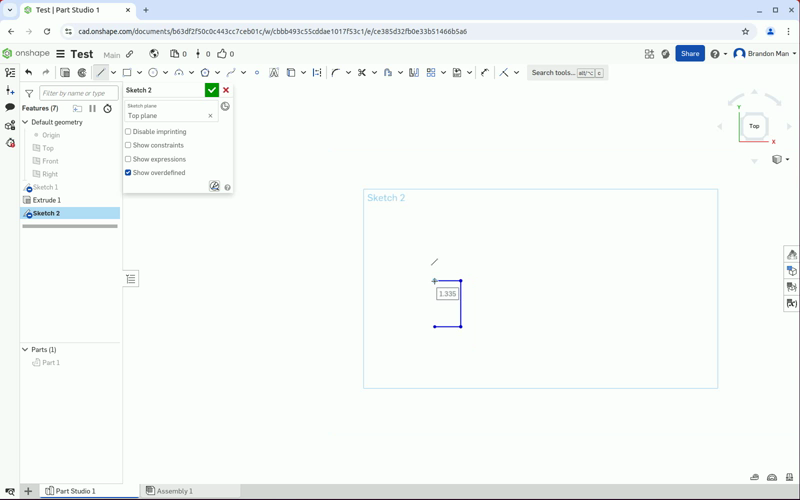
scroll(-6)
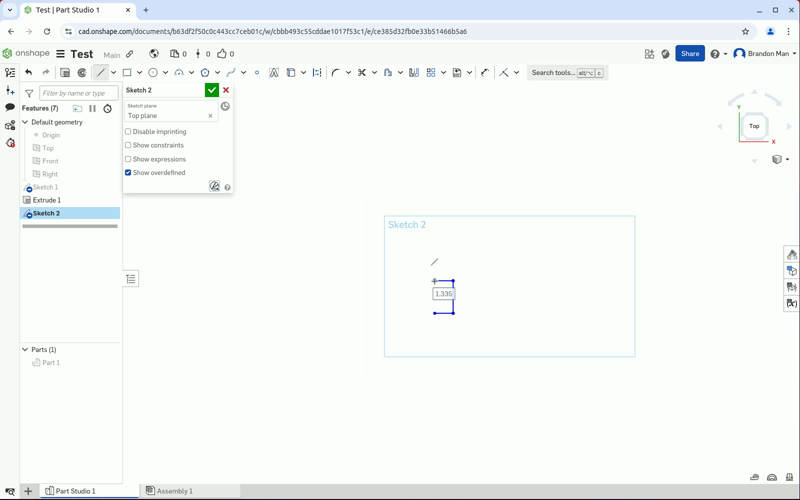
scroll(-6)
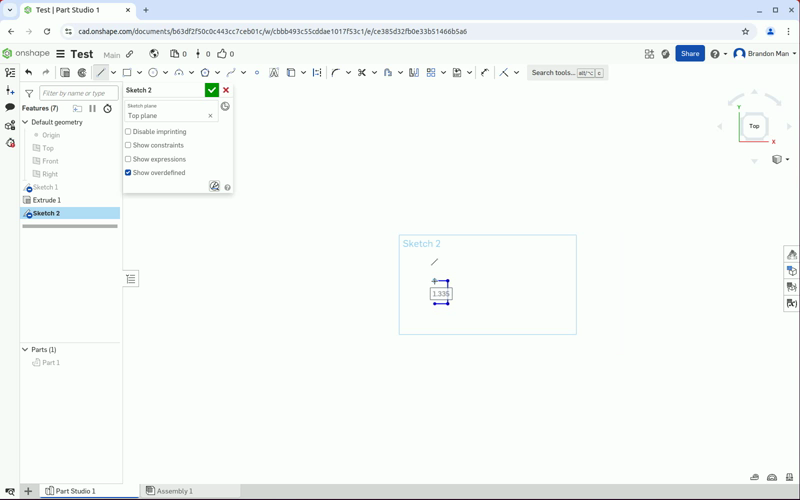
scroll(-6)
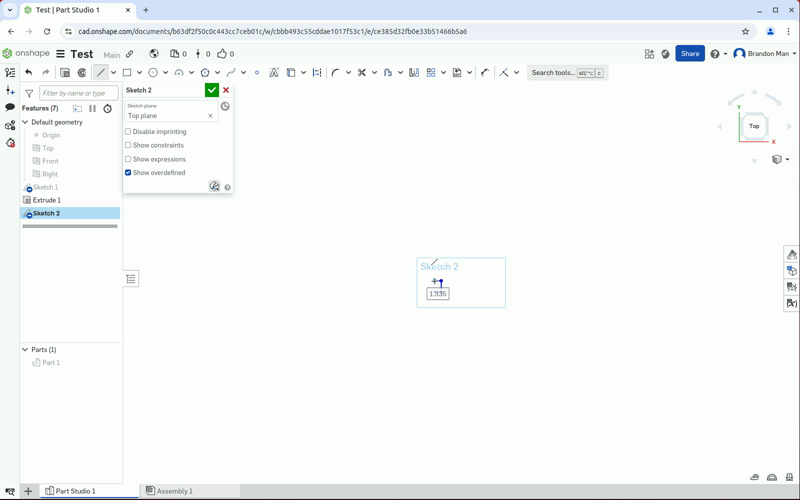
key_up(shift)
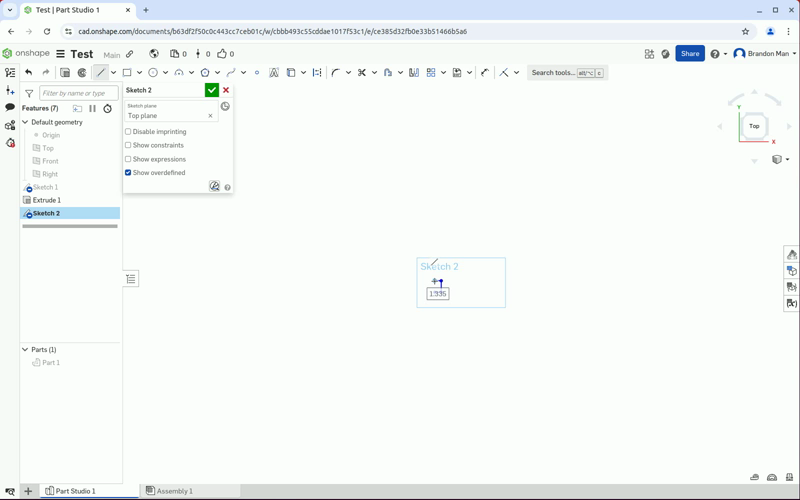
mouse_move(464, 280)
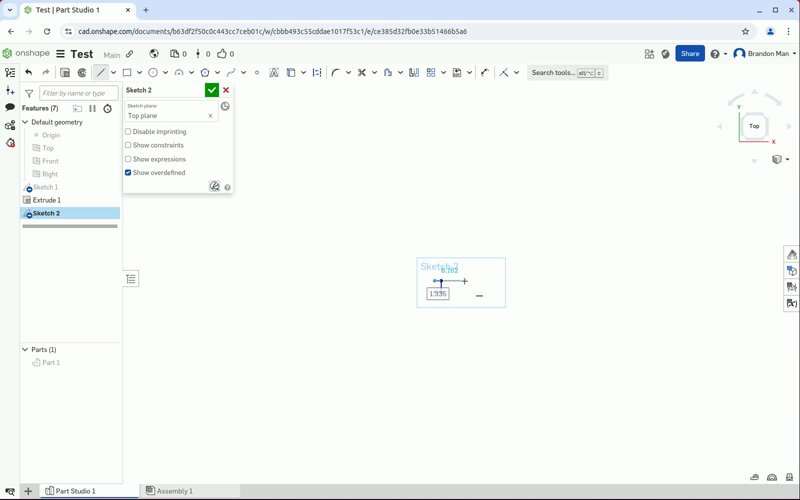
key_down(shift)
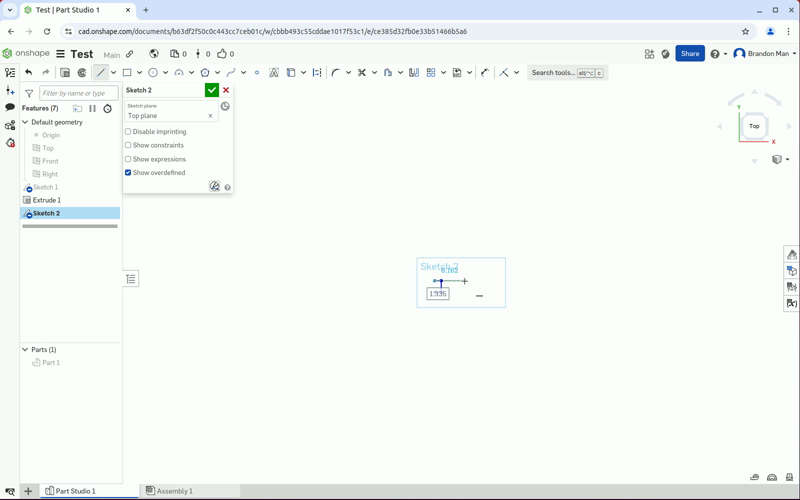
mouse_move(434, 292)
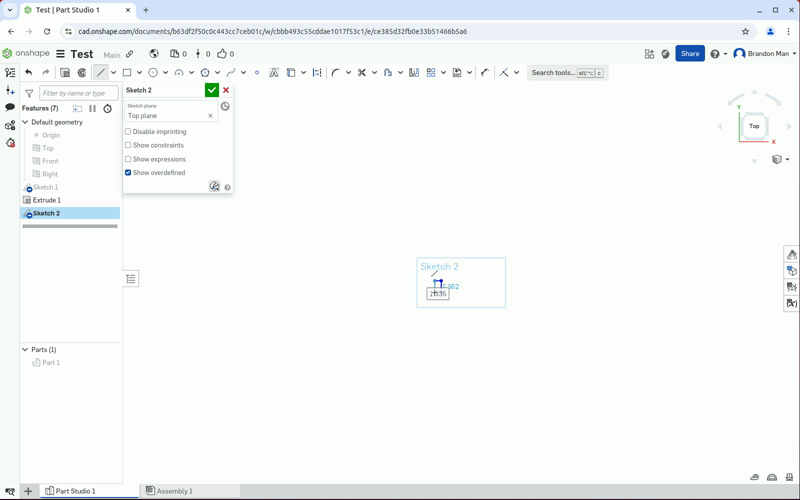
key_up(shift)
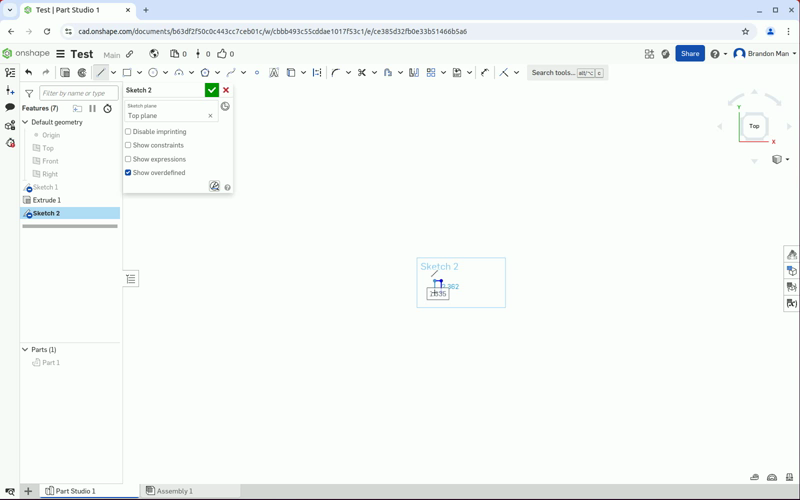
click(434, 292)
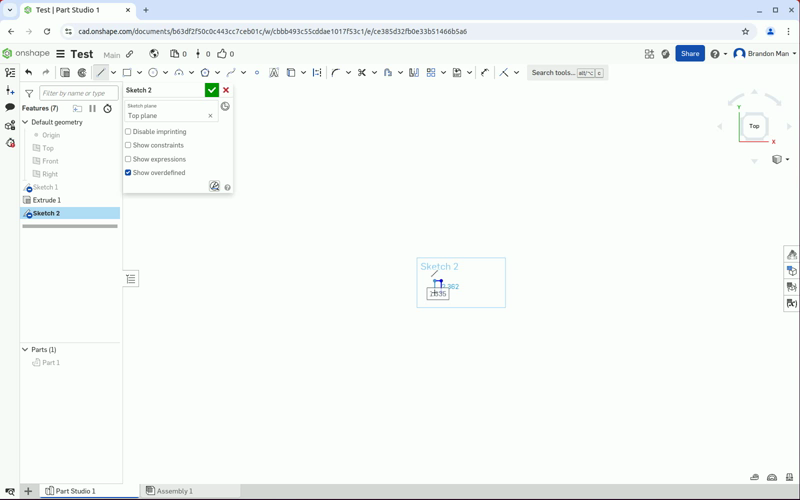
key(esc)
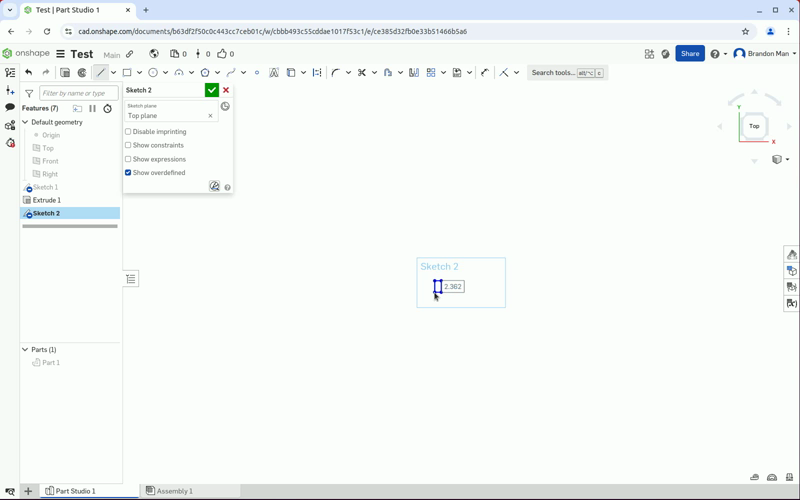
mouse_move(439, 289)
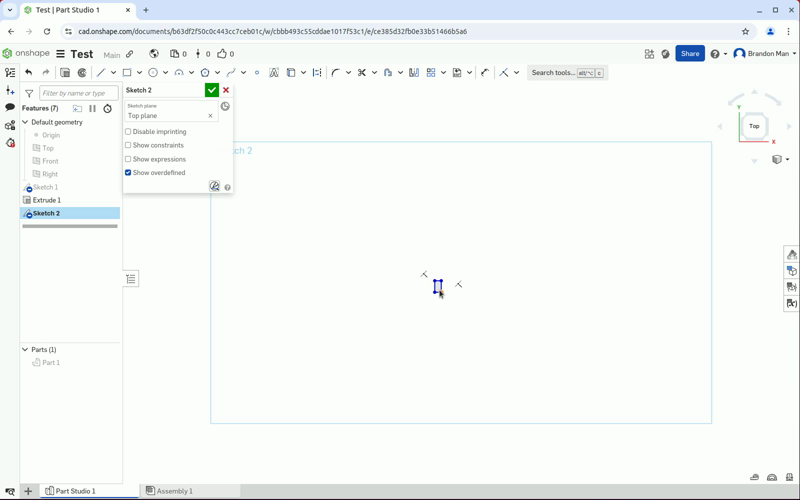
scroll(6)
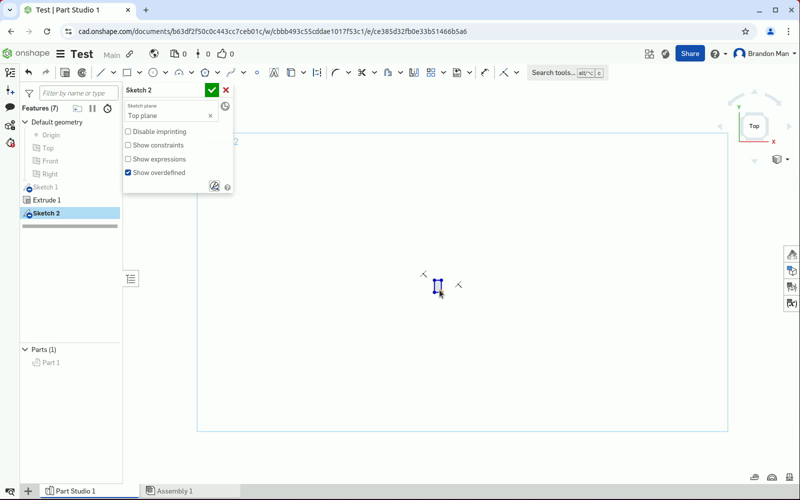
scroll(6)
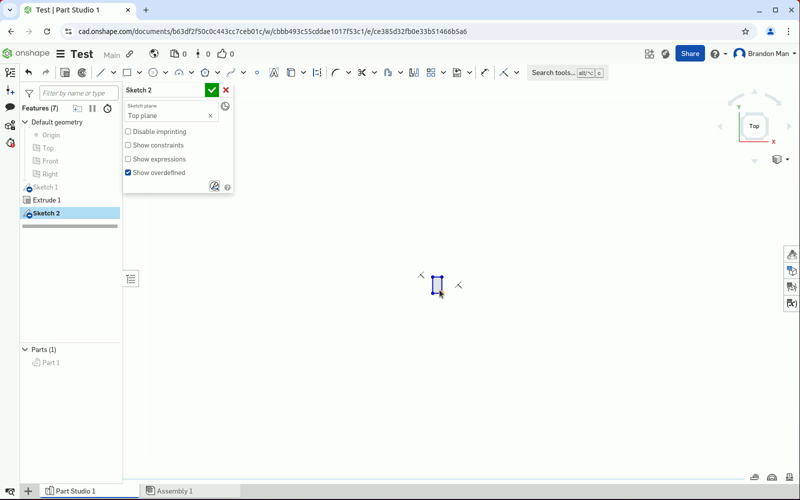
scroll(6)
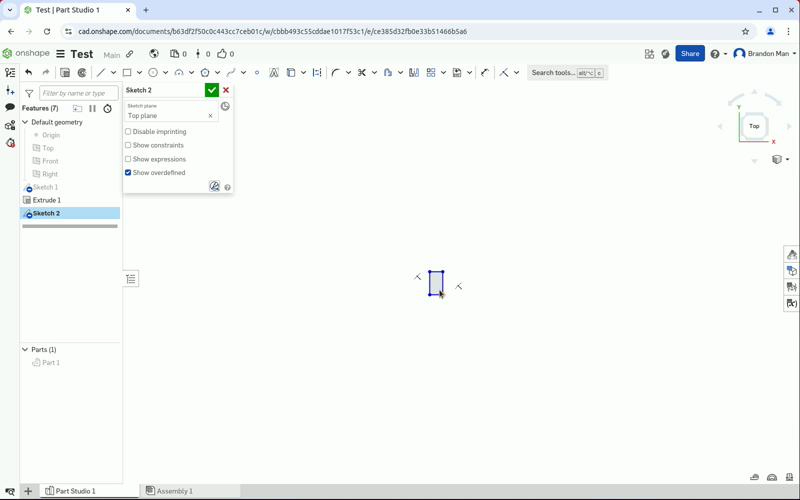
scroll(6)
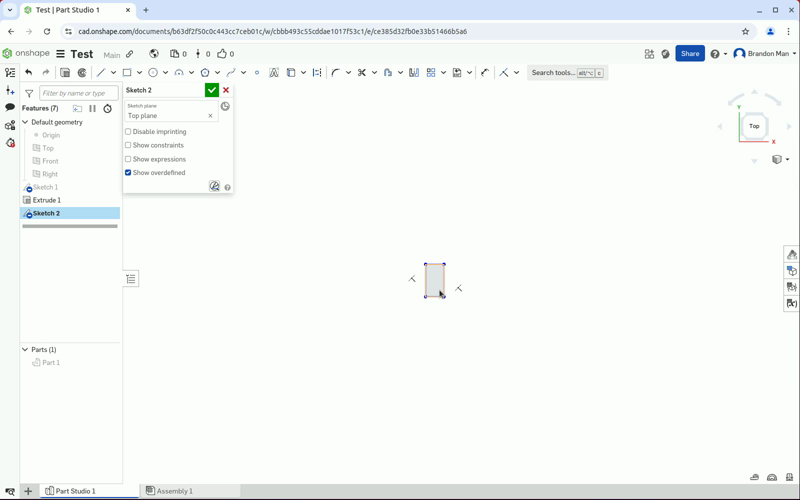
scroll(6)
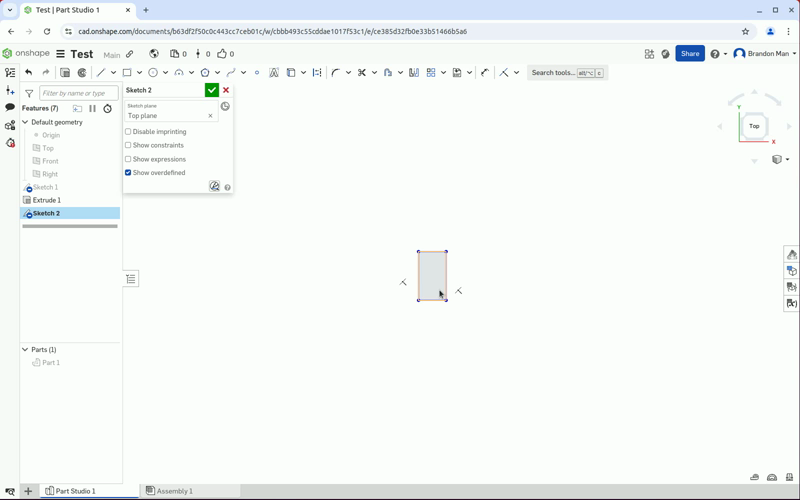
scroll(6)
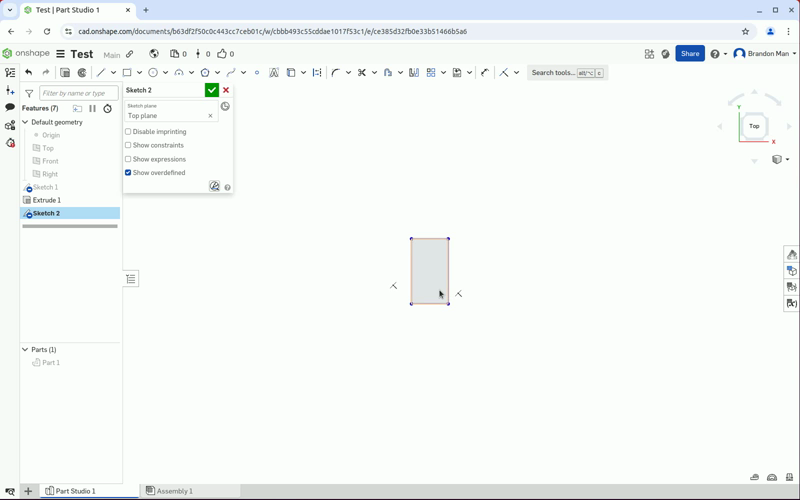
scroll(6)
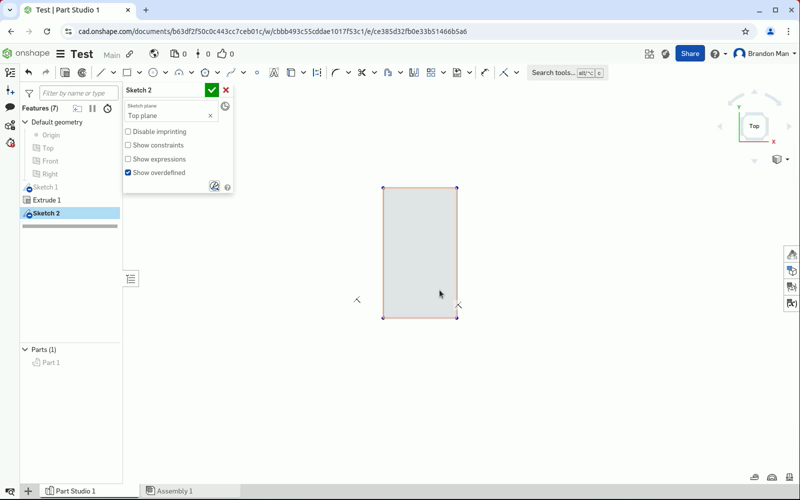
click(439, 289)
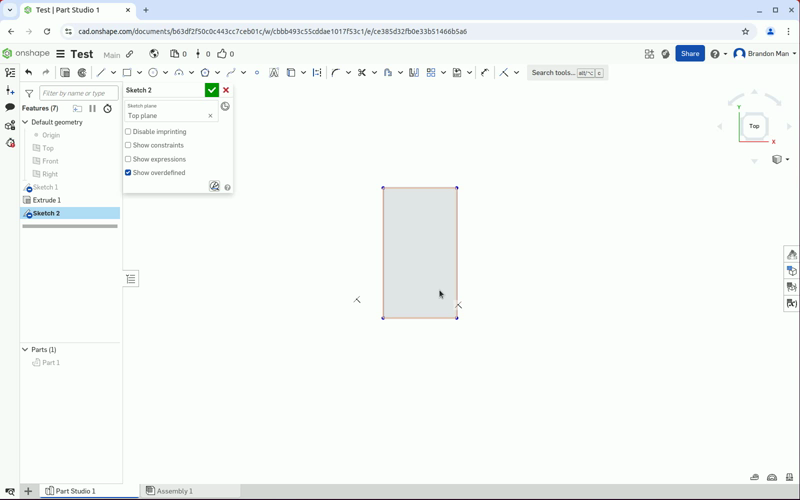
scroll(-6)
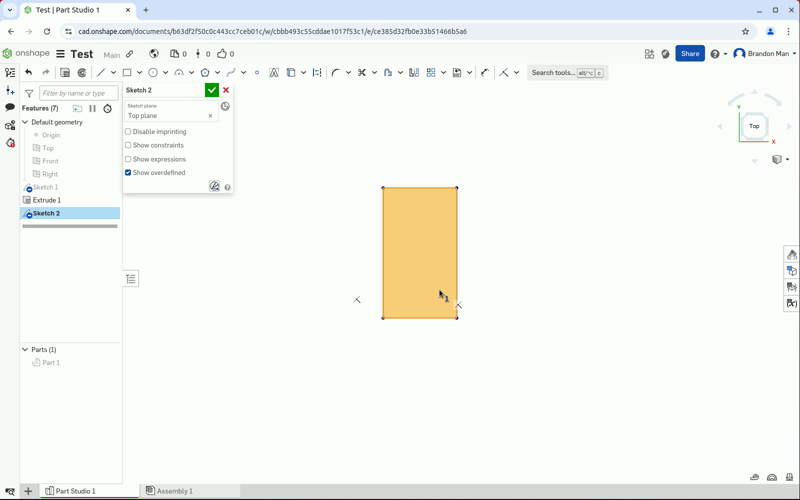
scroll(-6)
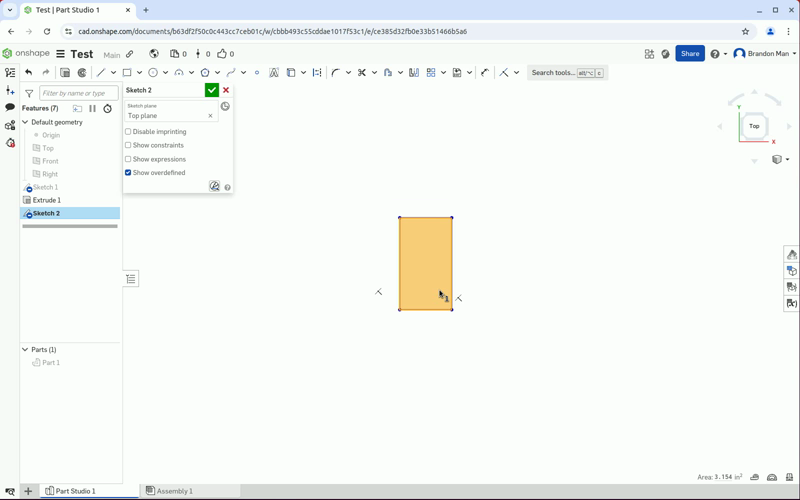
scroll(-6)
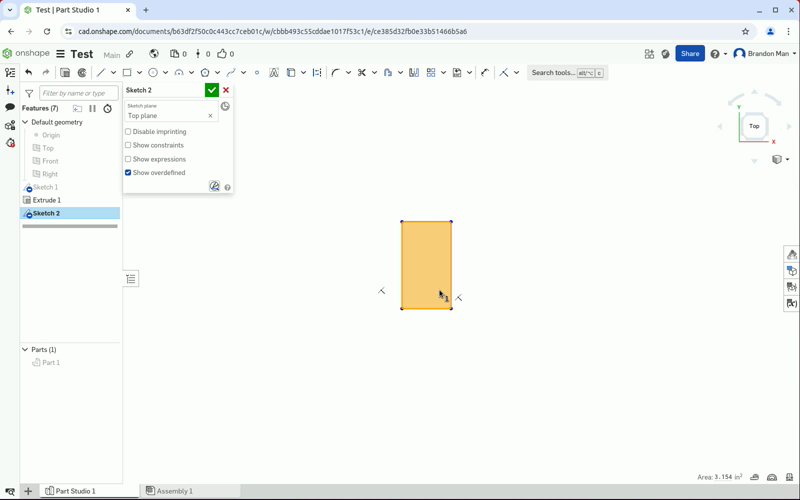
scroll(-6)
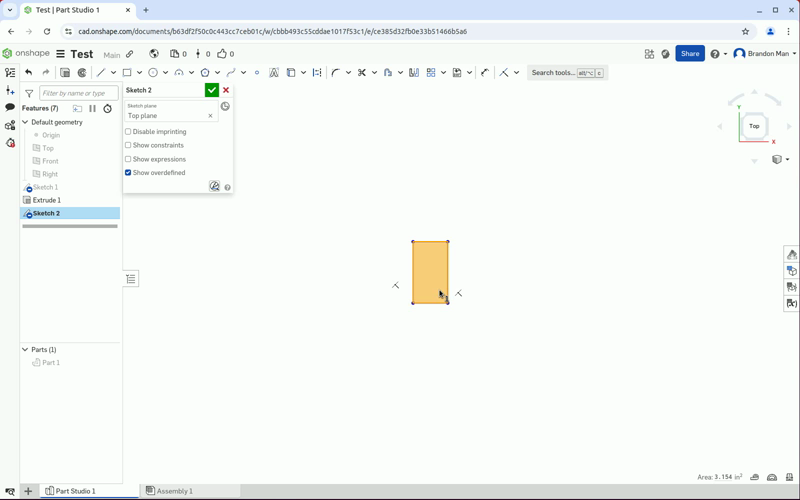
scroll(-6)
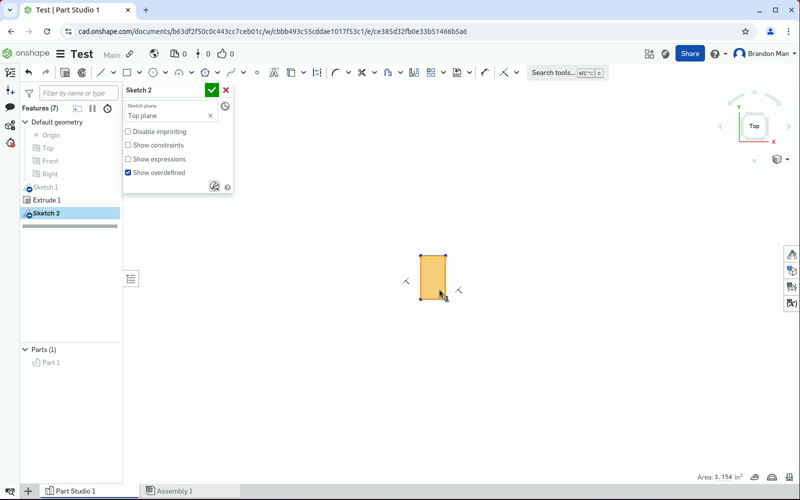
scroll(-6)
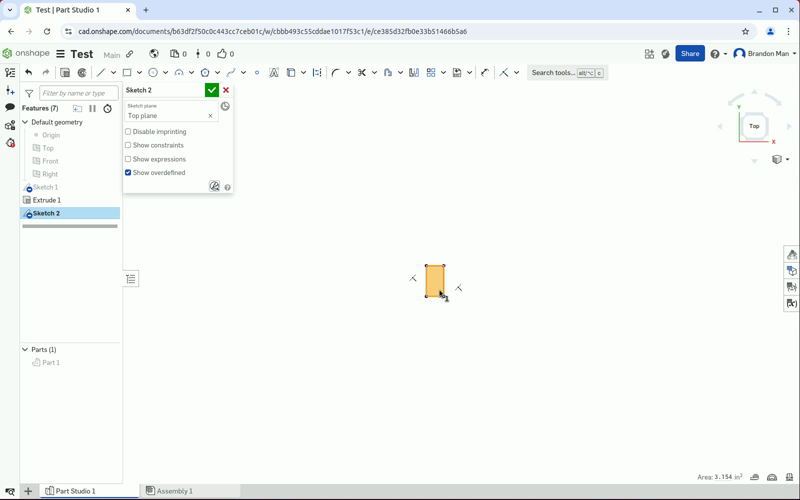
scroll(-6)
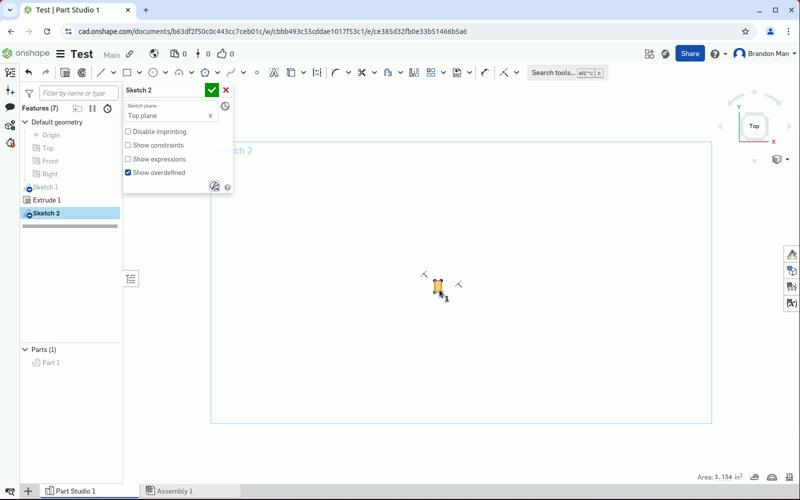
mouse_move(73, 352)
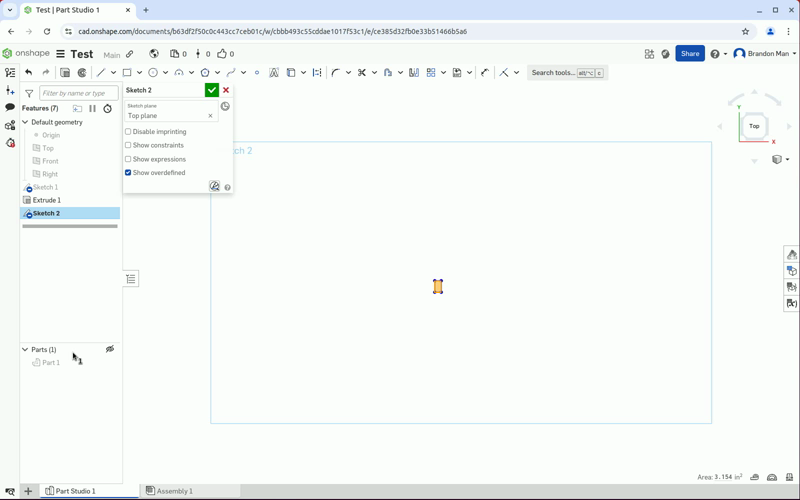
key(shift+y)
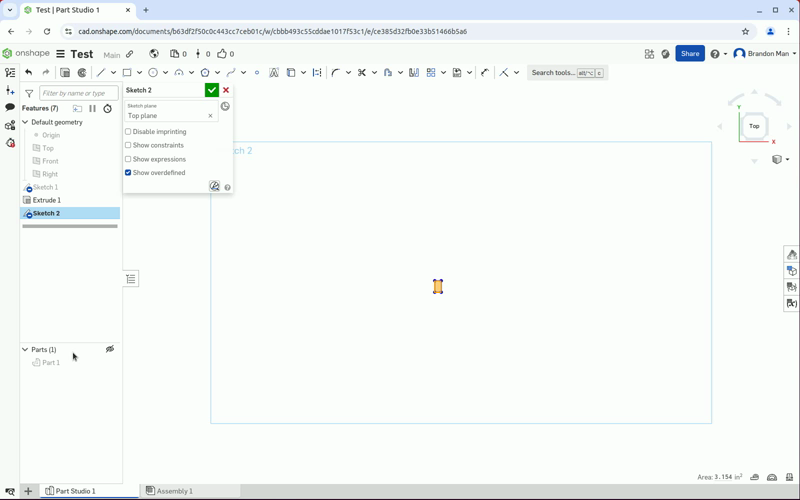
key(shift+e)
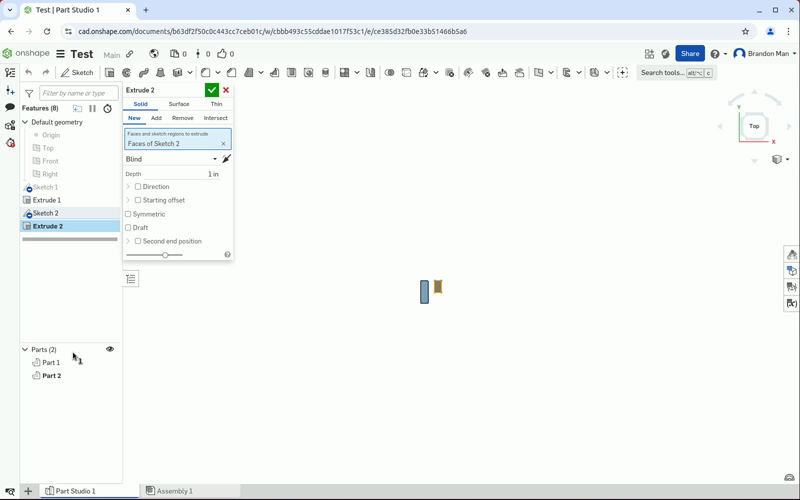
mouse_move(143, 106)
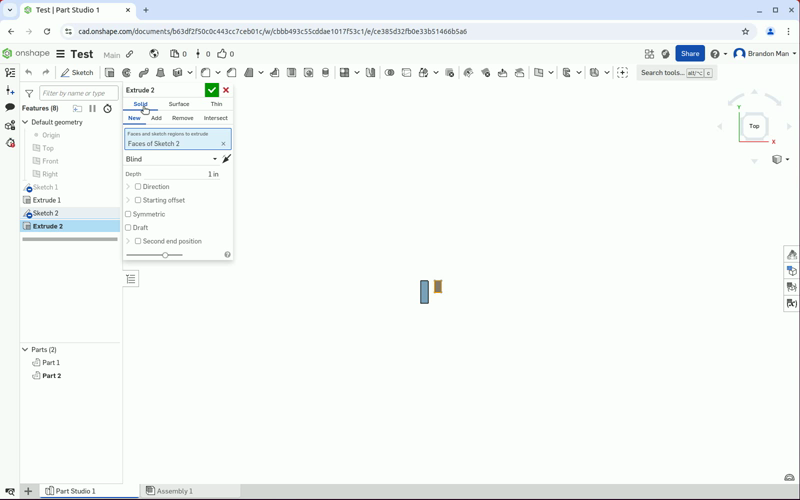
click(143, 106)
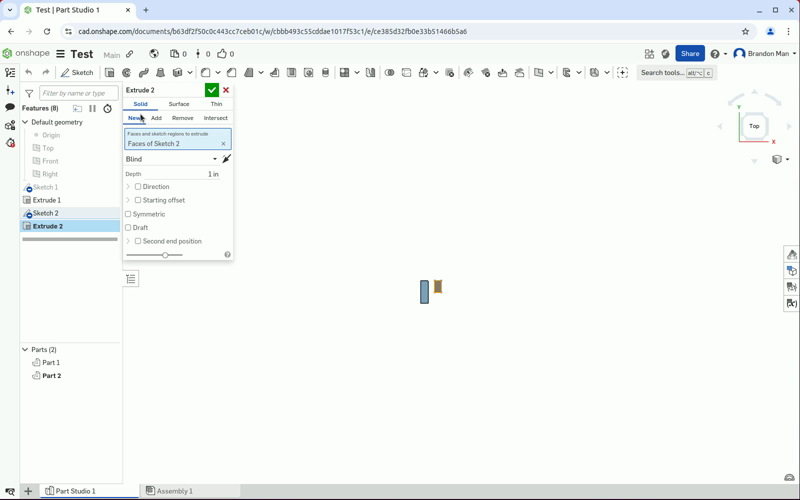
mouse_move(137, 120)
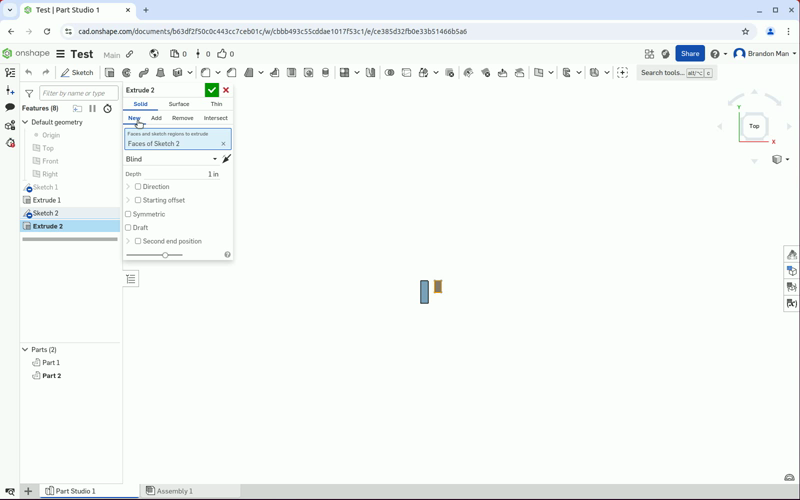
click(137, 120)
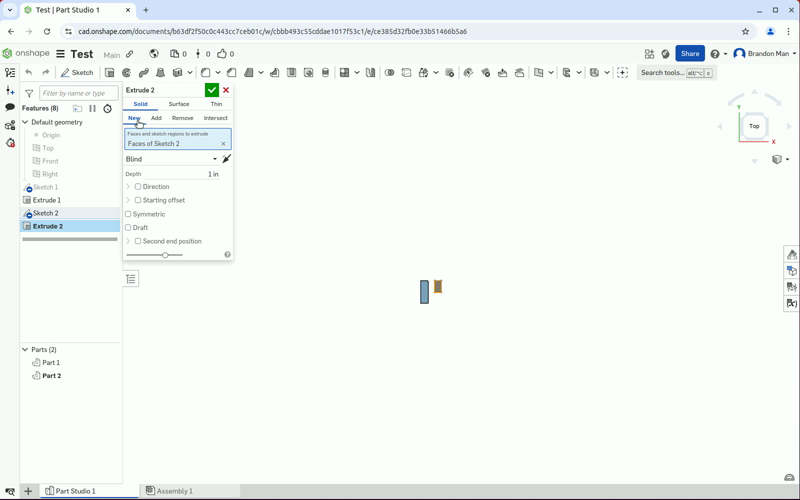
key(tab, 4)
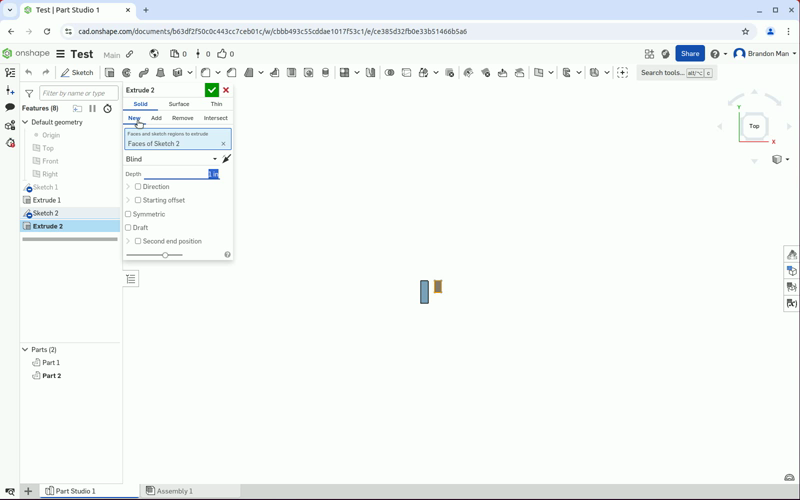
text(3.611)
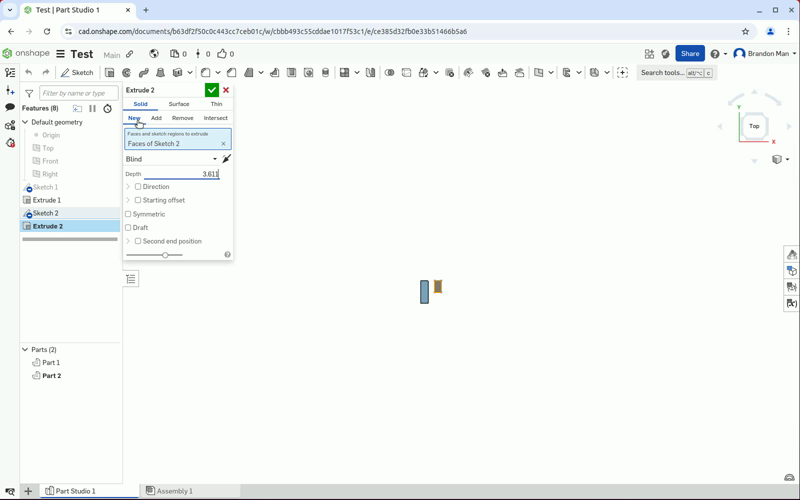
key(enter)
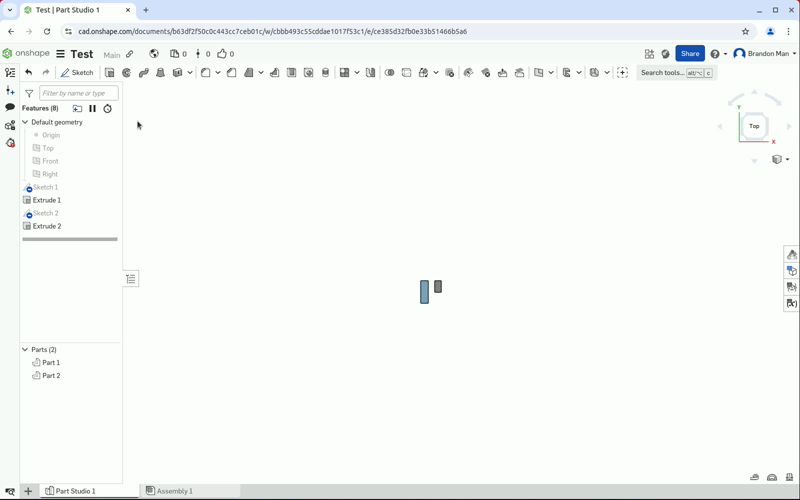
key(shift+h)
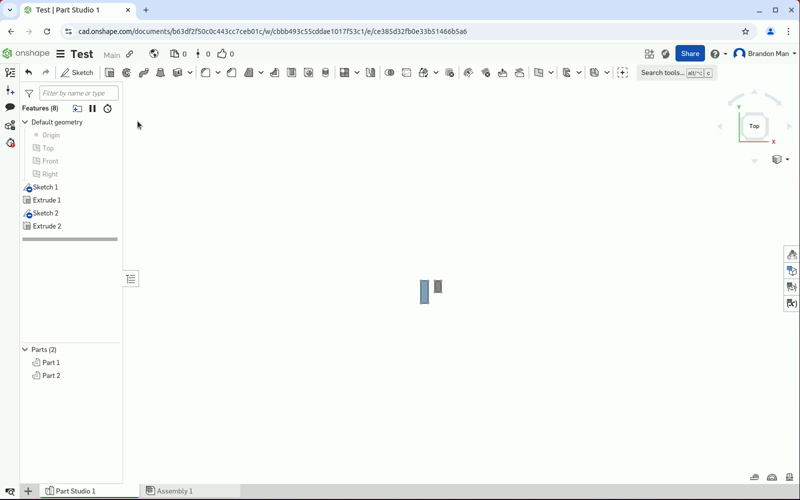
key(shift+h)
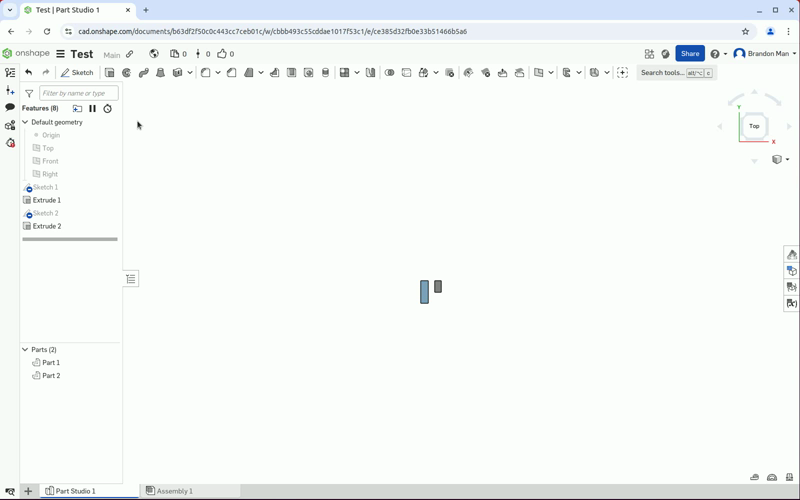
mouse_move(73, 189)
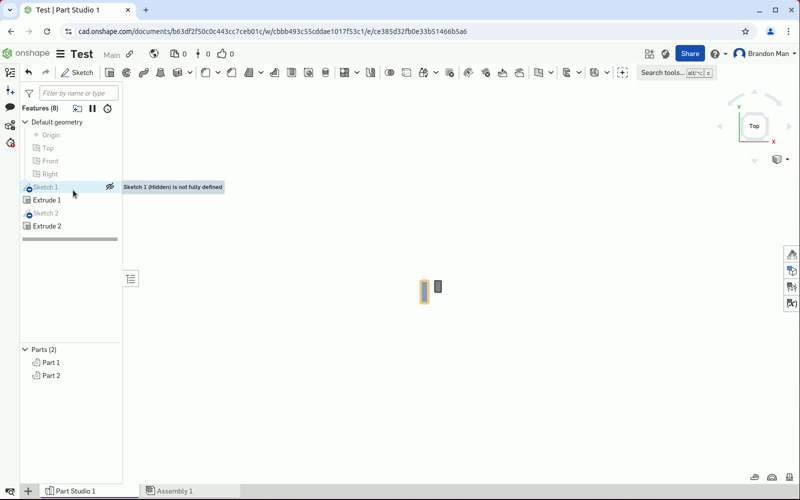
click(73, 189)
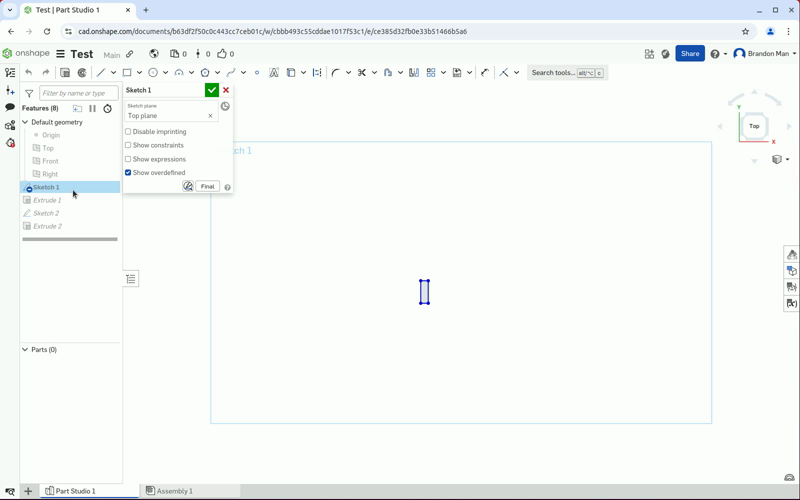
mouse_move(229, 92)
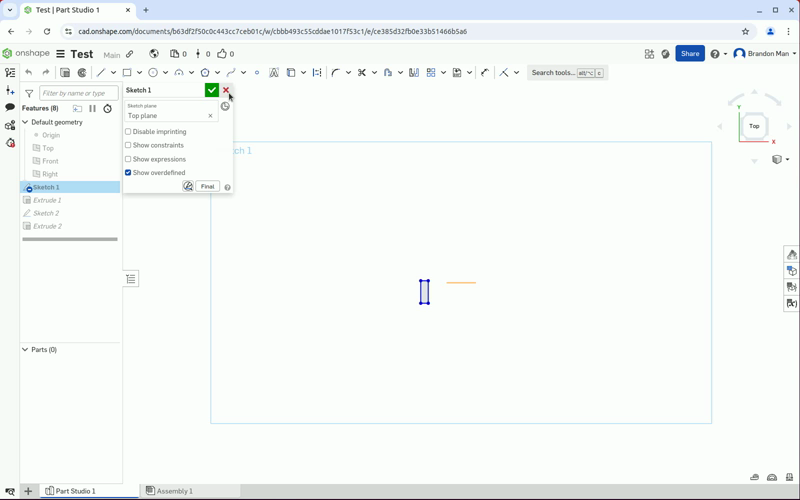
click(229, 92)
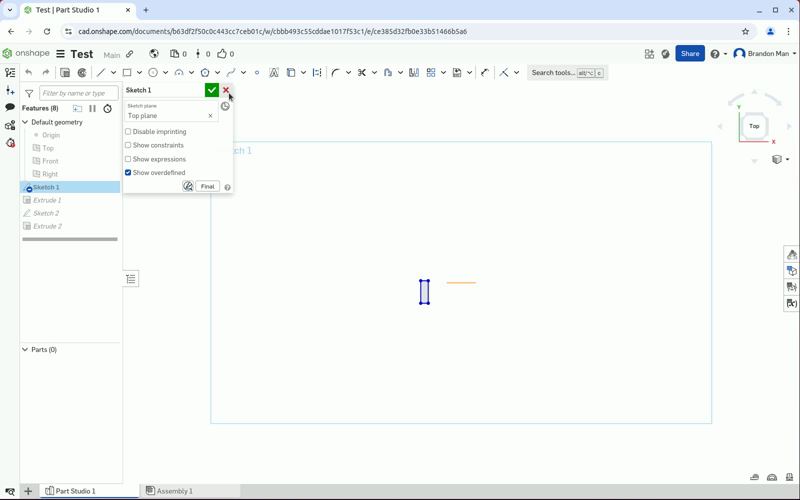
key(shift+s)
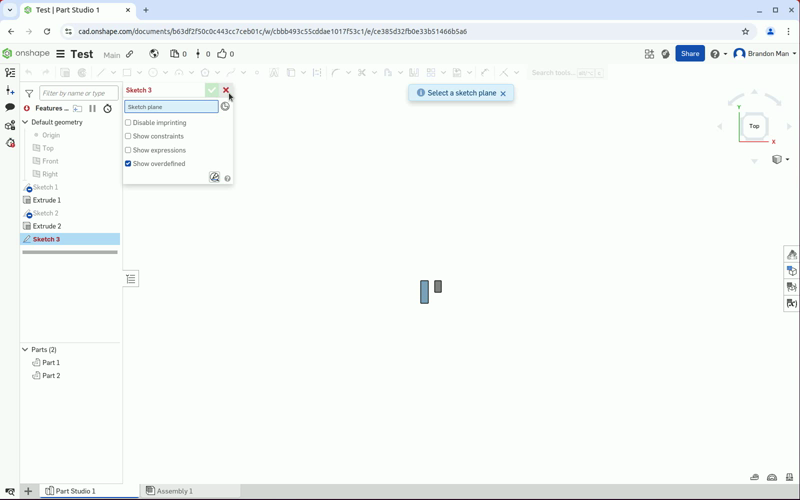
mouse_move(73, 150)
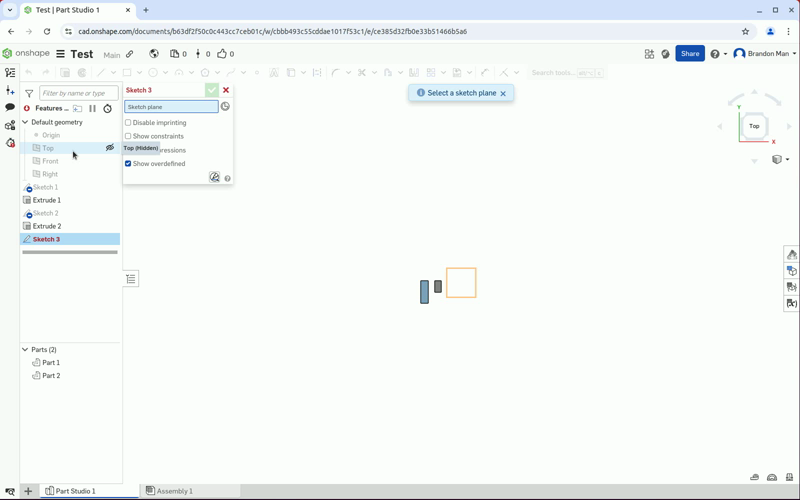
click(73, 150)
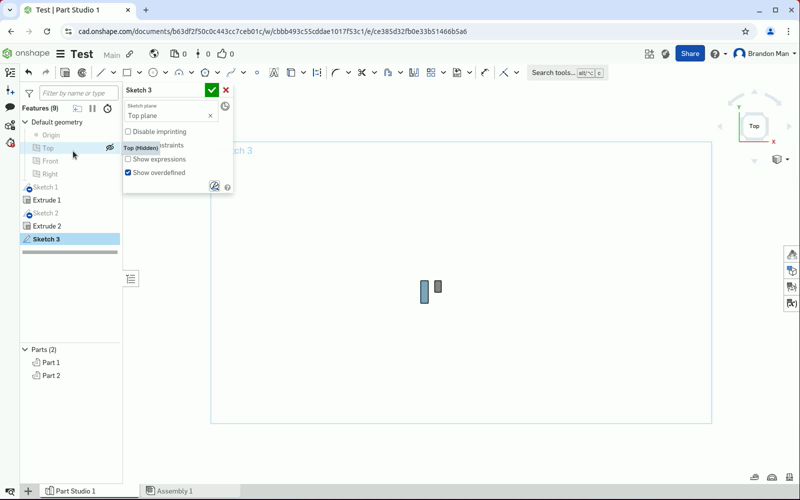
mouse_move(73, 352)
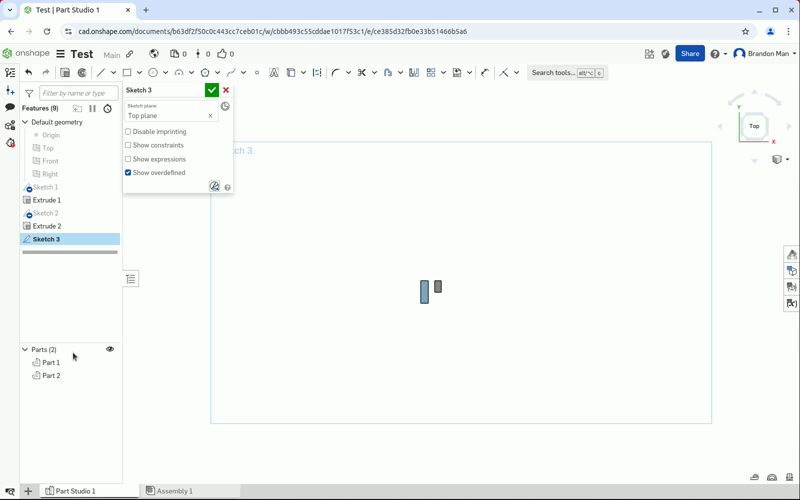
key(y)
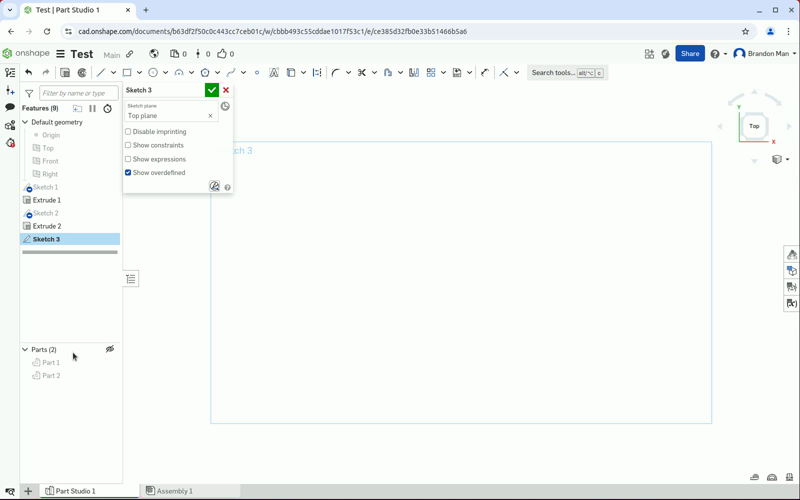
key(l)
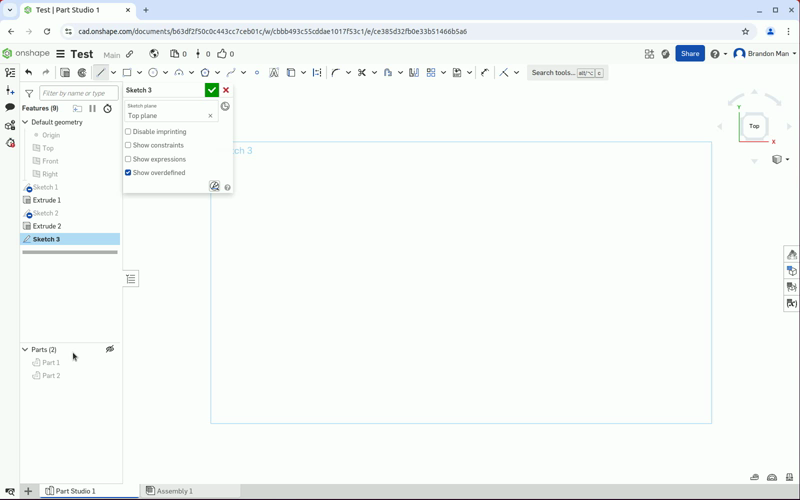
key_down(shift)
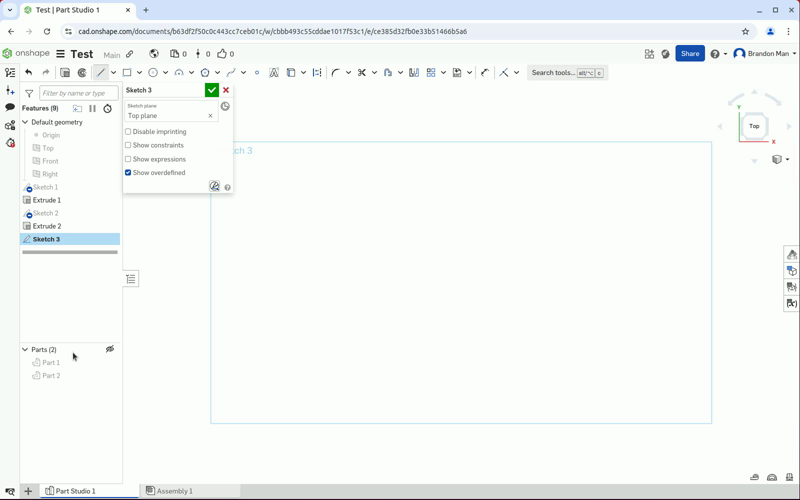
mouse_move(420, 281)
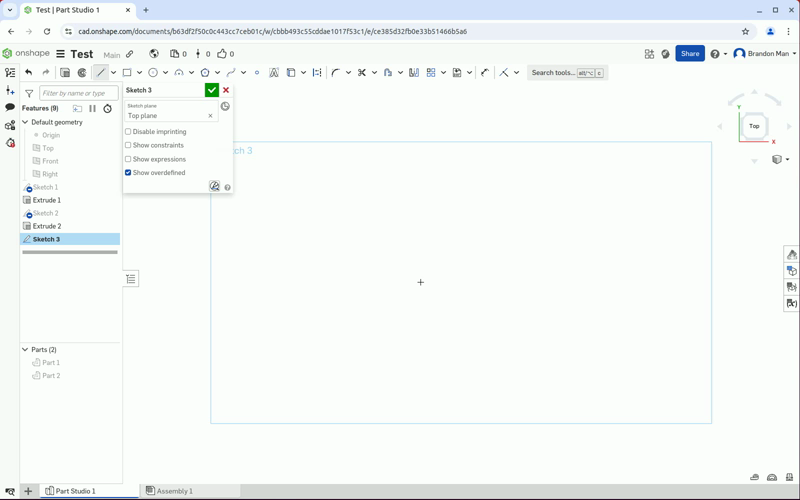
click(420, 281)
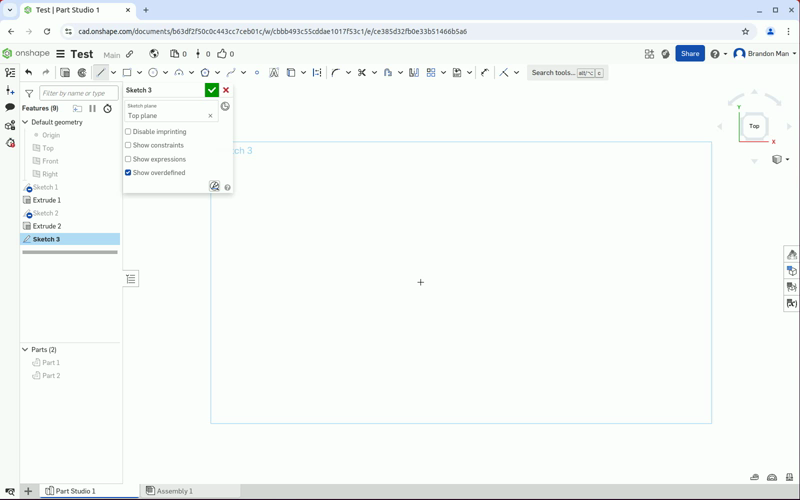
key_up(shift)
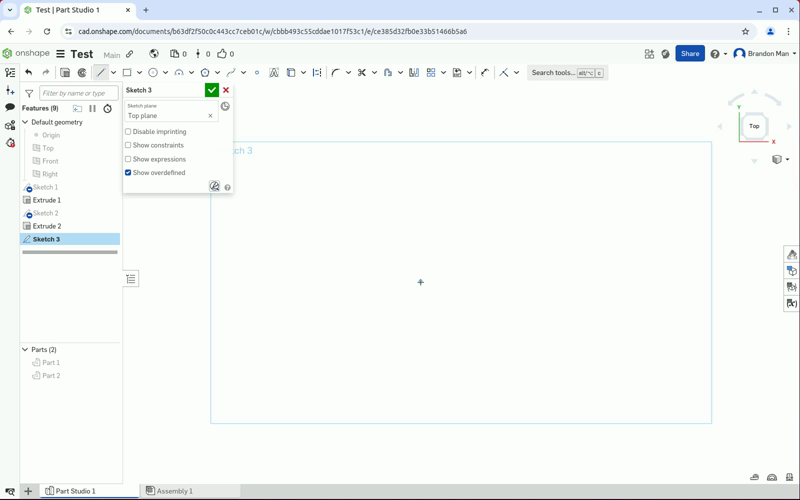
key_down(shift)
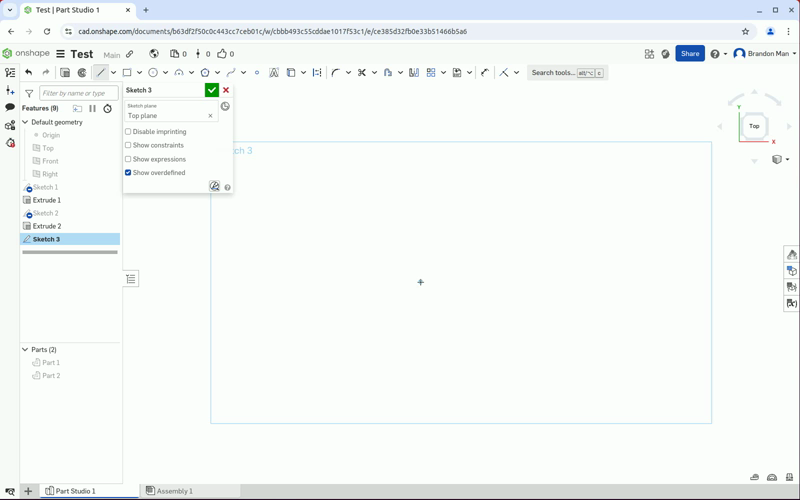
mouse_move(450, 281)
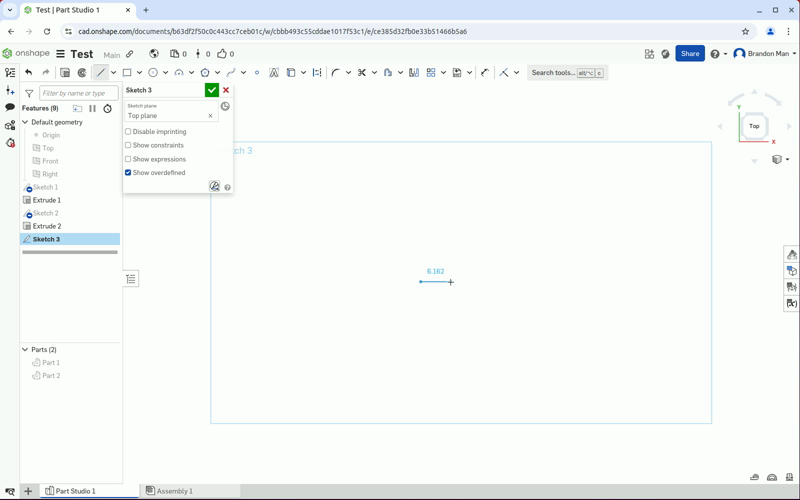
mouse_move(427, 281)
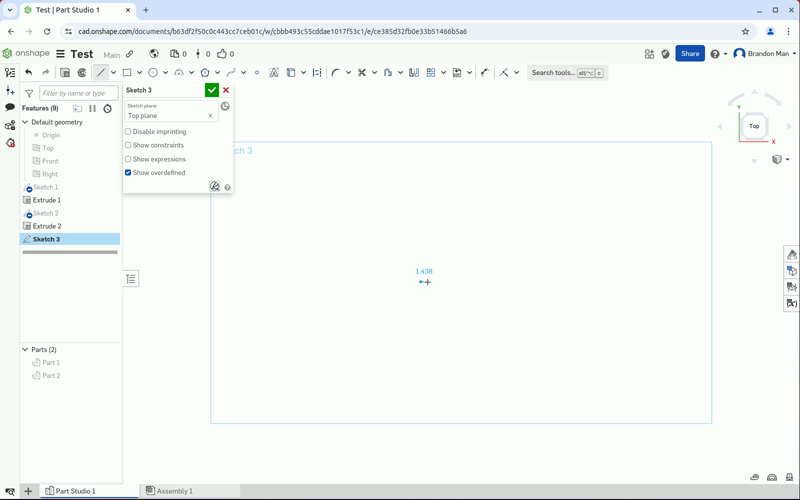
scroll(6)
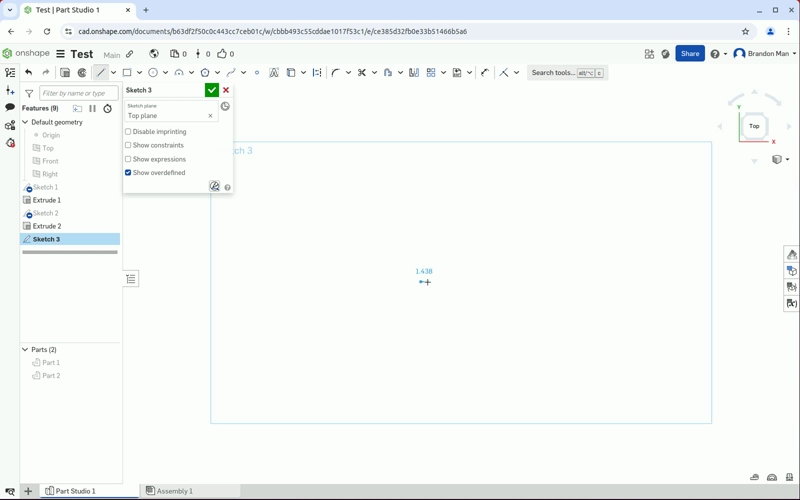
scroll(6)
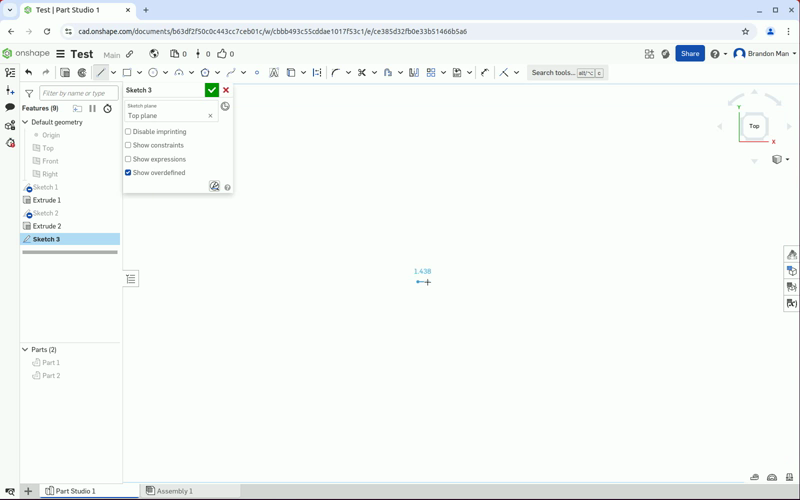
scroll(6)
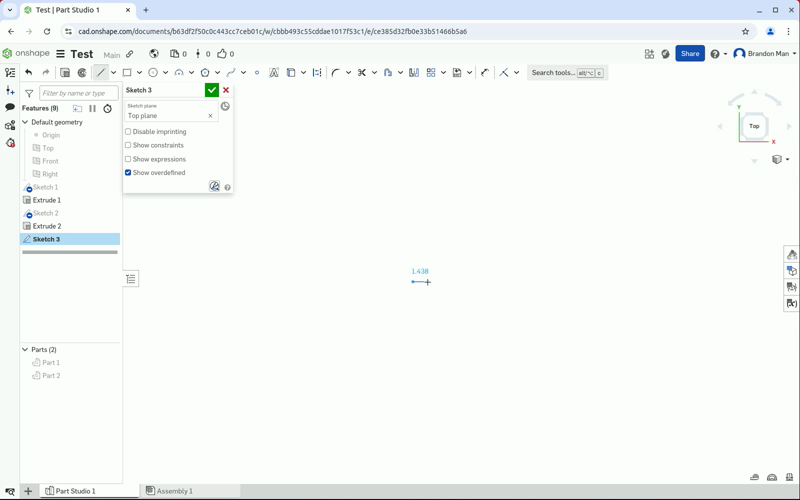
scroll(6)
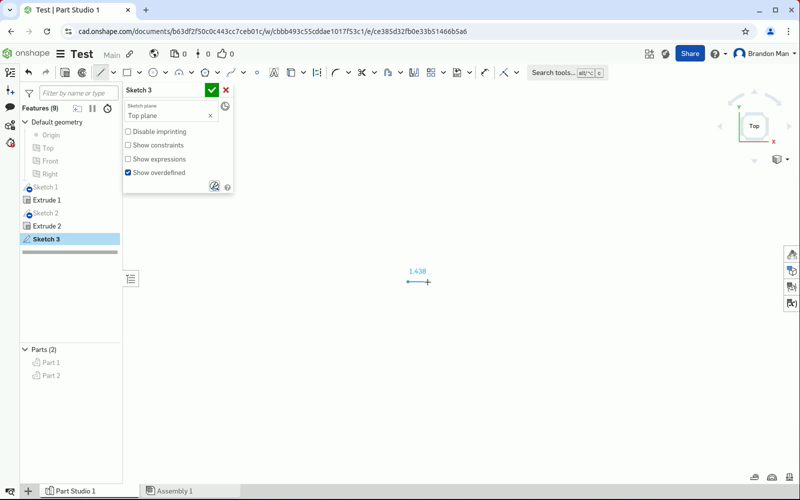
scroll(6)
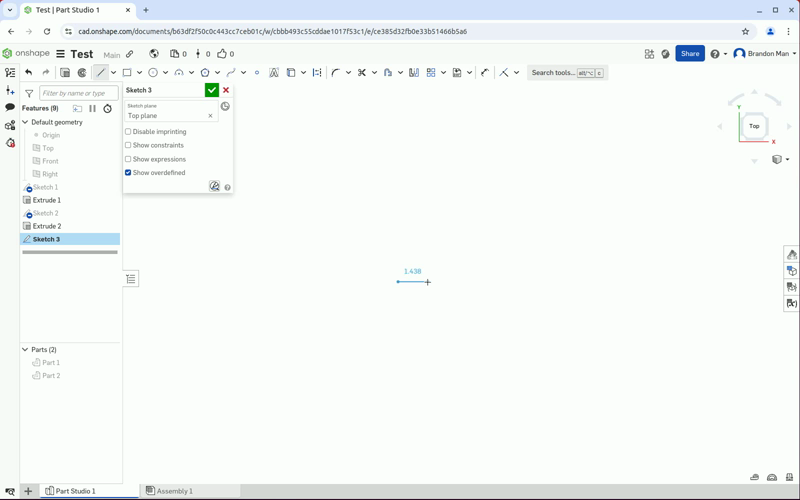
scroll(6)
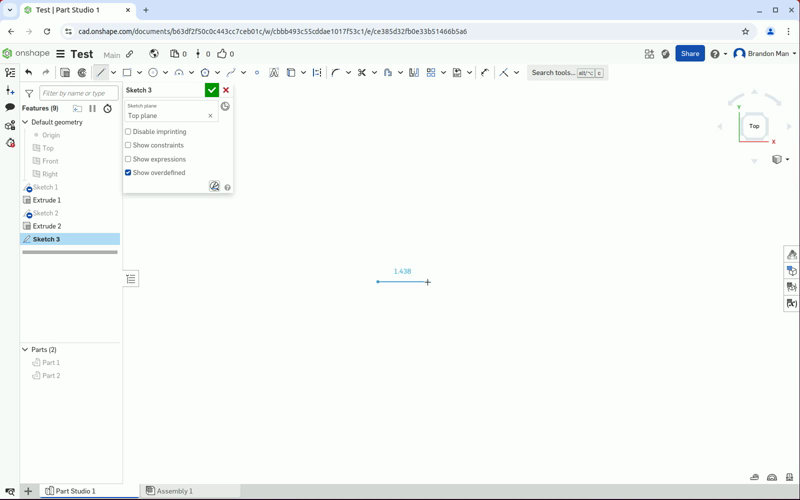
scroll(6)
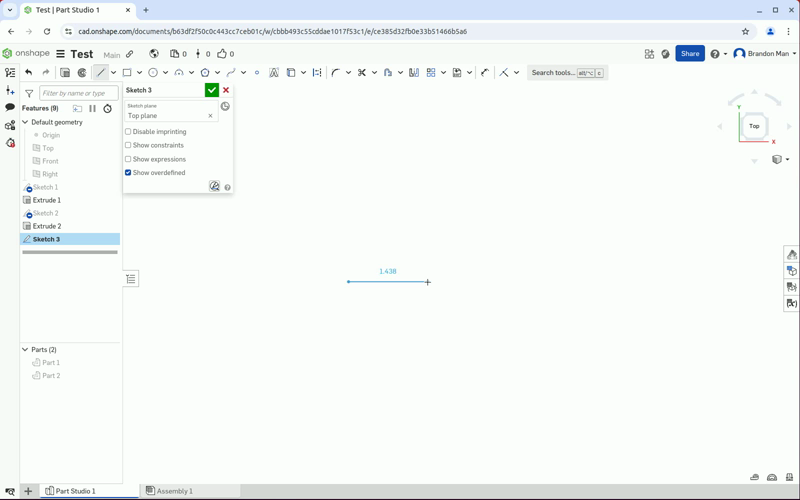
click(427, 281)
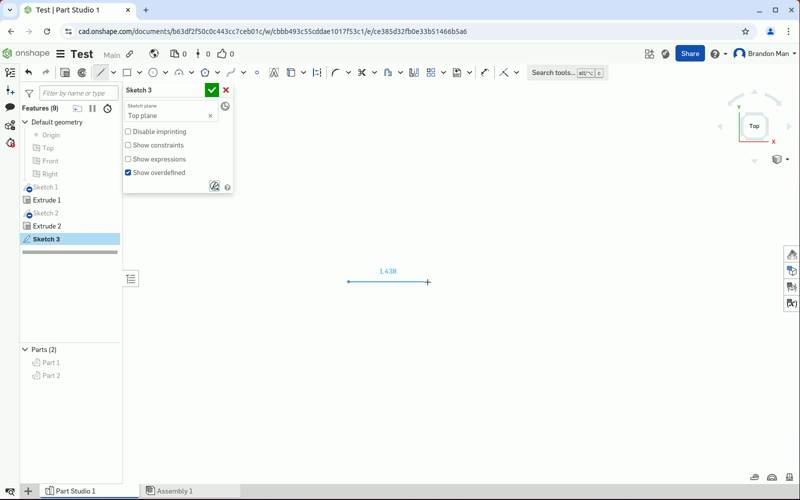
scroll(-6)
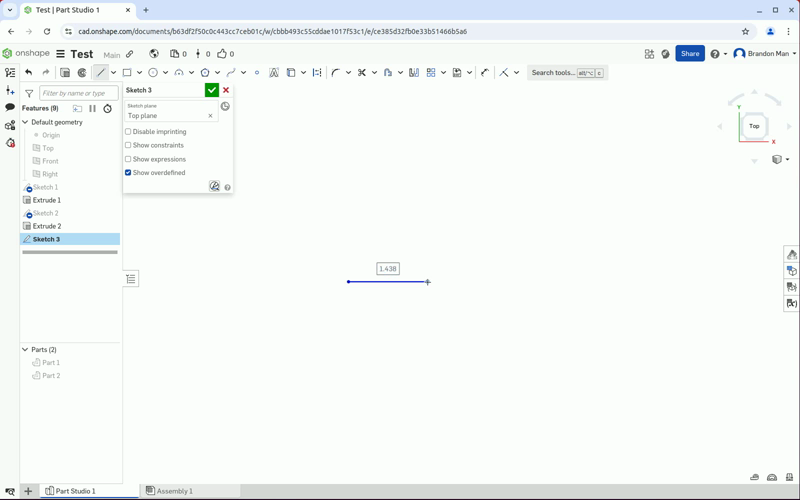
scroll(-6)
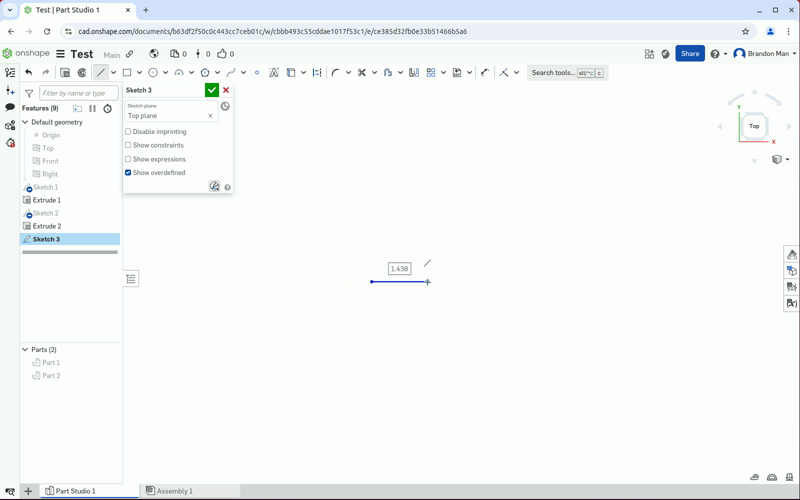
scroll(-6)
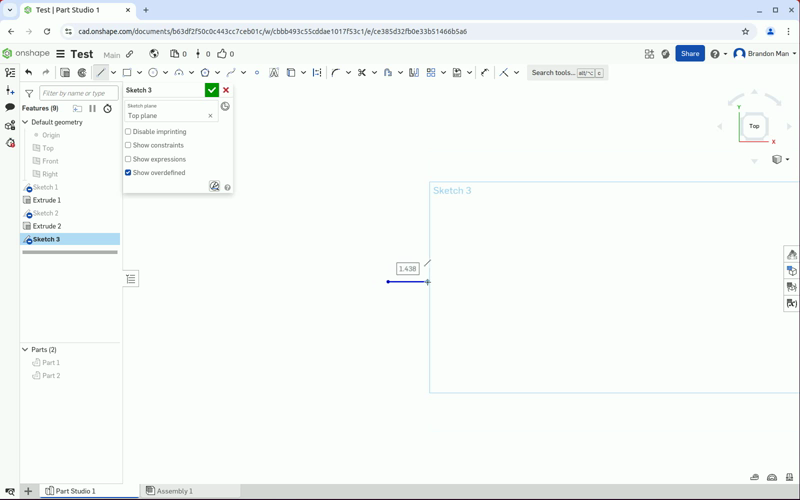
scroll(-6)
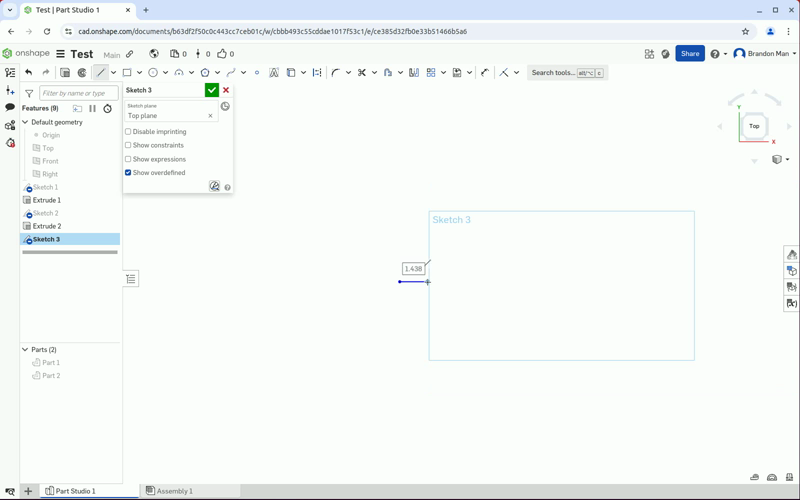
scroll(-6)
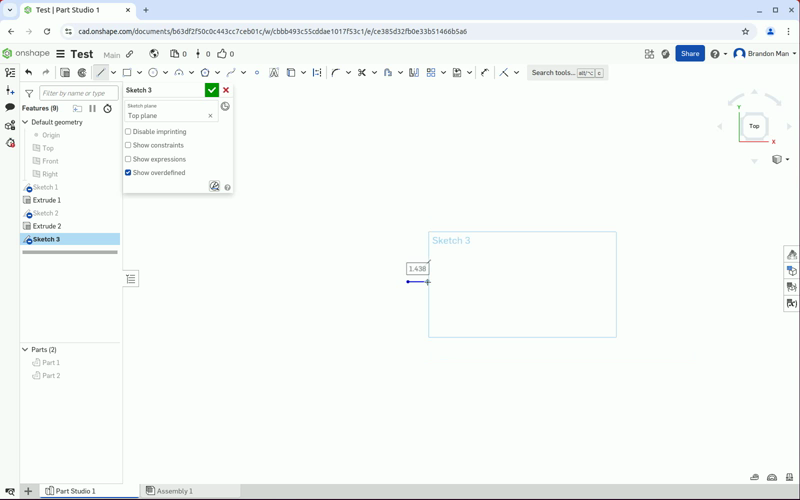
scroll(-6)
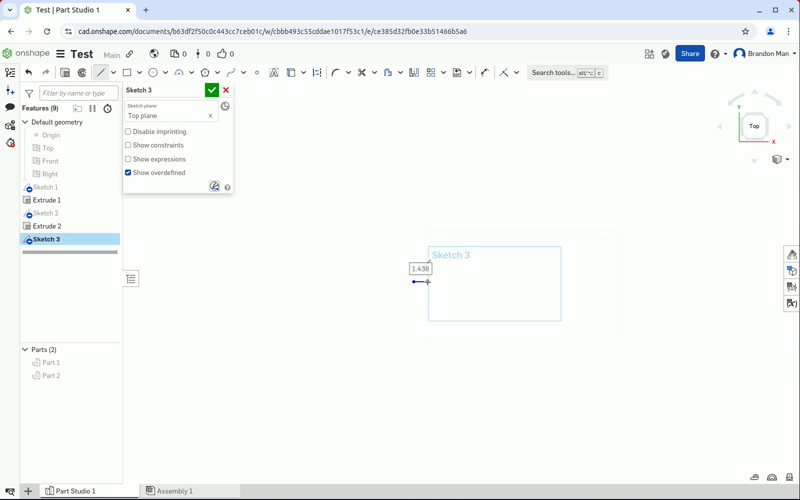
scroll(-6)
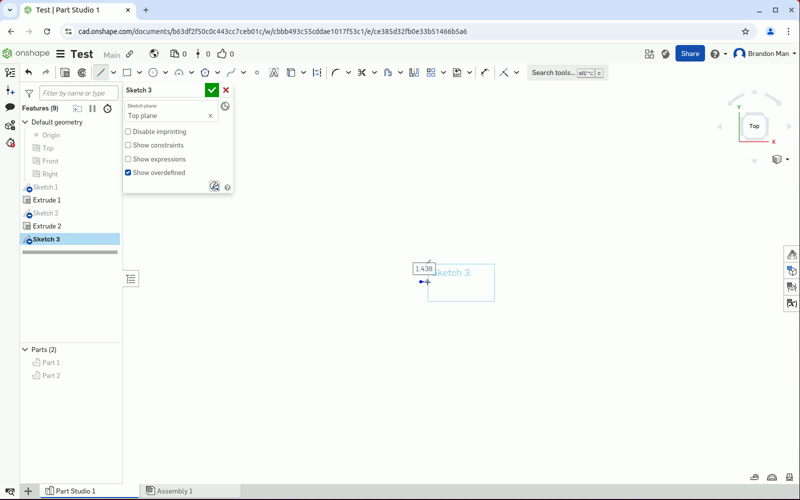
key_up(shift)
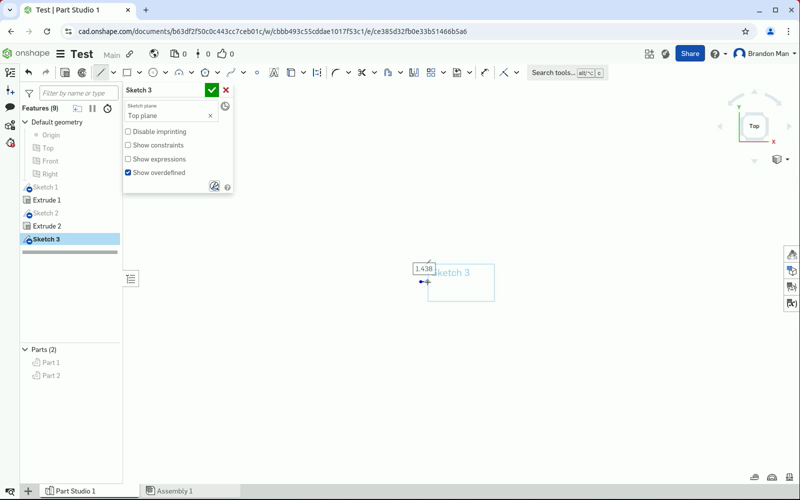
key_down(shift)
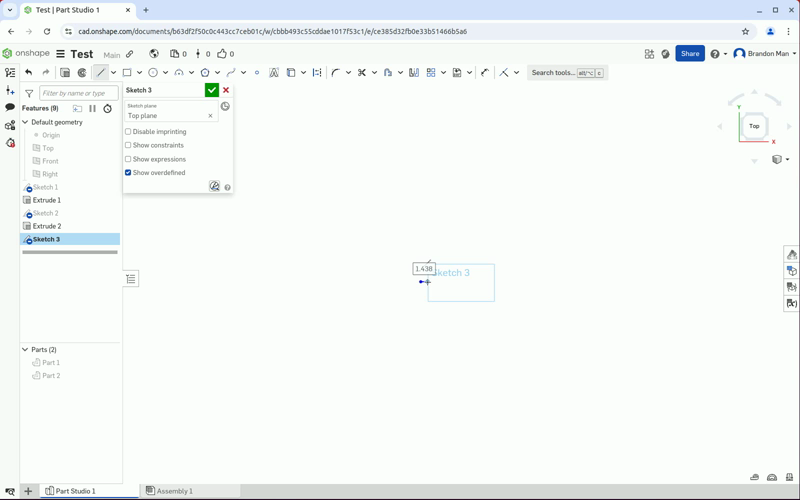
mouse_move(457, 281)
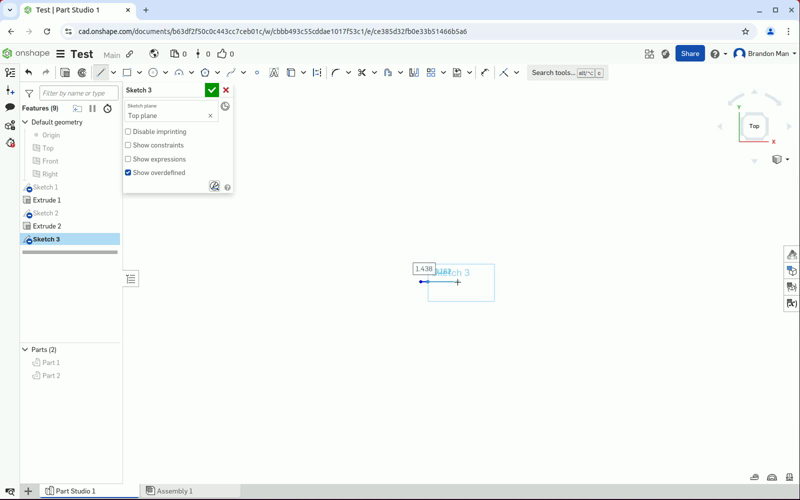
mouse_move(434, 281)
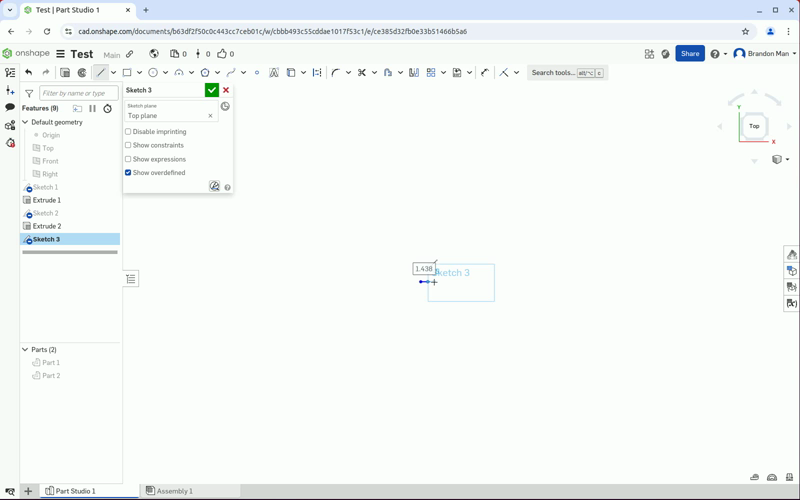
scroll(6)
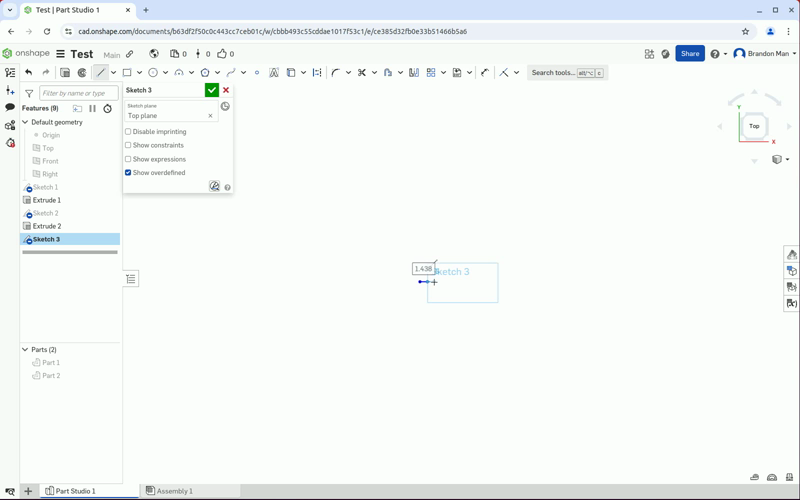
scroll(6)
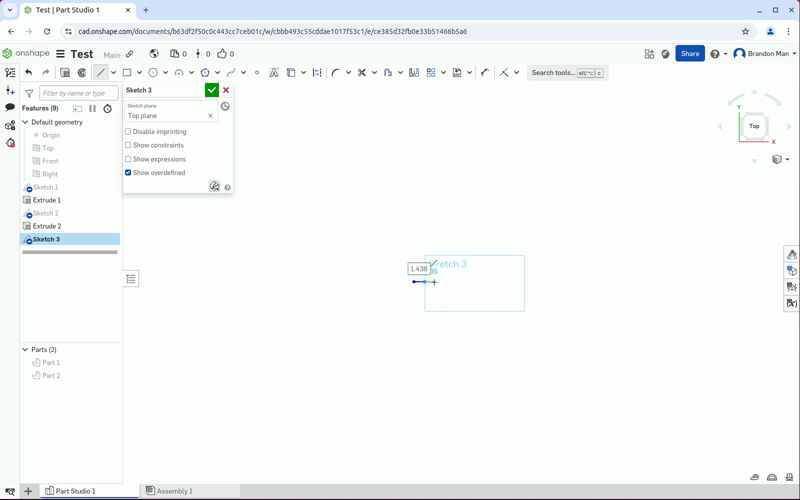
scroll(6)
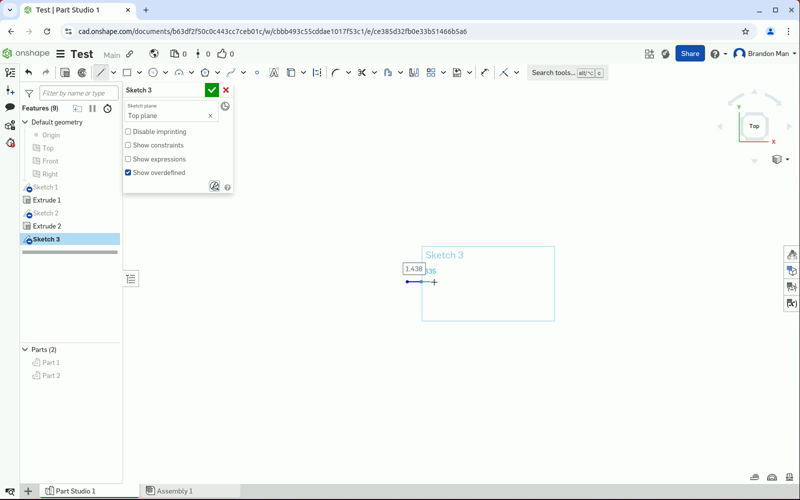
scroll(6)
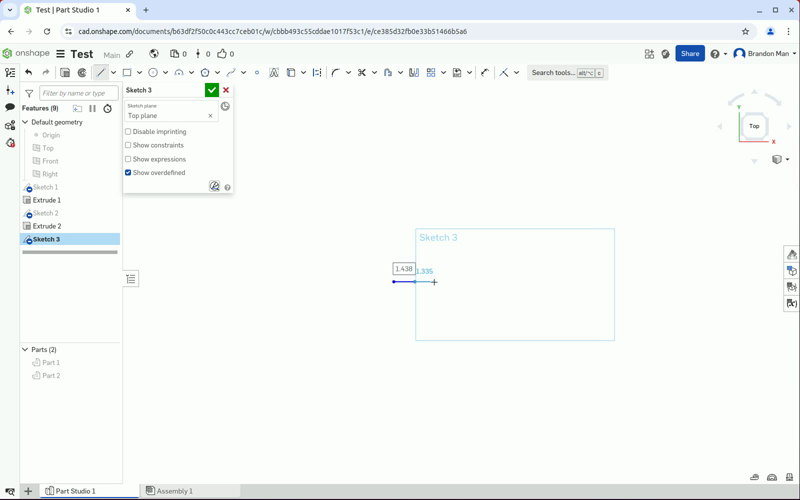
scroll(6)
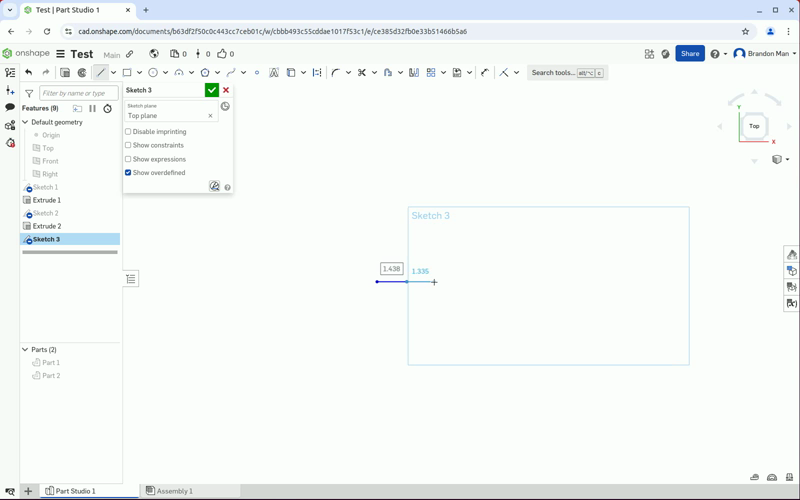
scroll(6)
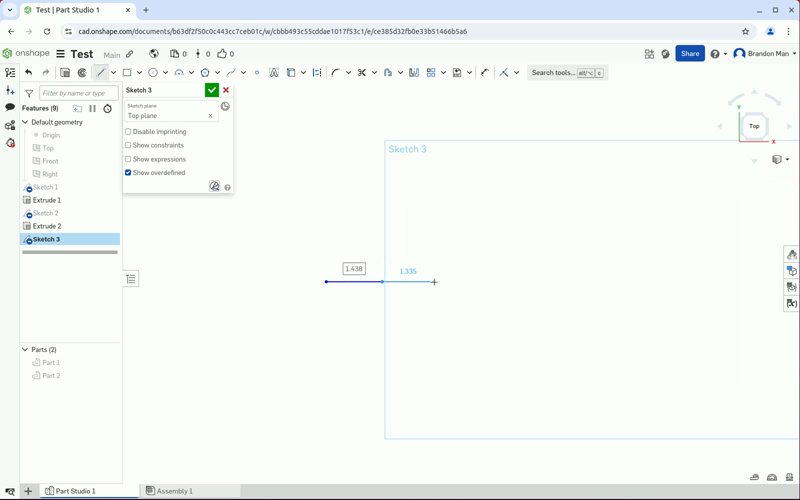
scroll(6)
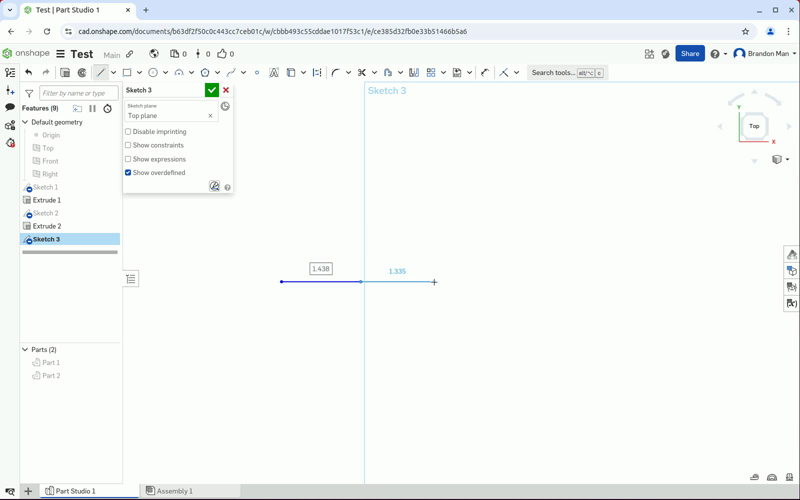
click(434, 281)
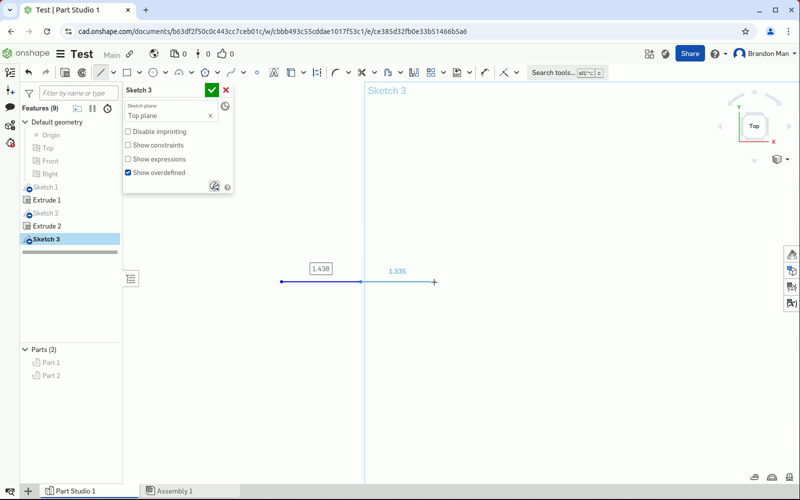
scroll(-6)
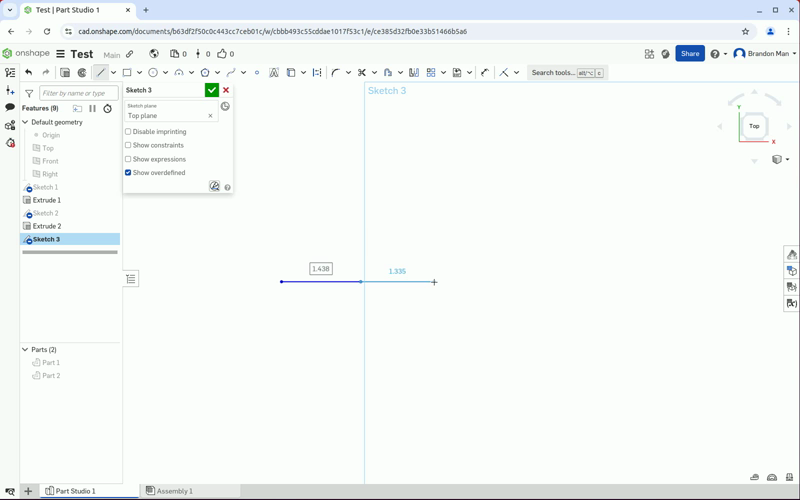
scroll(-6)
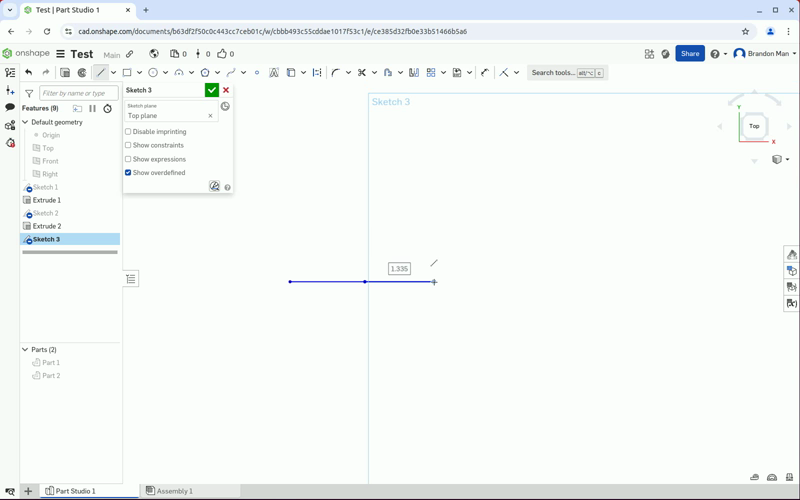
scroll(-6)
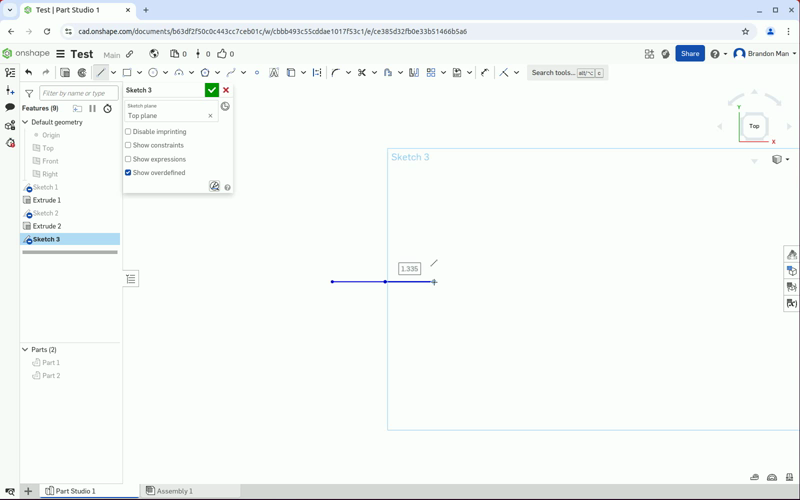
scroll(-6)
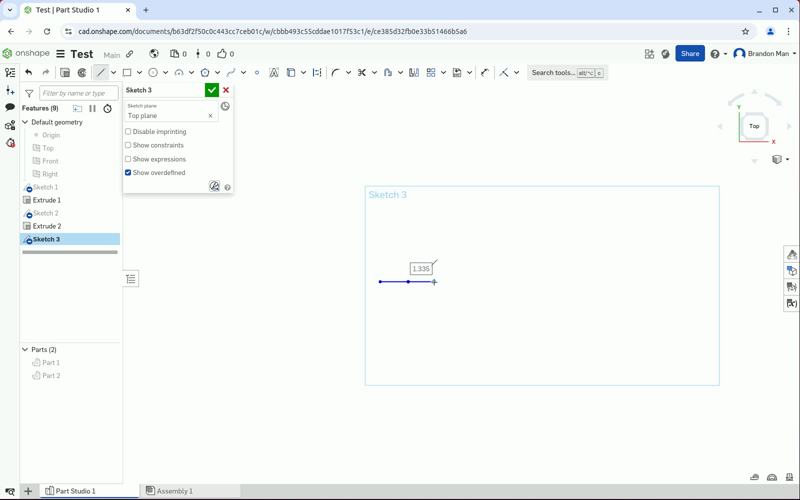
scroll(-6)
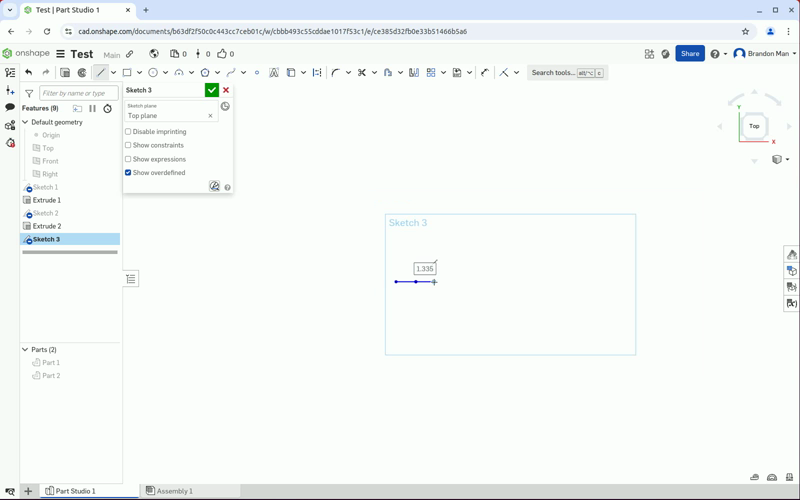
scroll(-6)
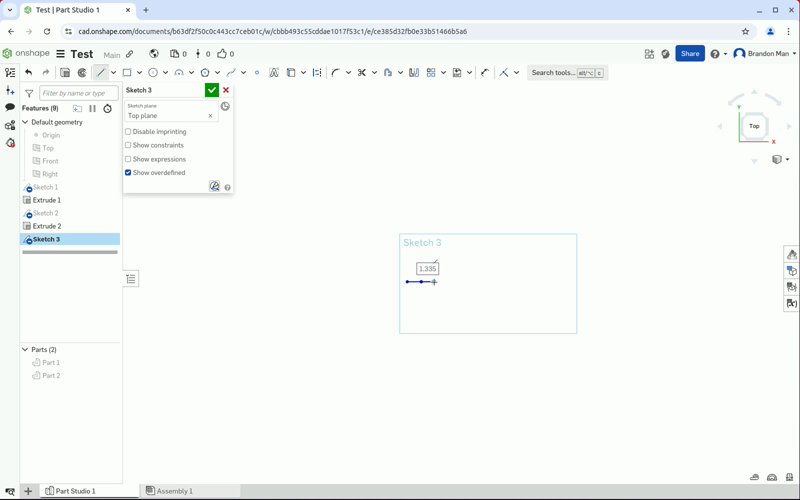
scroll(-6)
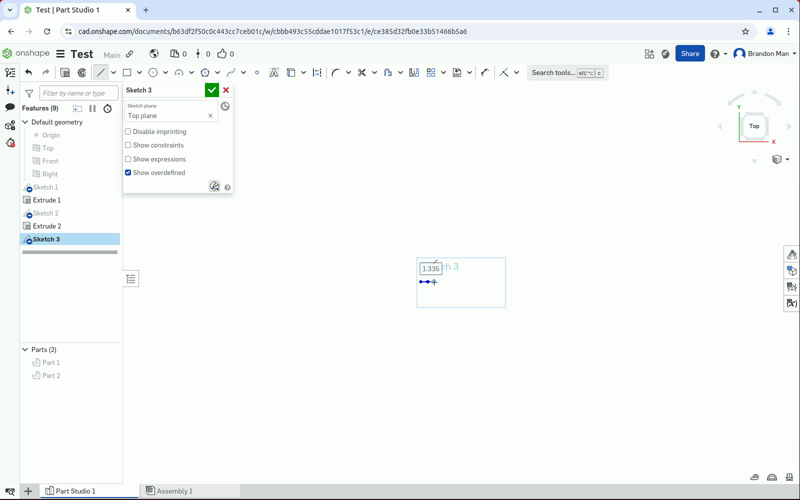
key_up(shift)
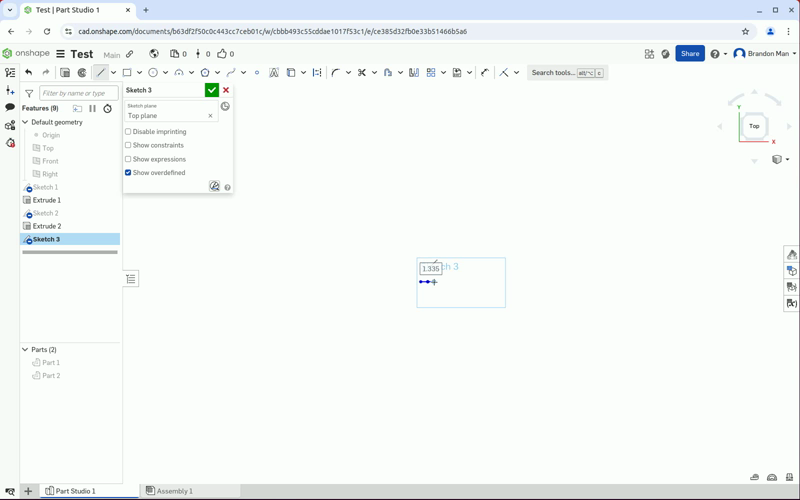
key_down(shift)
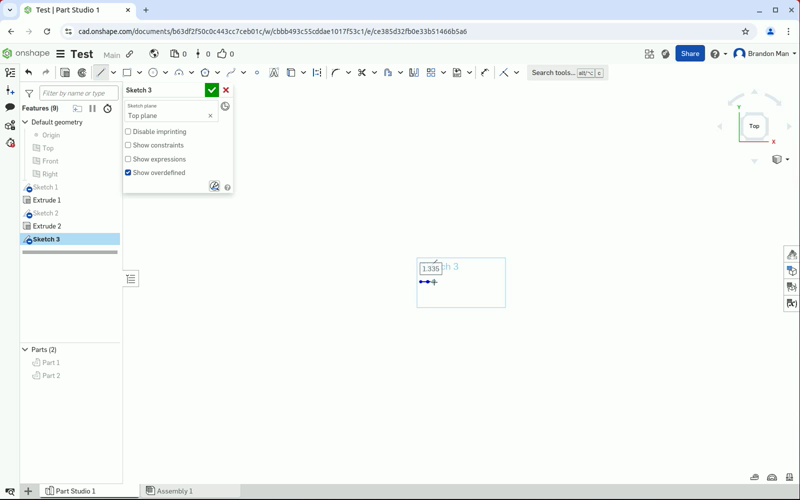
mouse_move(464, 281)
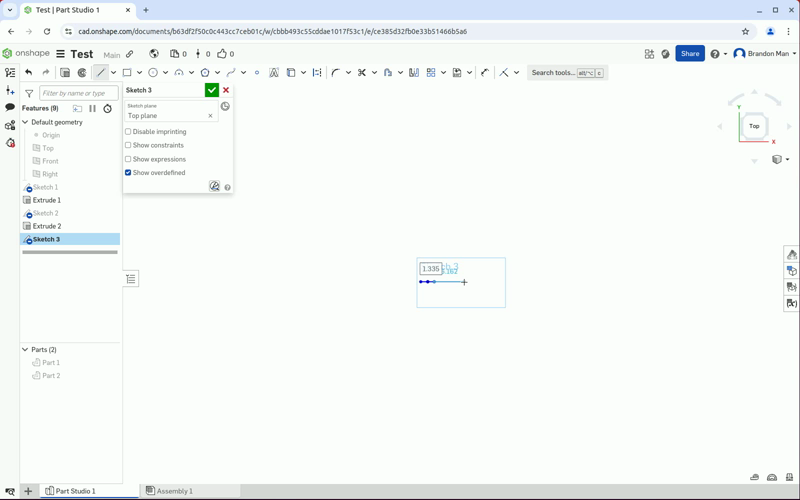
mouse_move(439, 281)
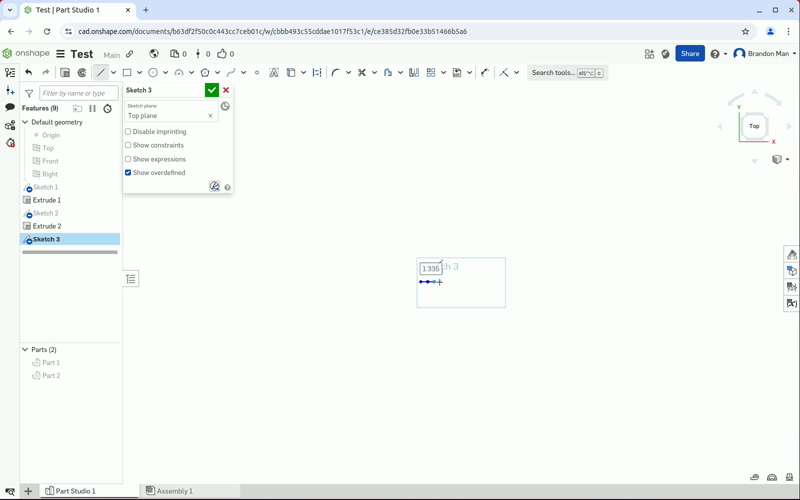
scroll(6)
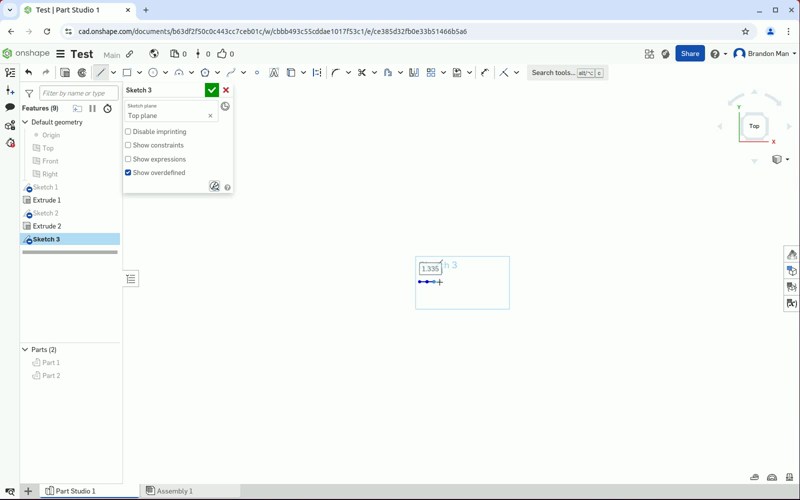
scroll(6)
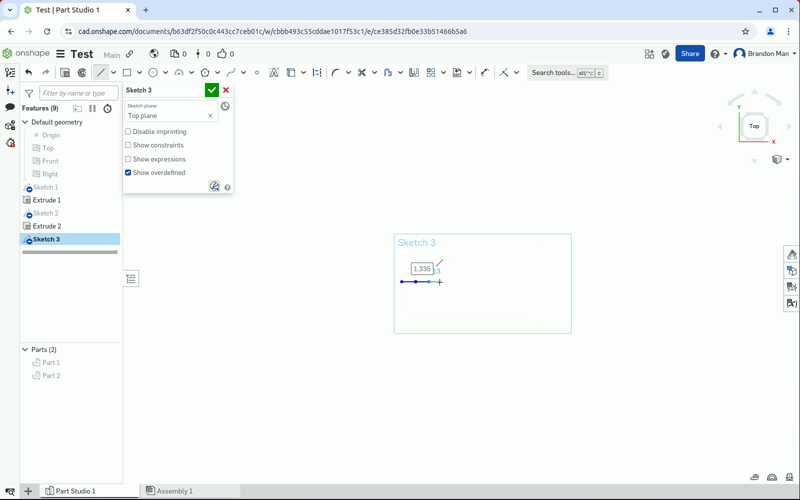
scroll(6)
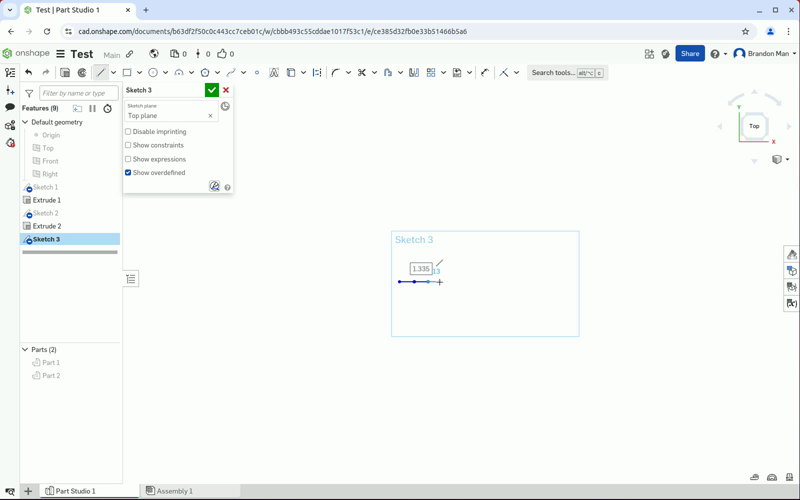
scroll(6)
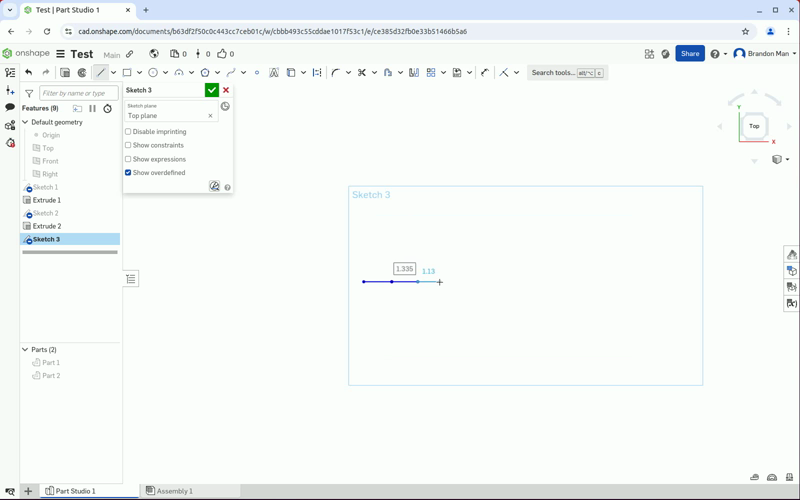
scroll(6)
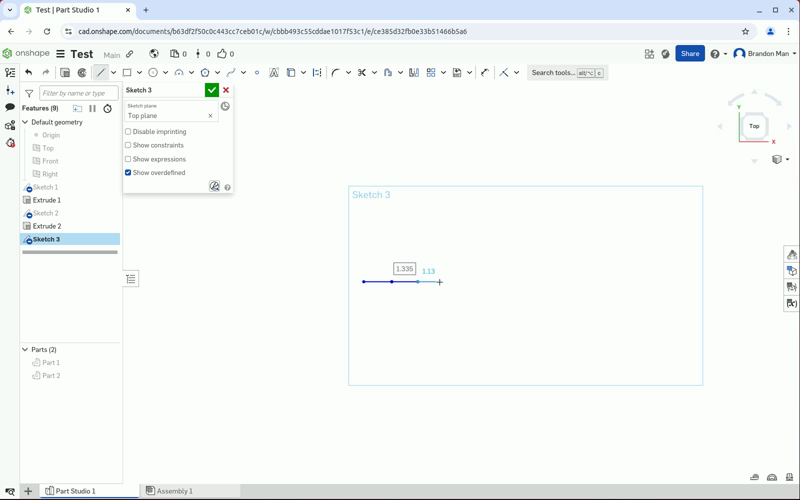
scroll(6)
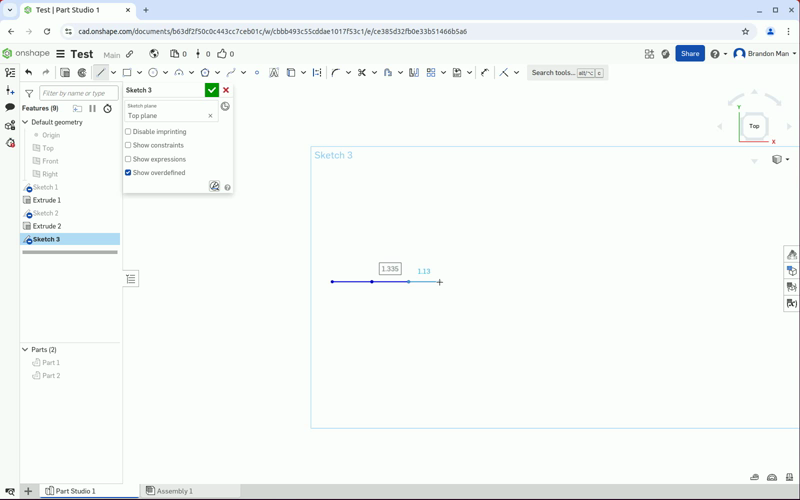
scroll(6)
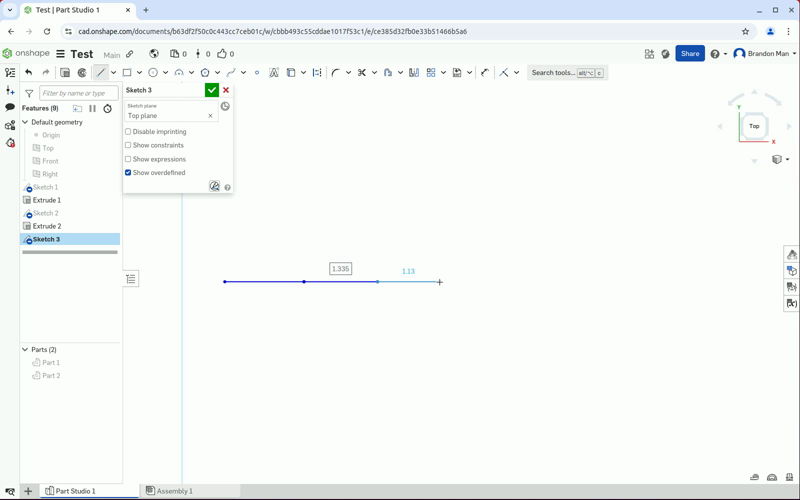
click(439, 281)
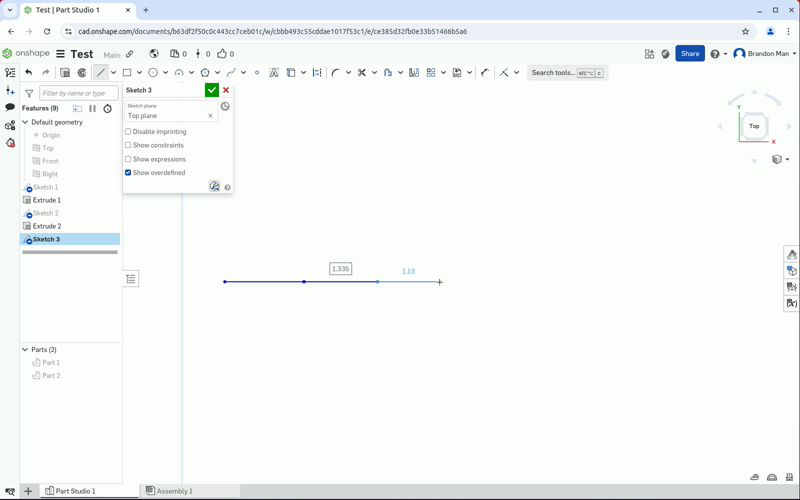
scroll(-6)
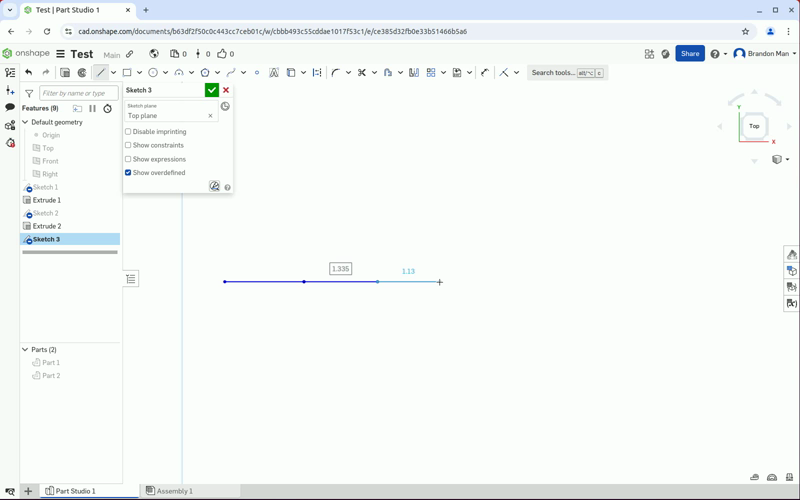
scroll(-6)
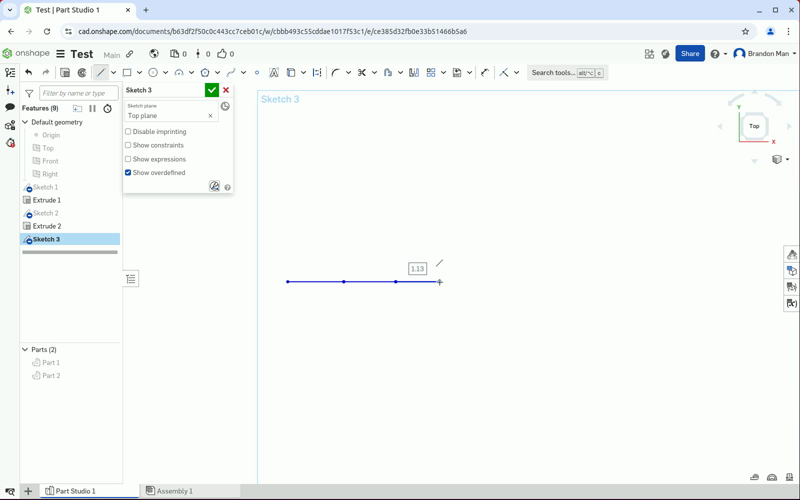
scroll(-6)
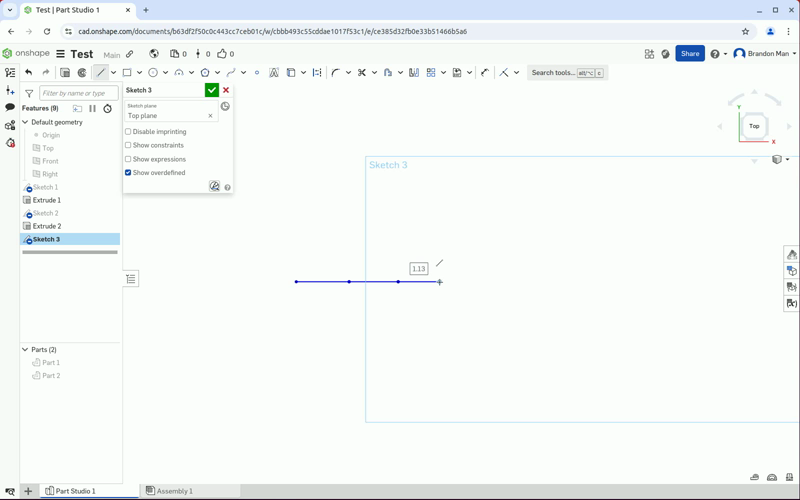
scroll(-6)
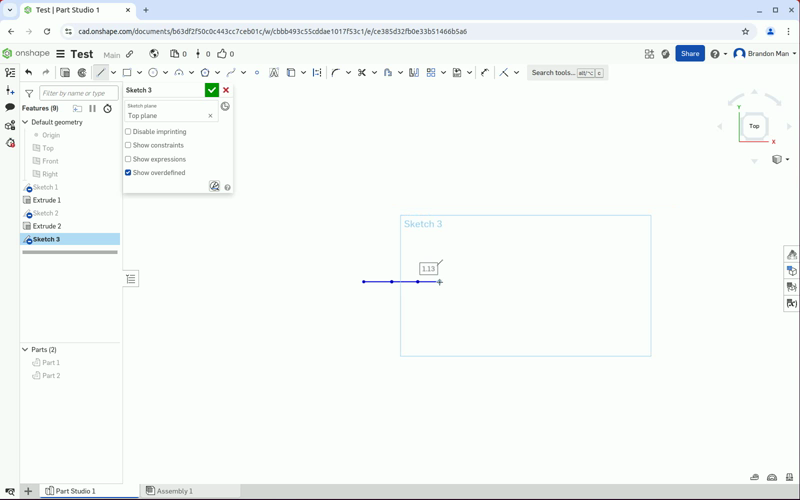
scroll(-6)
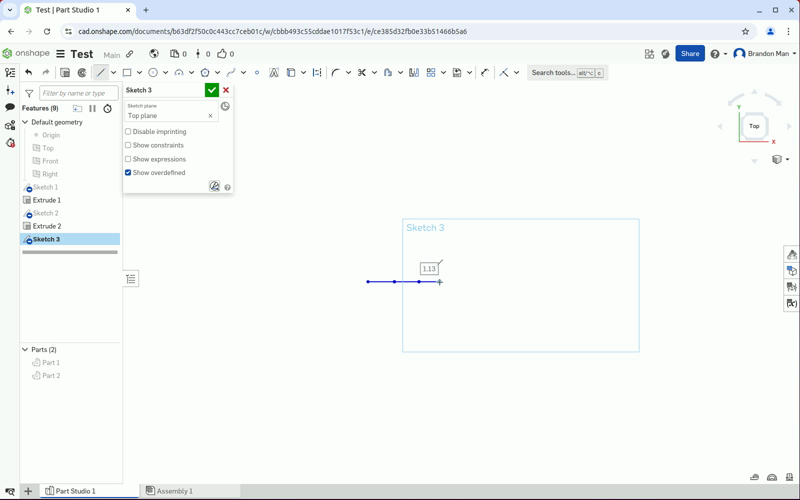
scroll(-6)
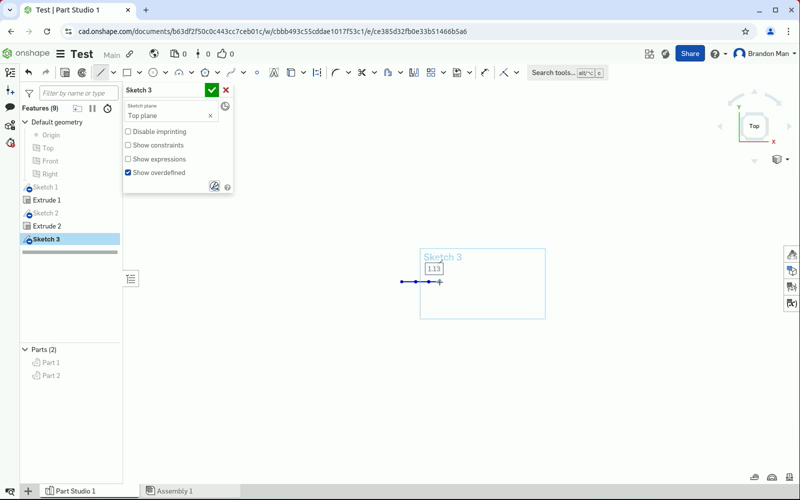
scroll(-6)
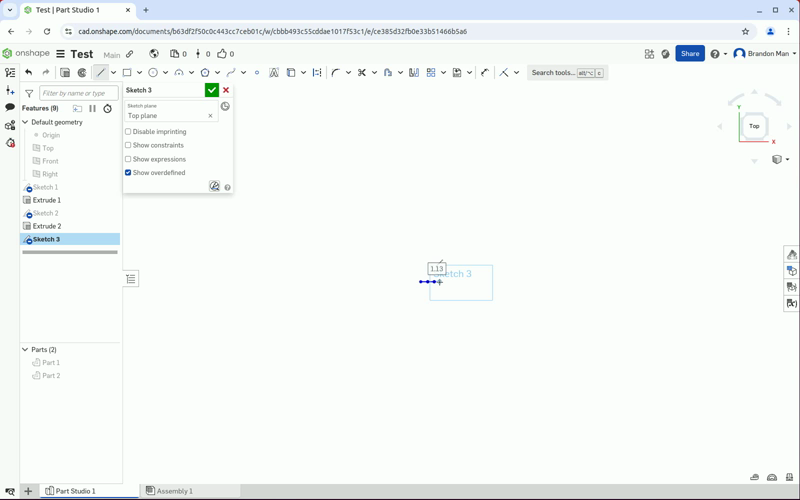
key_up(shift)
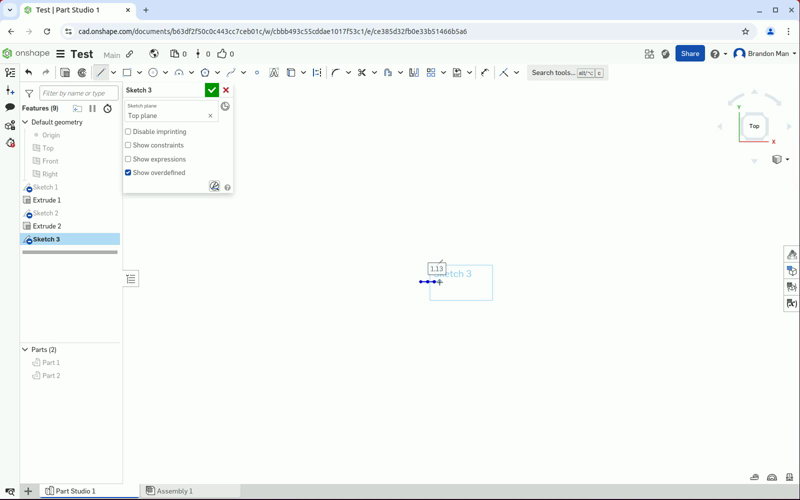
key_down(shift)
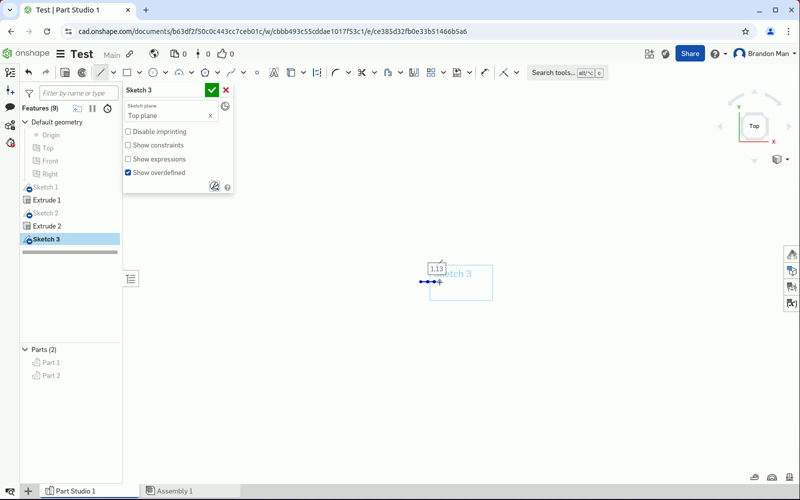
mouse_move(469, 281)
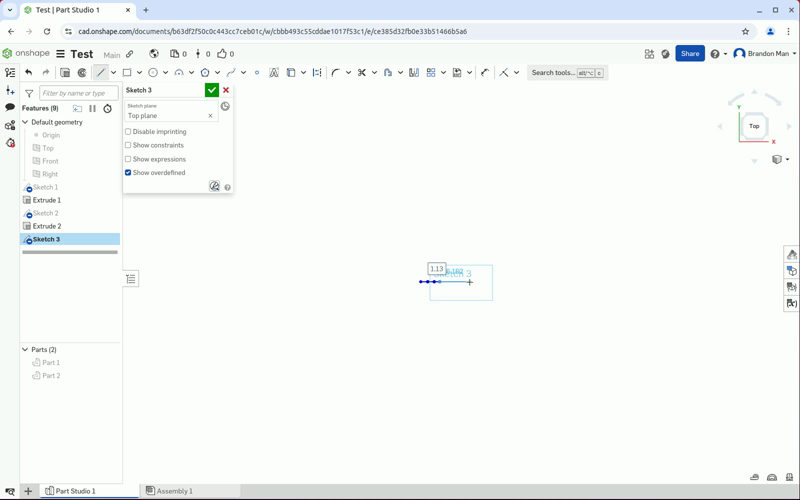
mouse_move(446, 281)
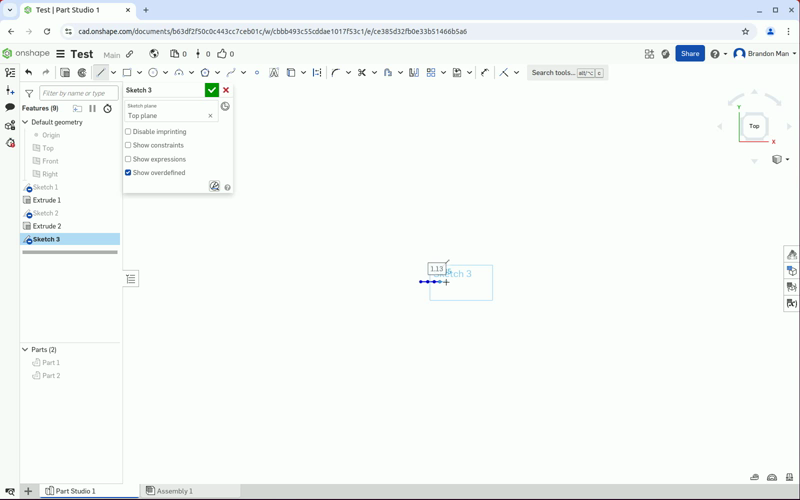
scroll(6)
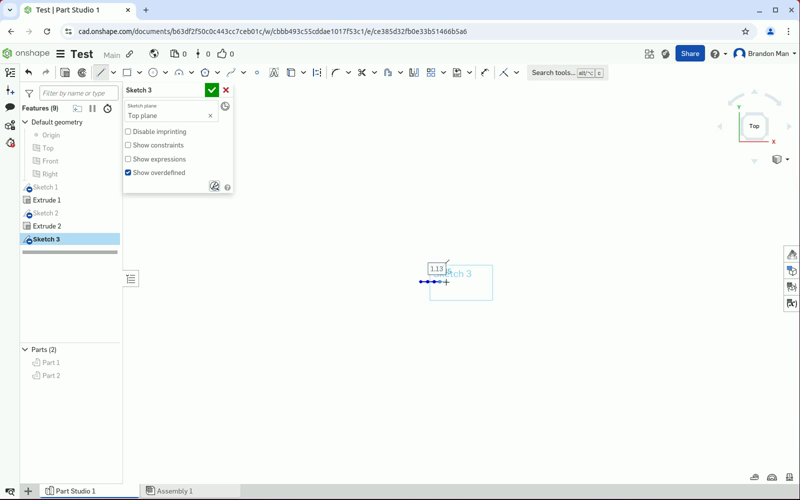
scroll(6)
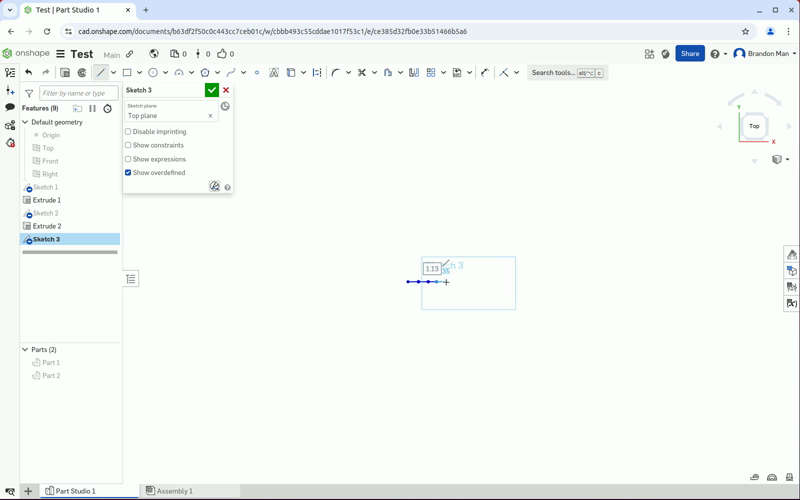
scroll(6)
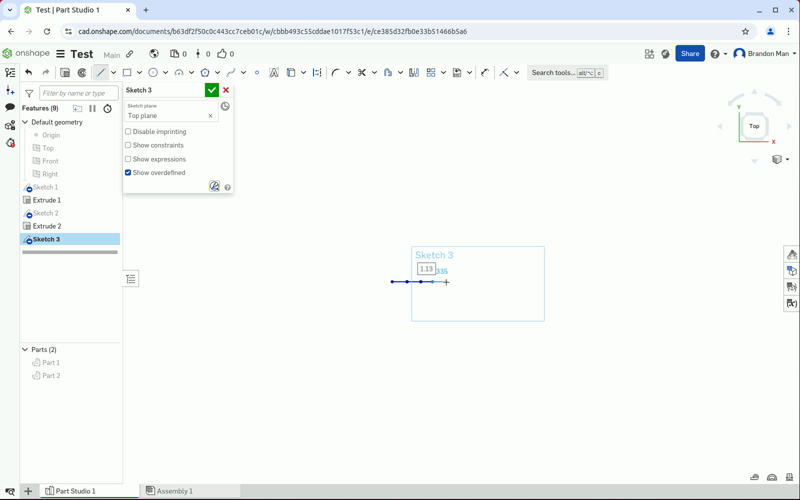
scroll(6)
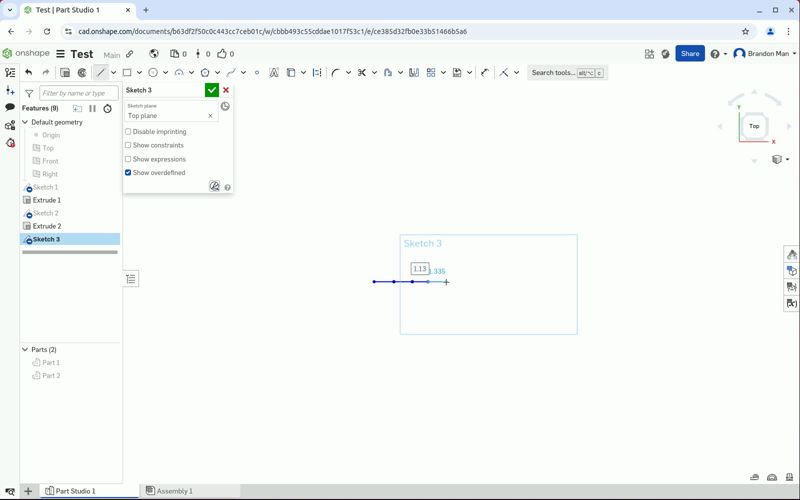
scroll(6)
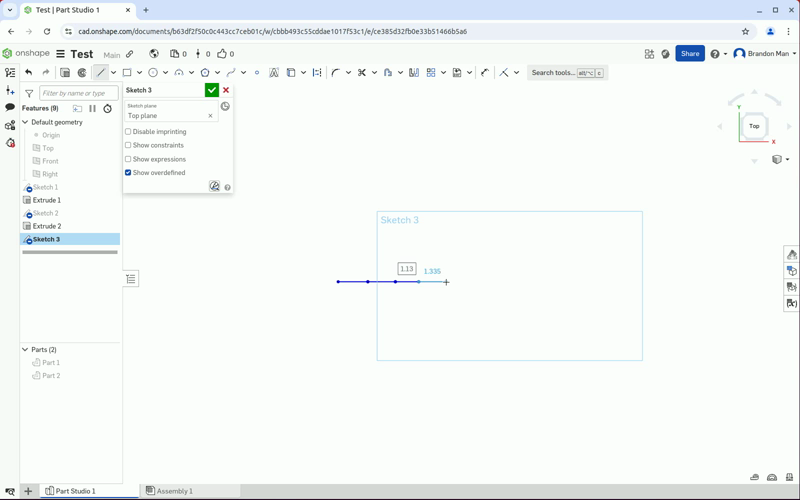
scroll(6)
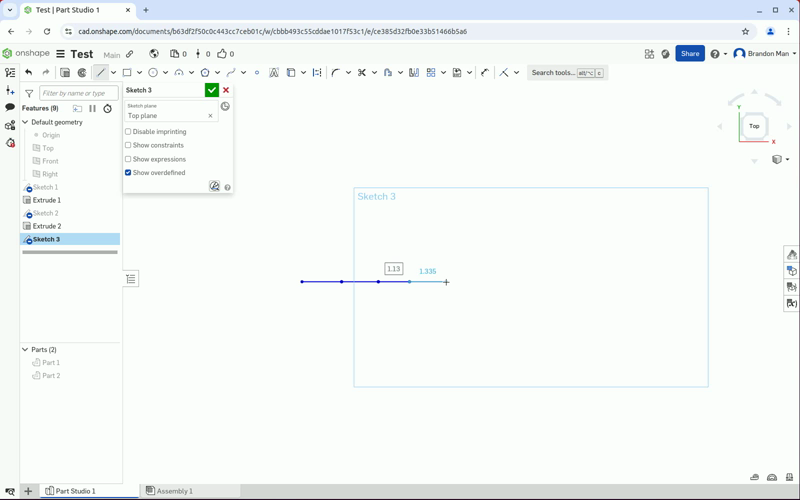
scroll(6)
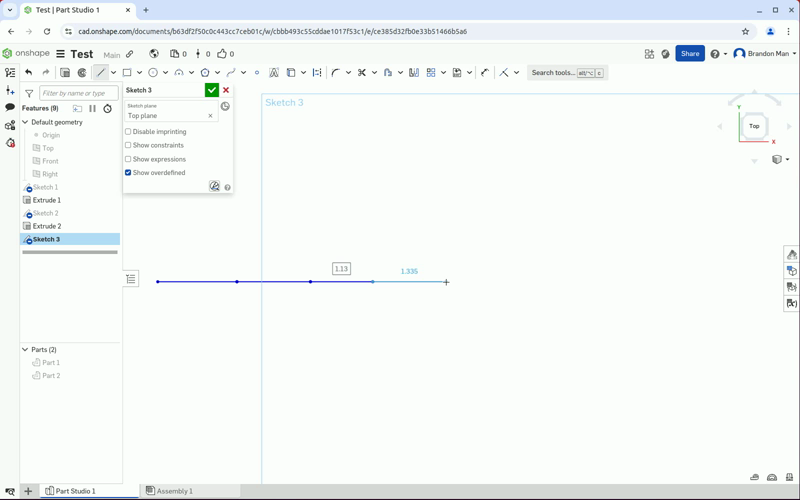
click(446, 281)
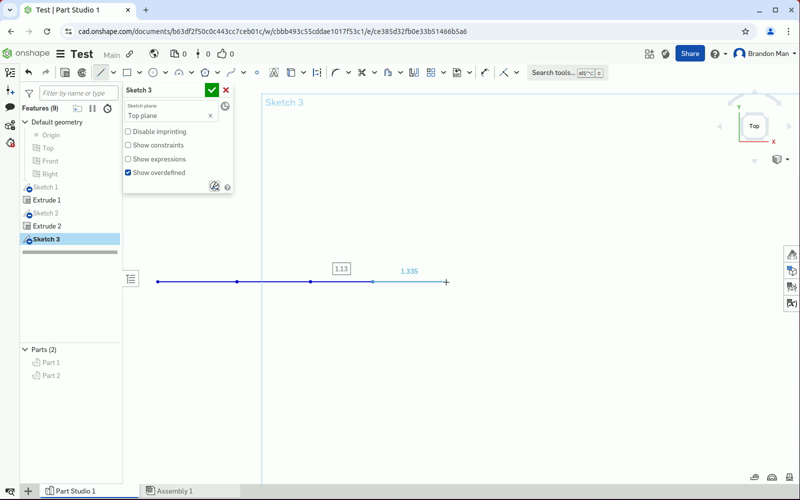
scroll(-6)
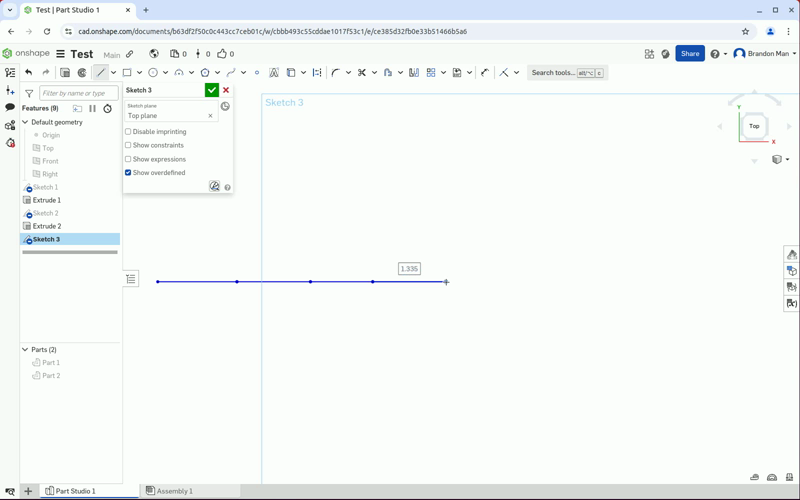
scroll(-6)
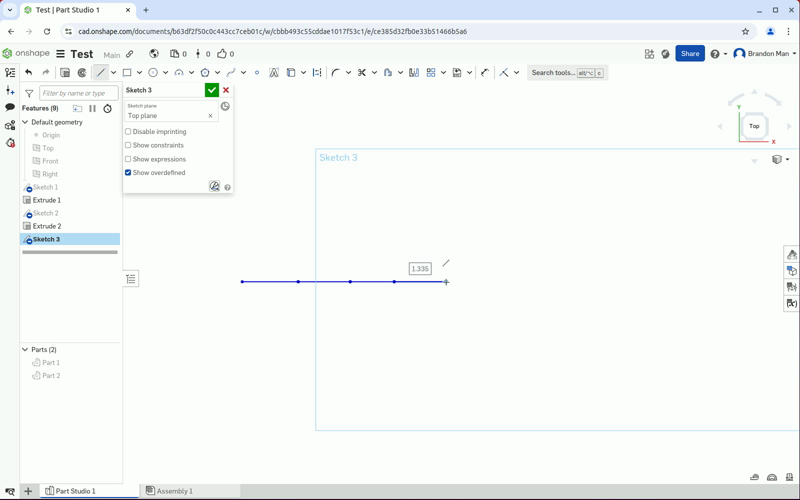
scroll(-6)
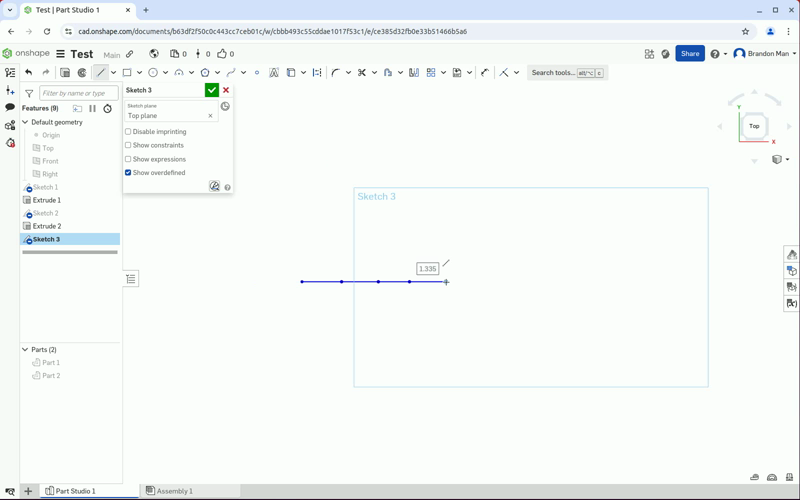
scroll(-6)
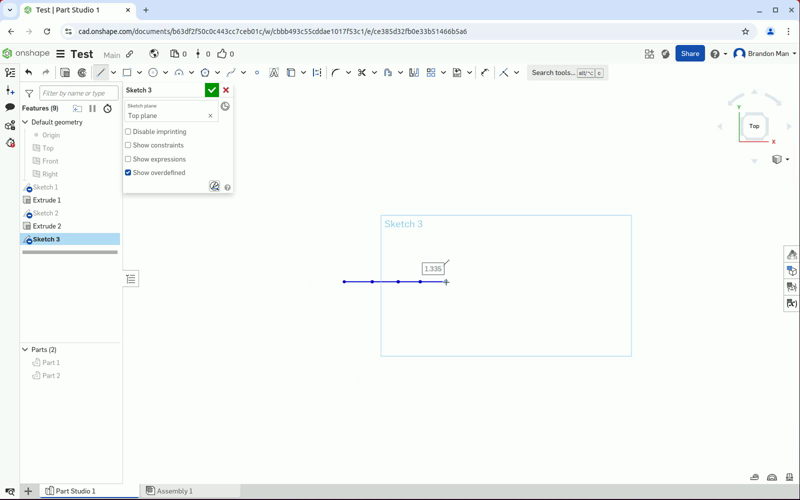
scroll(-6)
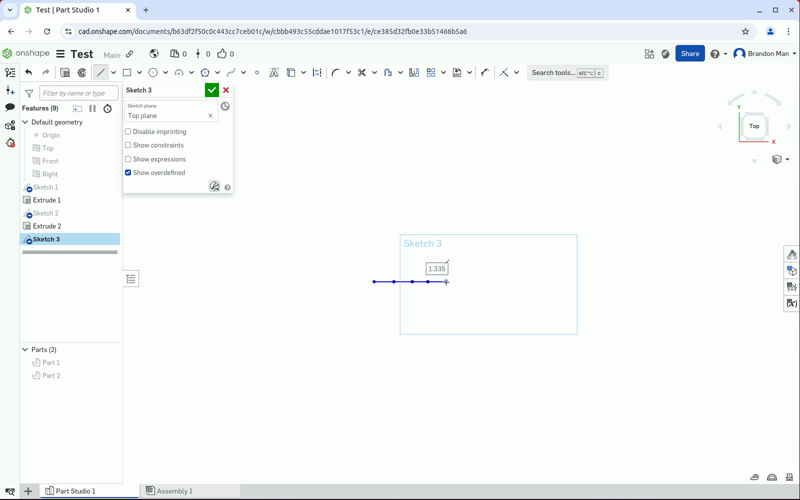
scroll(-6)
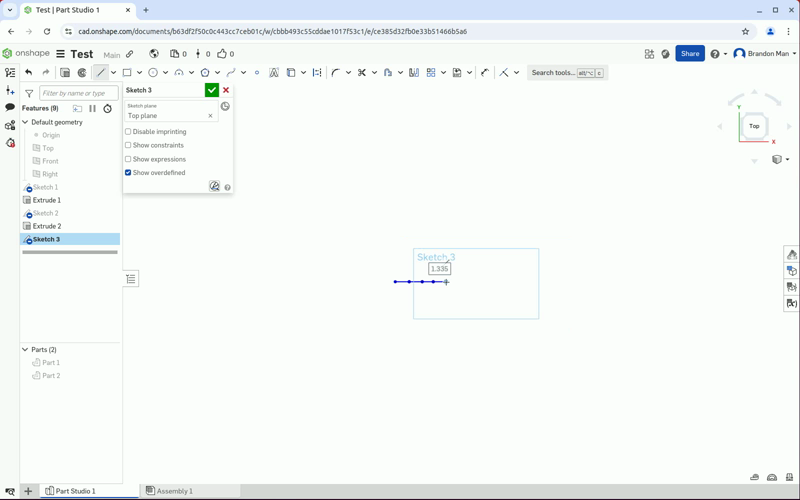
scroll(-6)
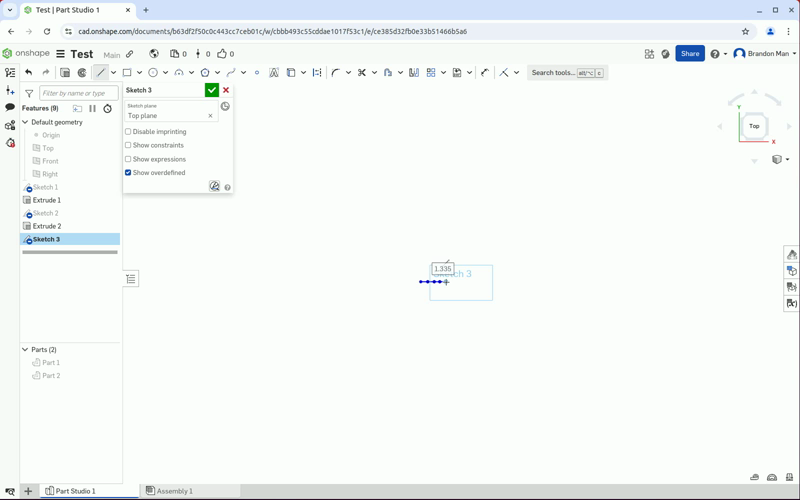
key_up(shift)
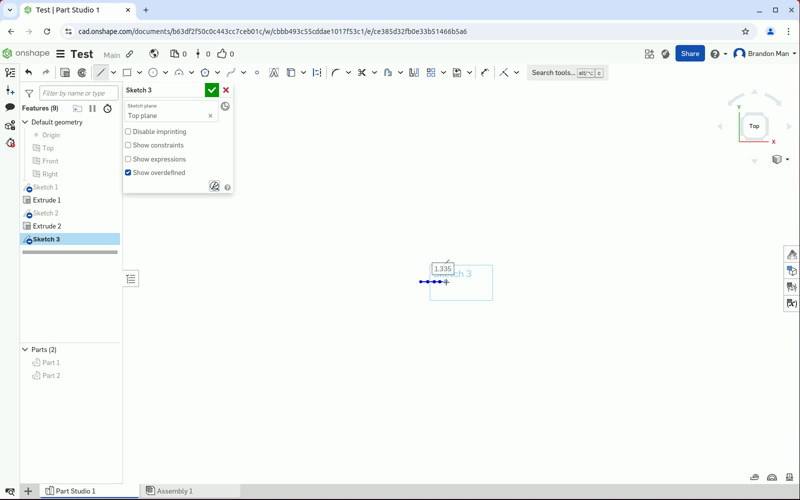
key_down(shift)
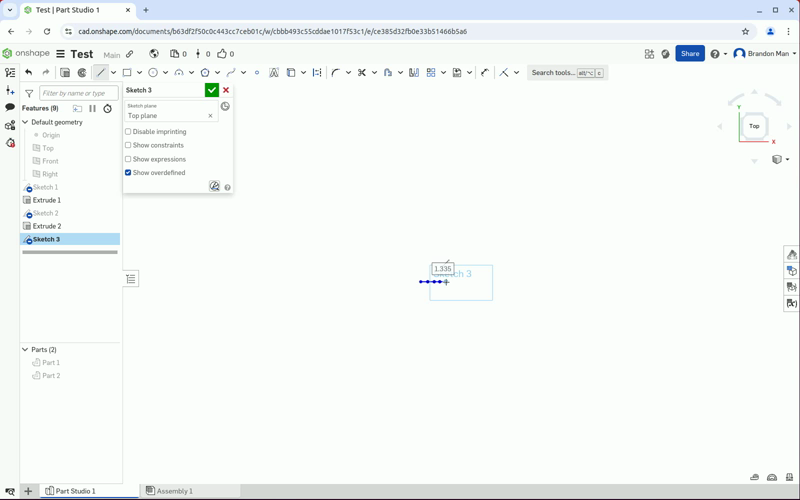
mouse_move(476, 281)
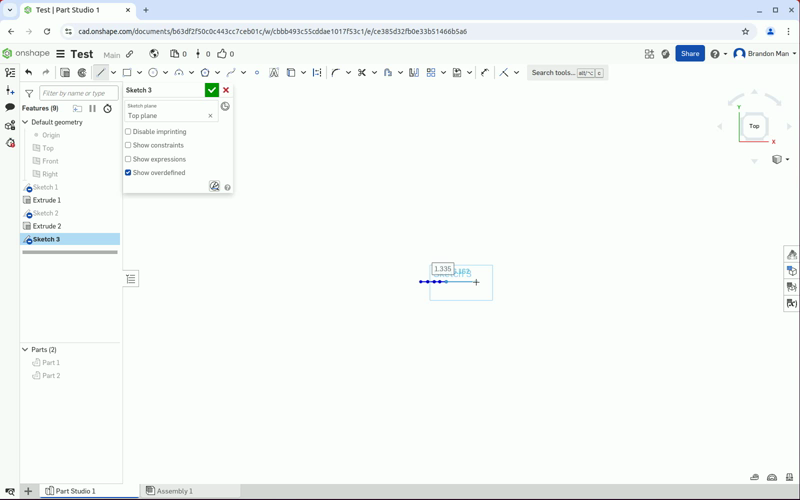
mouse_move(456, 281)
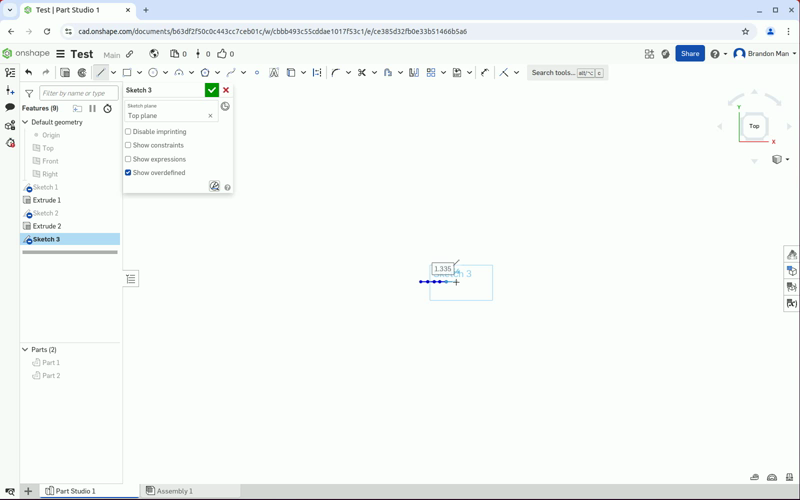
click(456, 281)
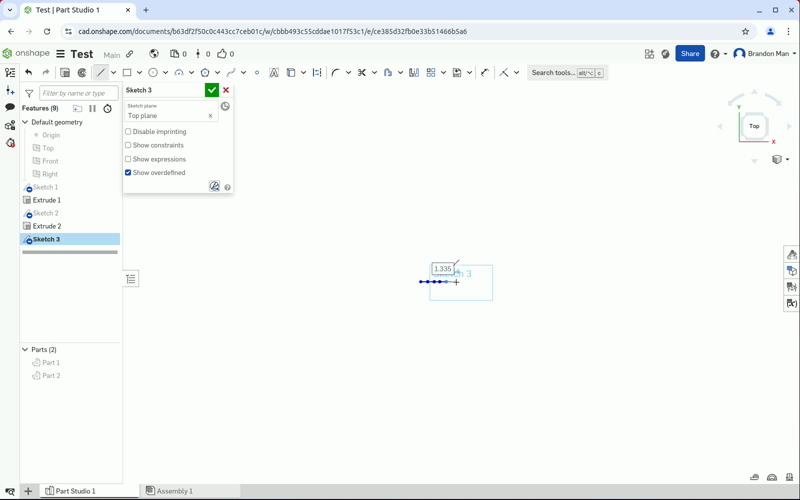
key_up(shift)
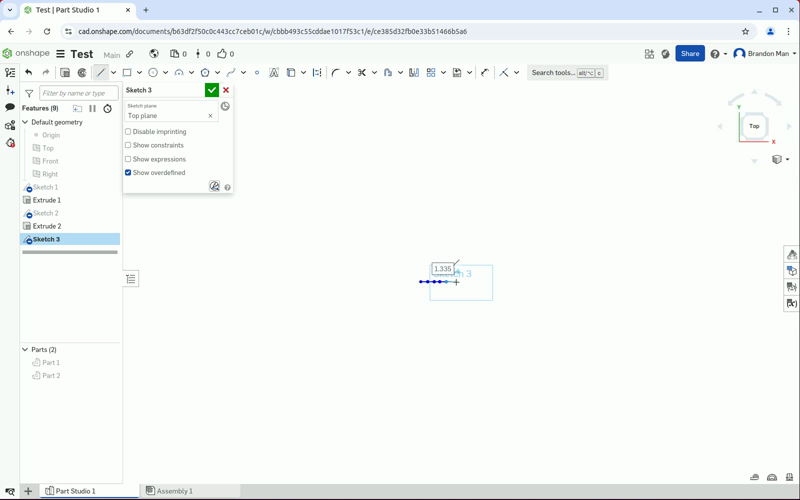
key_down(shift)
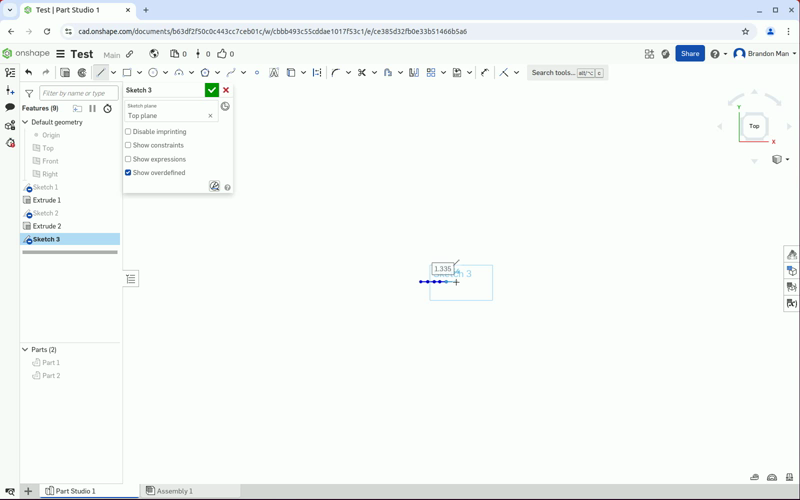
mouse_move(526, 281)
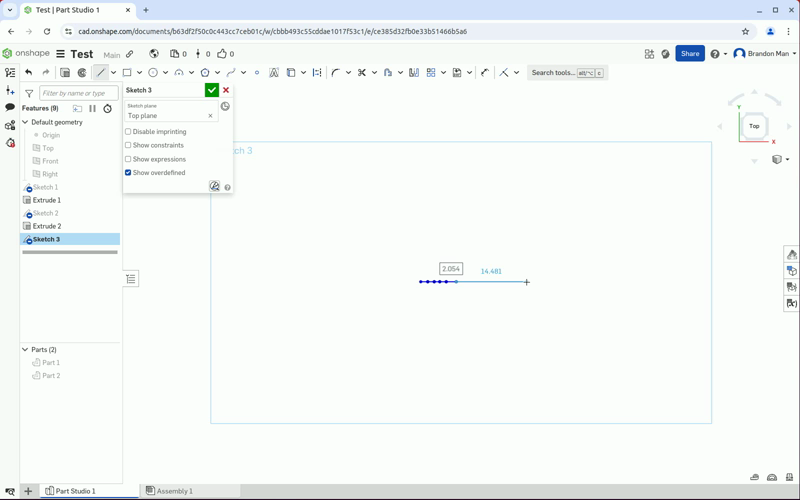
click(526, 281)
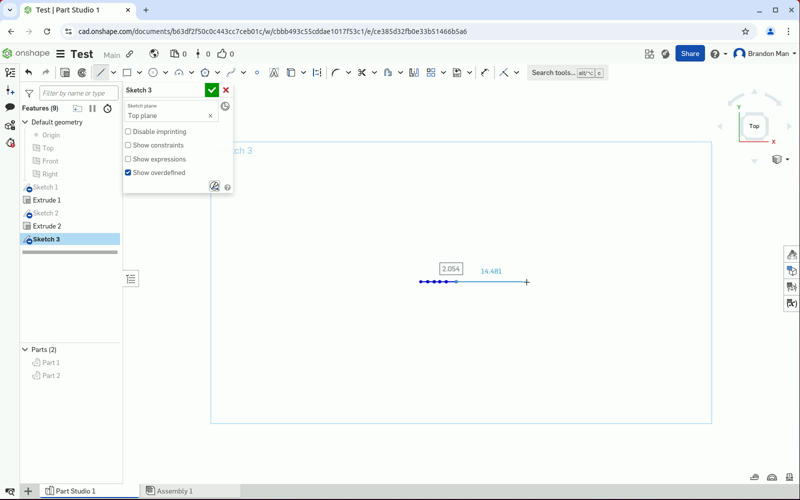
key_up(shift)
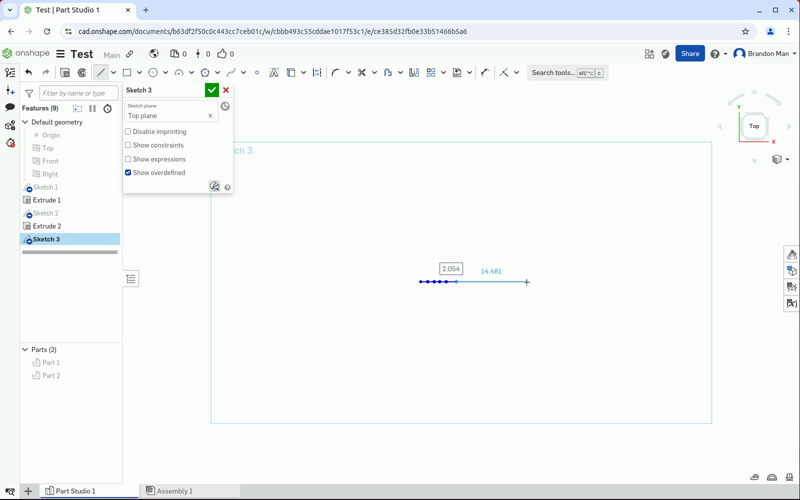
key_down(shift)
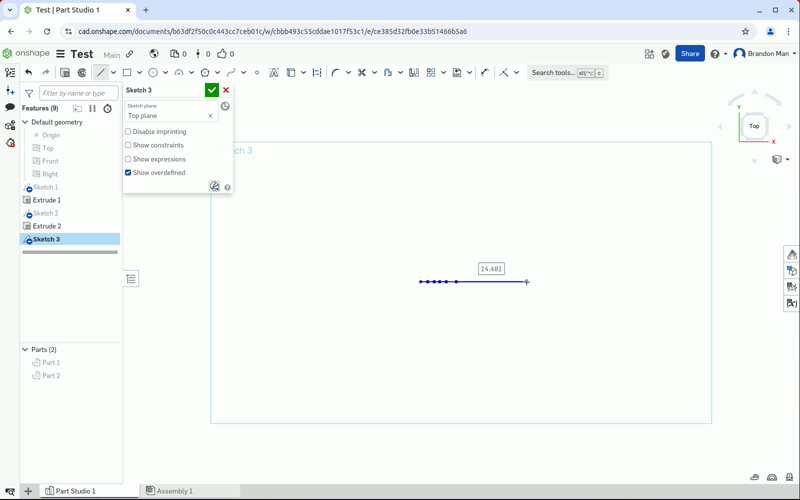
mouse_move(556, 281)
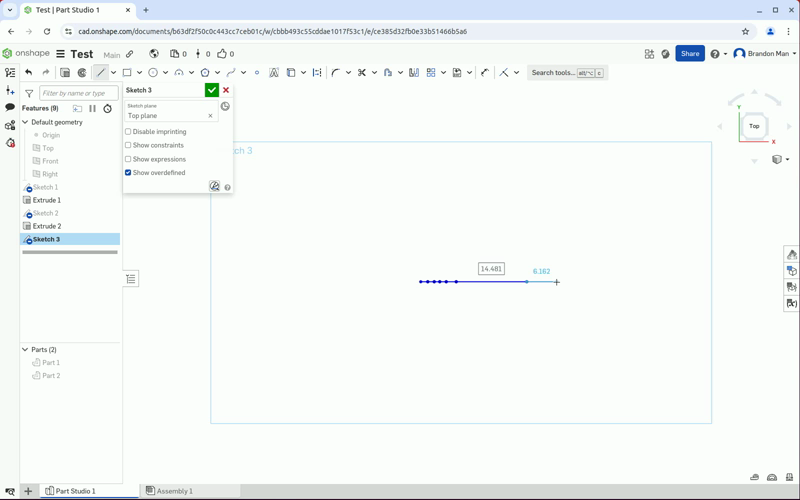
mouse_move(526, 264)
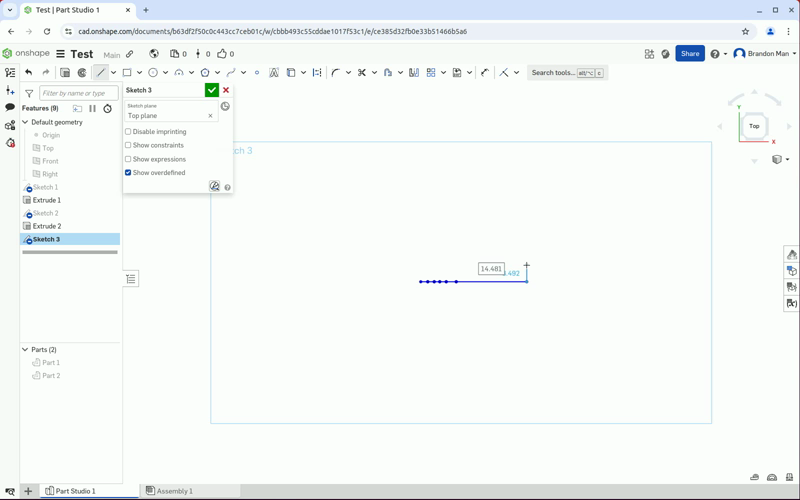
click(526, 264)
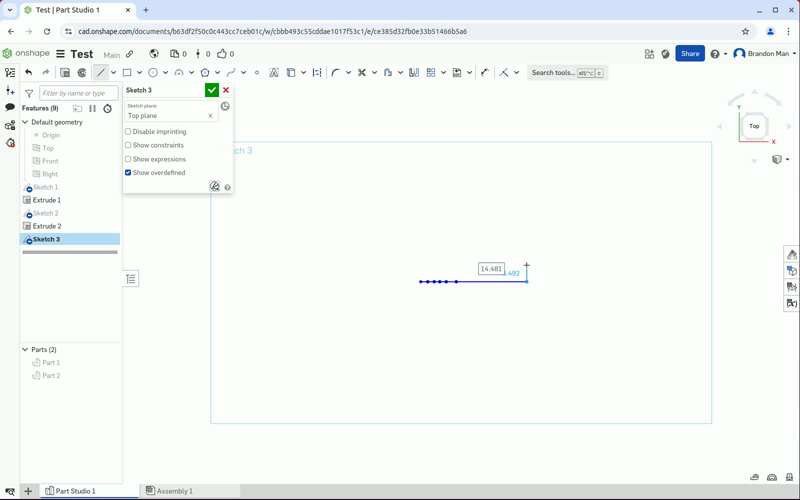
key_up(shift)
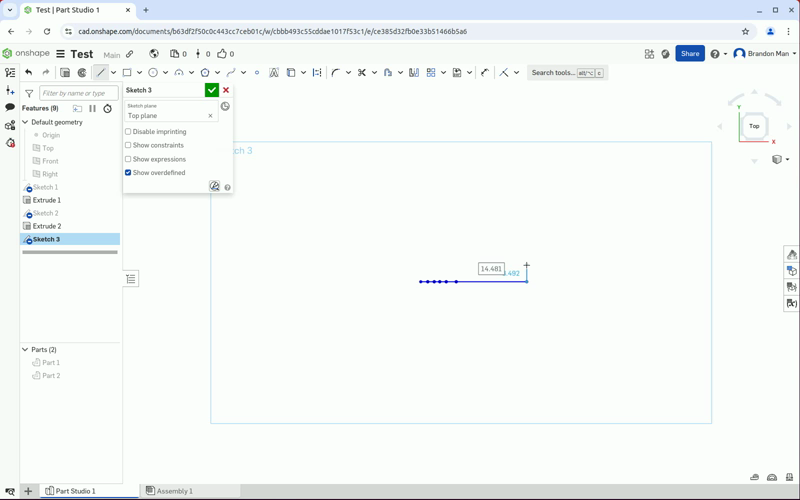
key_down(shift)
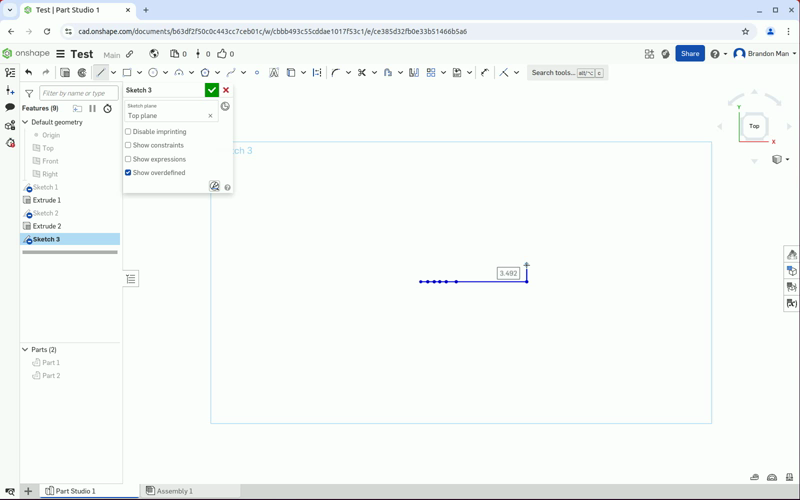
mouse_move(420, 264)
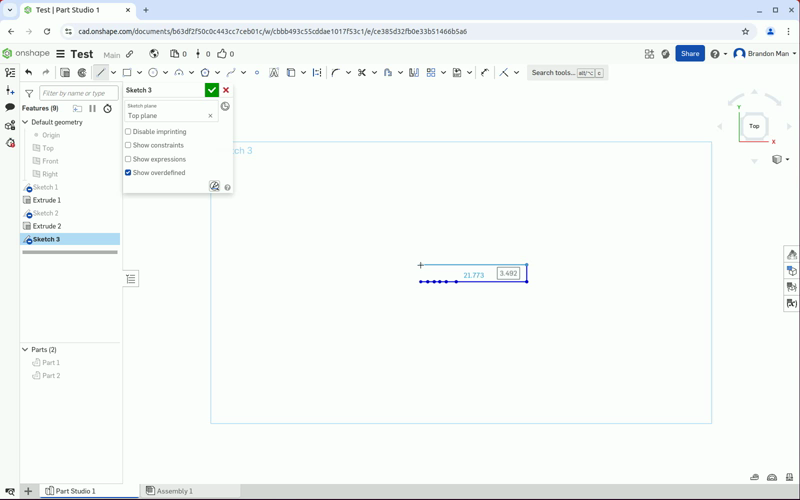
click(420, 264)
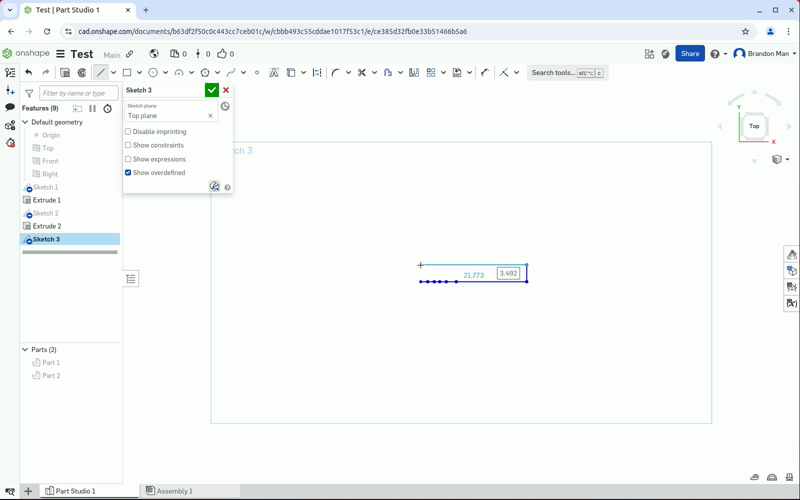
key_up(shift)
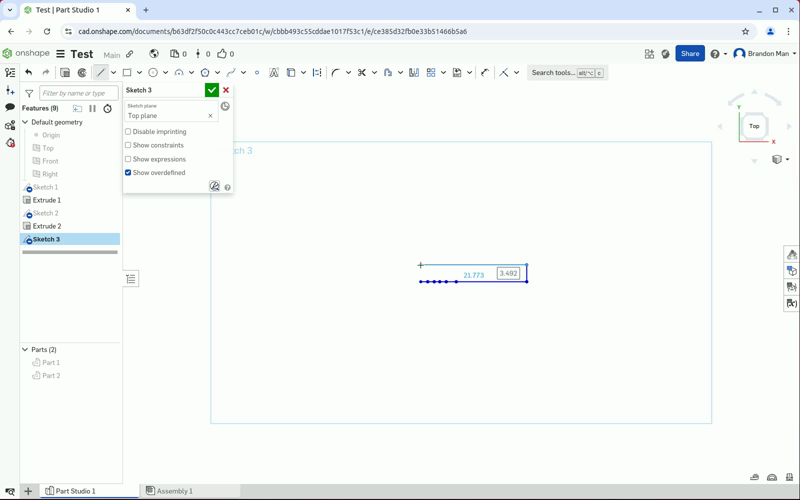
mouse_move(450, 264)
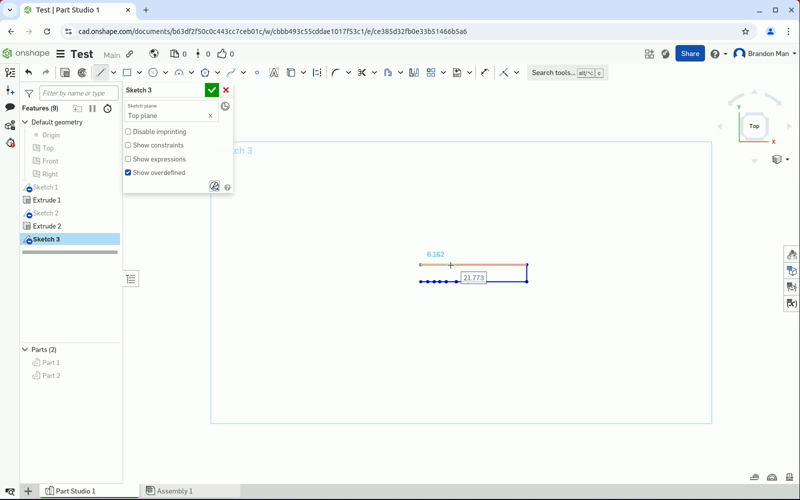
key_down(shift)
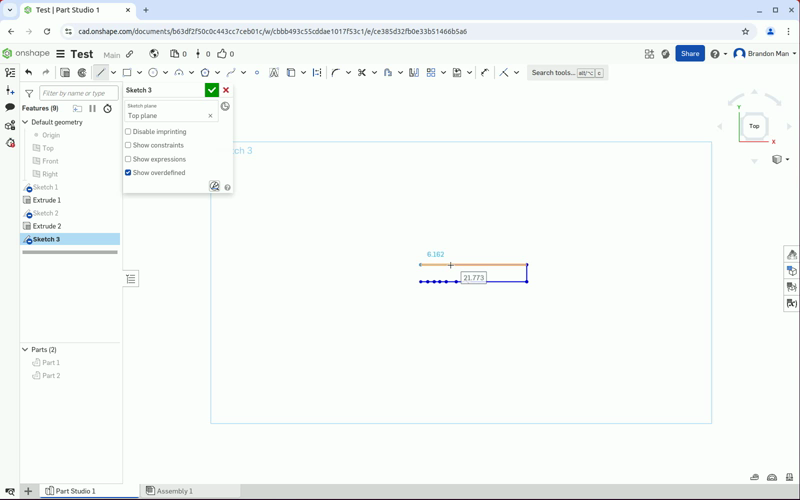
mouse_move(420, 281)
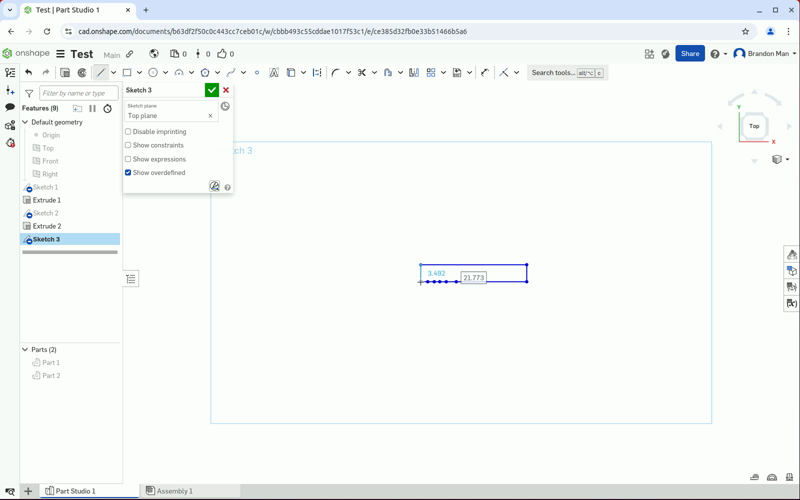
key_up(shift)
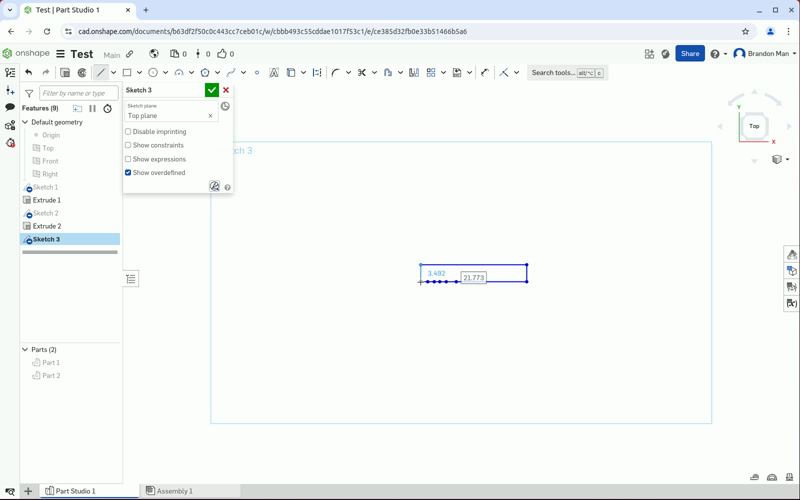
click(420, 281)
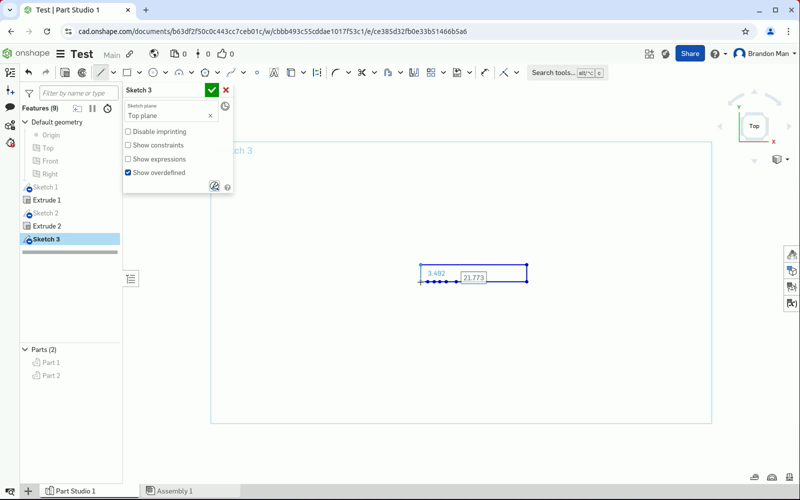
key(esc)
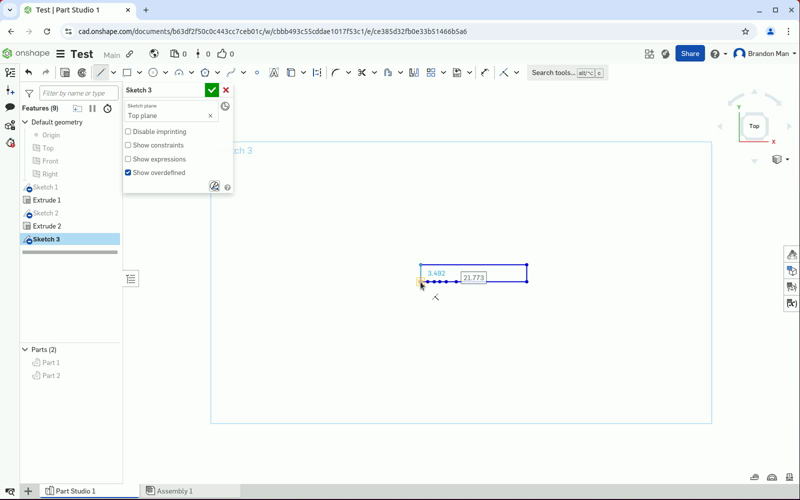
mouse_move(429, 276)
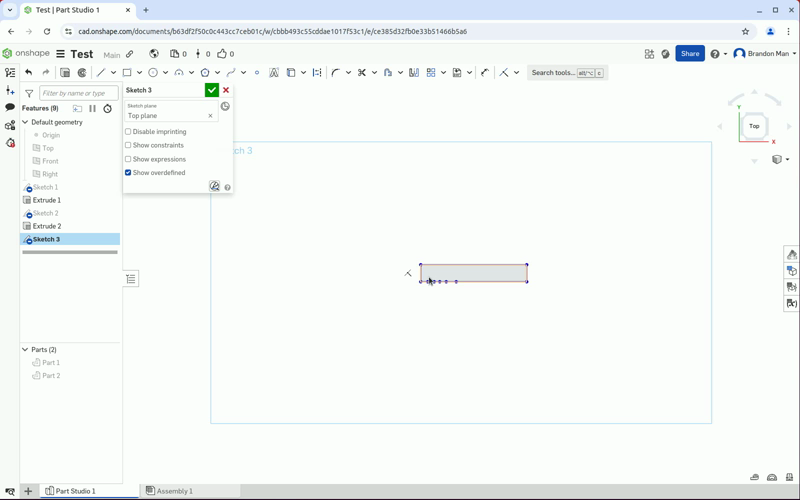
scroll(6)
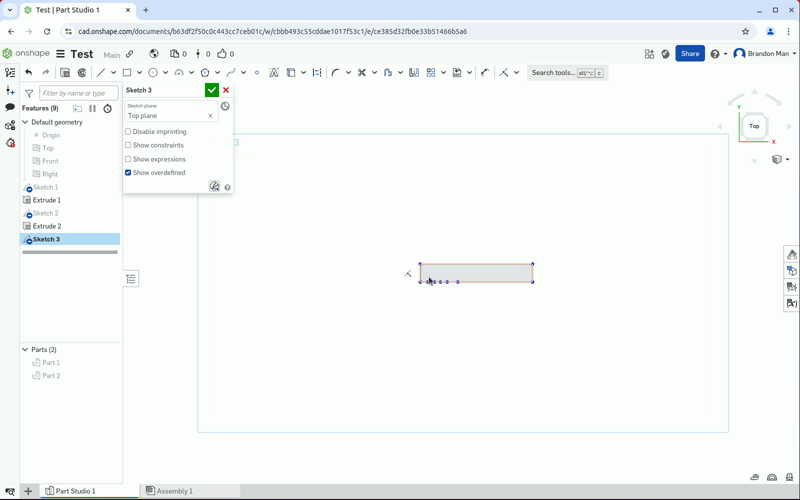
scroll(6)
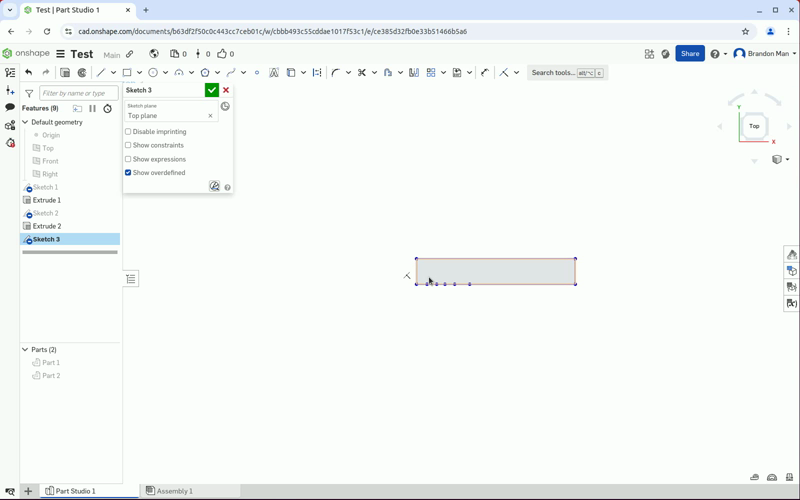
scroll(6)
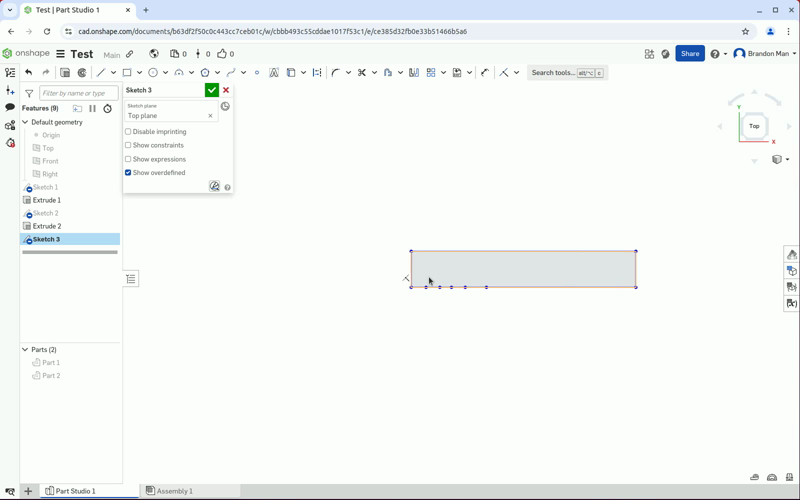
scroll(6)
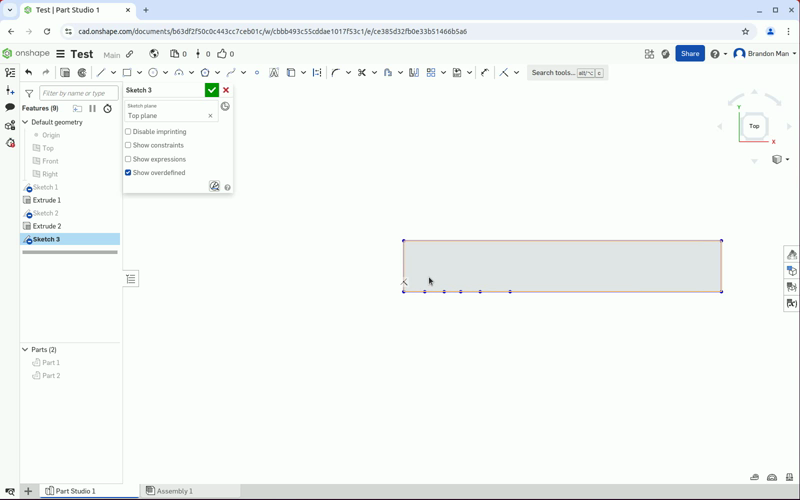
scroll(6)
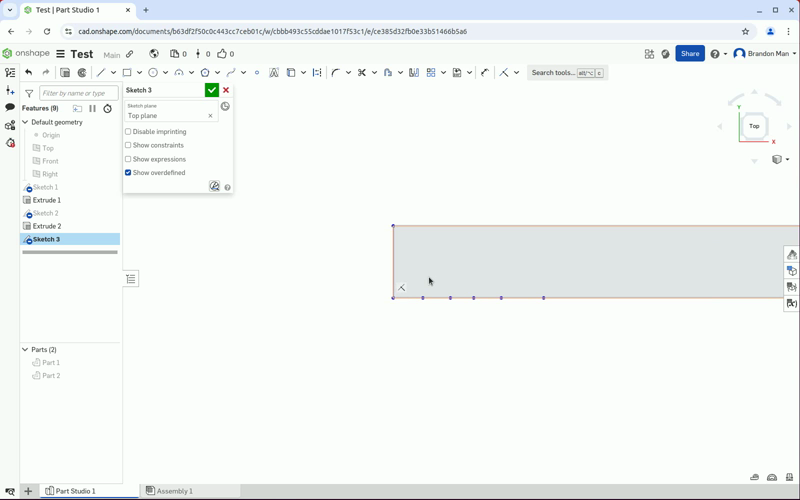
scroll(6)
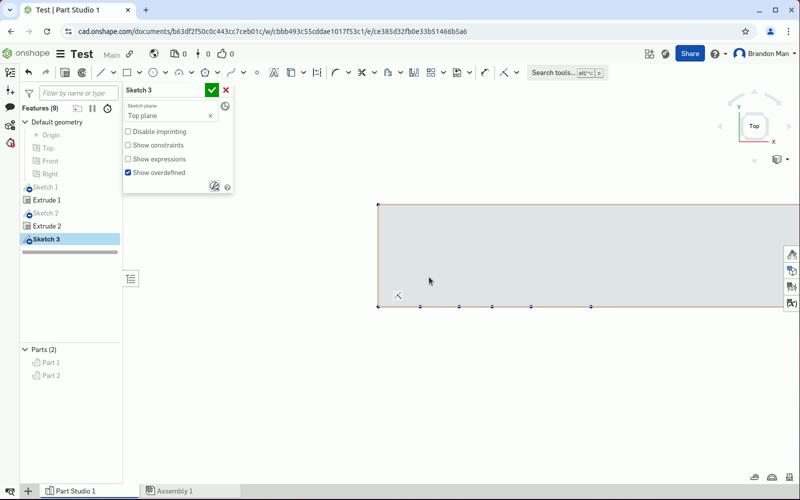
scroll(6)
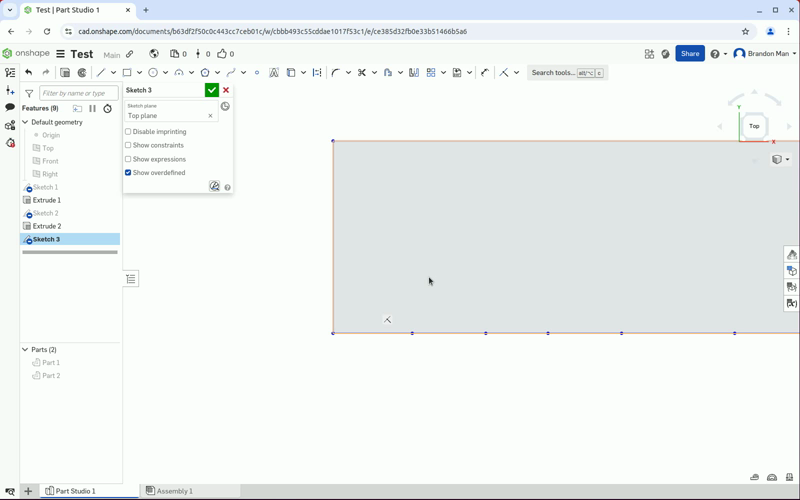
click(429, 276)
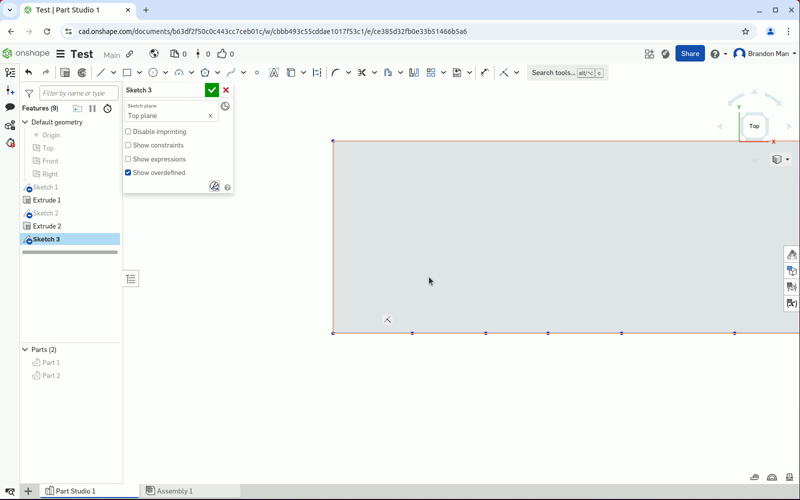
scroll(-6)
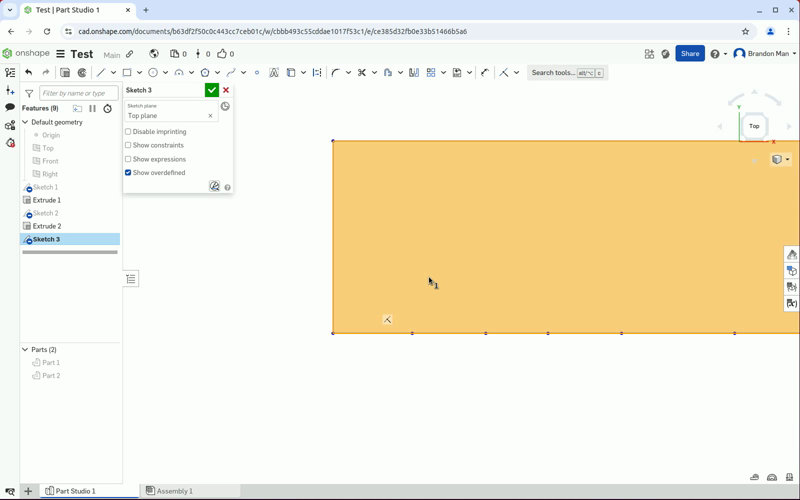
scroll(-6)
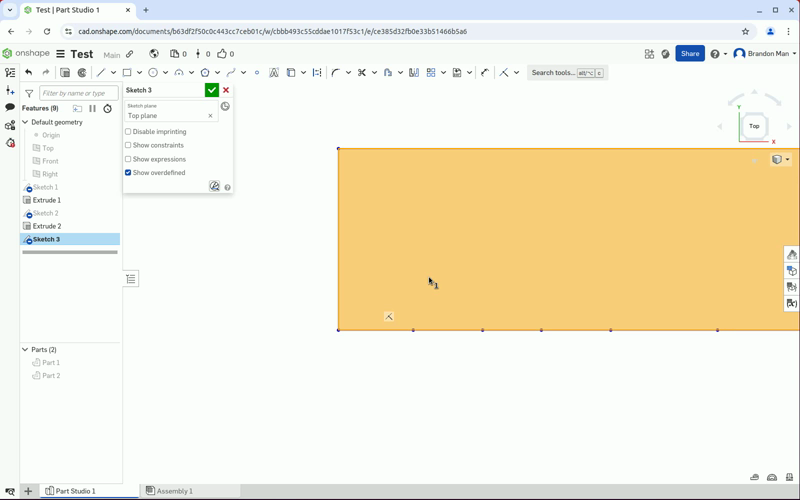
scroll(-6)
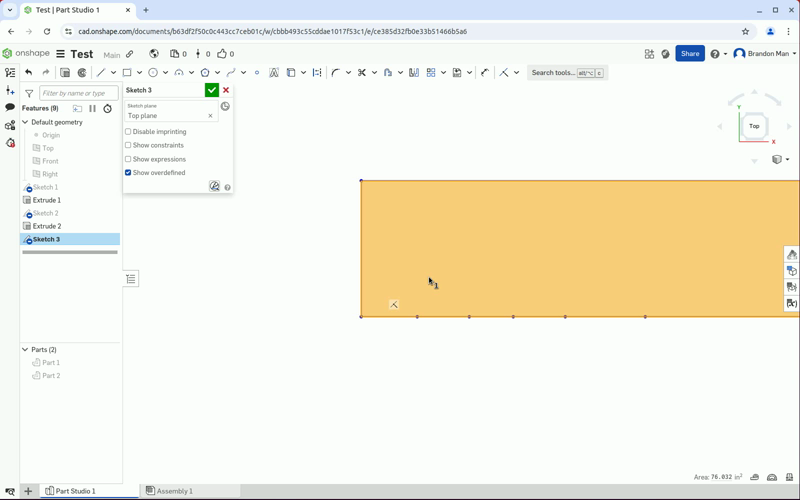
scroll(-6)
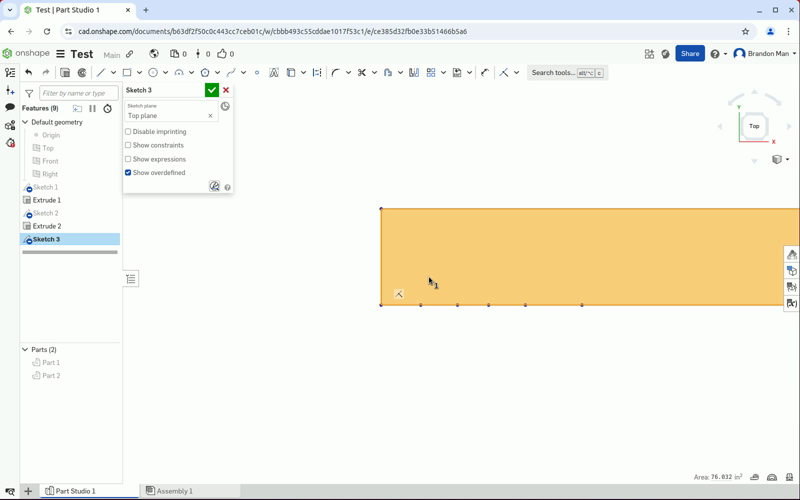
scroll(-6)
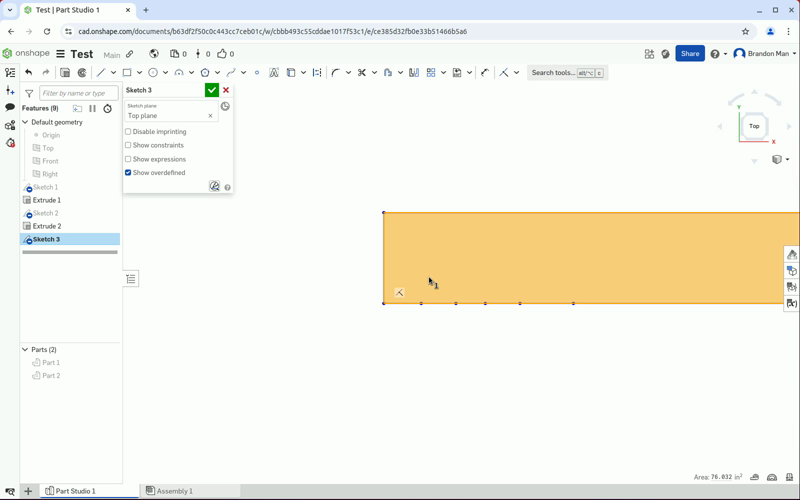
scroll(-6)
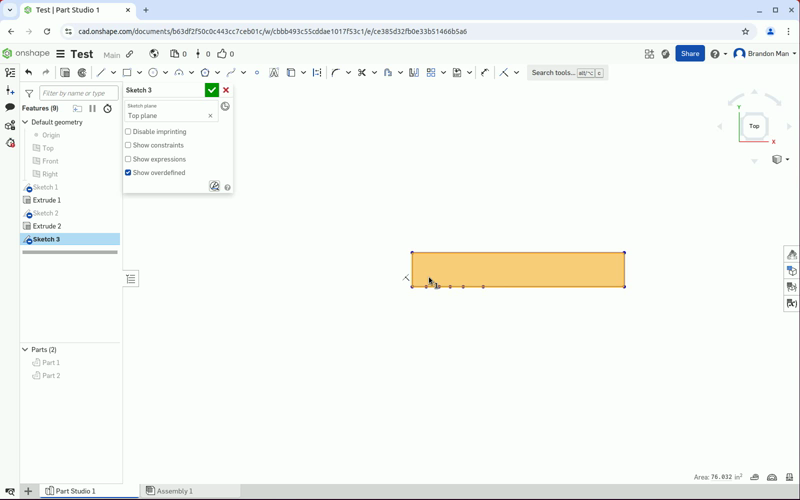
scroll(-6)
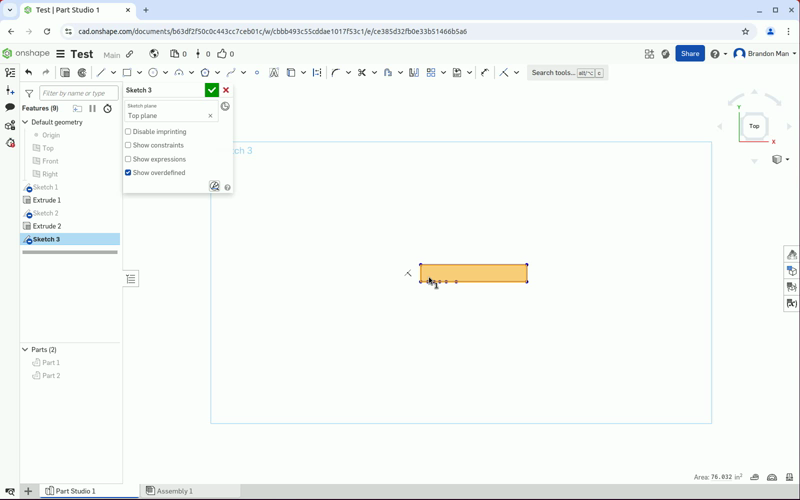
mouse_move(73, 352)
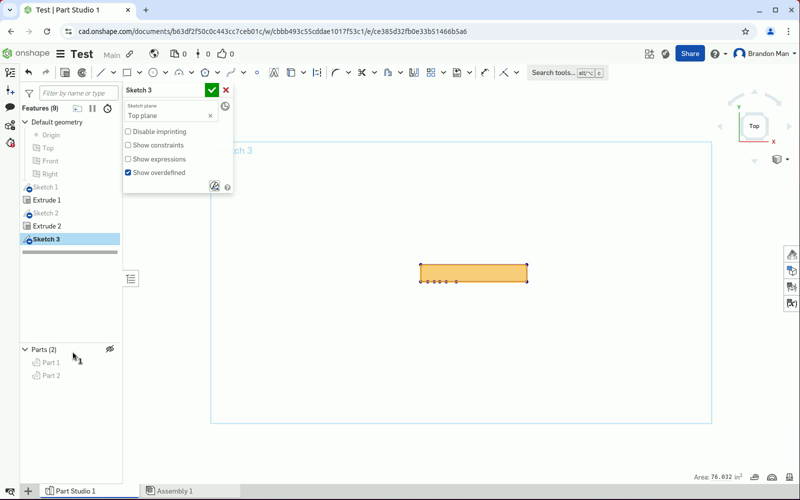
key(shift+y)
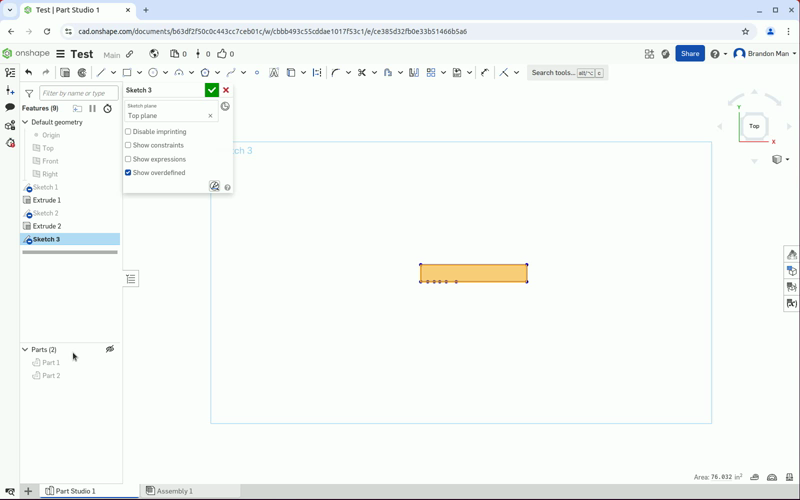
key(shift+e)
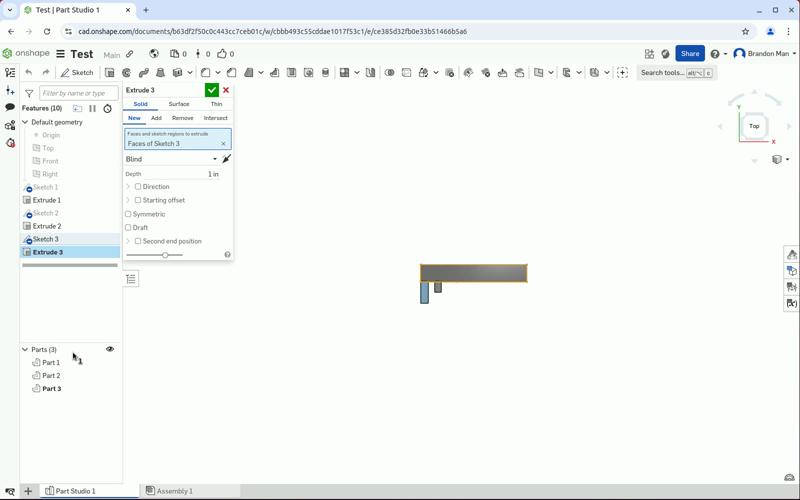
mouse_move(143, 106)
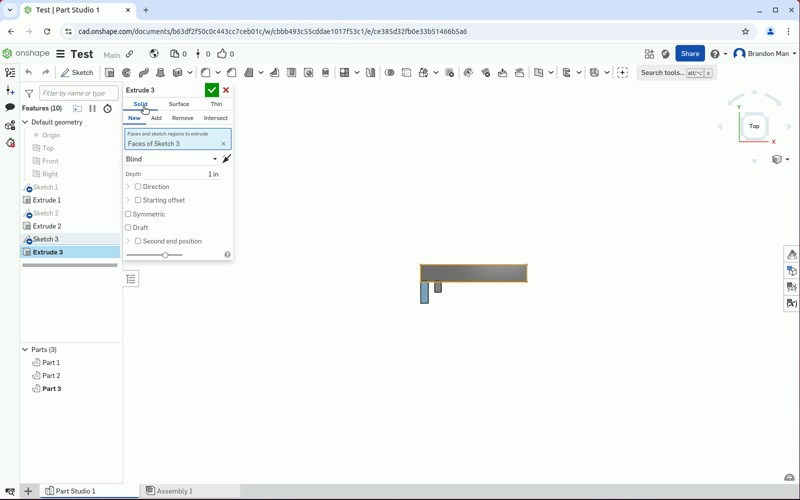
click(143, 106)
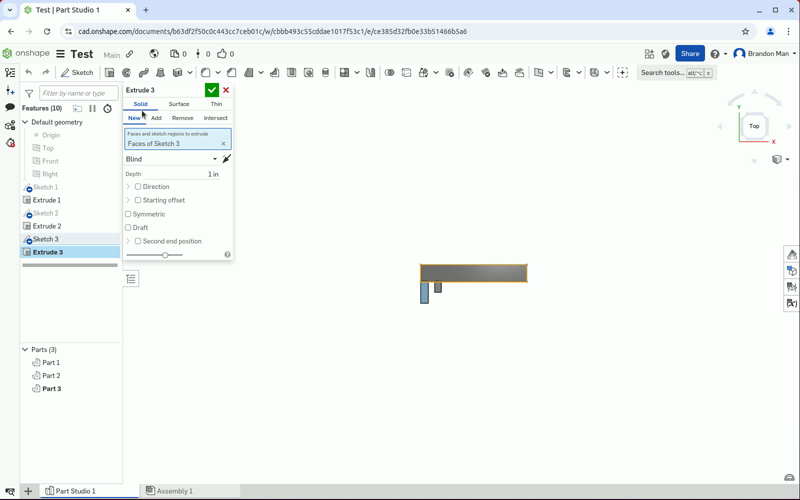
mouse_move(137, 120)
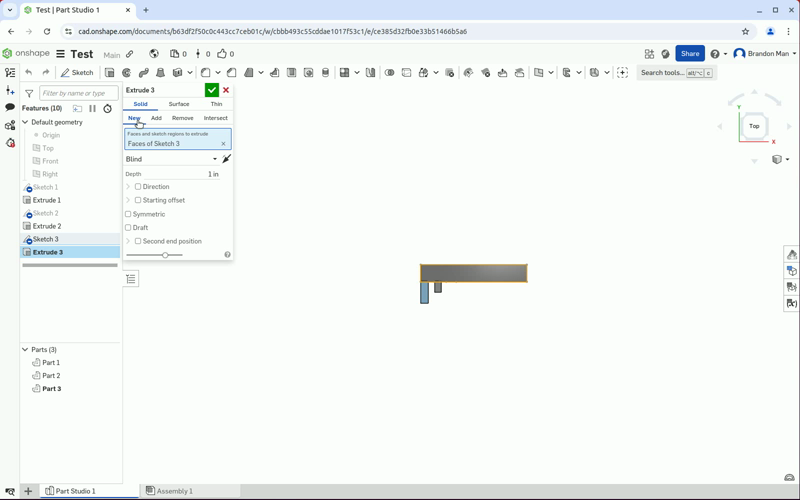
click(137, 120)
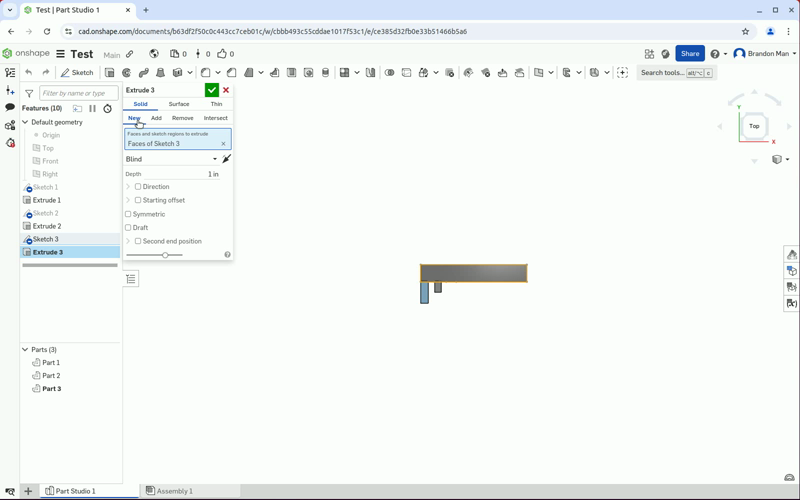
key(tab, 4)
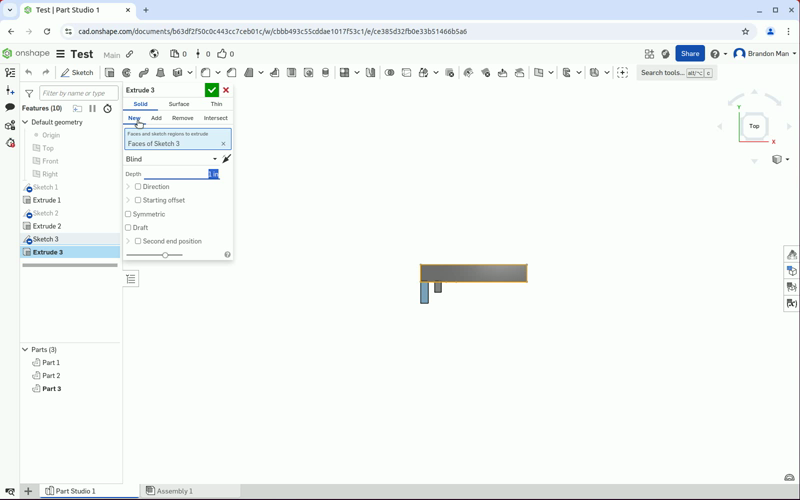
text(3.611)
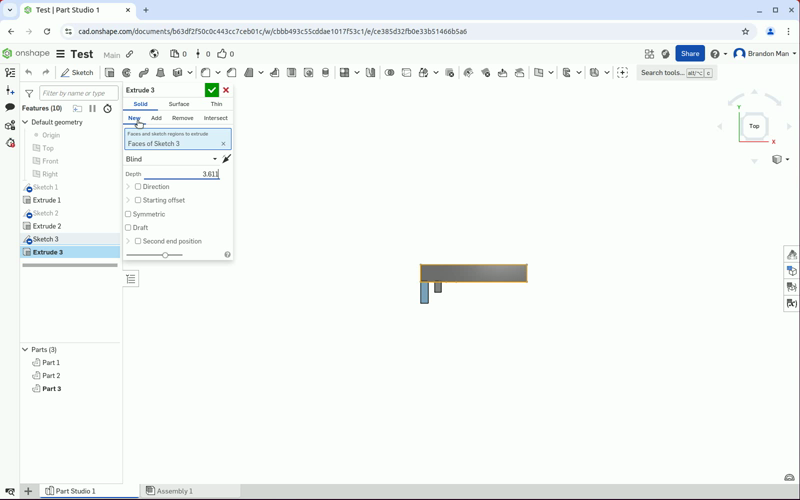
key(enter)
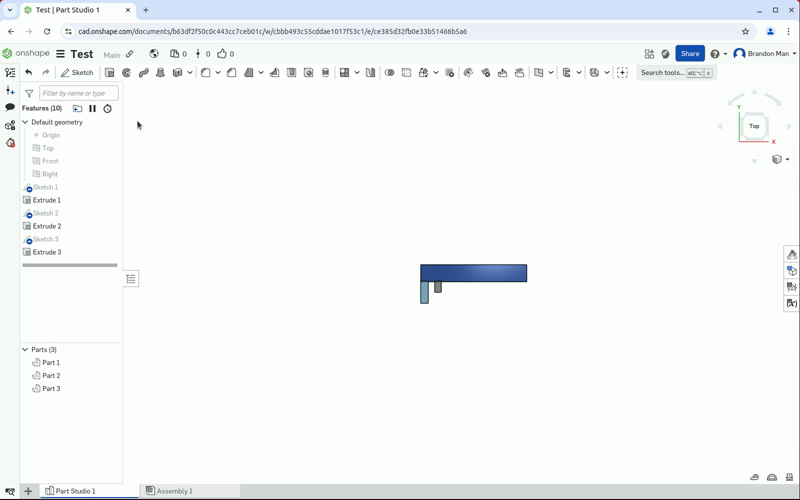
key(shift+h)
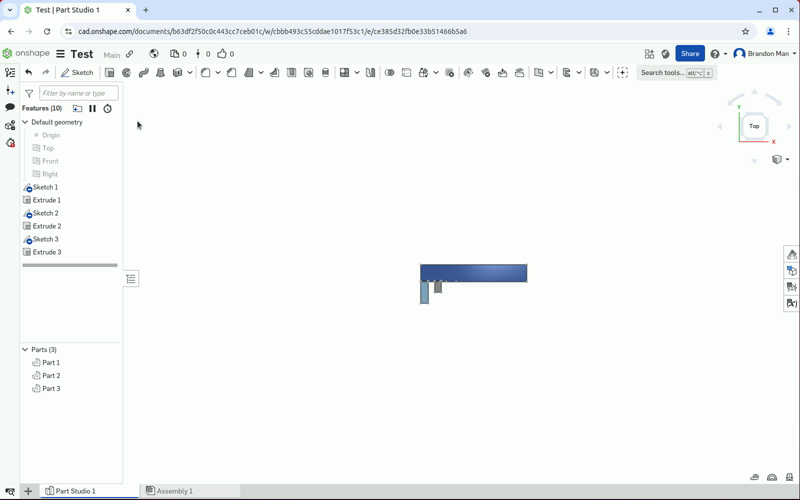
key(shift+h)
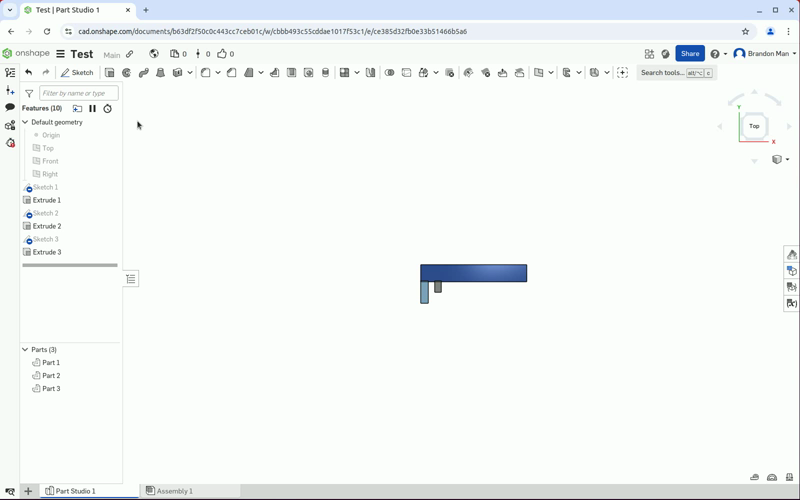
mouse_move(73, 189)
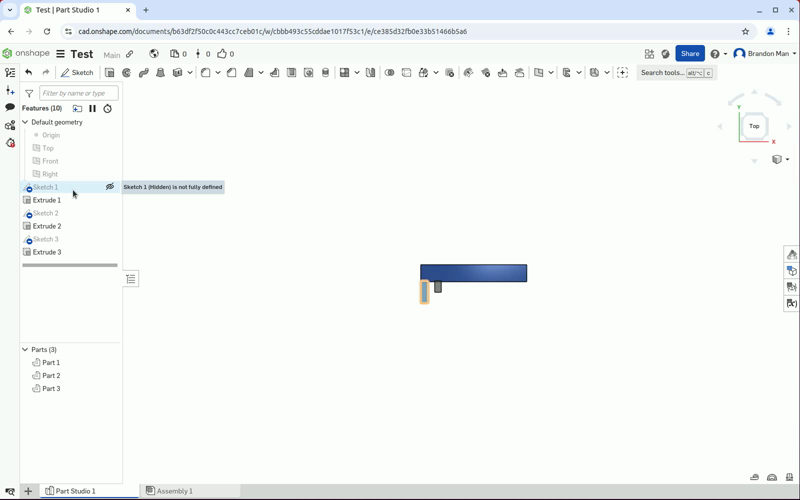
click(73, 189)
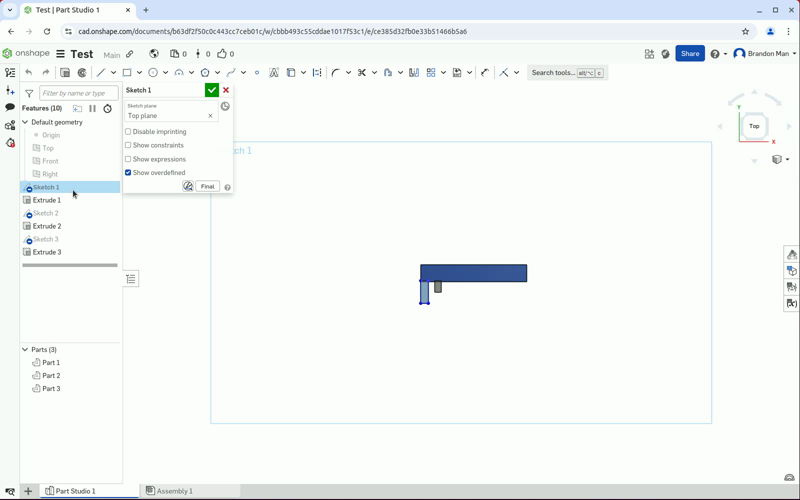
mouse_move(229, 92)
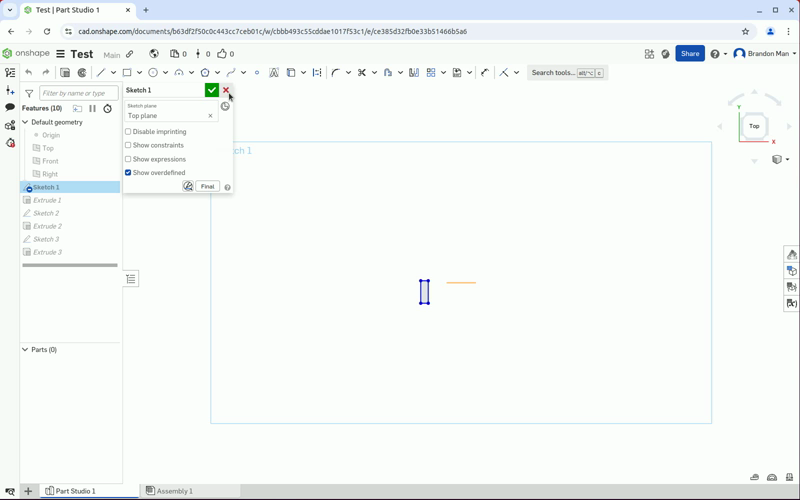
click(229, 92)
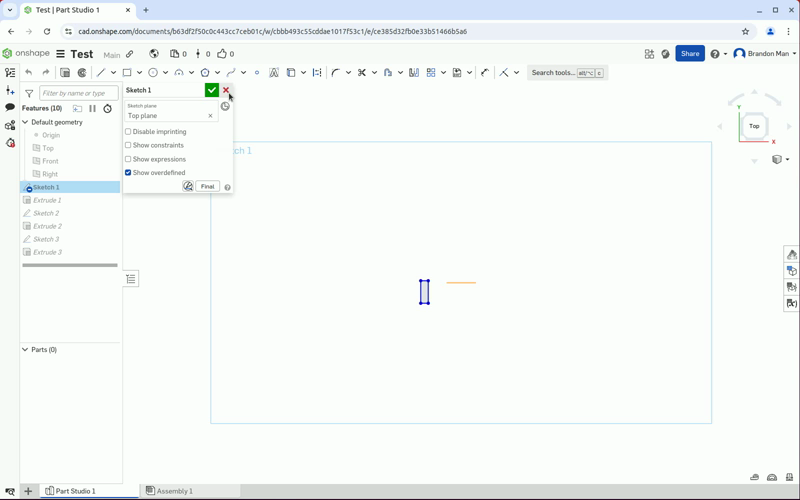
key(shift+s)
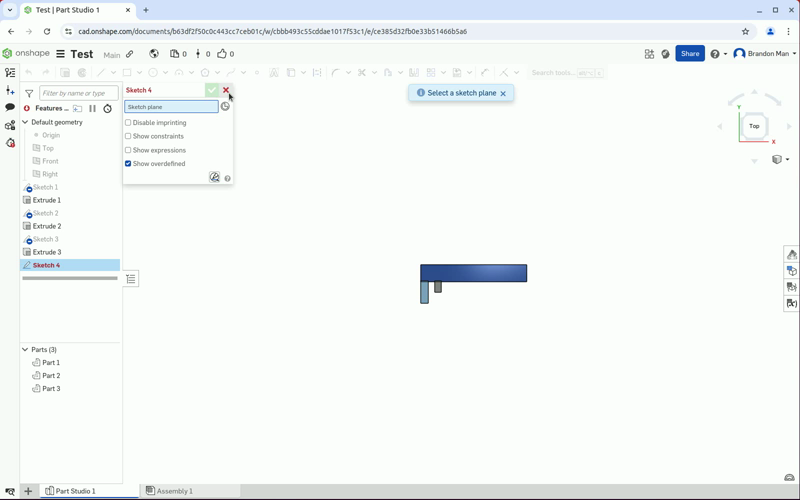
mouse_move(73, 150)
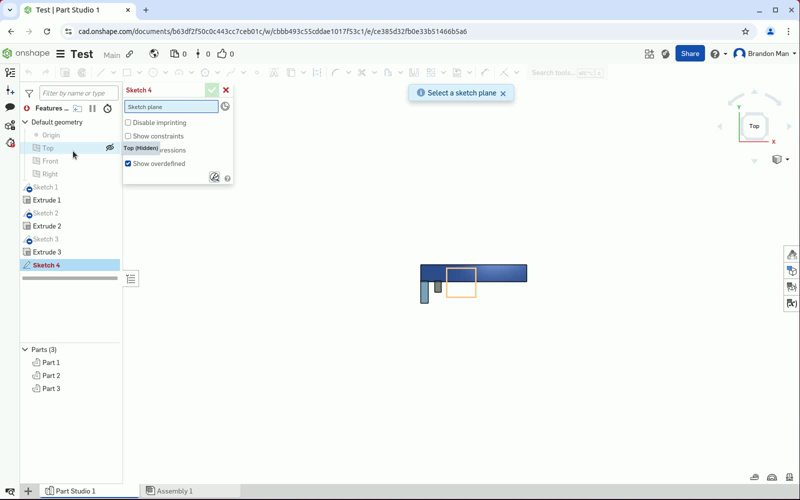
click(73, 150)
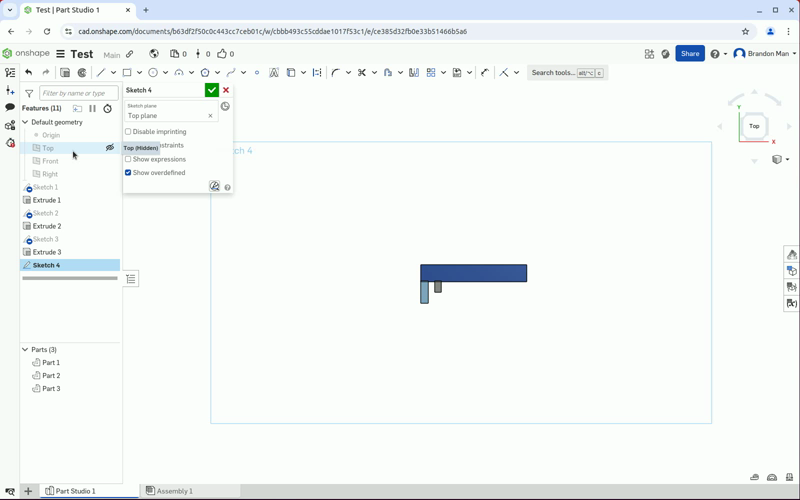
mouse_move(73, 352)
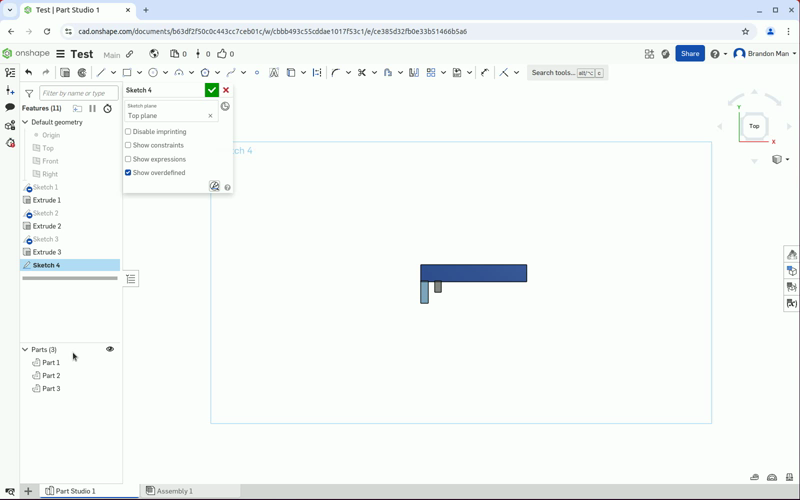
key(y)
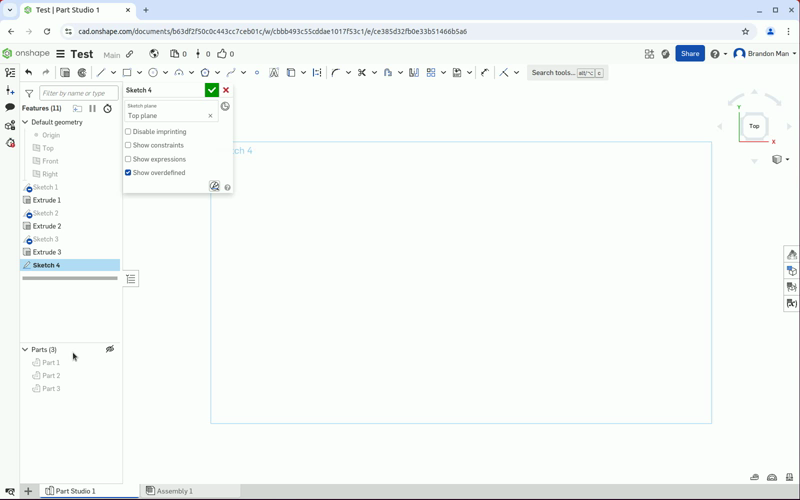
key(l)
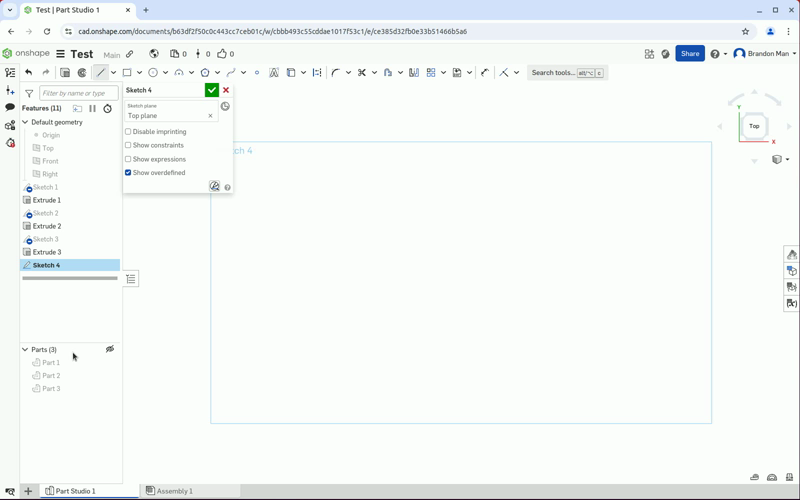
key_down(shift)
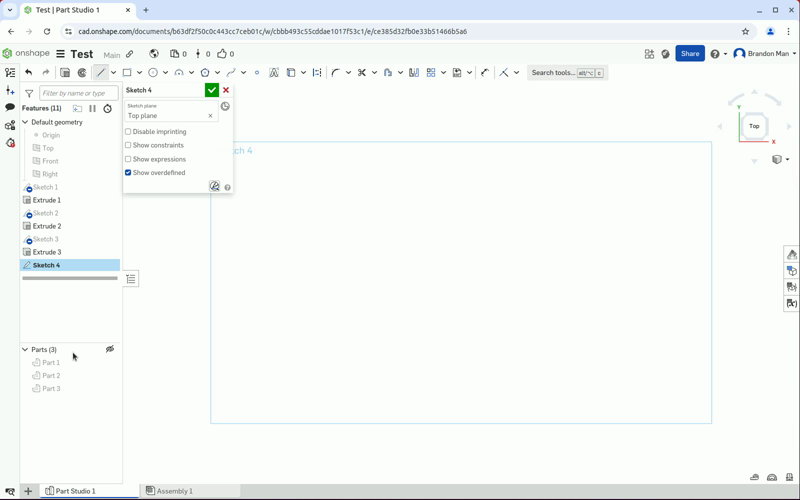
mouse_move(446, 281)
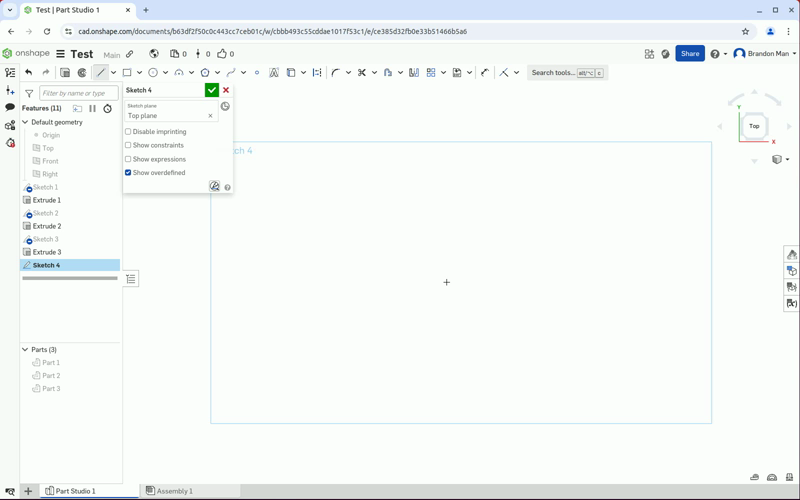
click(446, 281)
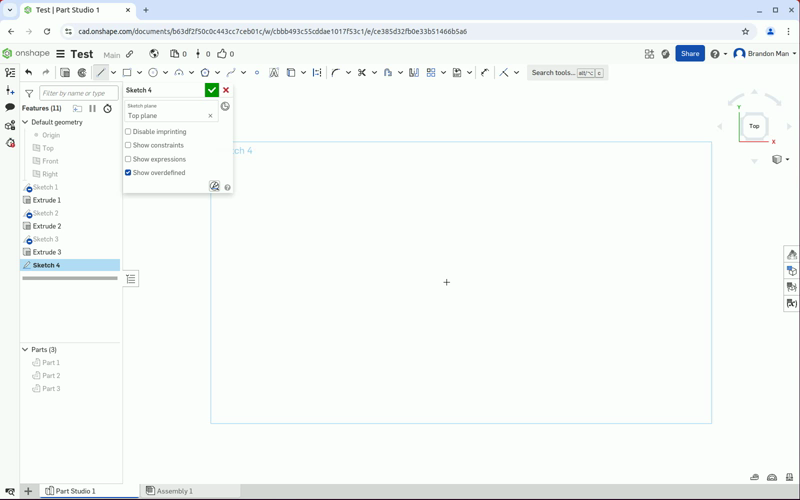
key_up(shift)
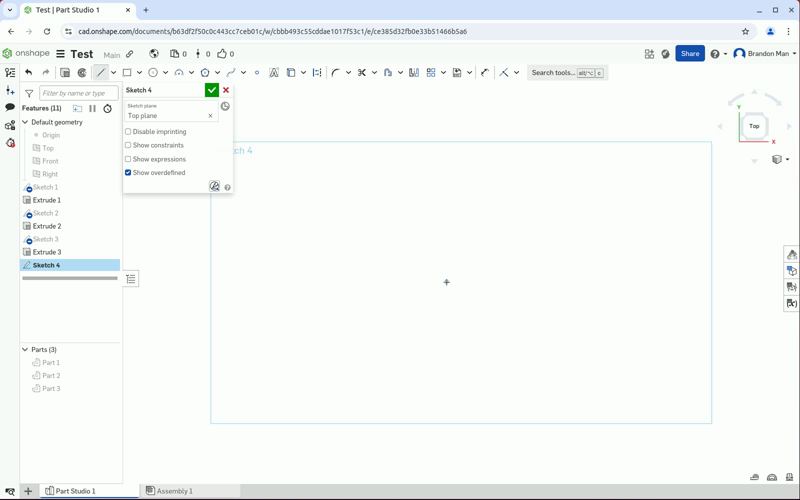
key_down(shift)
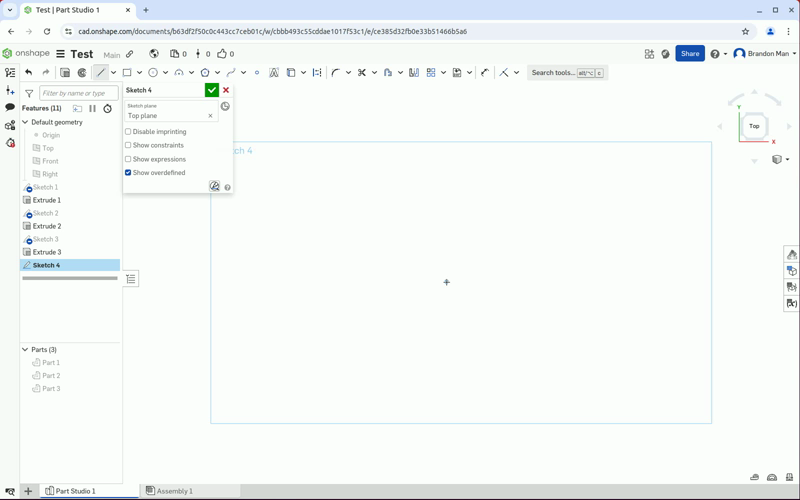
mouse_move(476, 281)
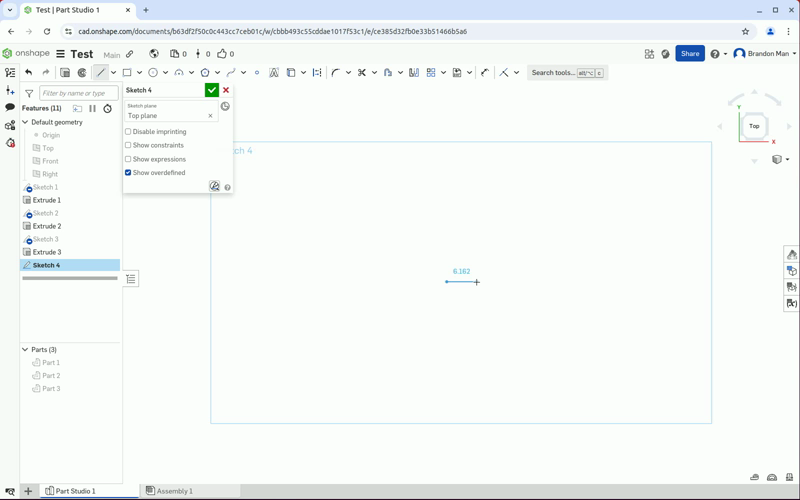
mouse_move(452, 293)
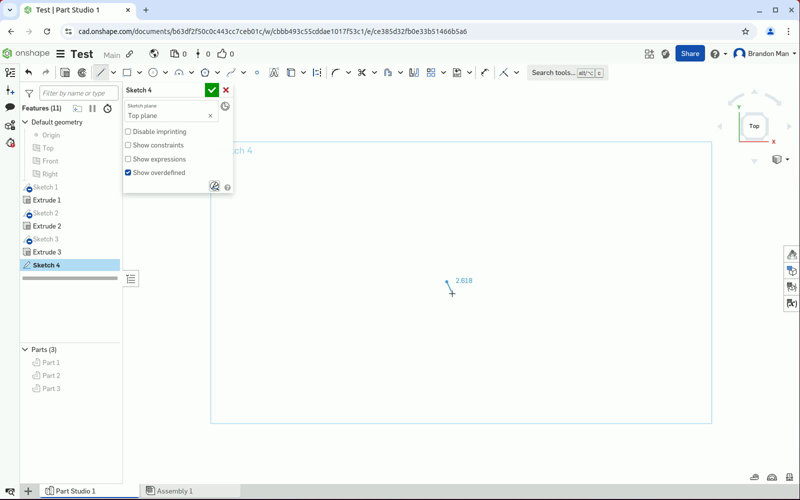
click(452, 293)
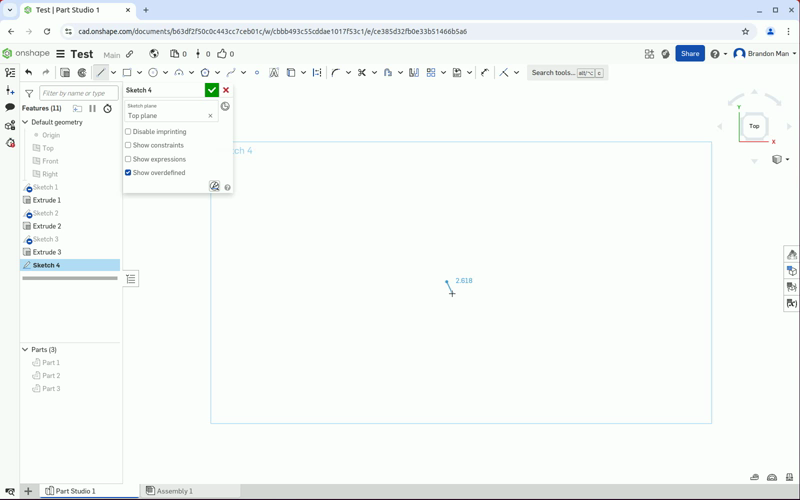
key_up(shift)
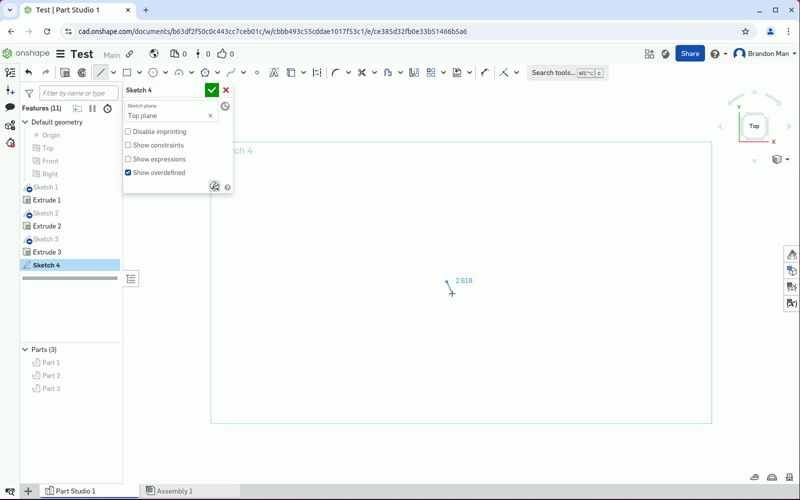
key_down(shift)
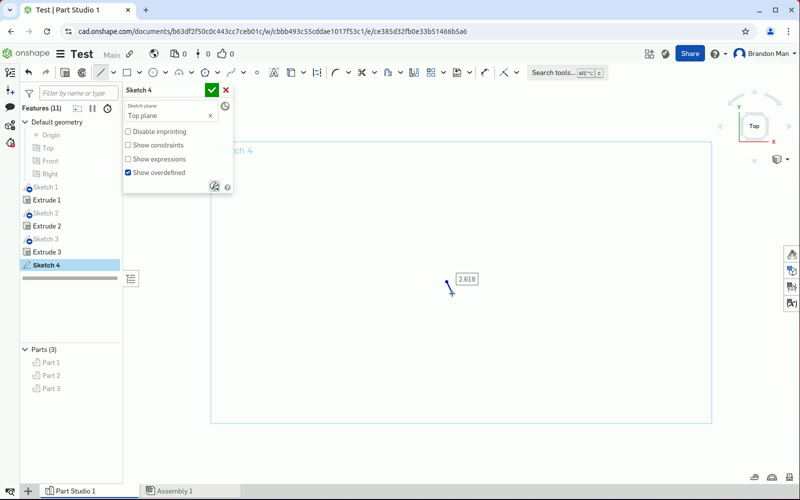
mouse_move(482, 293)
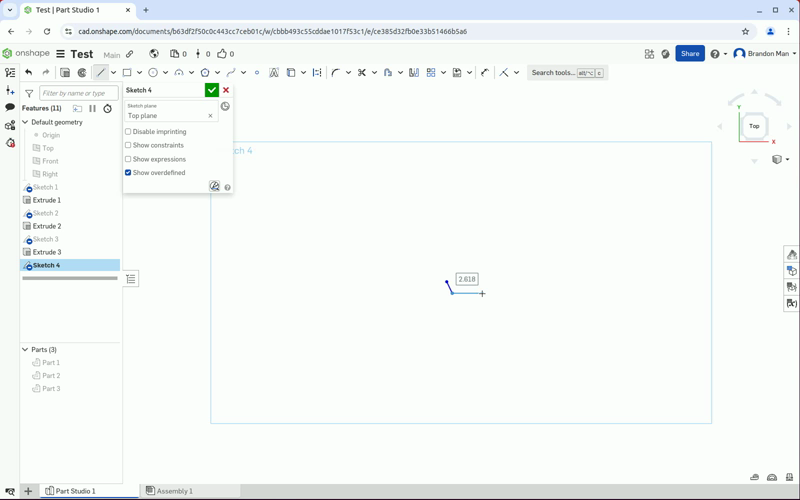
mouse_move(457, 281)
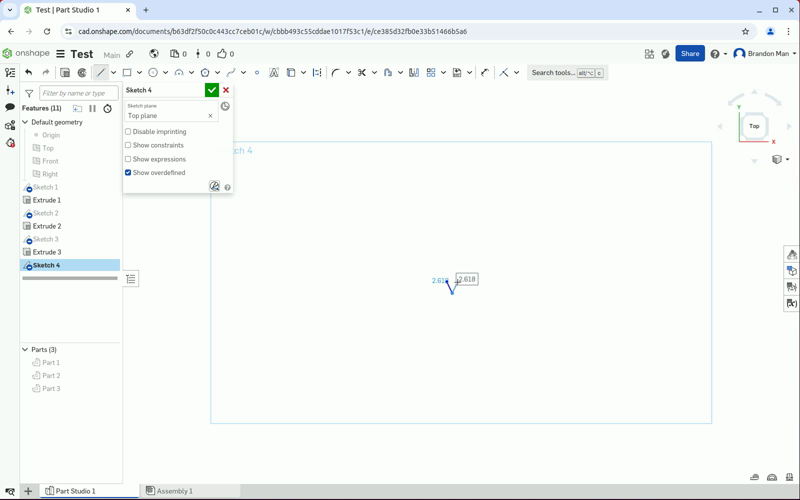
click(457, 281)
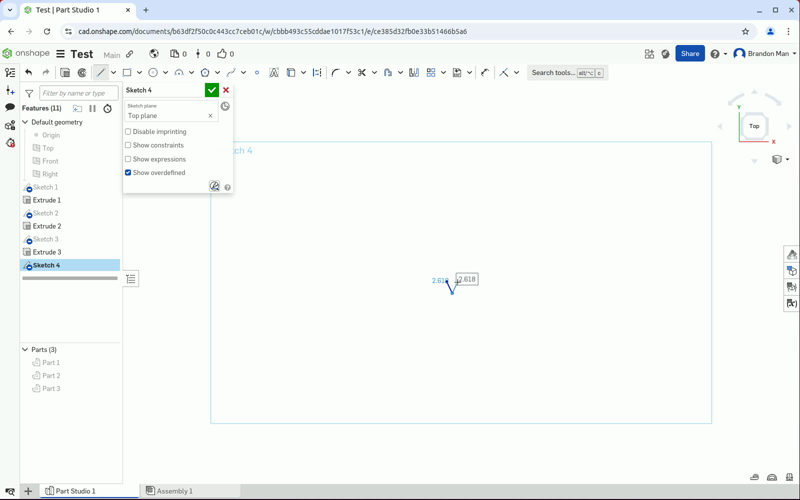
key_up(shift)
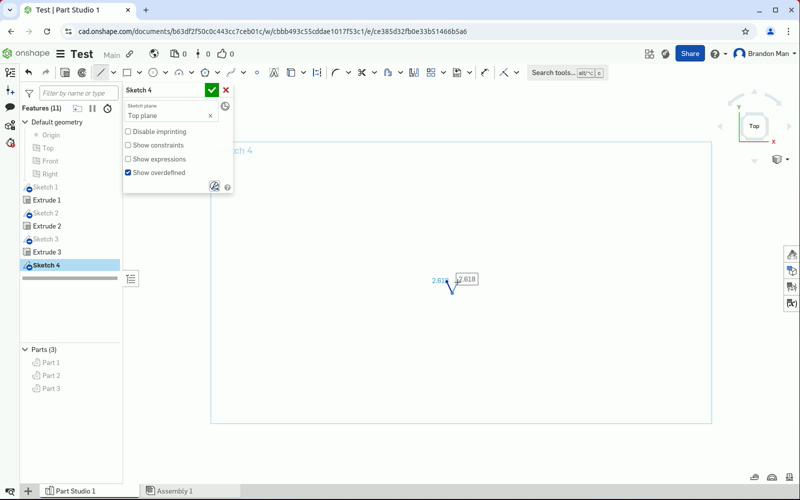
mouse_move(487, 281)
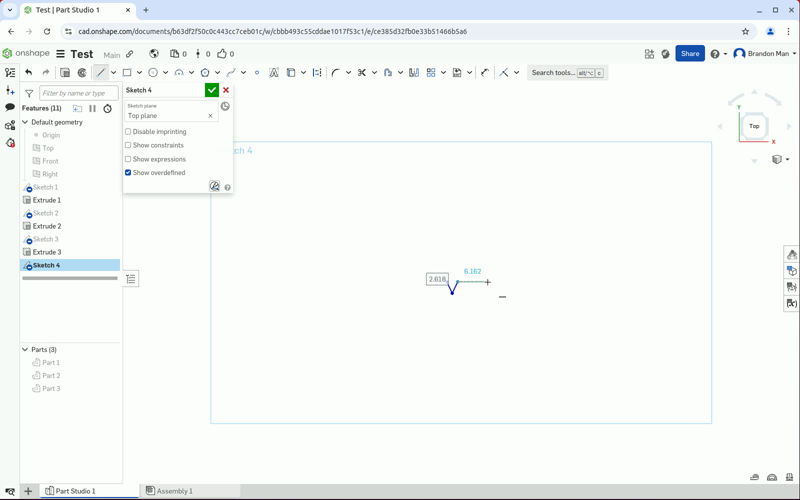
key_down(shift)
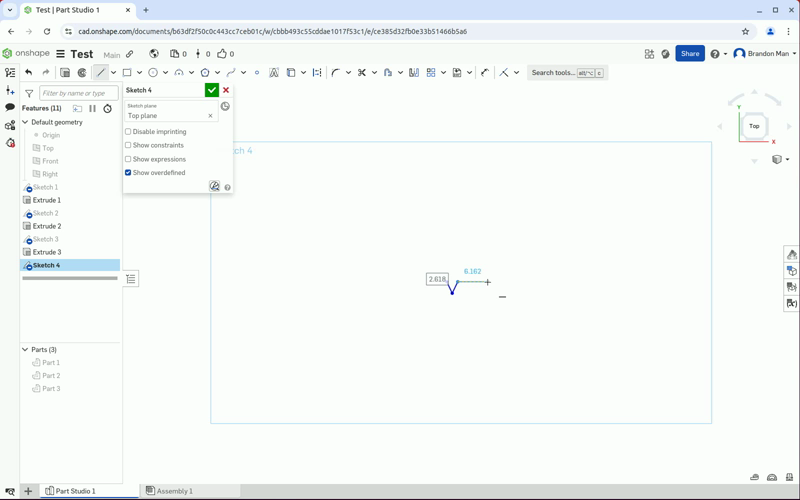
mouse_move(446, 281)
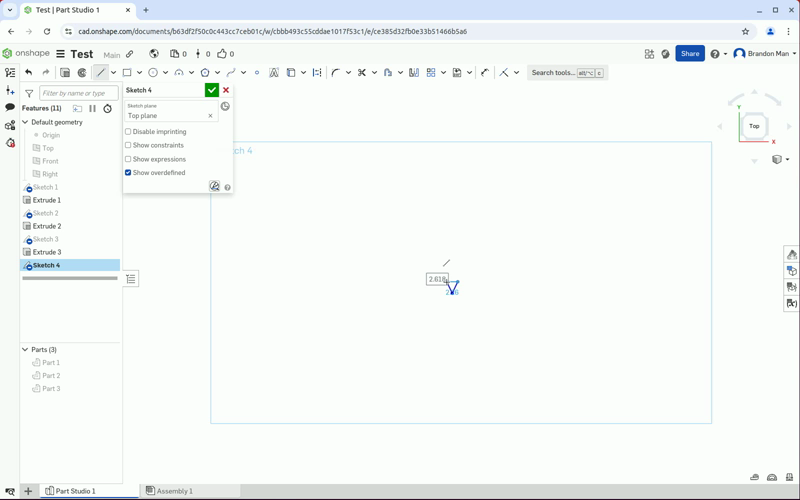
key_up(shift)
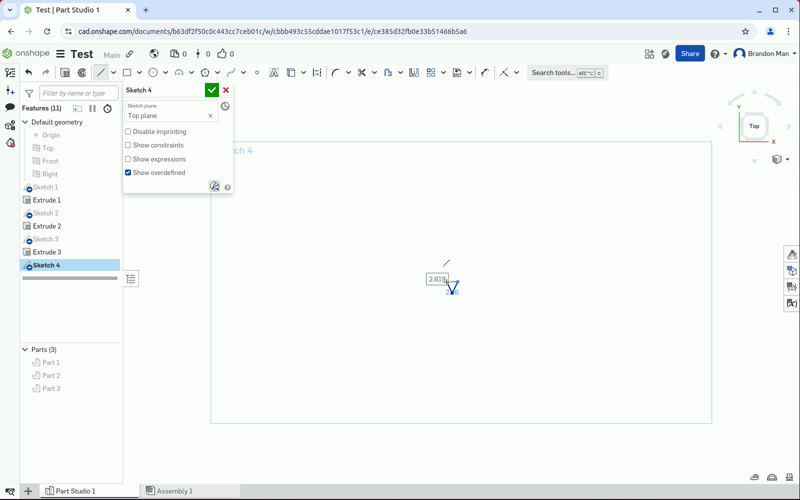
click(446, 281)
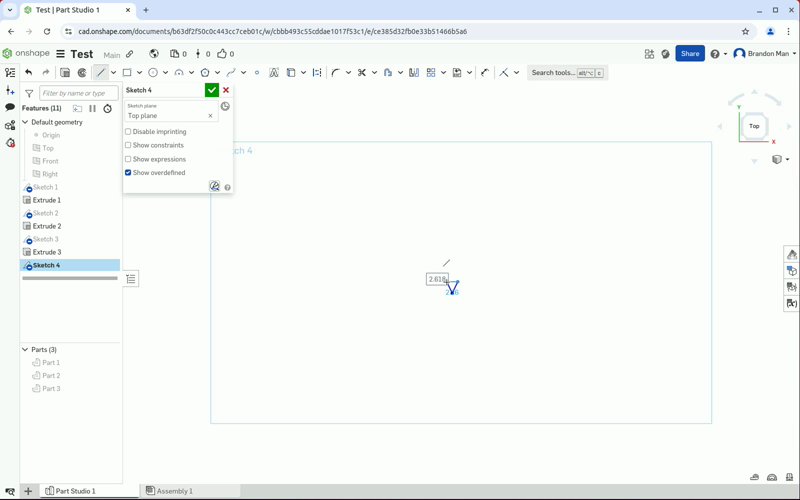
key(esc)
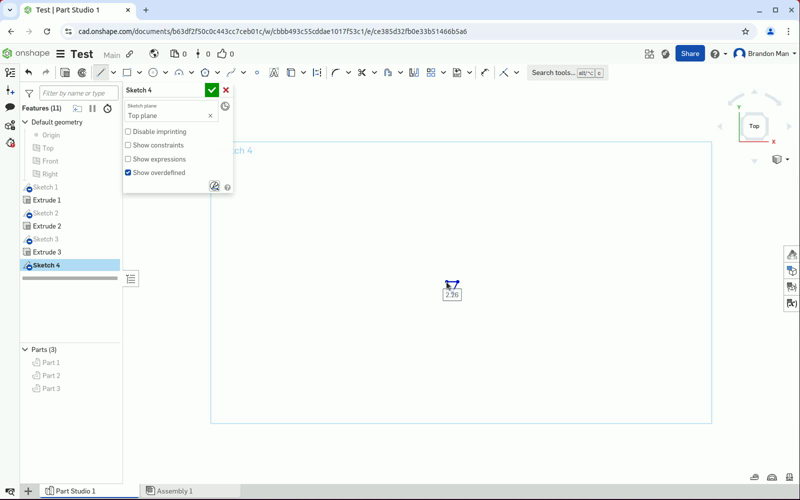
mouse_move(447, 282)
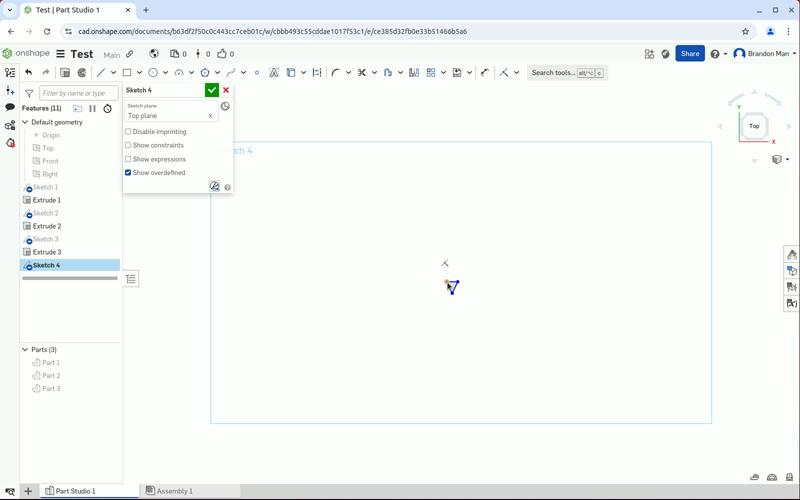
scroll(6)
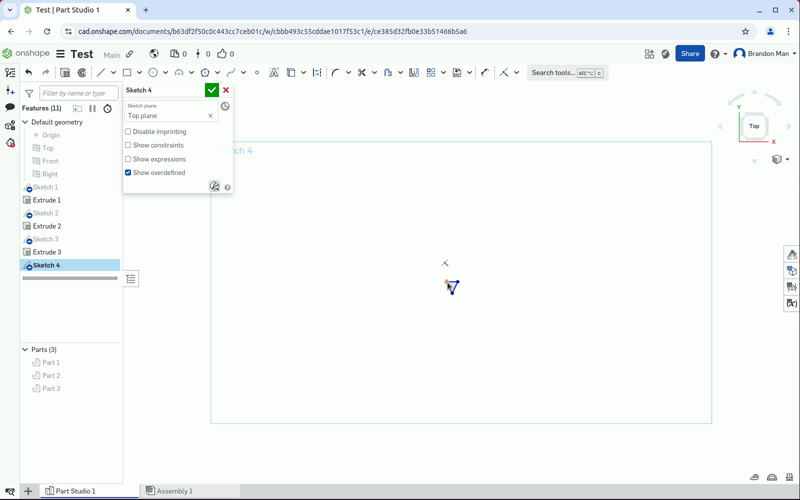
scroll(6)
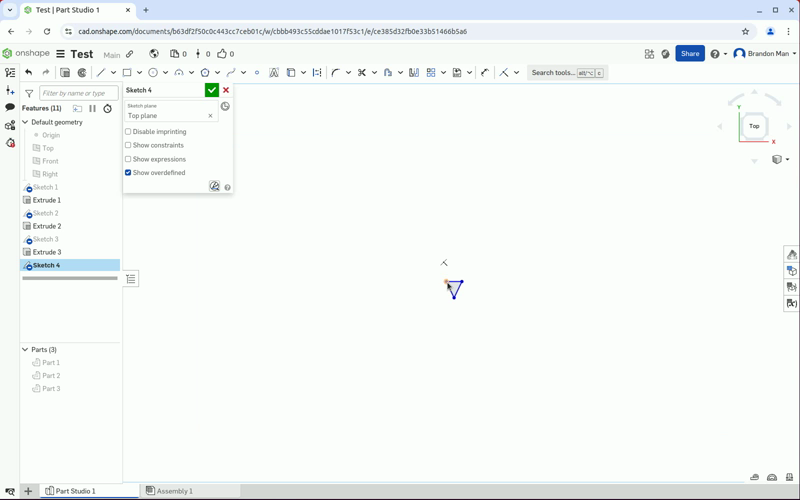
scroll(6)
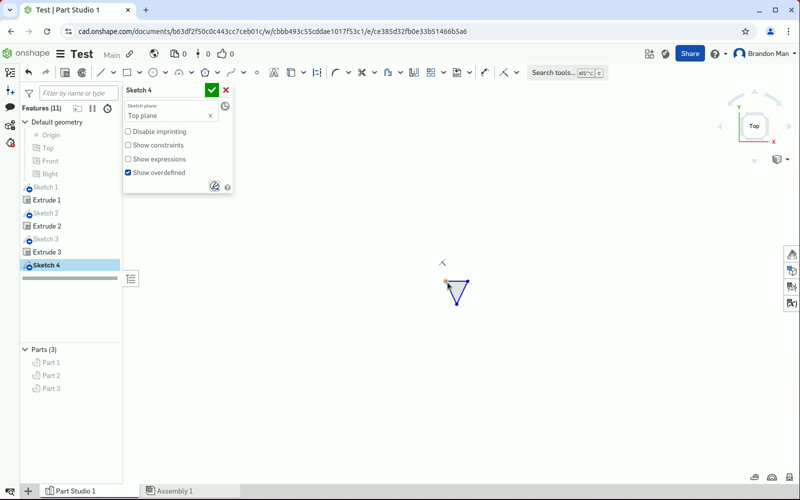
scroll(6)
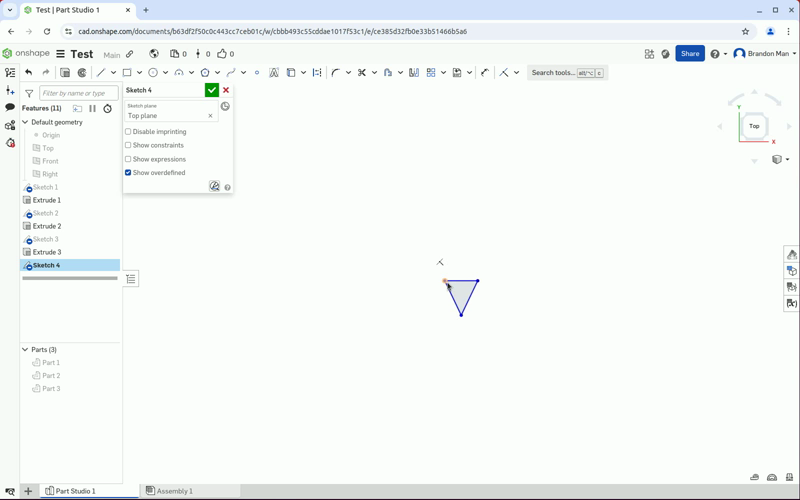
scroll(6)
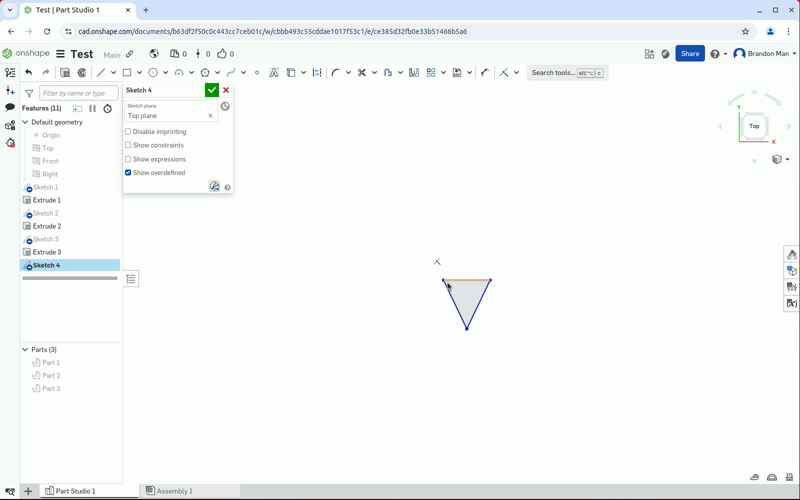
scroll(6)
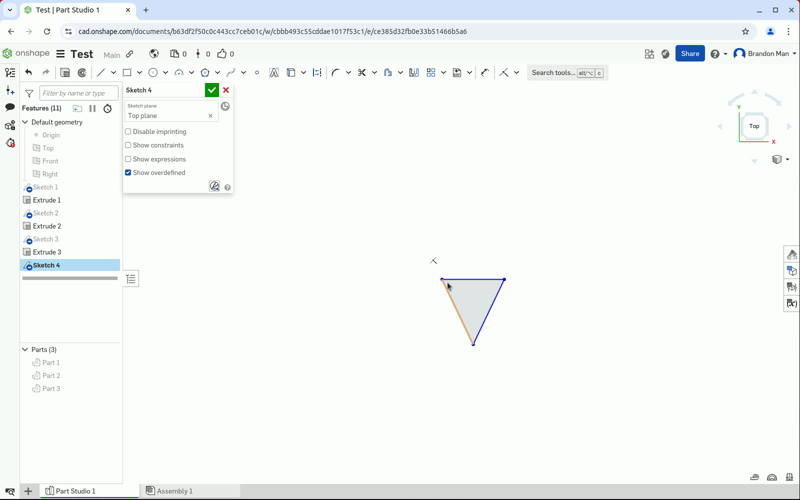
scroll(6)
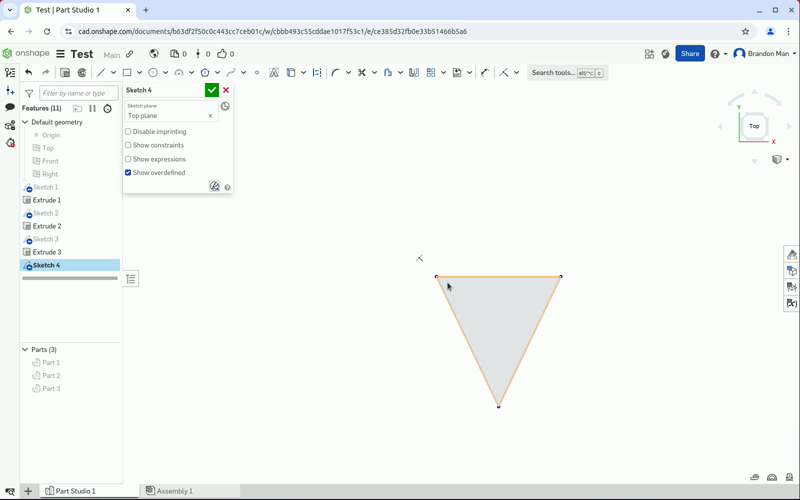
click(447, 282)
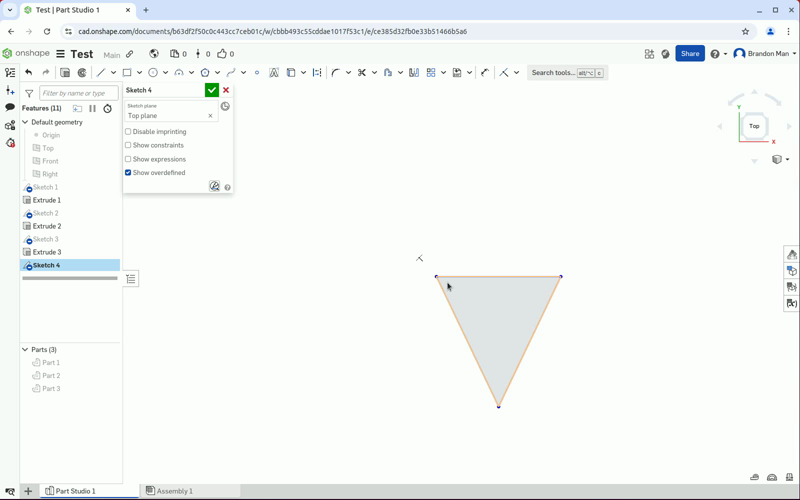
scroll(-6)
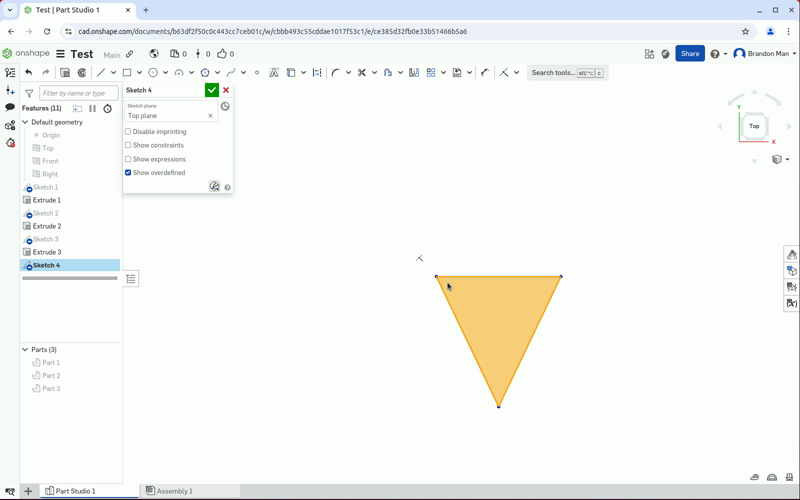
scroll(-6)
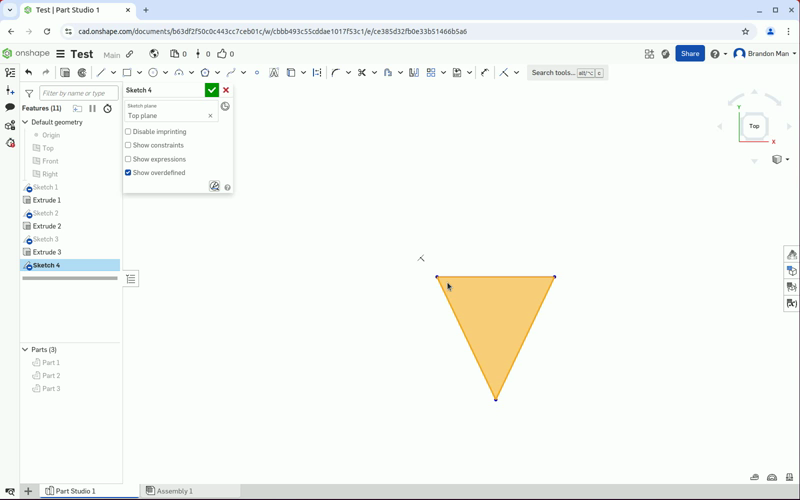
scroll(-6)
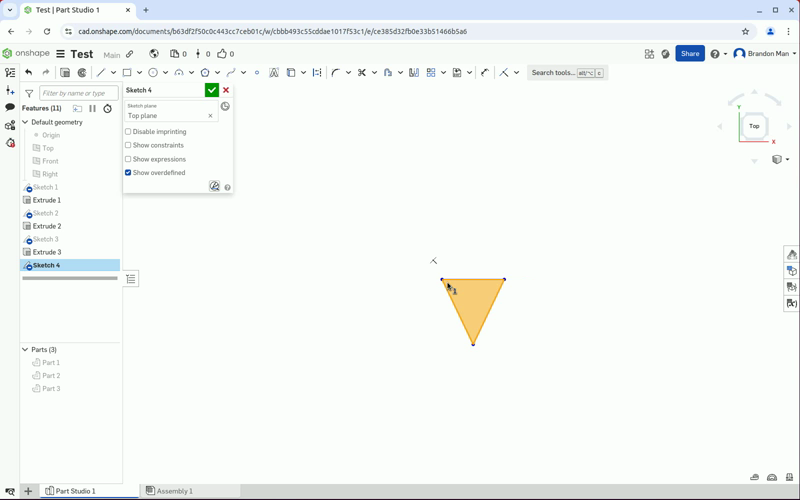
scroll(-6)
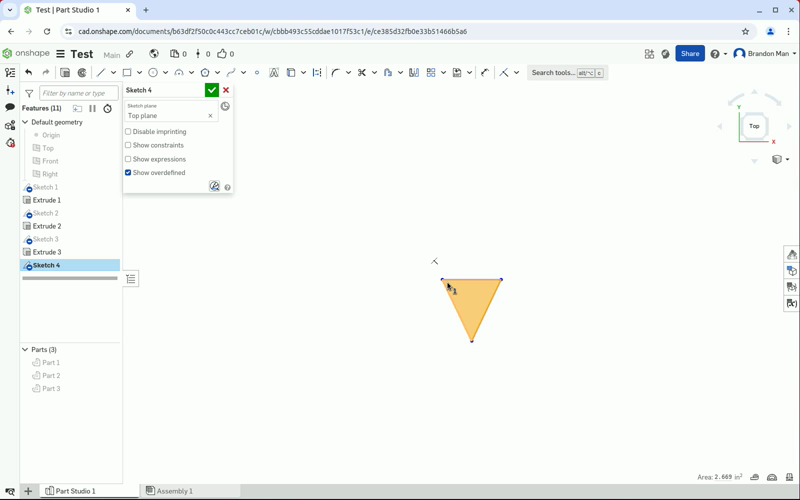
scroll(-6)
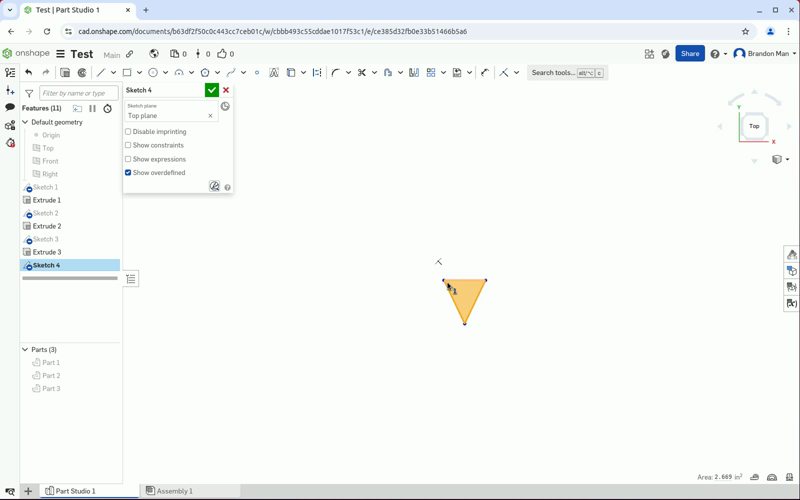
scroll(-6)
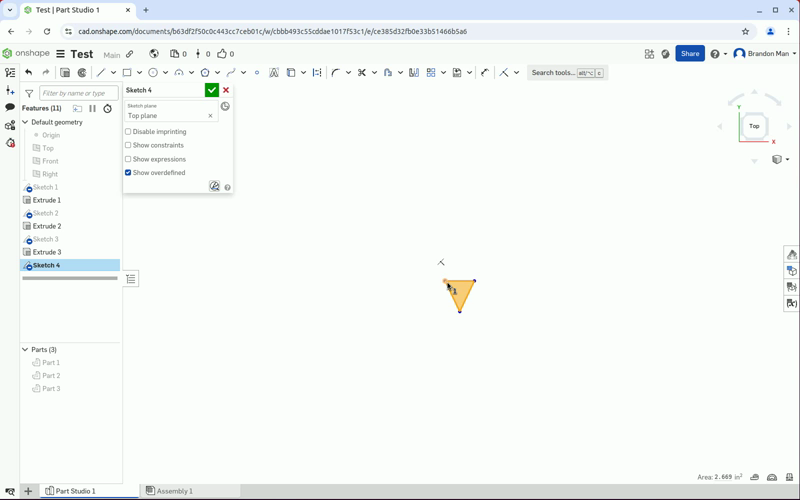
scroll(-6)
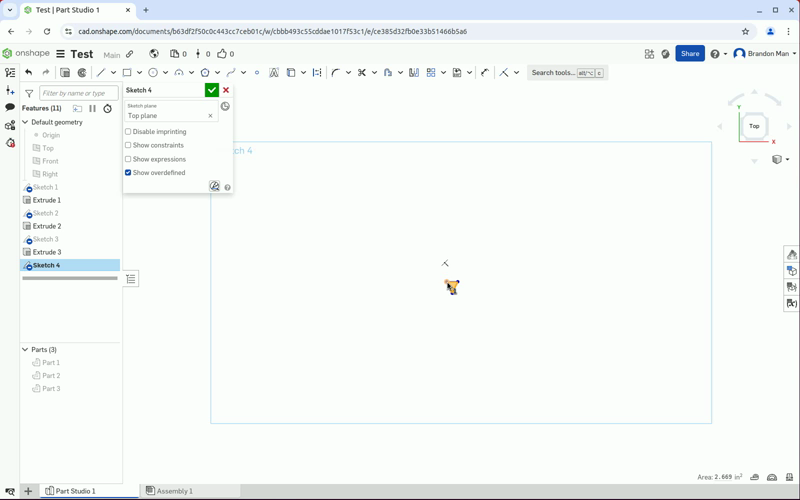
mouse_move(73, 352)
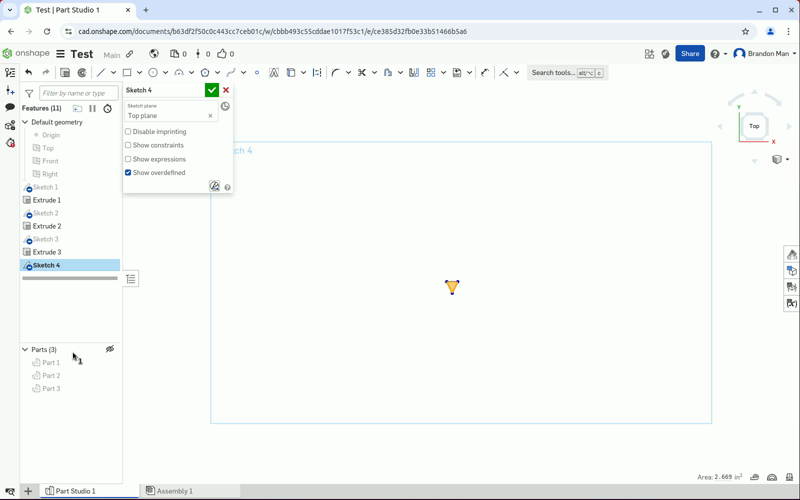
key(shift+y)
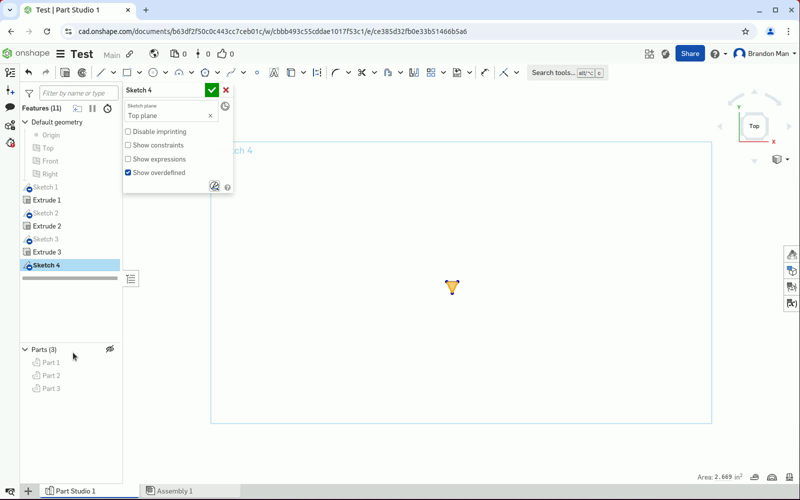
key(shift+e)
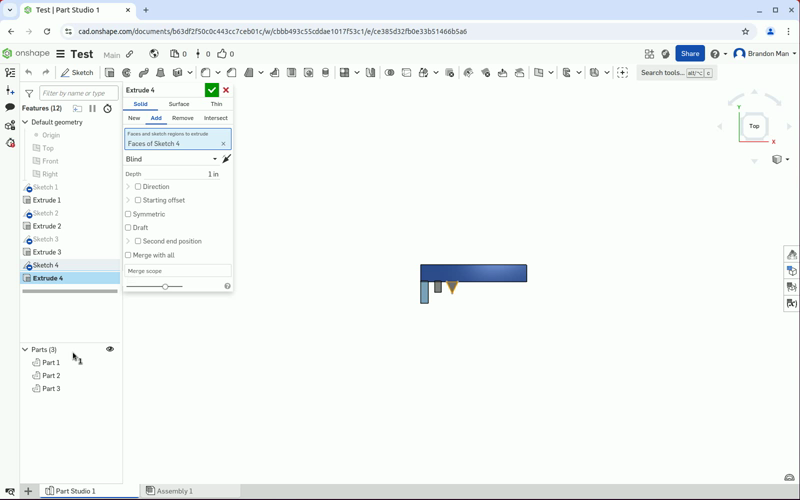
mouse_move(143, 106)
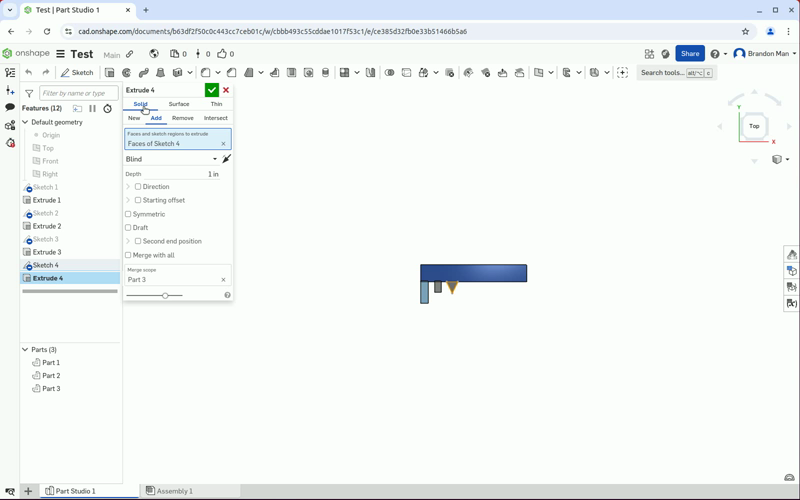
click(143, 106)
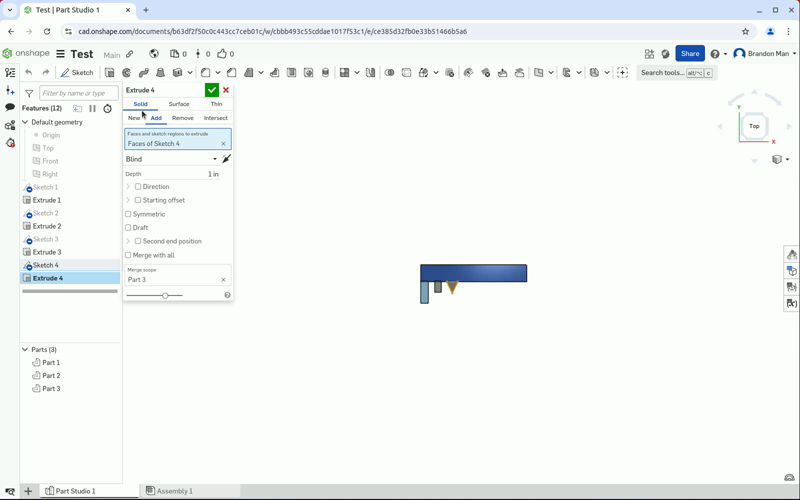
mouse_move(137, 120)
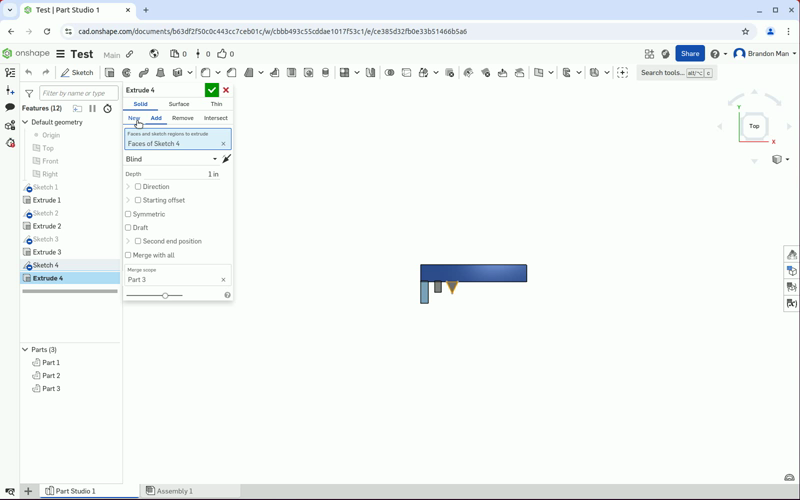
click(137, 120)
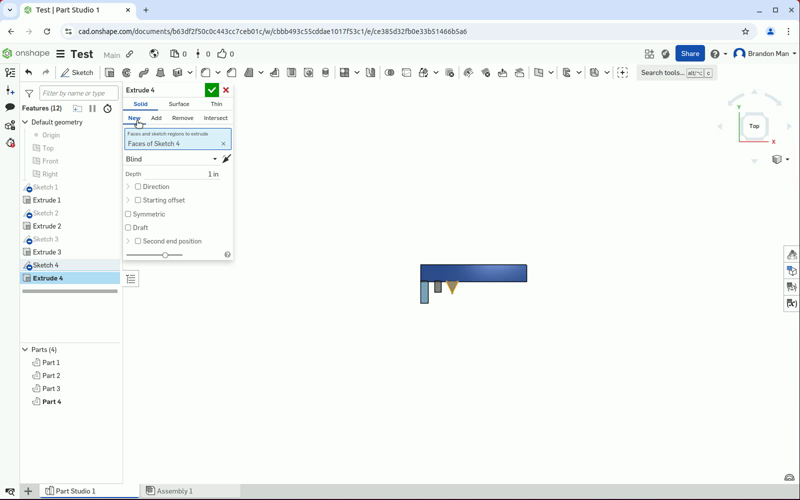
key(tab, 4)
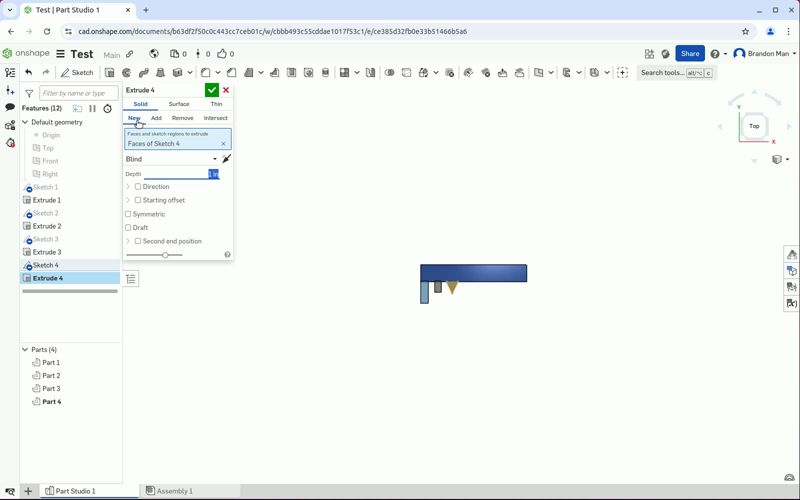
text(3.611)
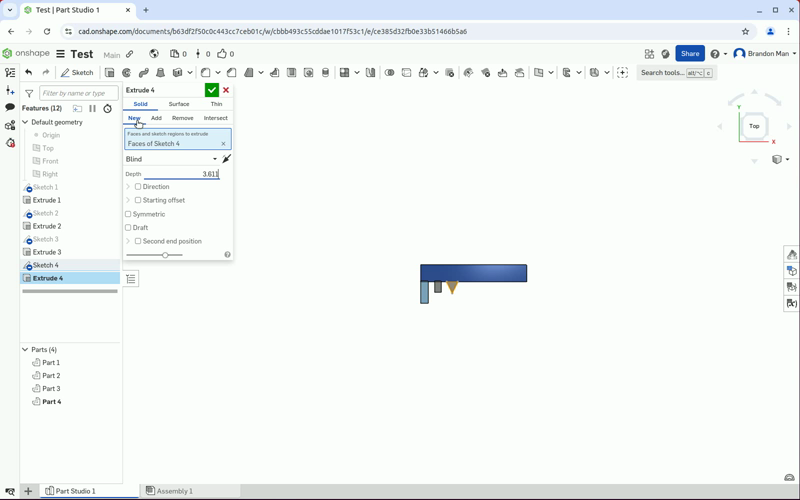
key(enter)
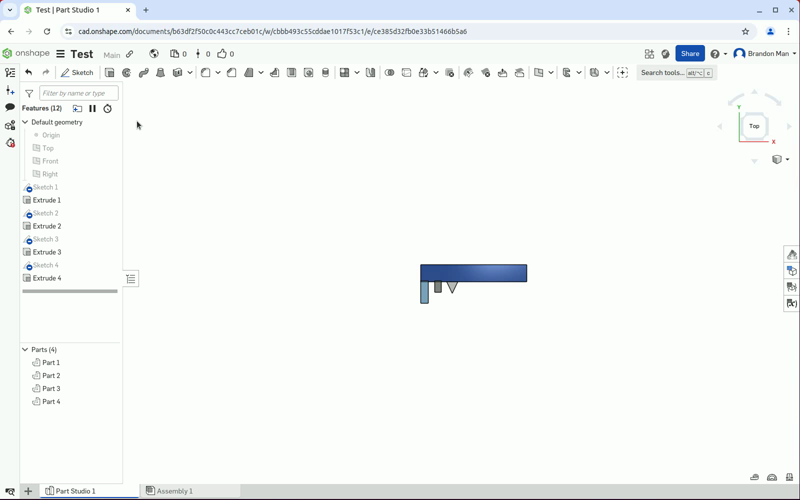
key(shift+h)
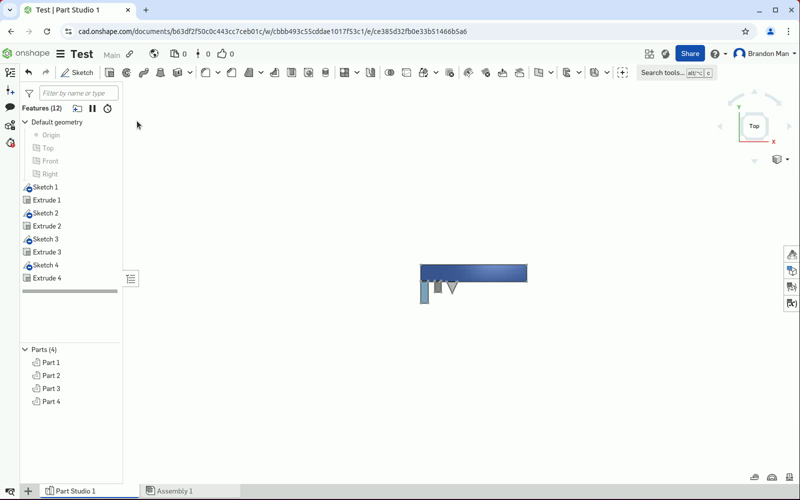
key(shift+h)
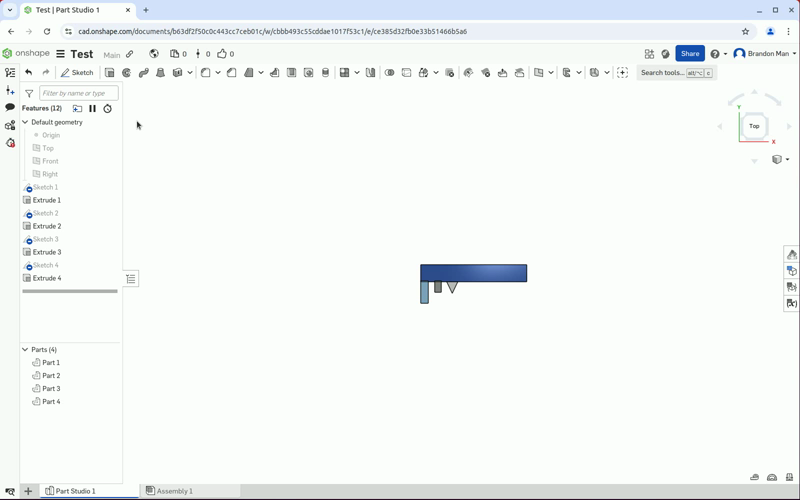
mouse_move(73, 189)
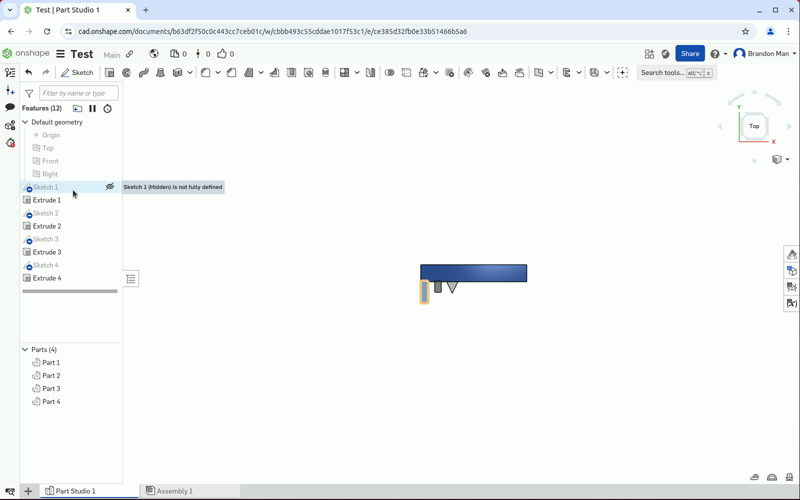
click(73, 189)
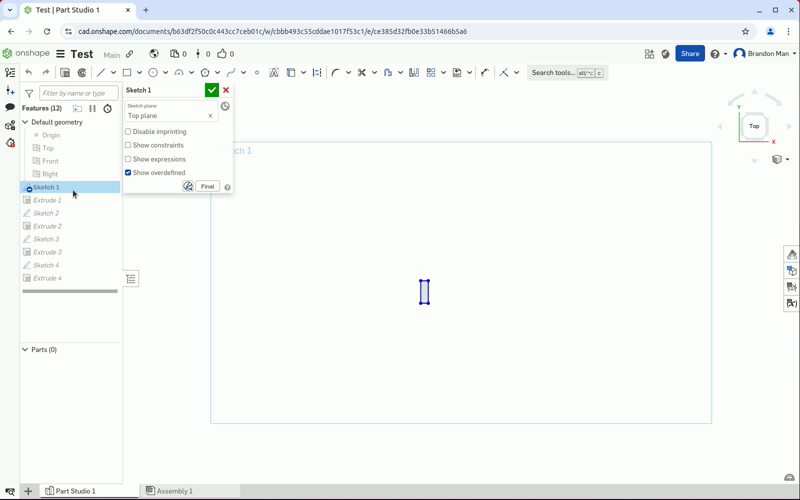
mouse_move(229, 92)
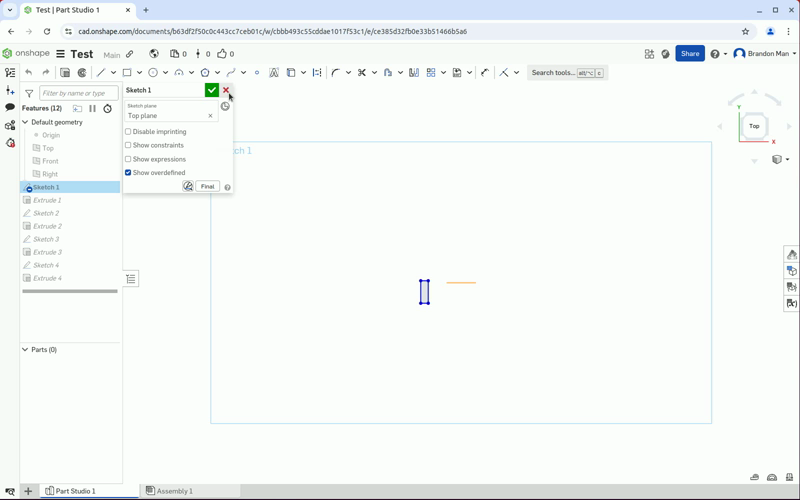
click(229, 92)
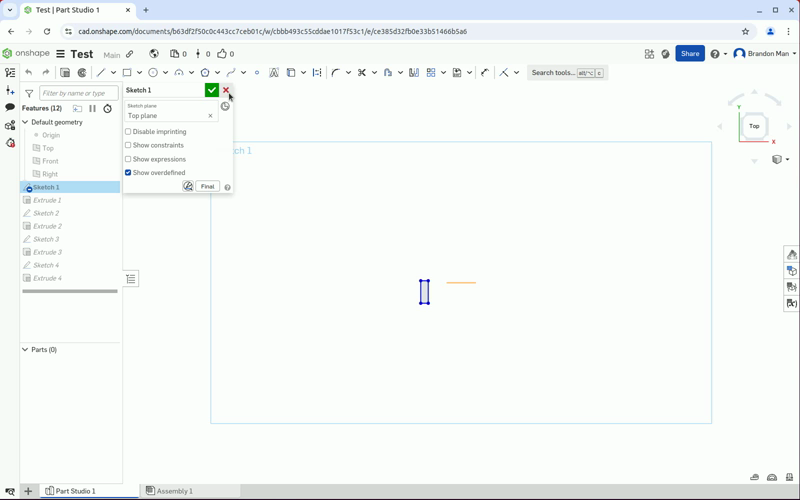
key(shift+s)
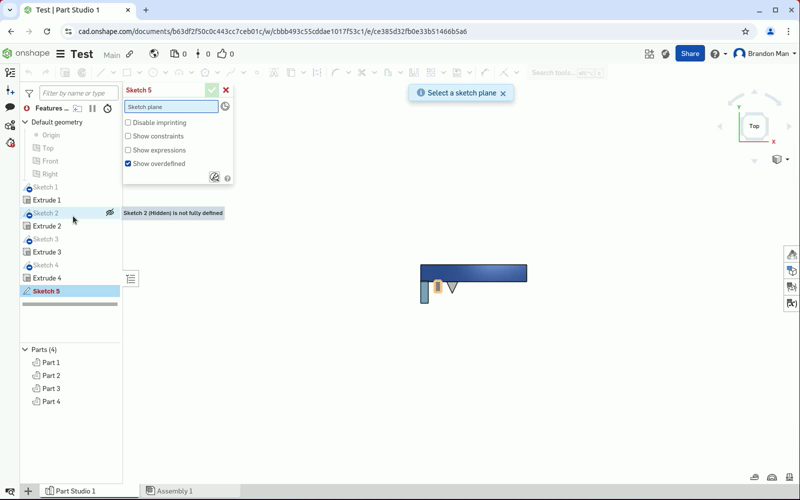
scroll(3)
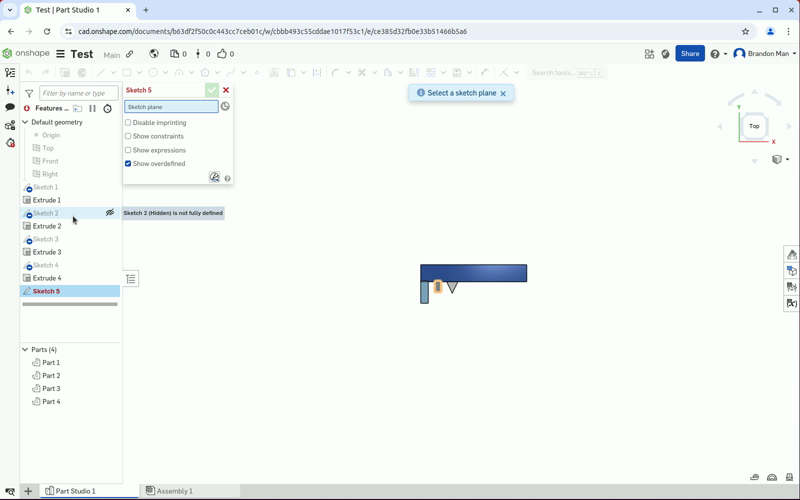
mouse_move(73, 150)
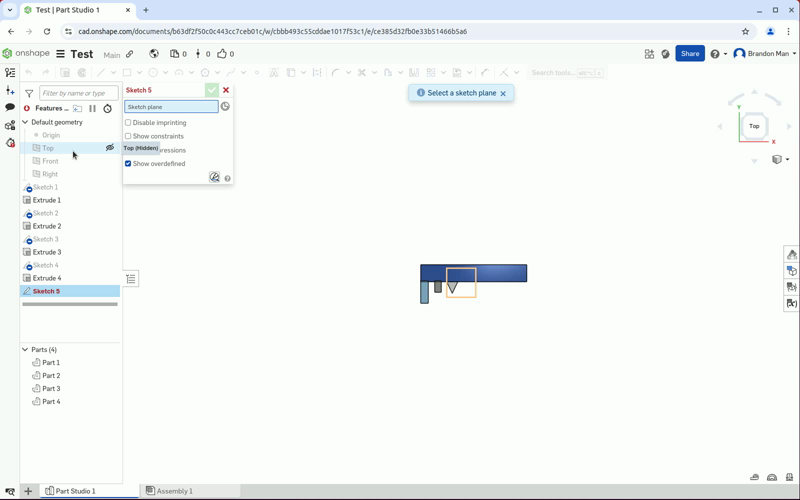
click(73, 150)
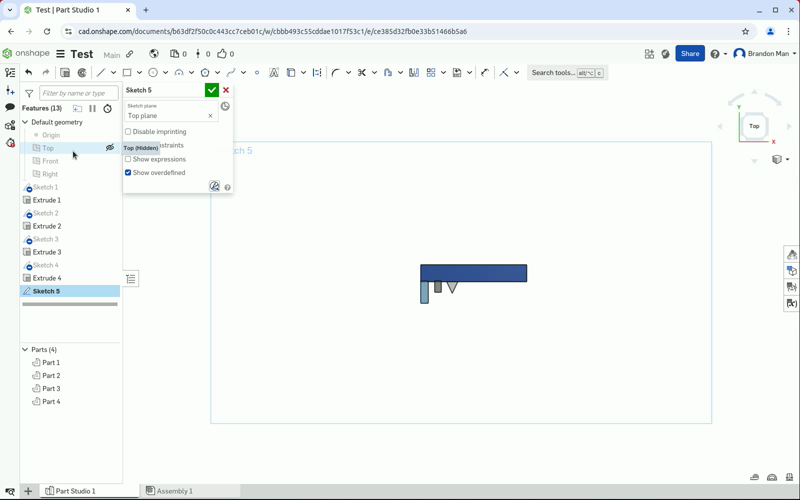
mouse_move(73, 352)
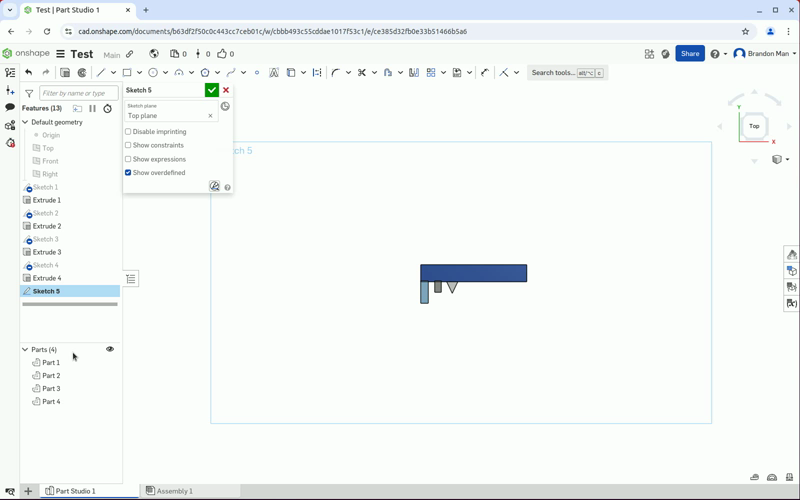
key(y)
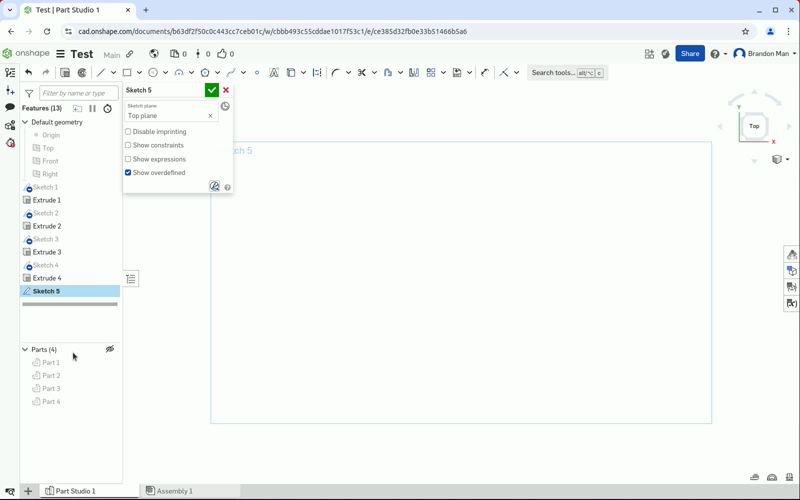
key(c)
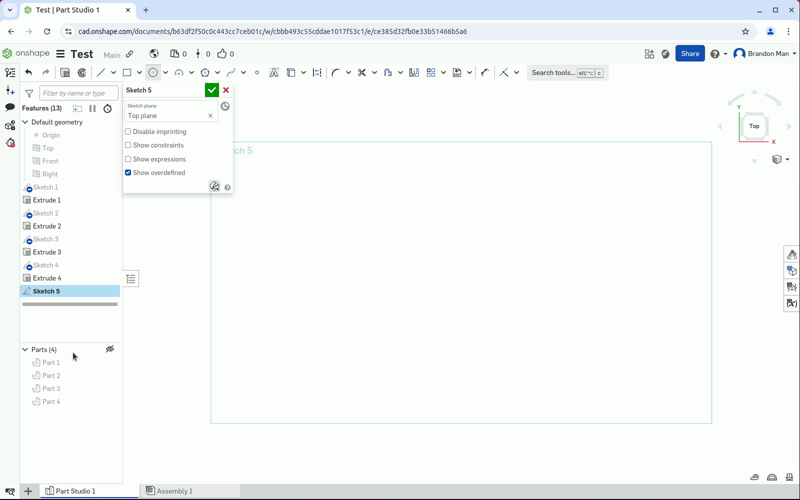
key_down(shift)
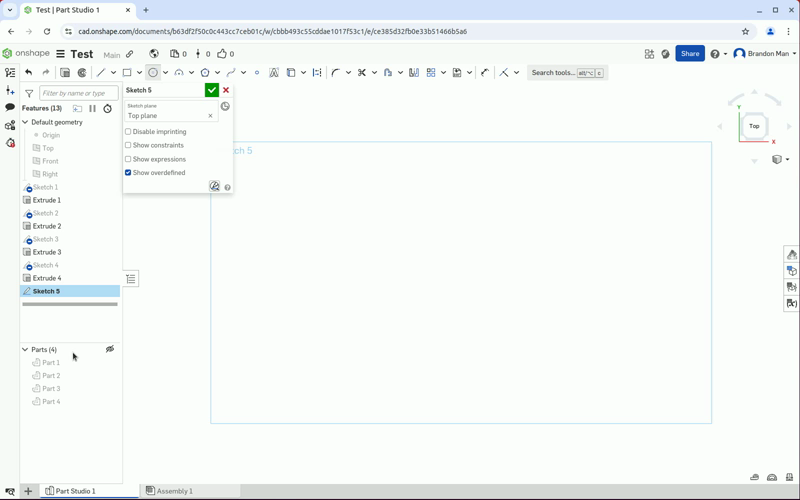
mouse_move(549, 273)
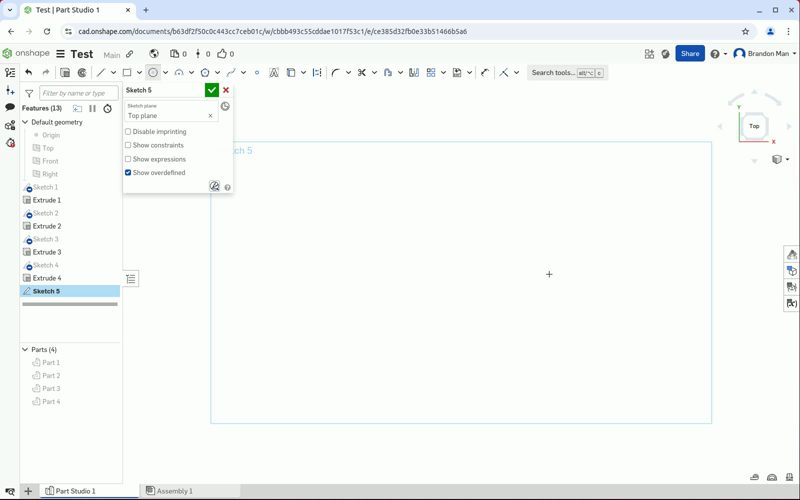
click(549, 273)
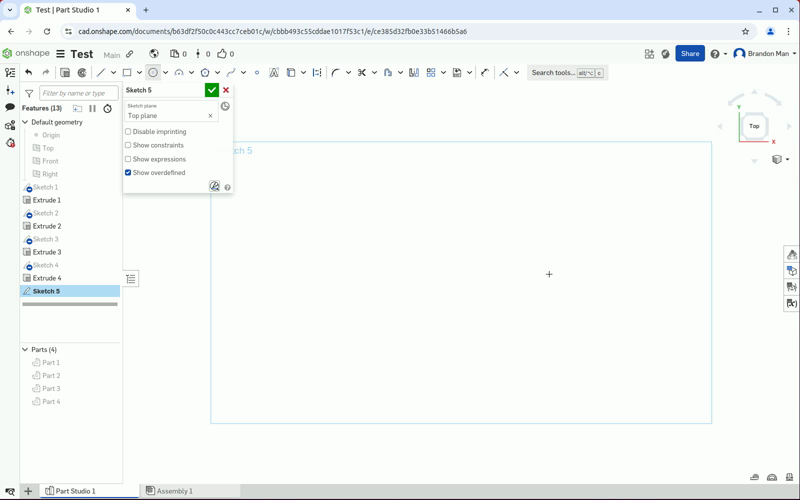
key_up(shift)
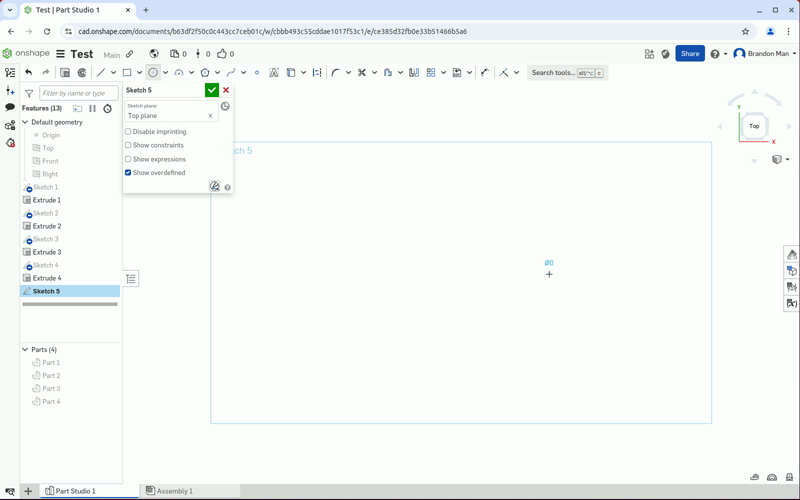
mouse_move(561, 273)
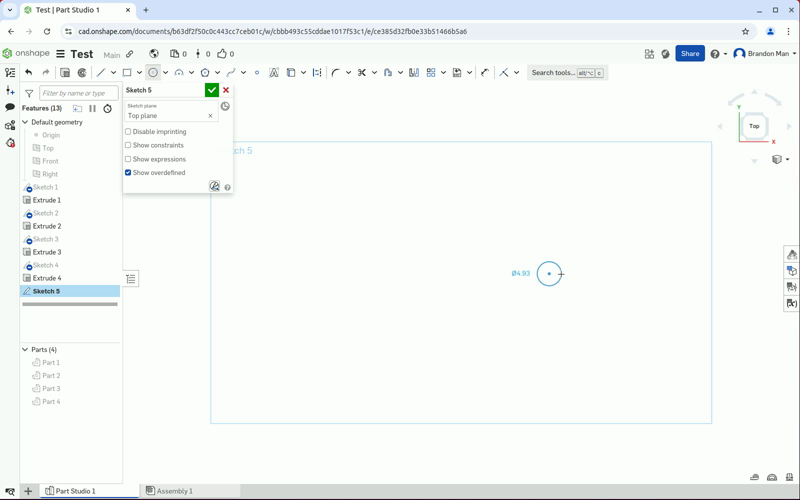
click(561, 273)
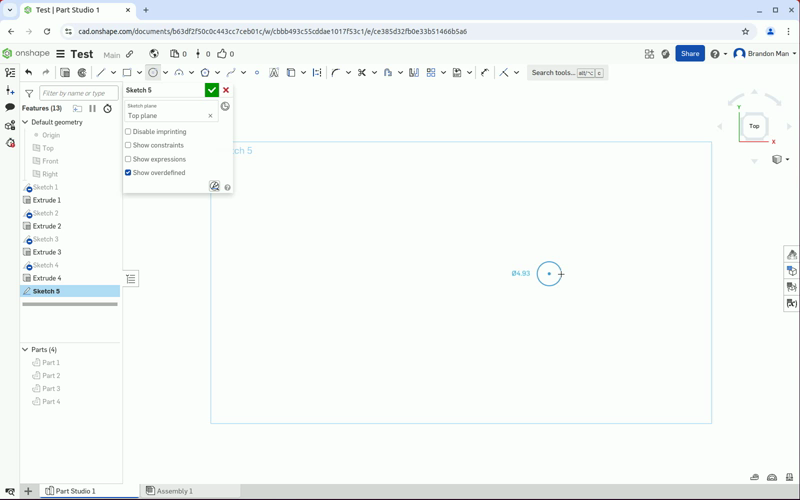
key(esc)
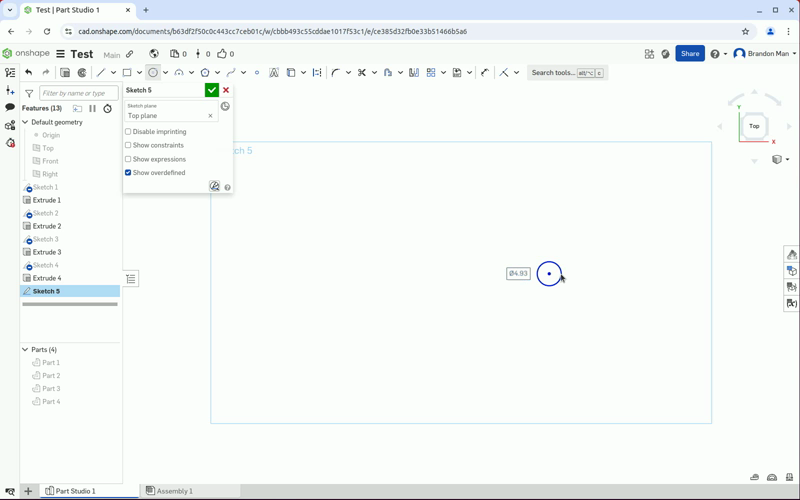
mouse_move(539, 267)
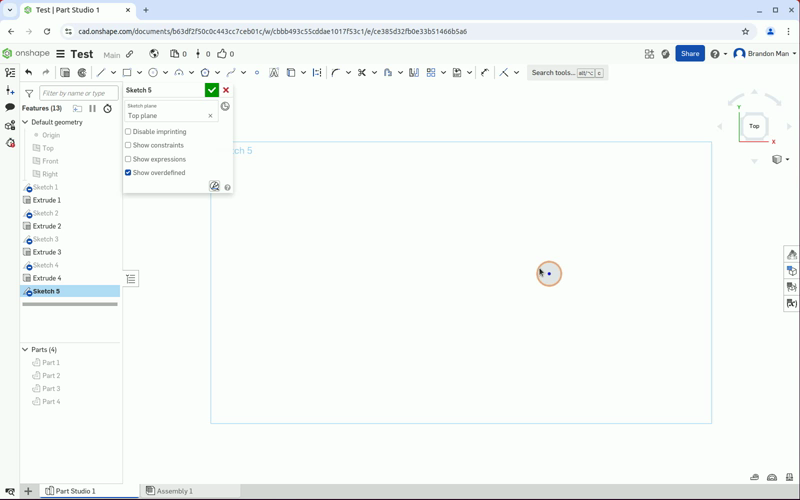
scroll(6)
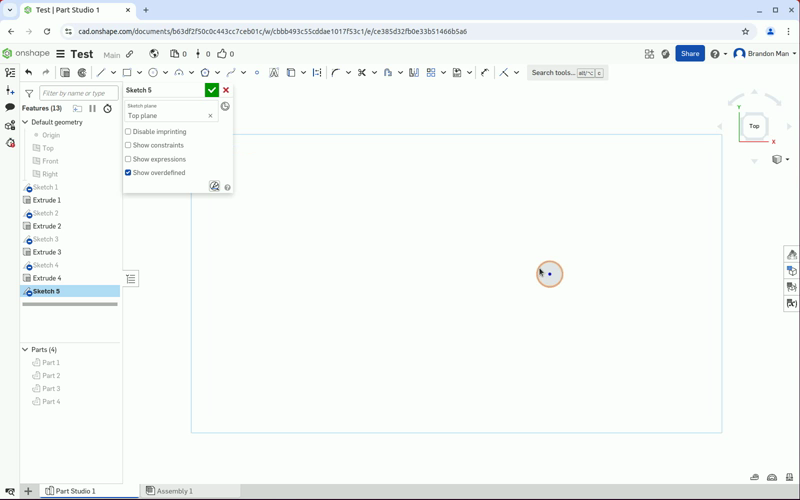
scroll(6)
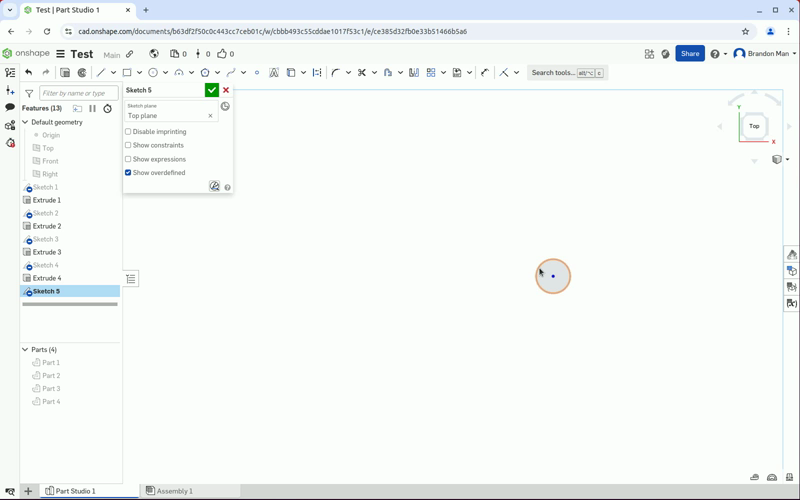
scroll(6)
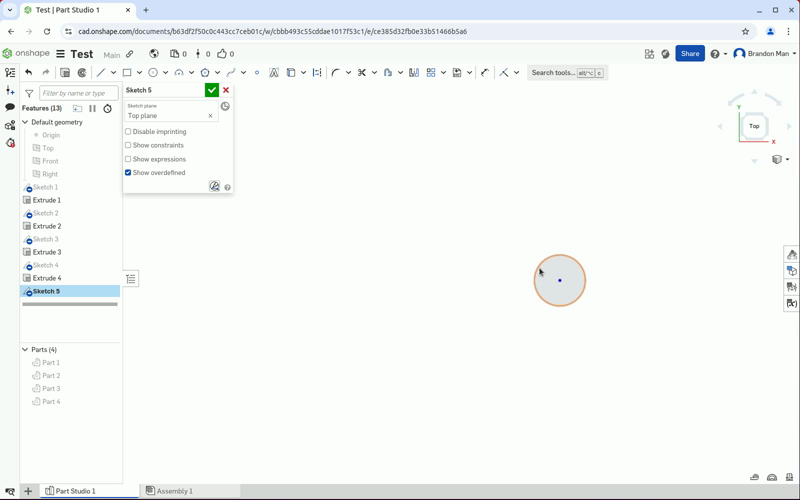
scroll(6)
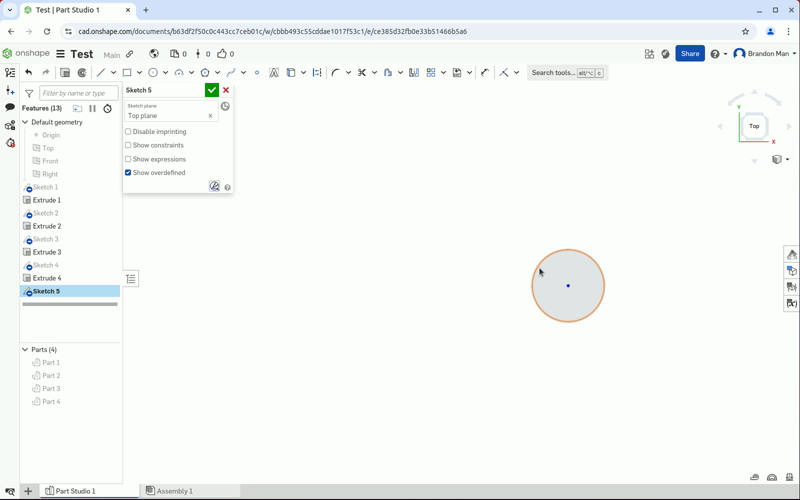
scroll(6)
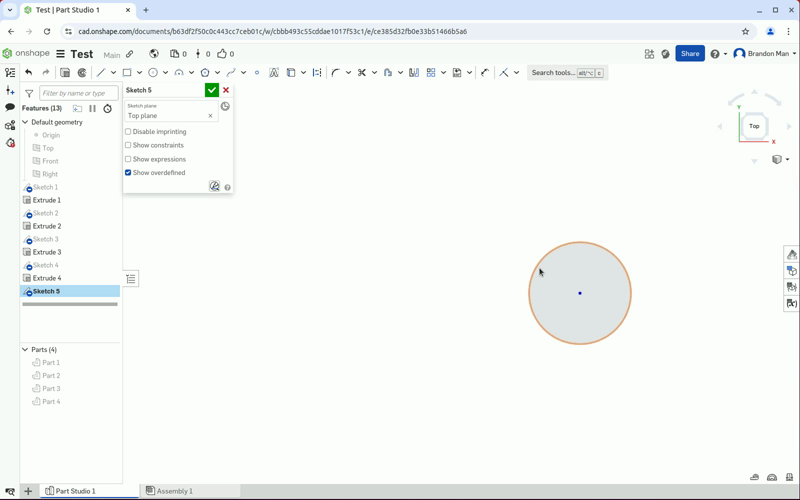
scroll(6)
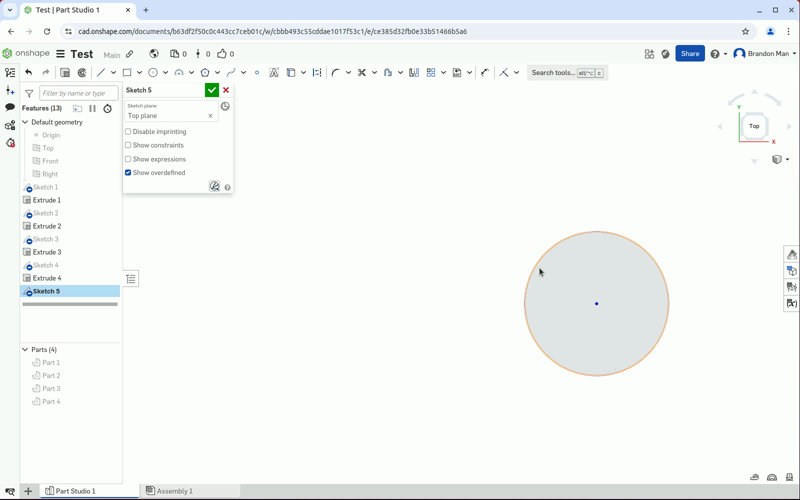
scroll(6)
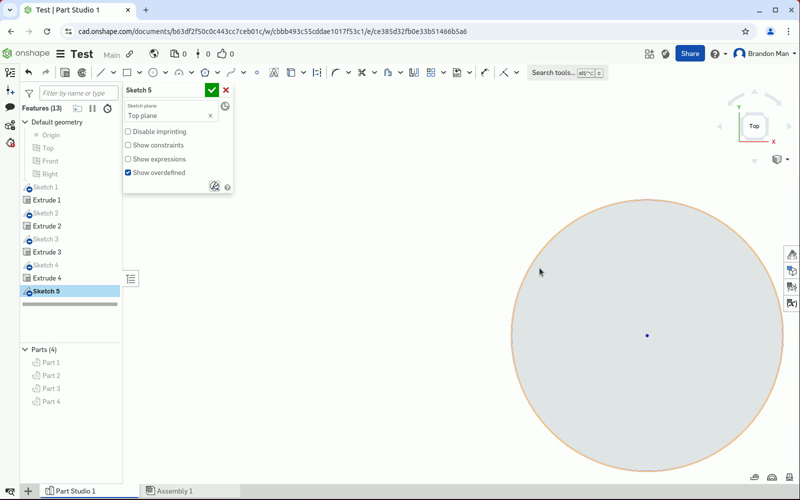
click(539, 267)
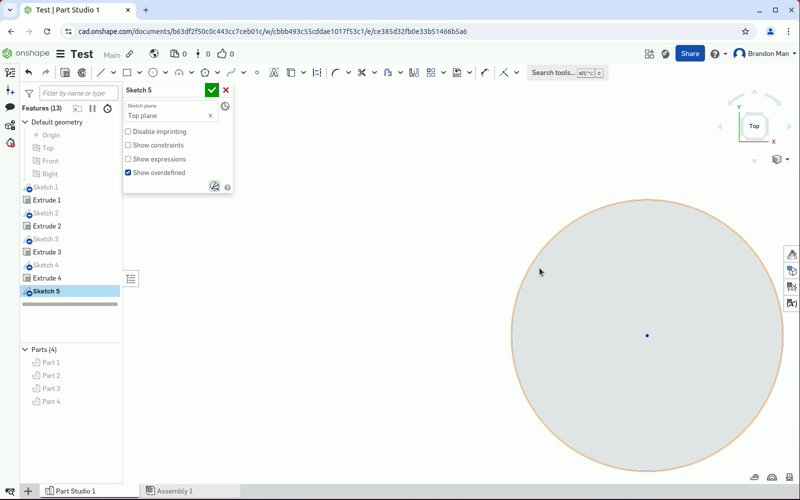
scroll(-6)
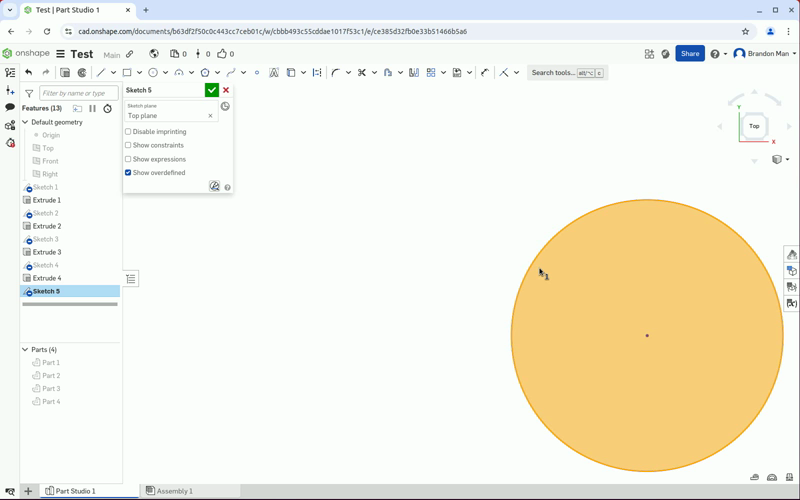
scroll(-6)
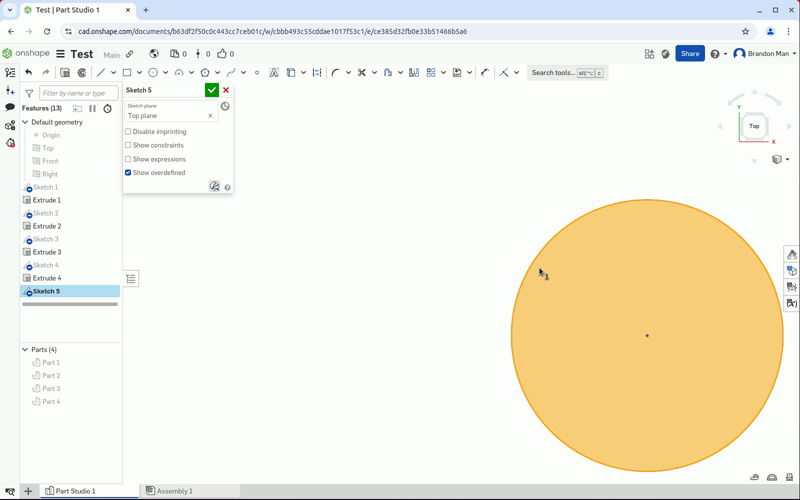
scroll(-6)
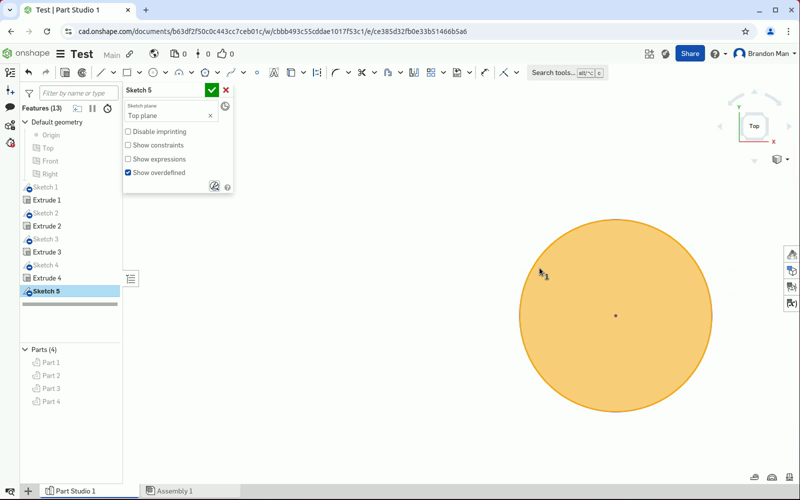
scroll(-6)
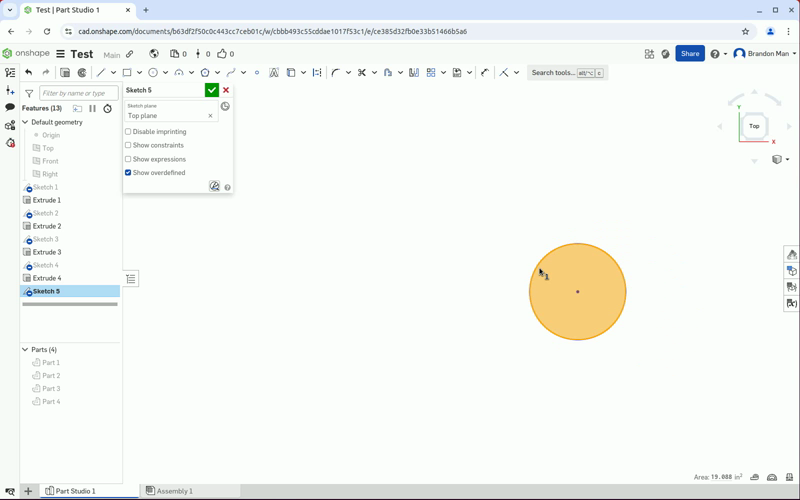
scroll(-6)
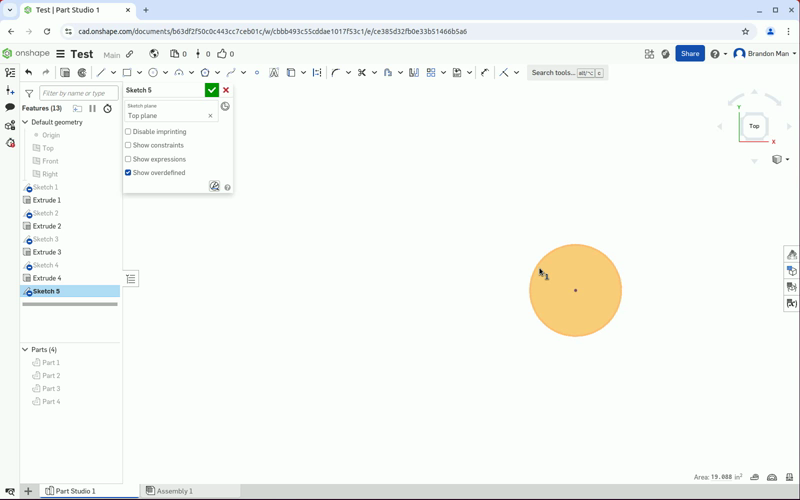
scroll(-6)
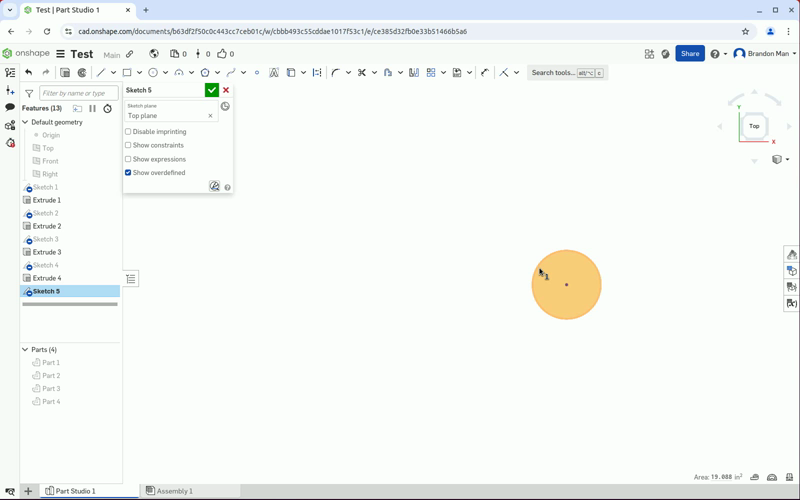
scroll(-6)
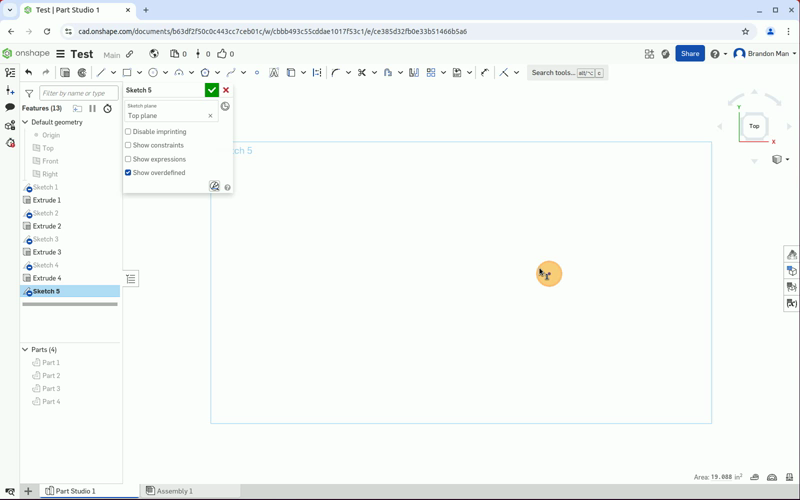
mouse_move(73, 352)
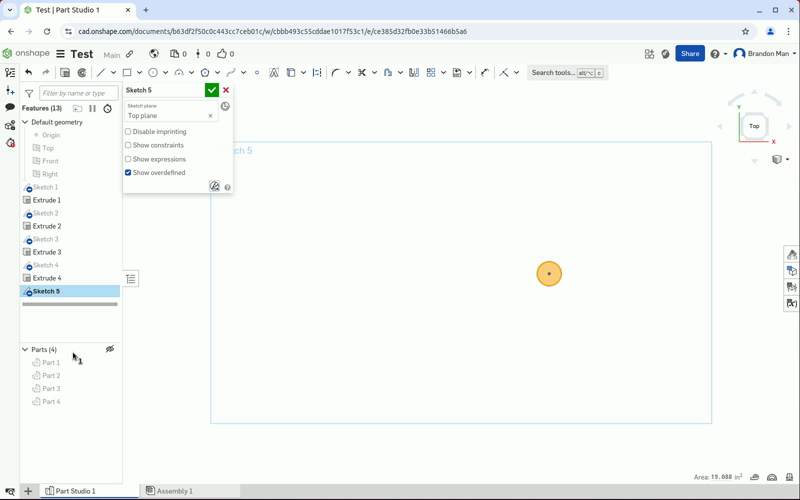
key(shift+y)
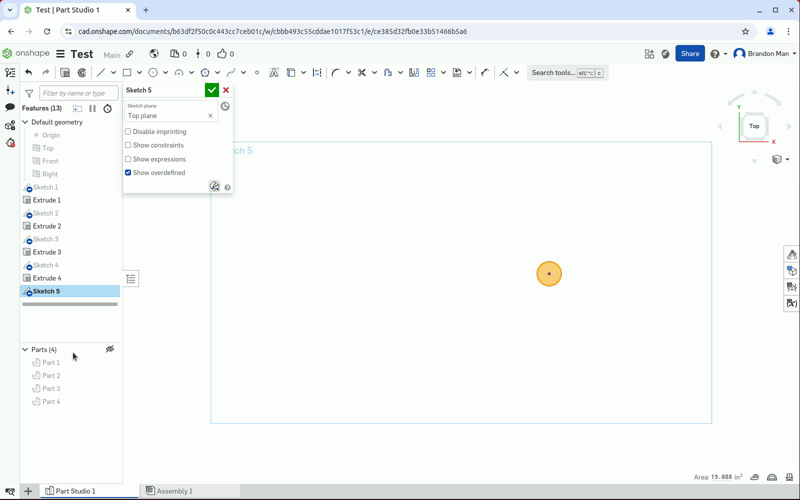
key(shift+e)
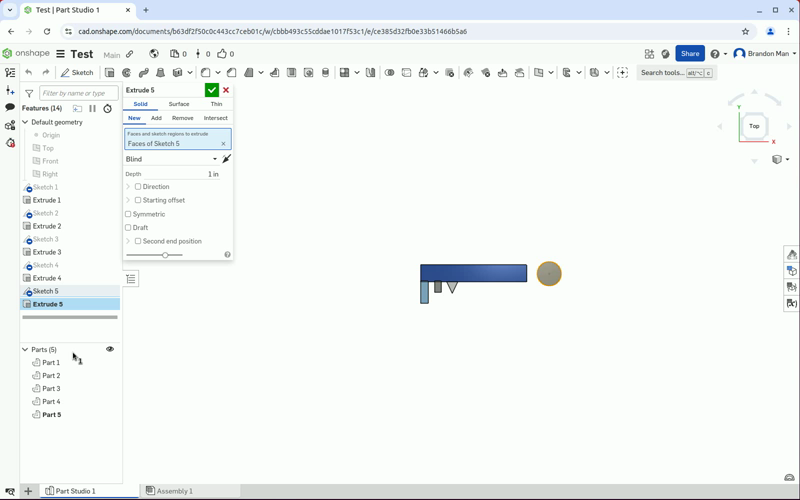
mouse_move(143, 106)
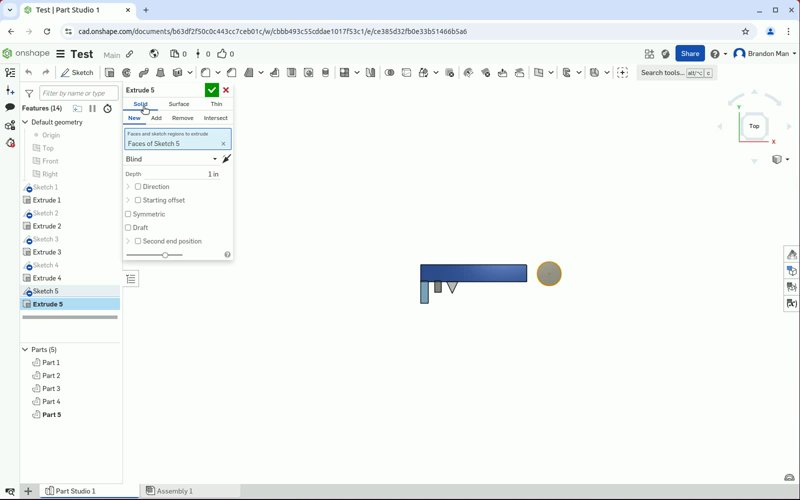
click(143, 106)
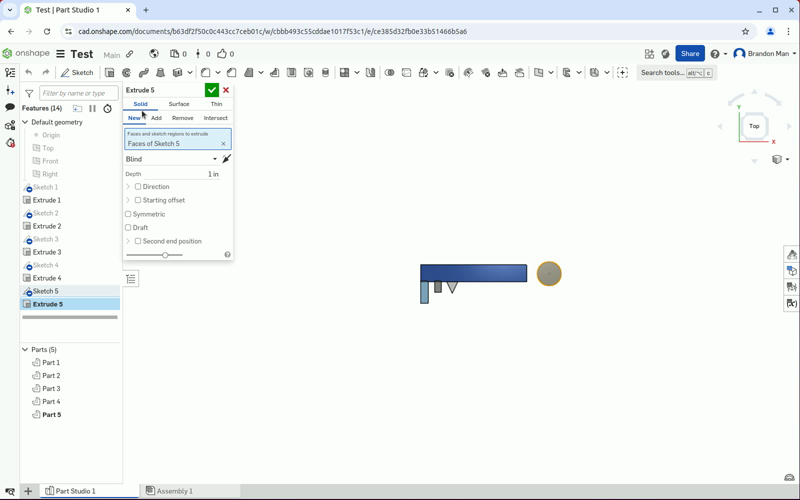
mouse_move(137, 120)
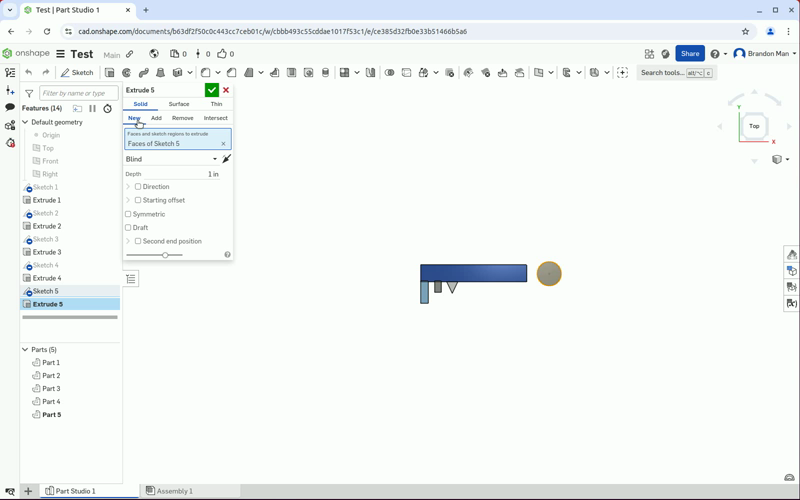
click(137, 120)
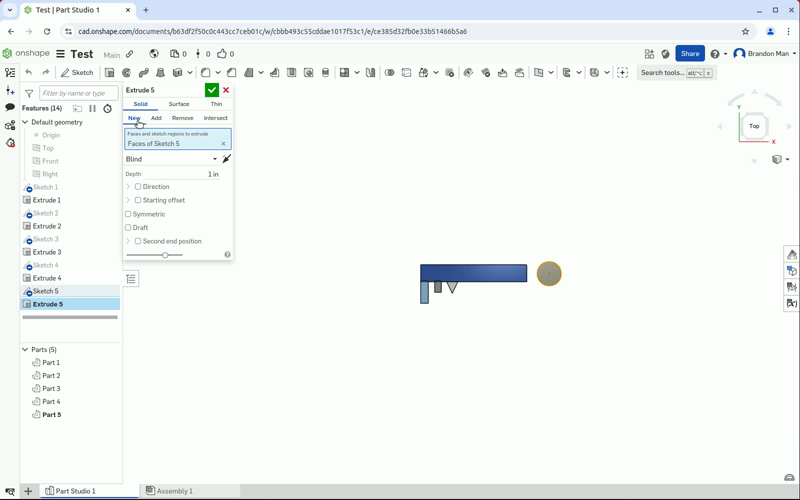
key(tab, 4)
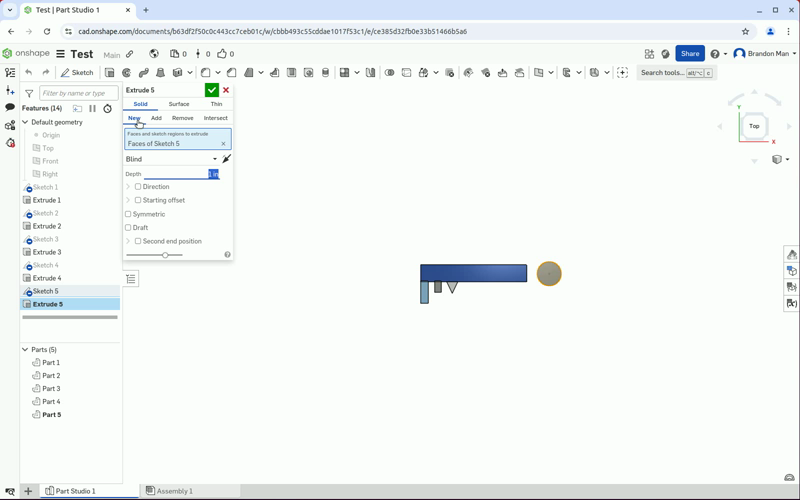
text(3.611)
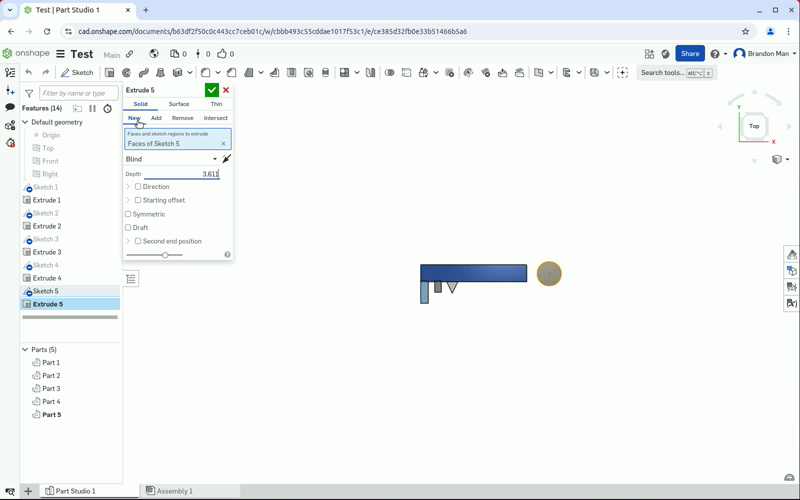
key(enter)
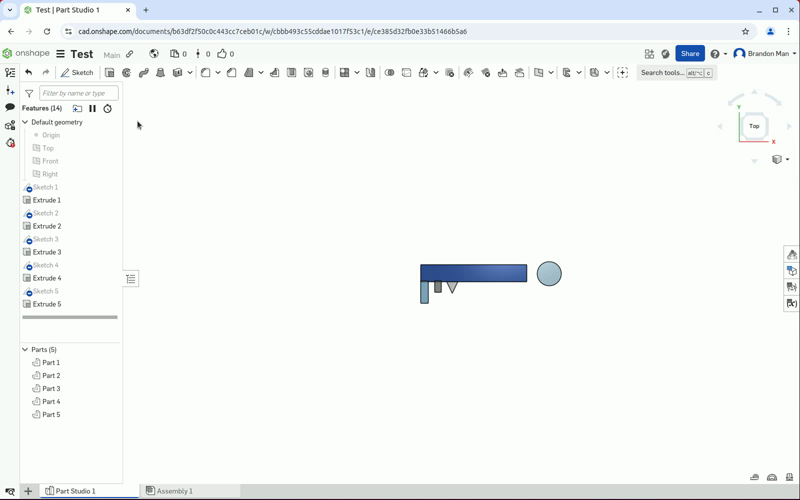
key(shift+h)
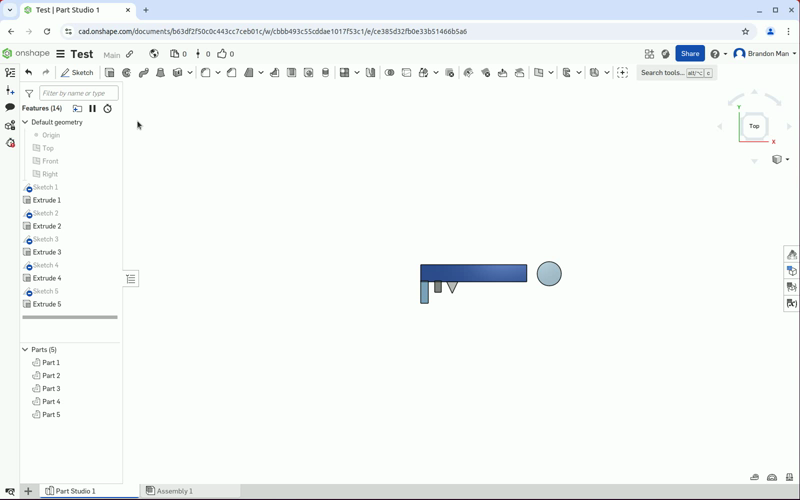
key(shift+h)
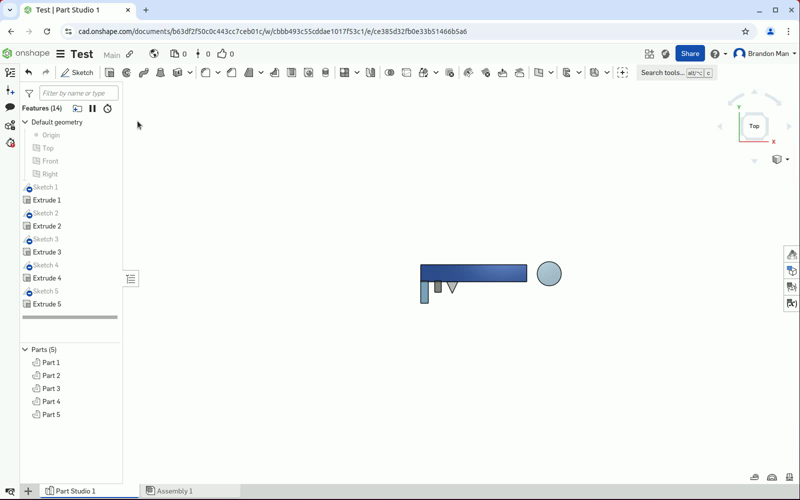
mouse_move(73, 189)
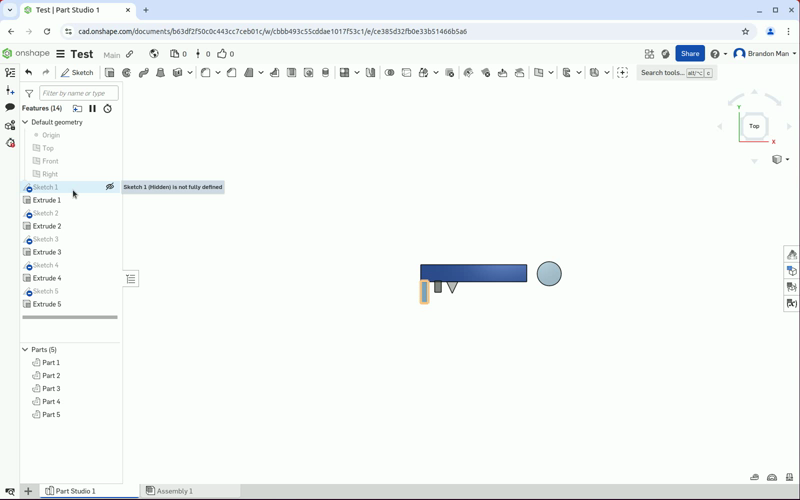
click(73, 189)
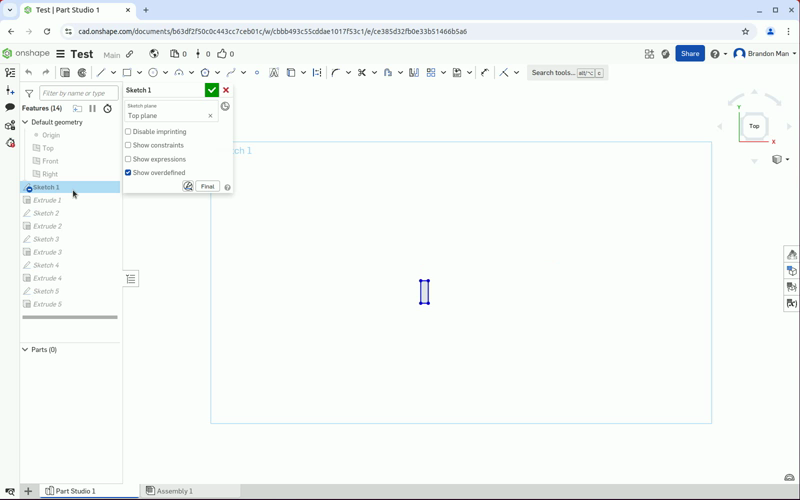
mouse_move(229, 92)
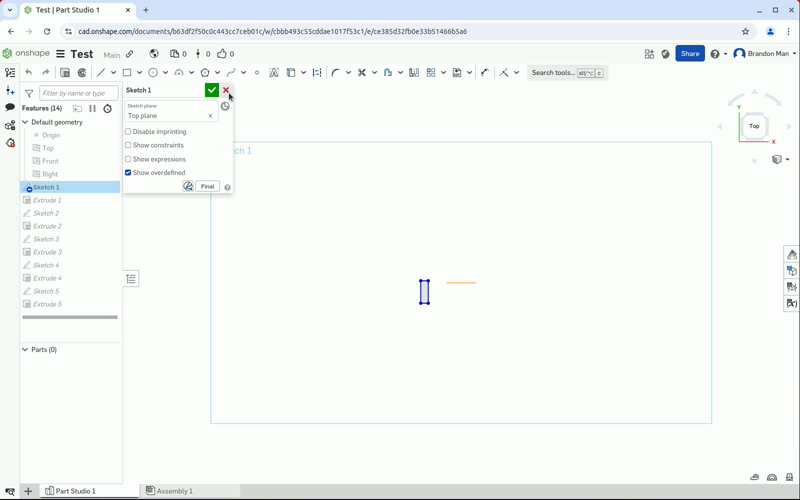
click(229, 92)
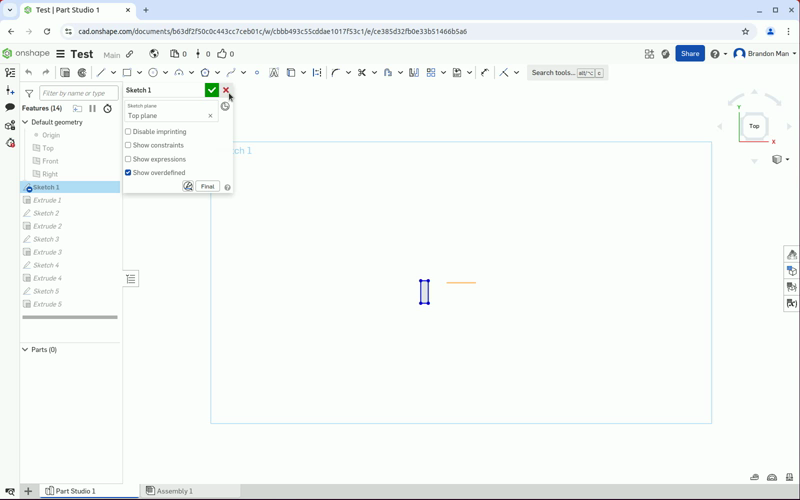
key(shift+s)
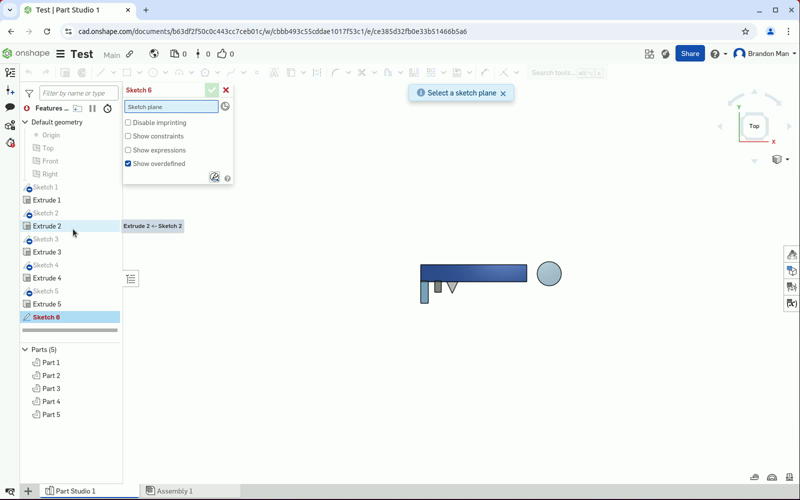
scroll(3)
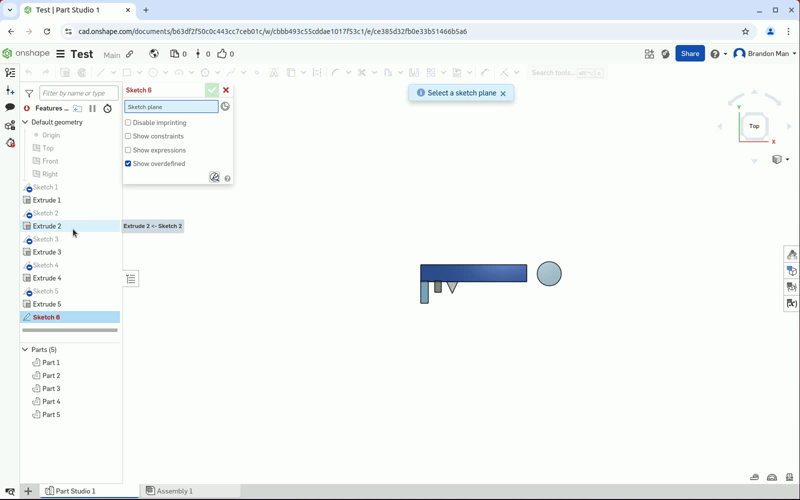
mouse_move(73, 150)
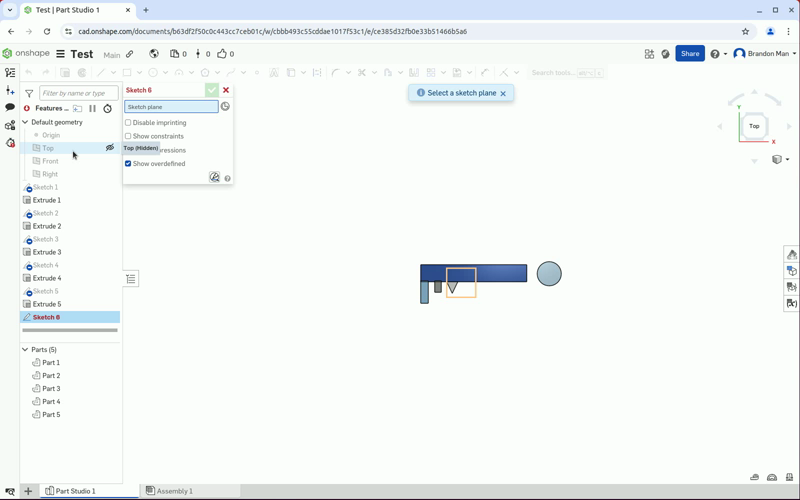
click(73, 150)
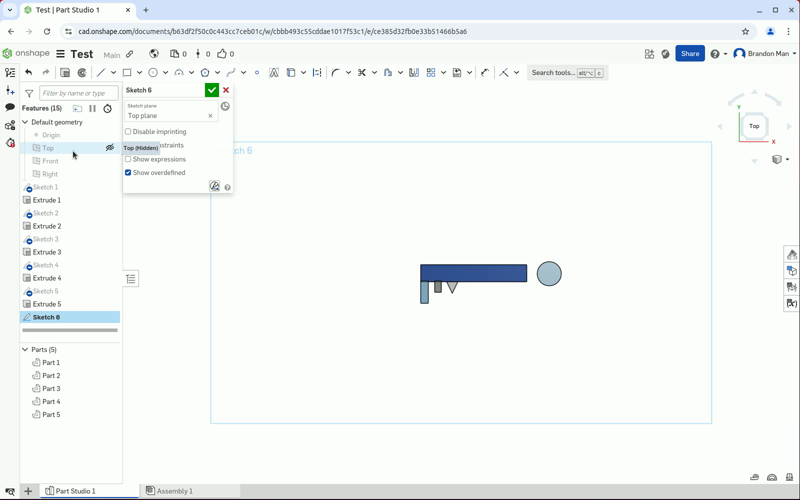
mouse_move(73, 352)
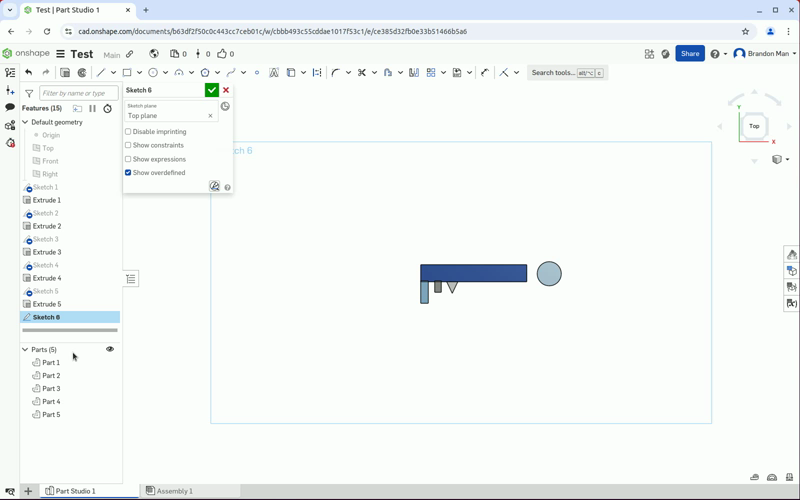
key(y)
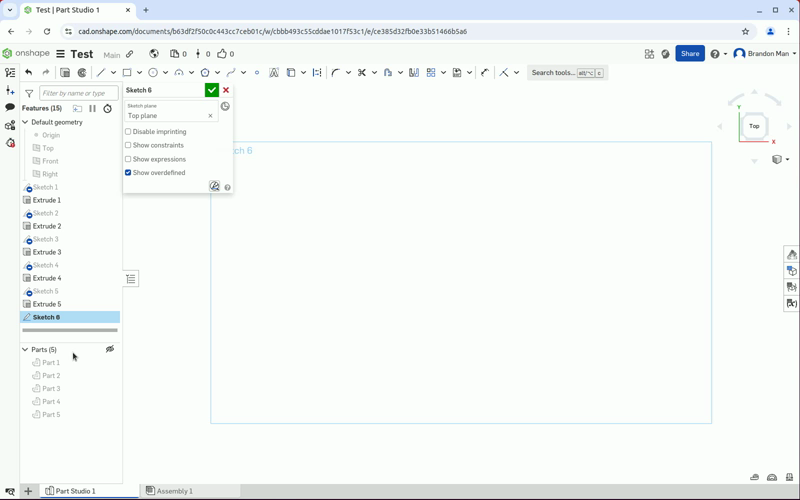
key(a)
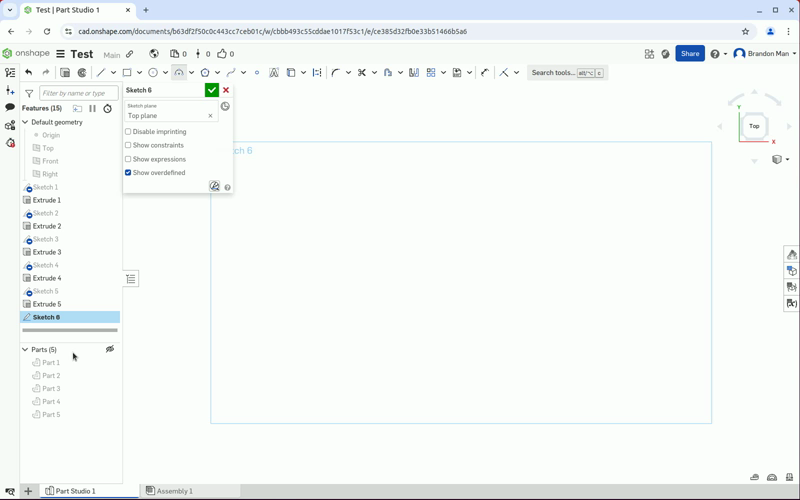
key_down(shift)
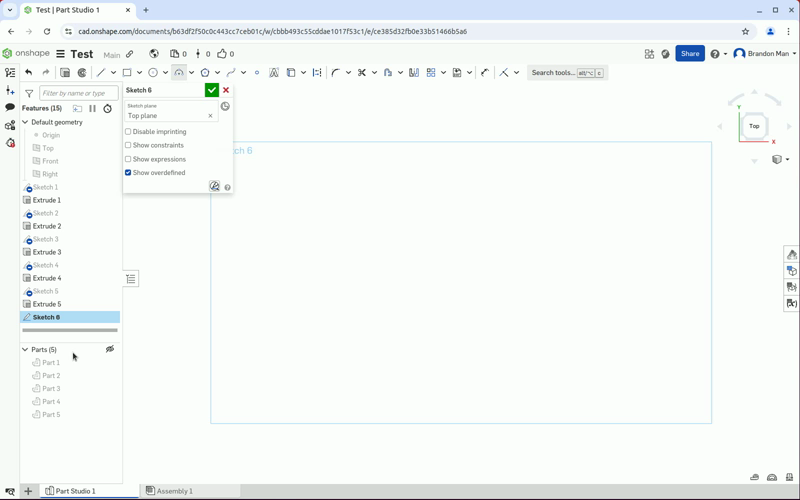
mouse_move(526, 281)
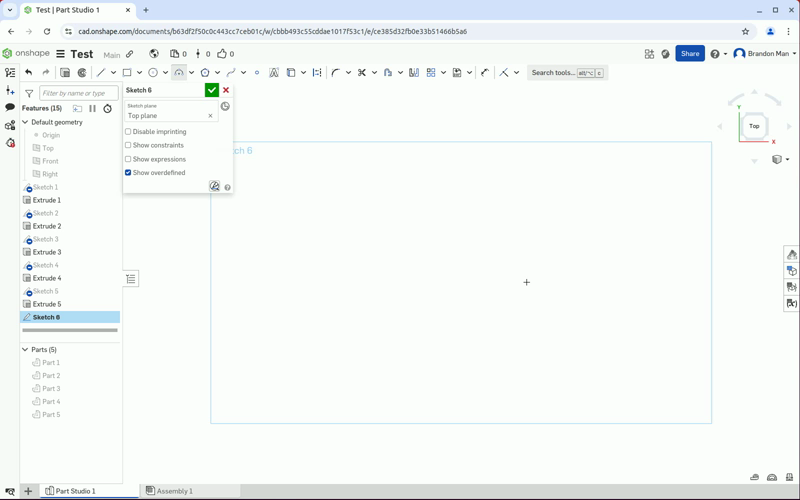
click(526, 281)
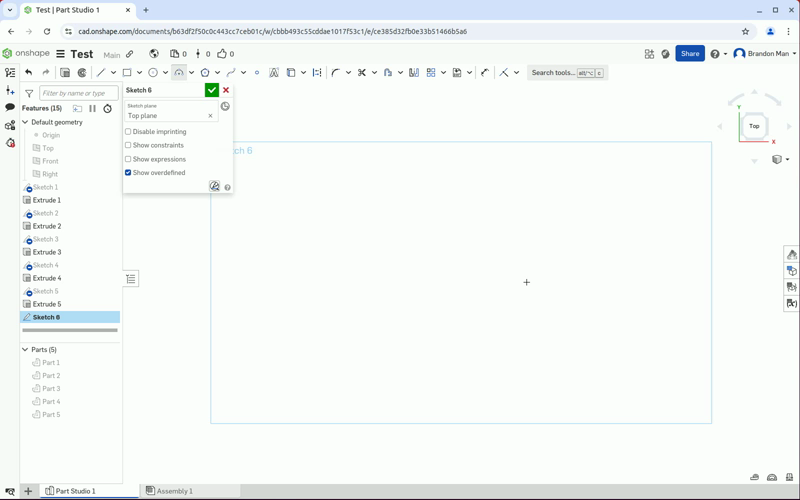
key_up(shift)
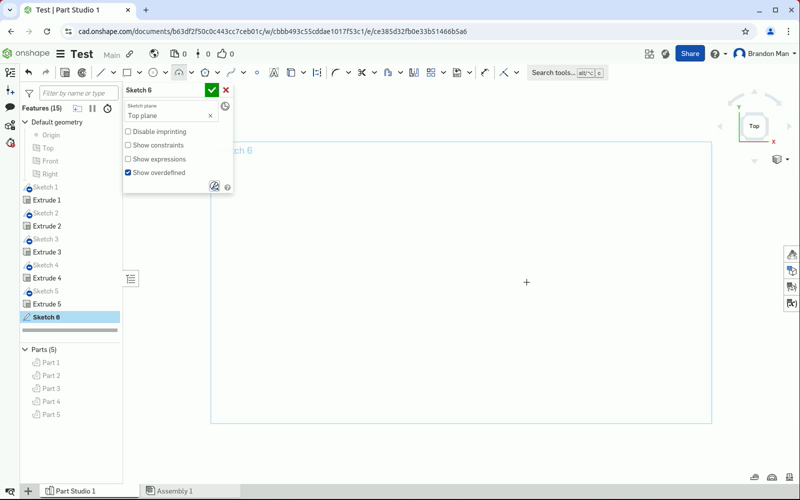
key_down(shift)
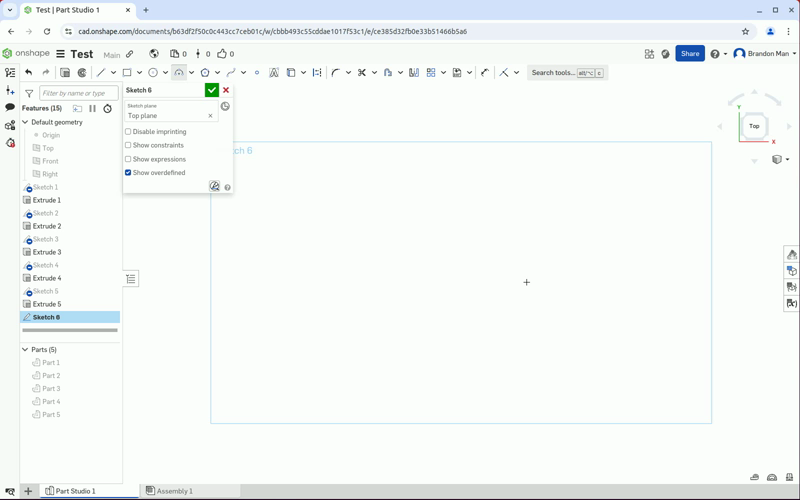
mouse_move(526, 264)
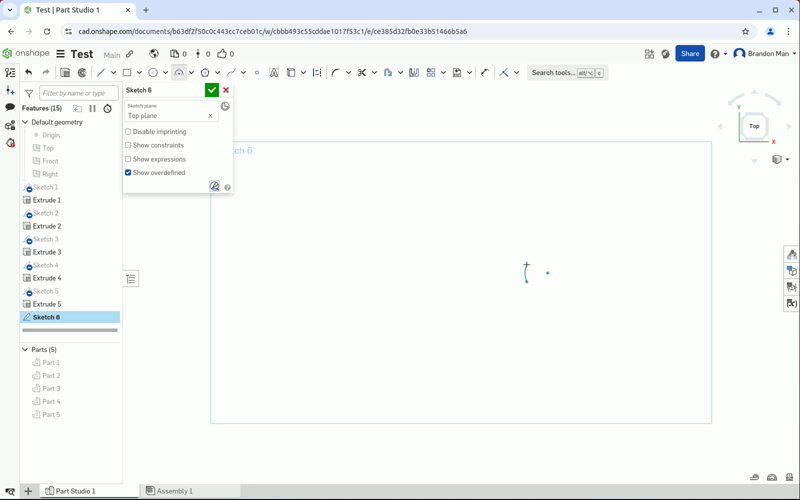
click(526, 264)
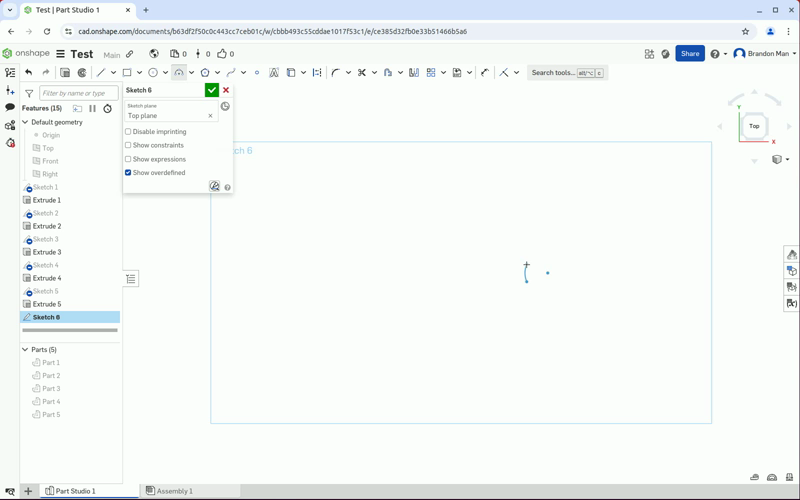
mouse_move(573, 273)
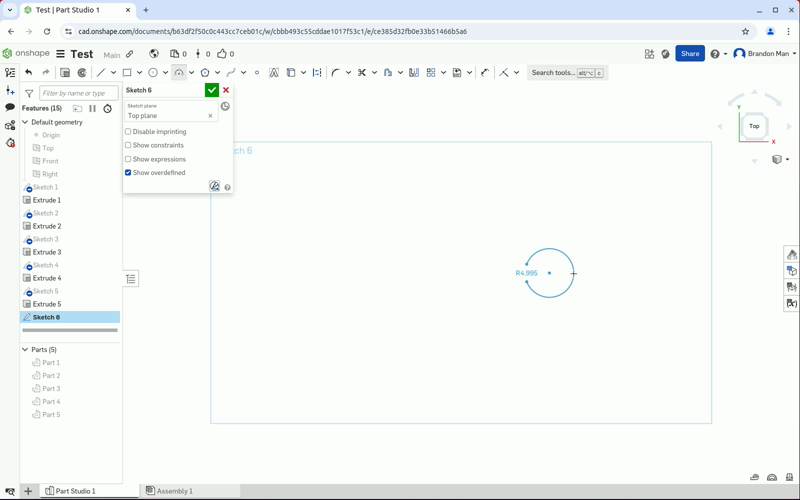
click(573, 273)
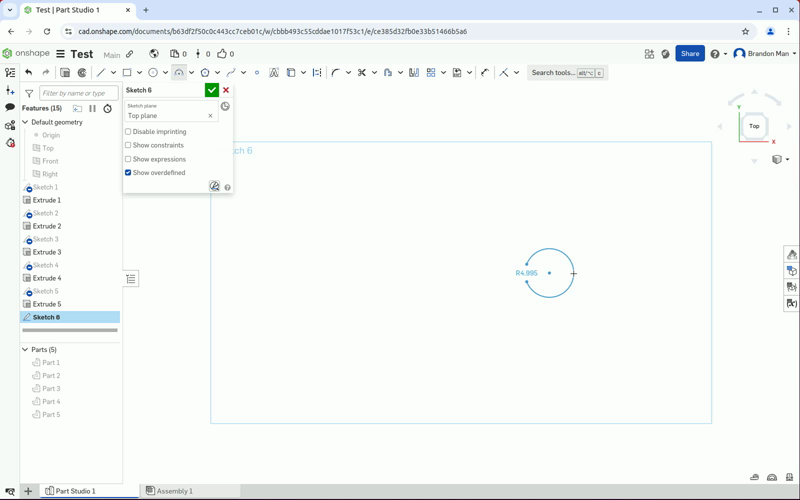
key_up(shift)
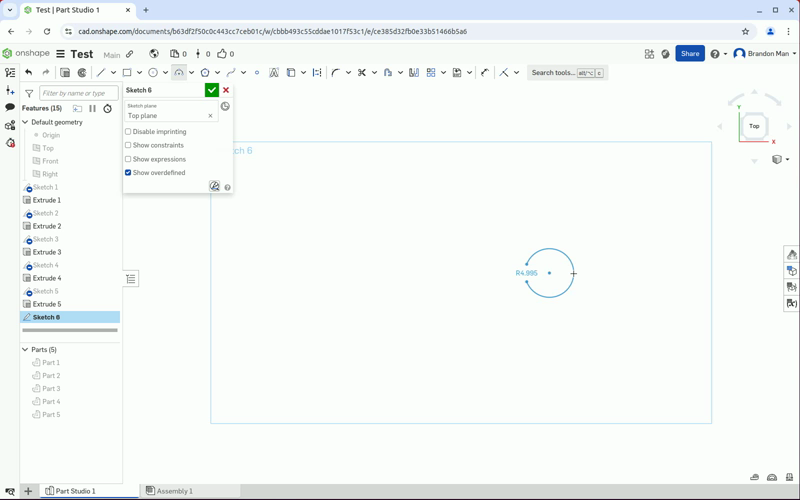
key(esc)
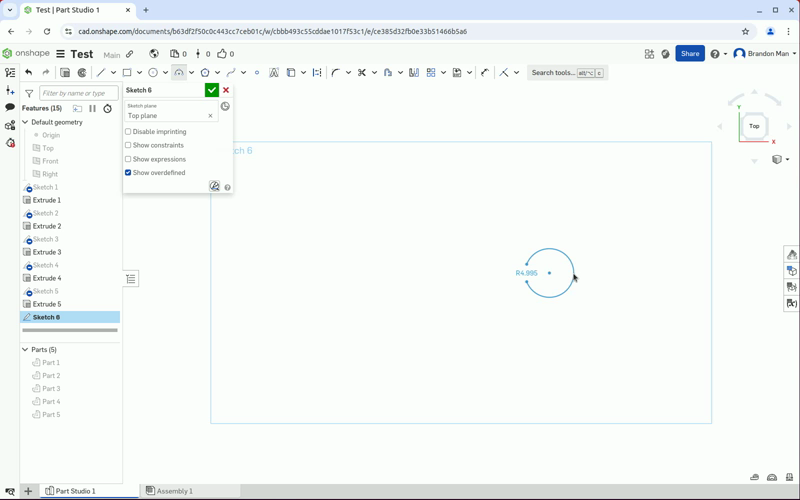
key(l)
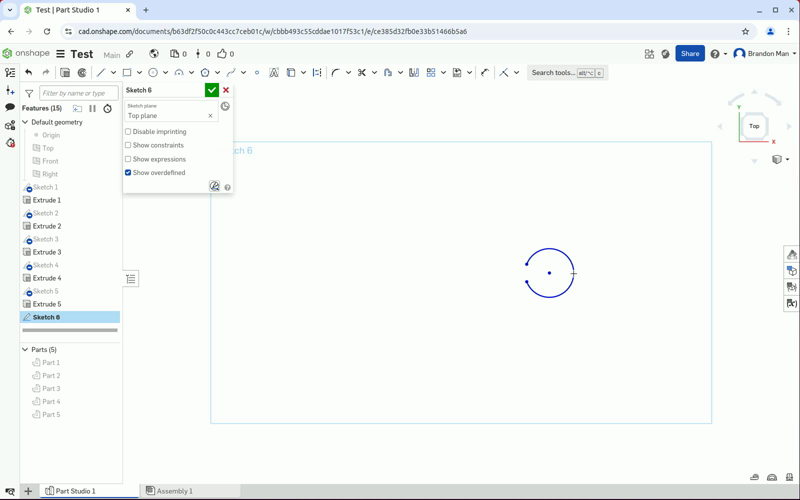
mouse_move(526, 264)
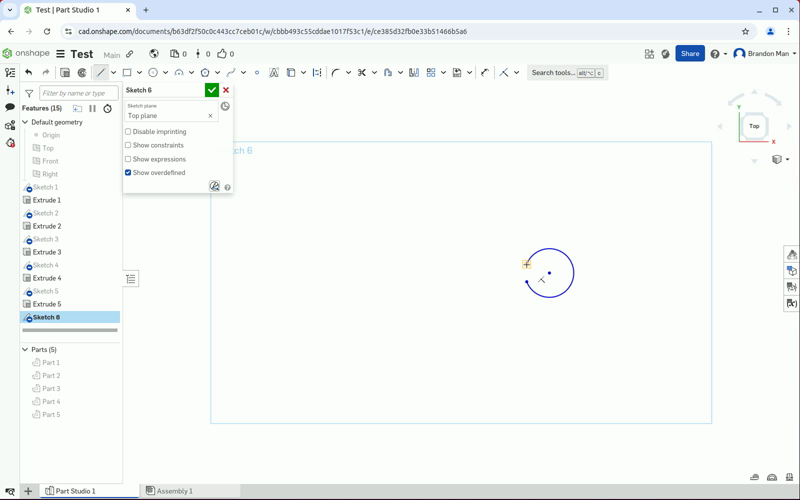
click(526, 264)
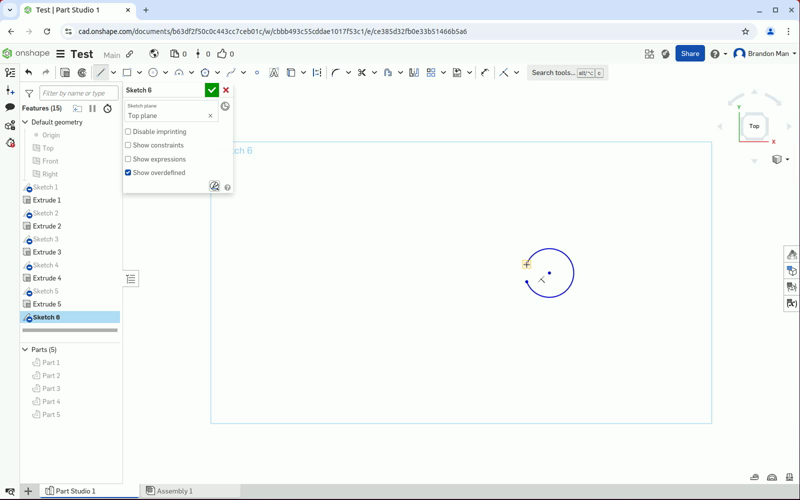
mouse_move(556, 264)
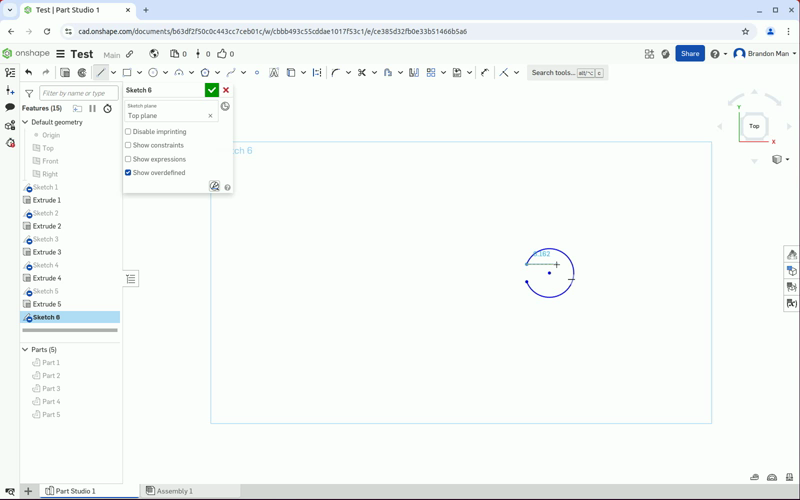
key_down(shift)
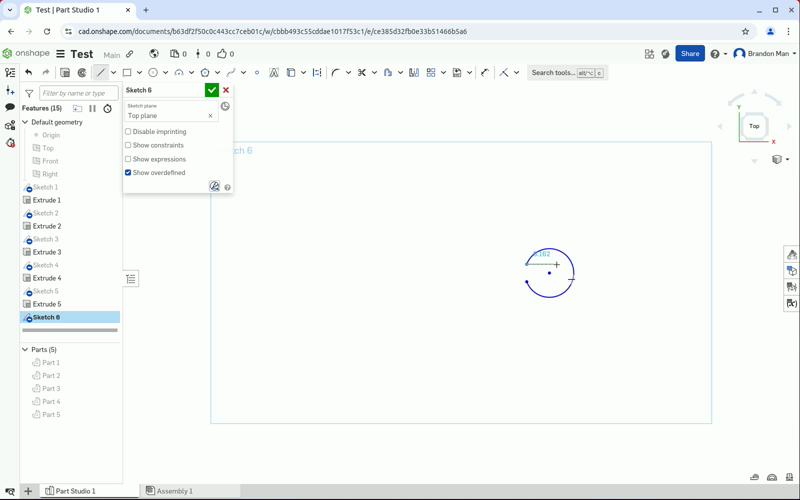
mouse_move(526, 281)
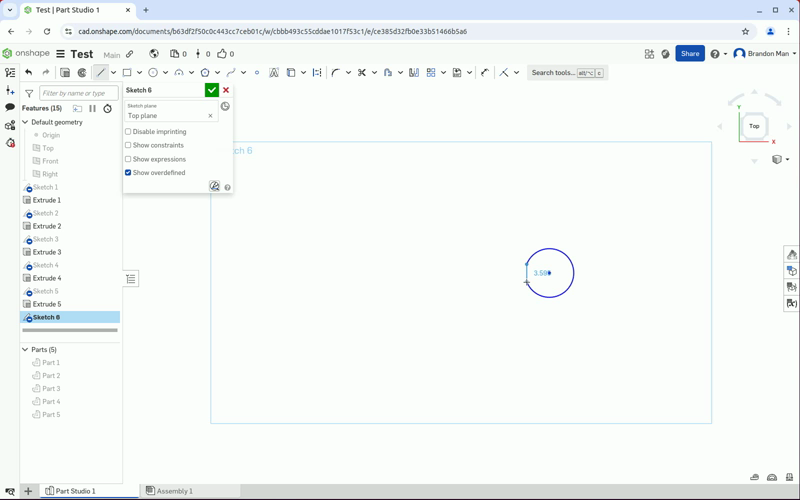
key_up(shift)
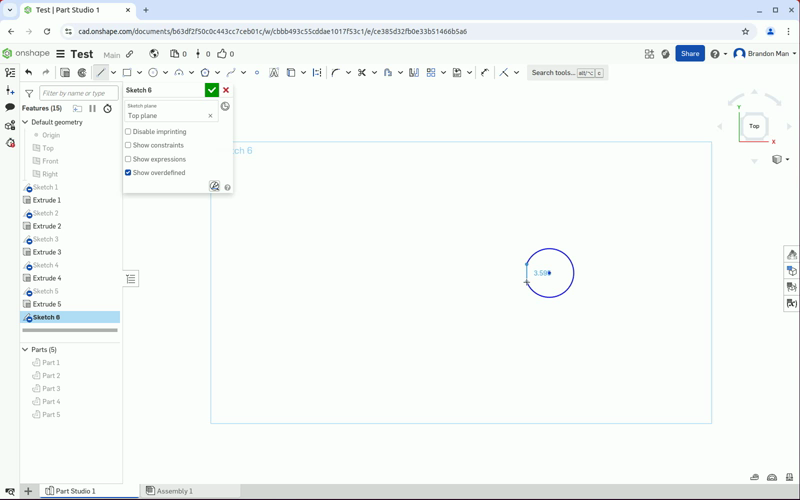
click(526, 281)
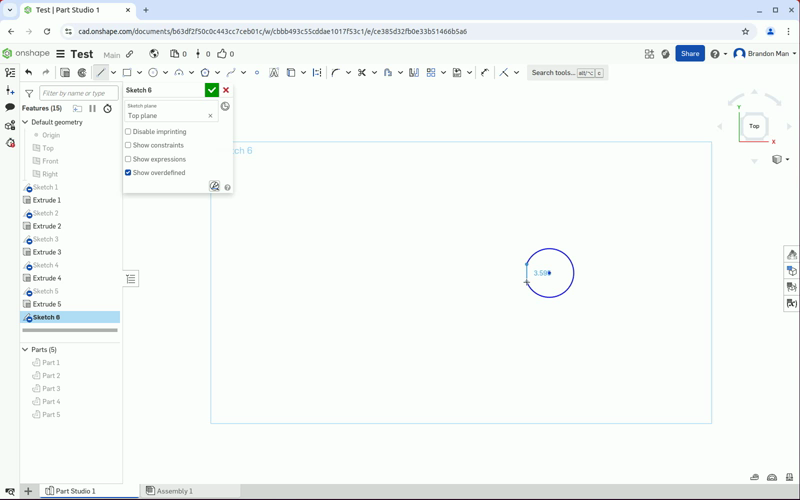
key(esc)
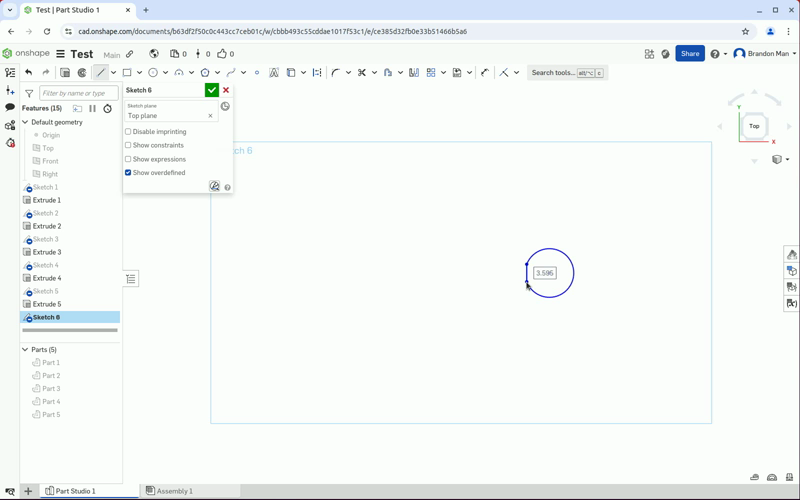
key(c)
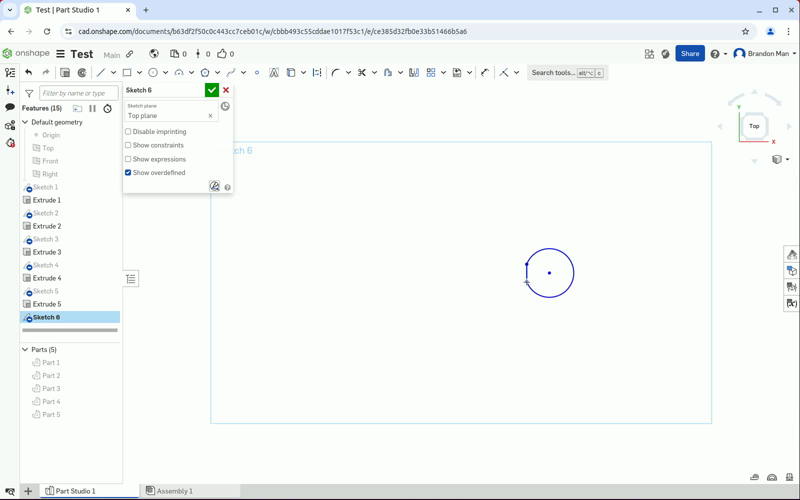
key_down(shift)
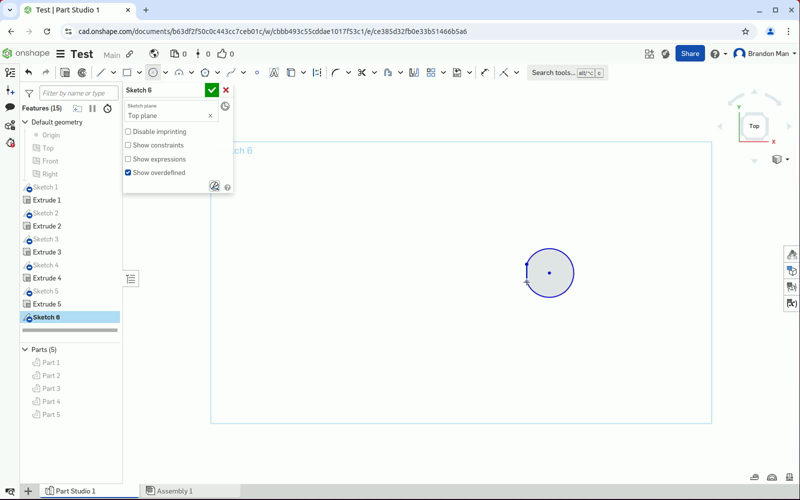
mouse_move(549, 272)
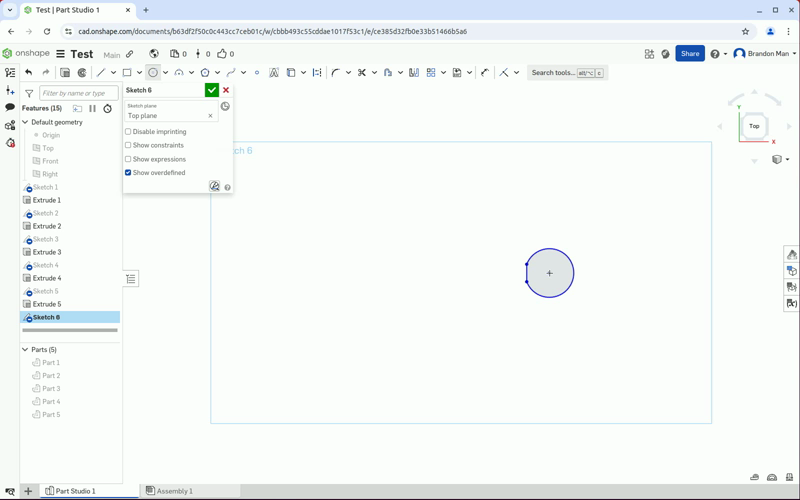
click(549, 272)
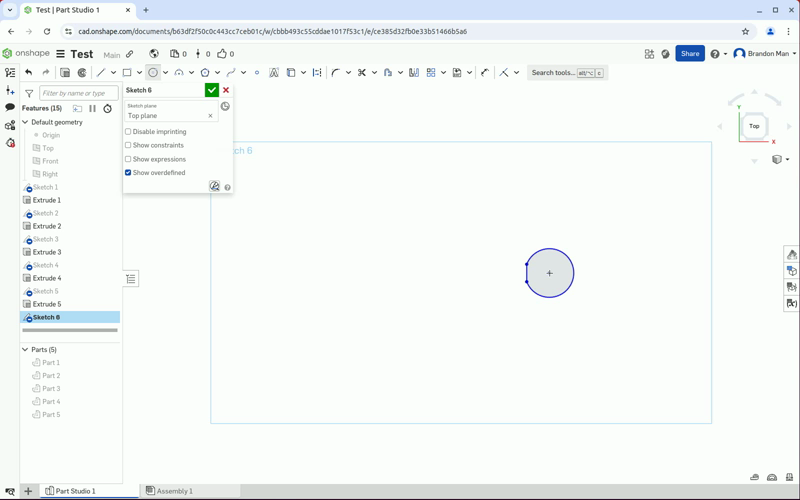
key_up(shift)
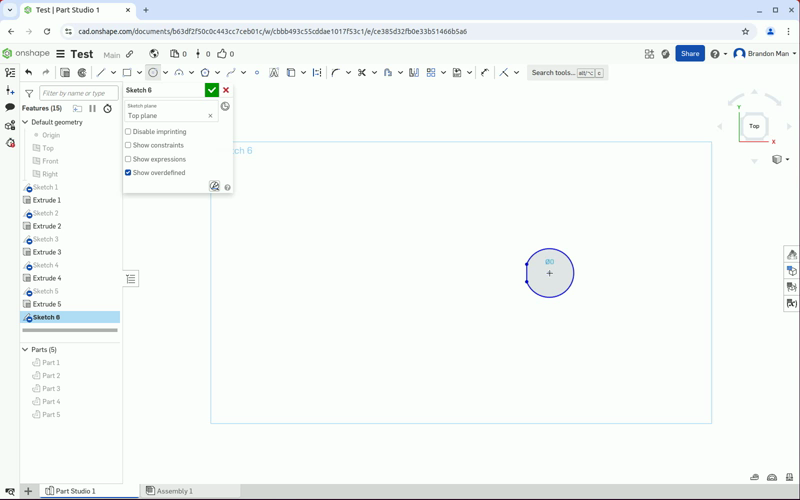
mouse_move(562, 272)
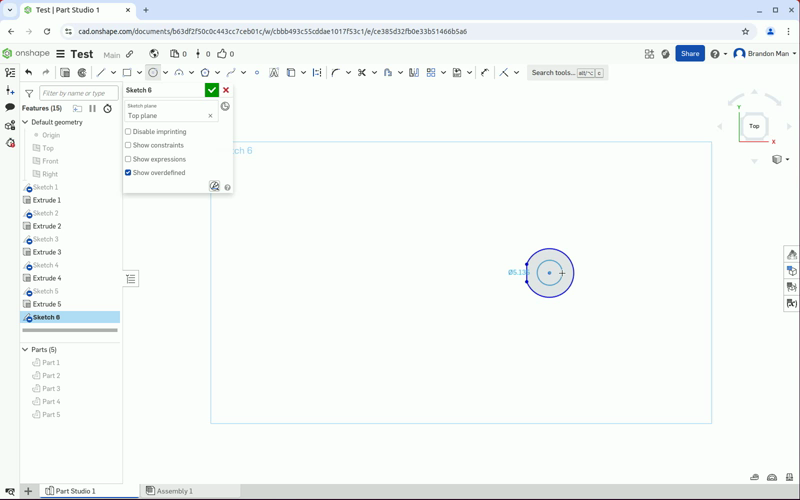
click(562, 272)
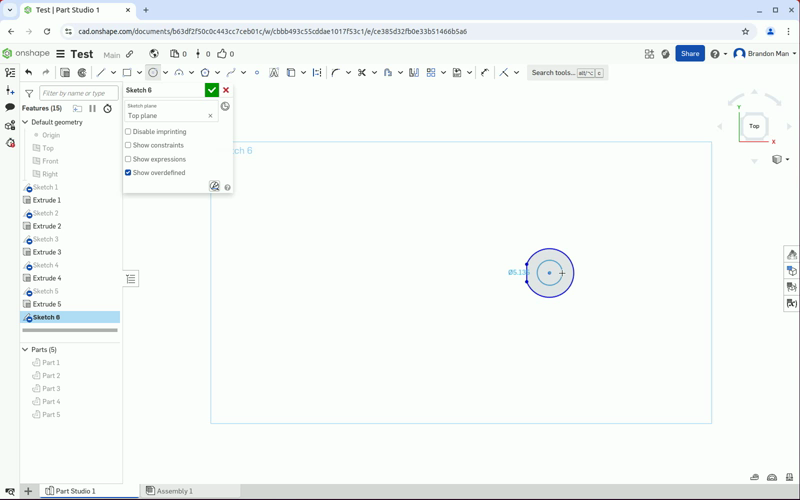
key(esc)
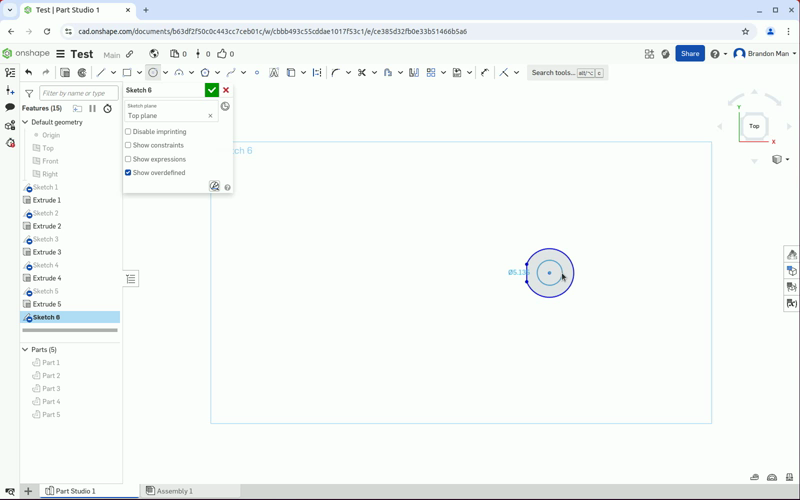
mouse_move(566, 261)
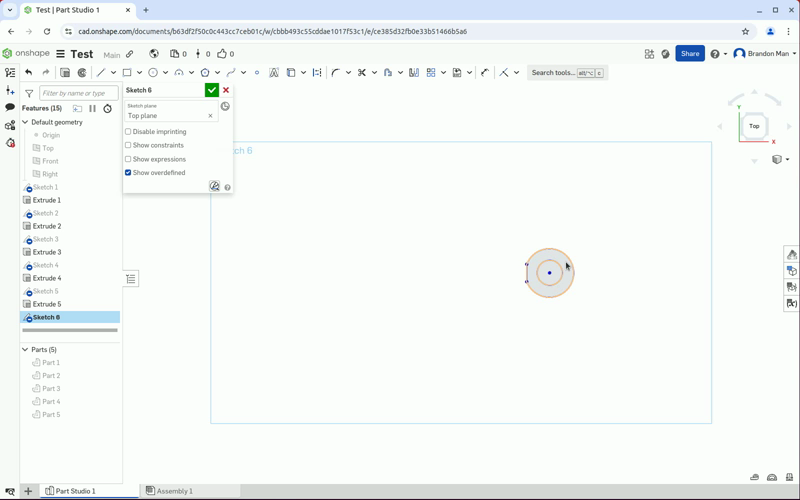
scroll(6)
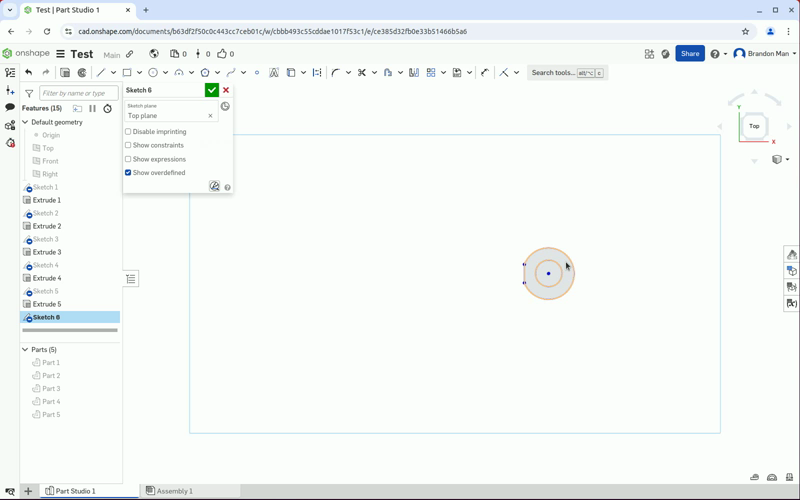
scroll(6)
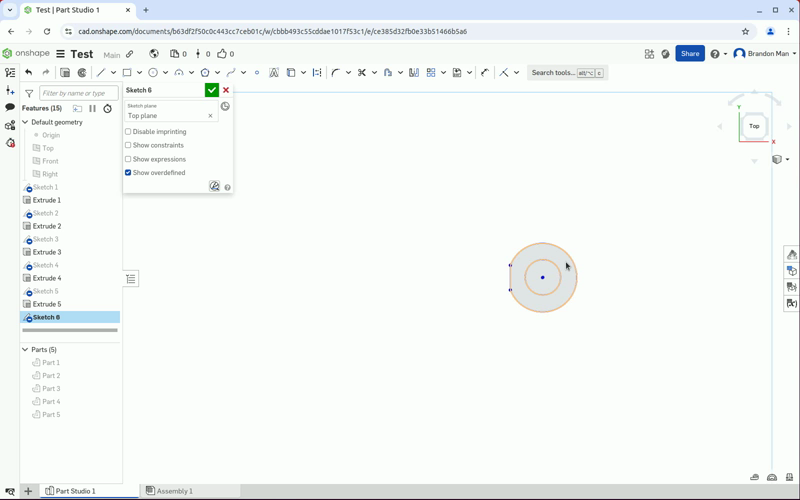
scroll(6)
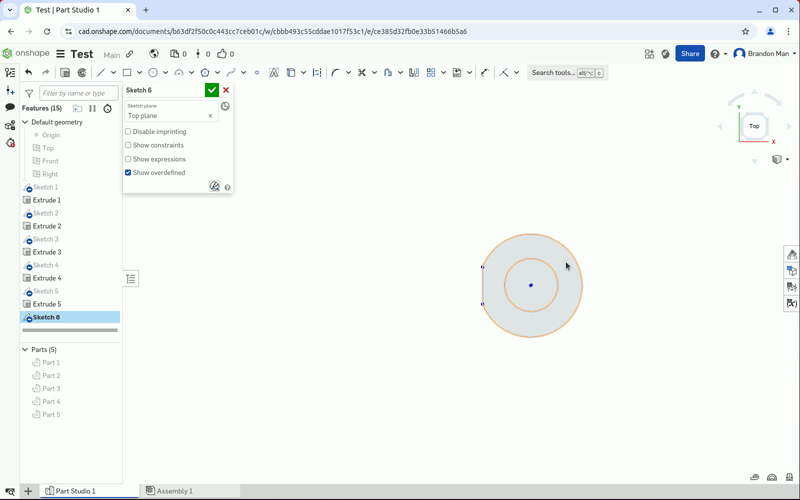
scroll(6)
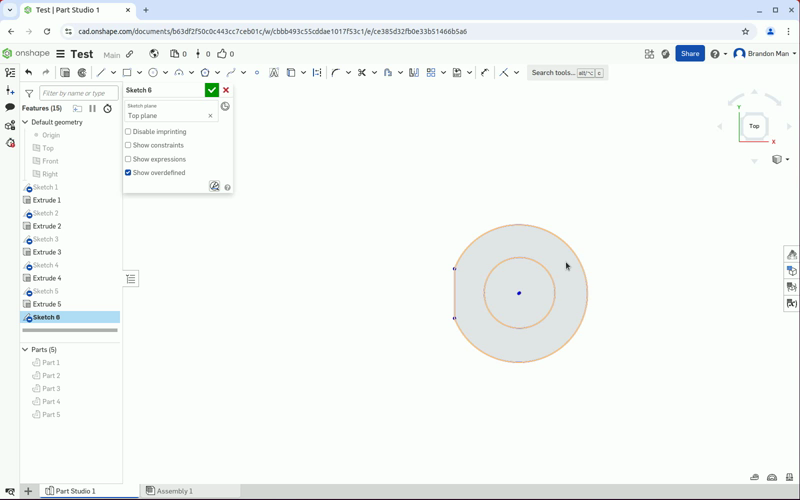
scroll(6)
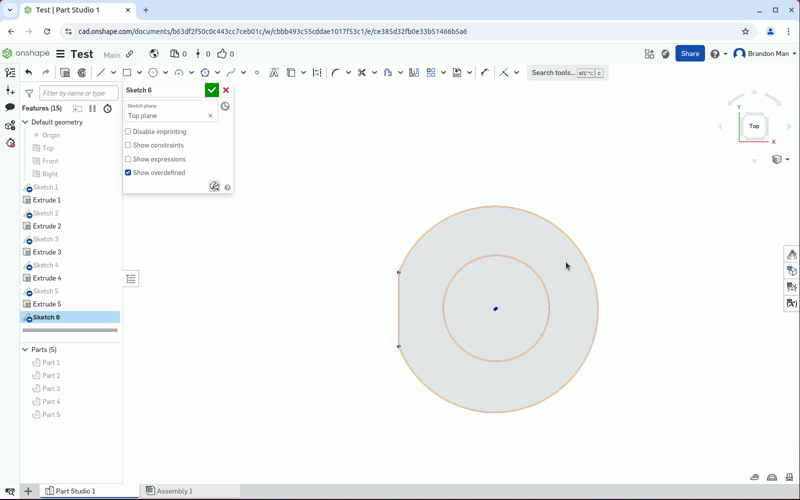
scroll(6)
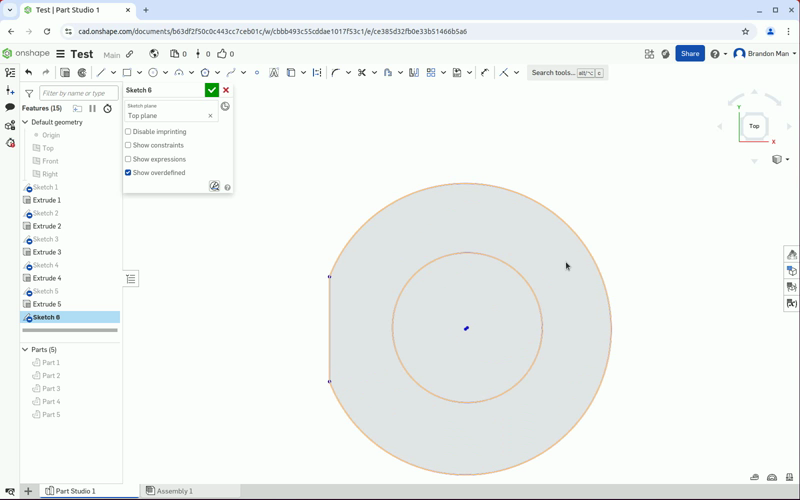
scroll(6)
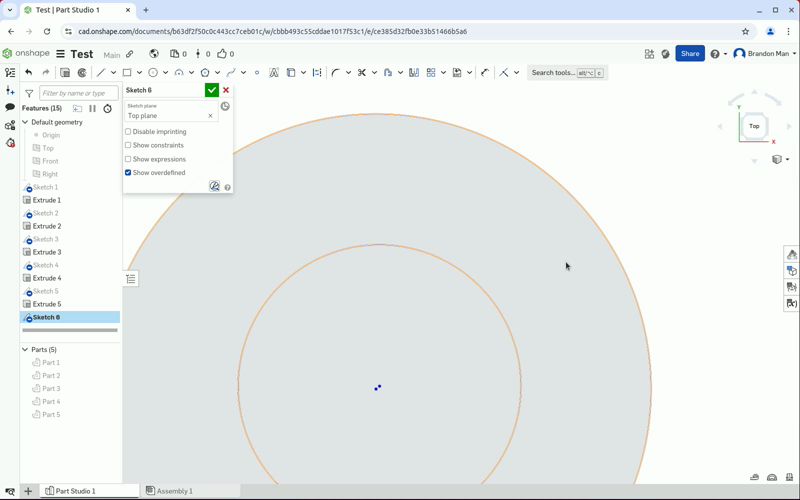
click(566, 261)
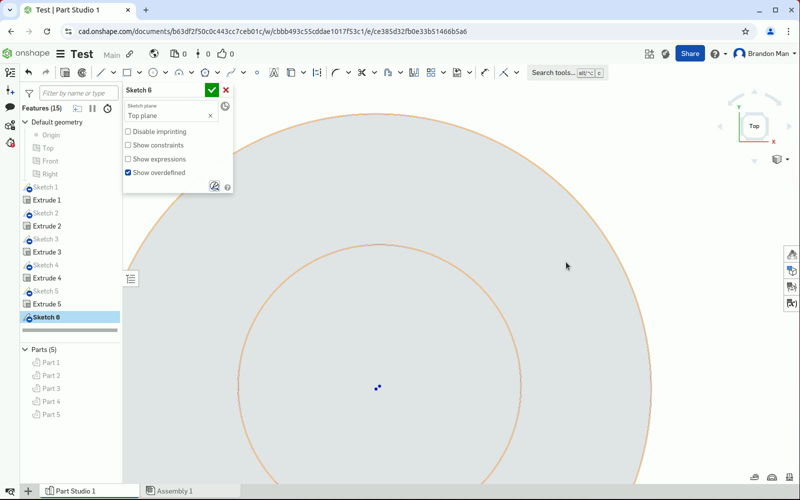
scroll(-6)
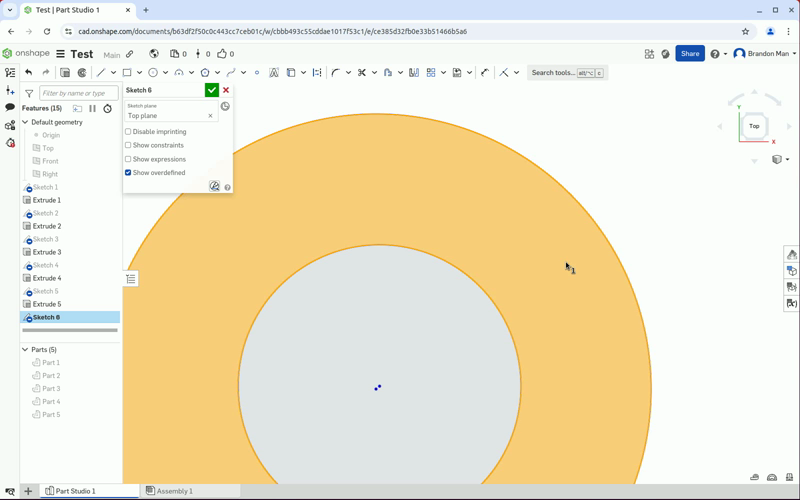
scroll(-6)
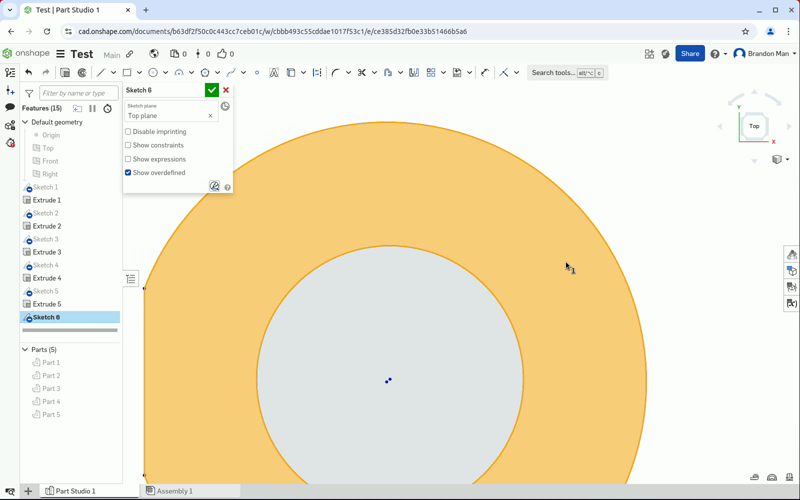
scroll(-6)
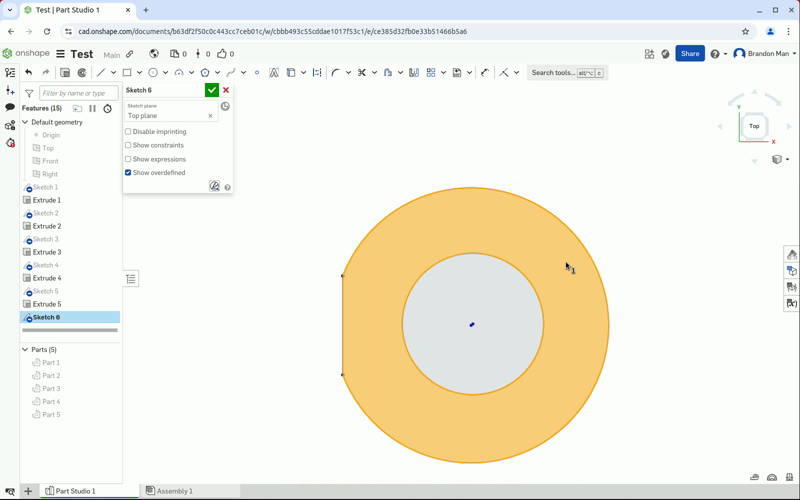
scroll(-6)
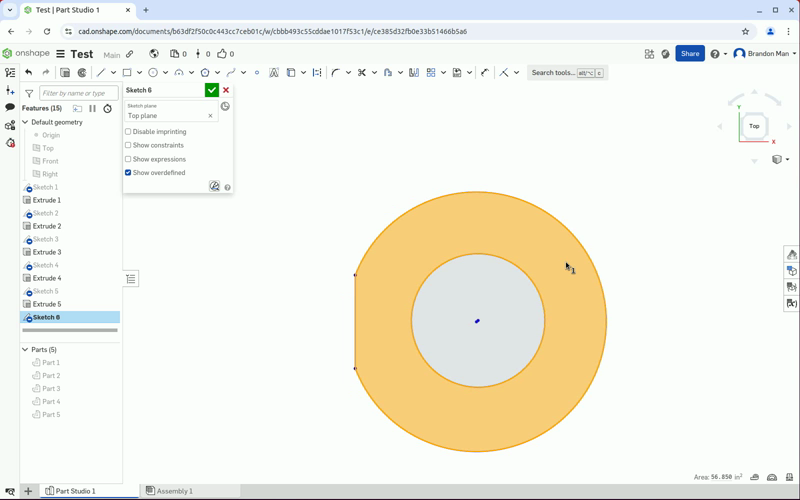
scroll(-6)
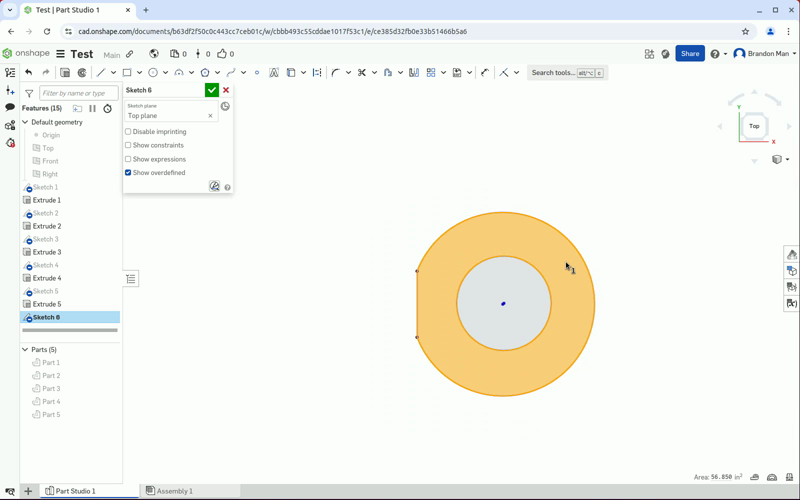
scroll(-6)
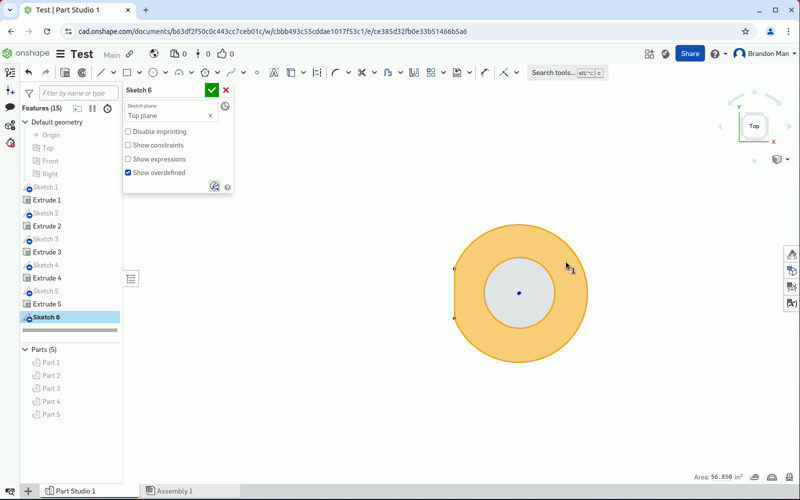
scroll(-6)
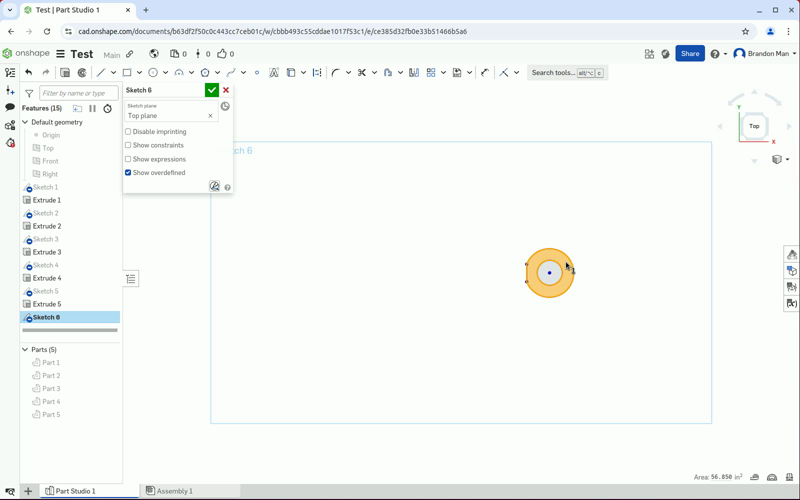
mouse_move(73, 352)
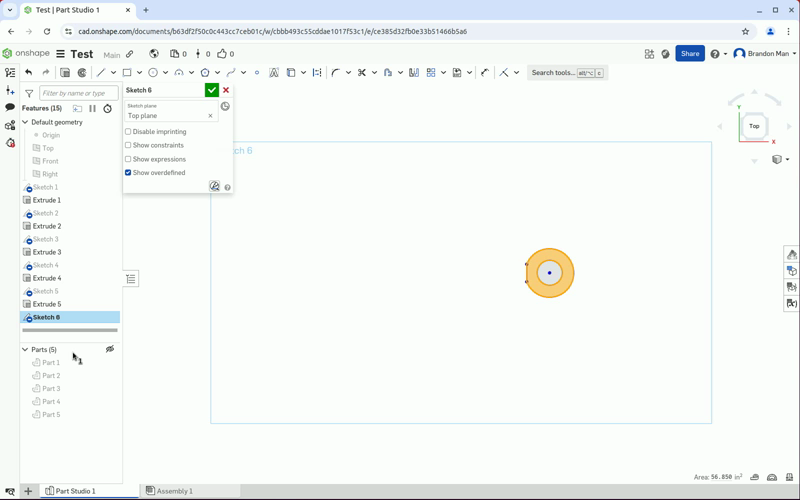
key(shift+y)
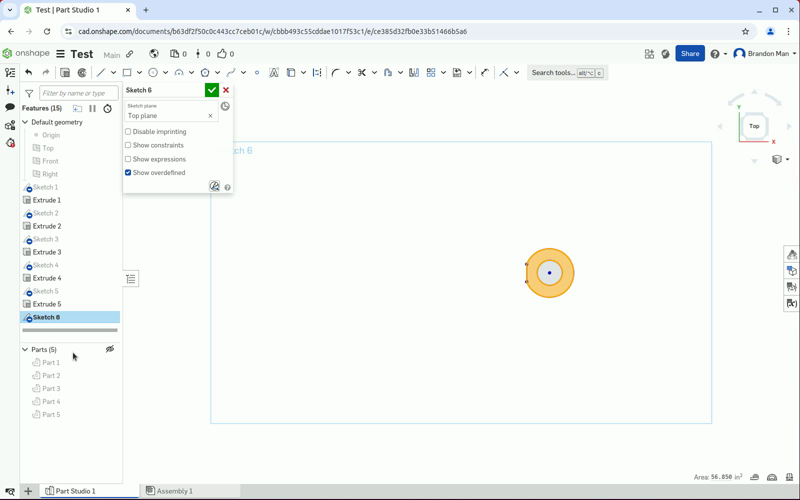
key(shift+e)
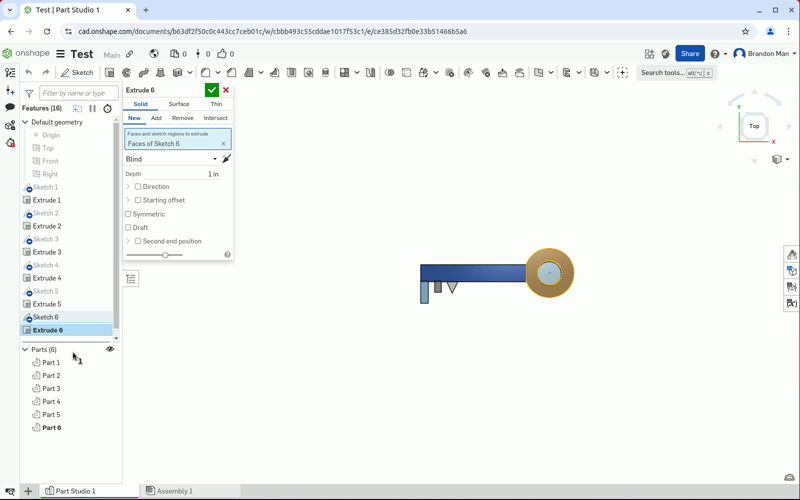
mouse_move(143, 106)
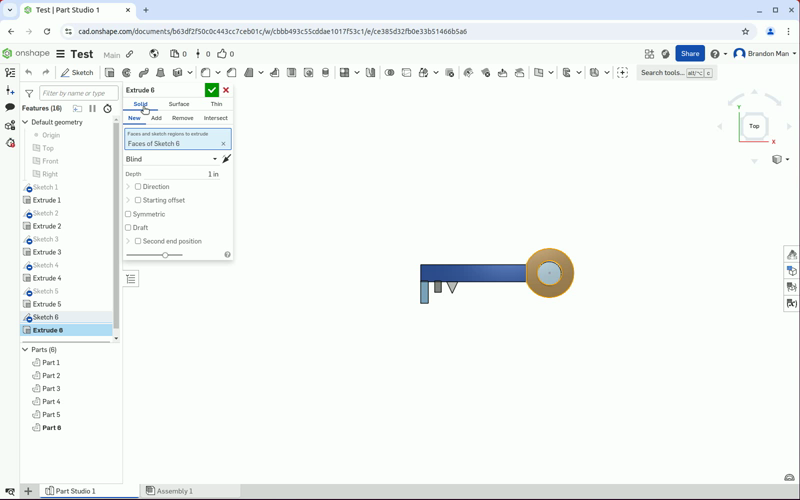
click(143, 106)
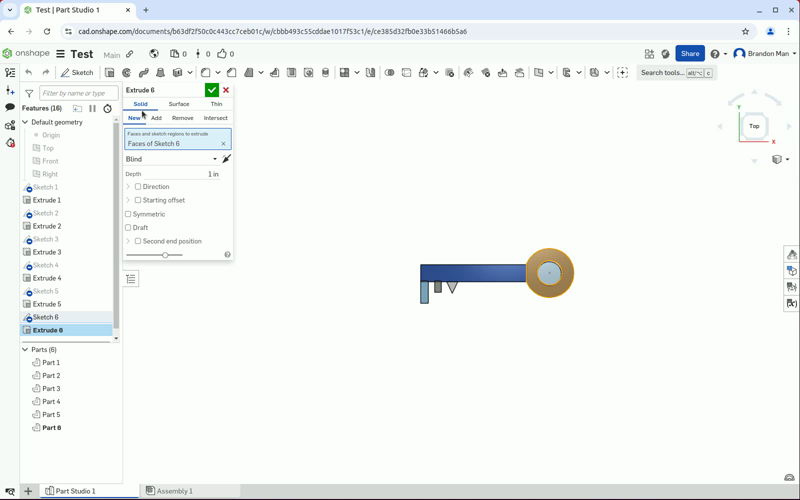
mouse_move(137, 120)
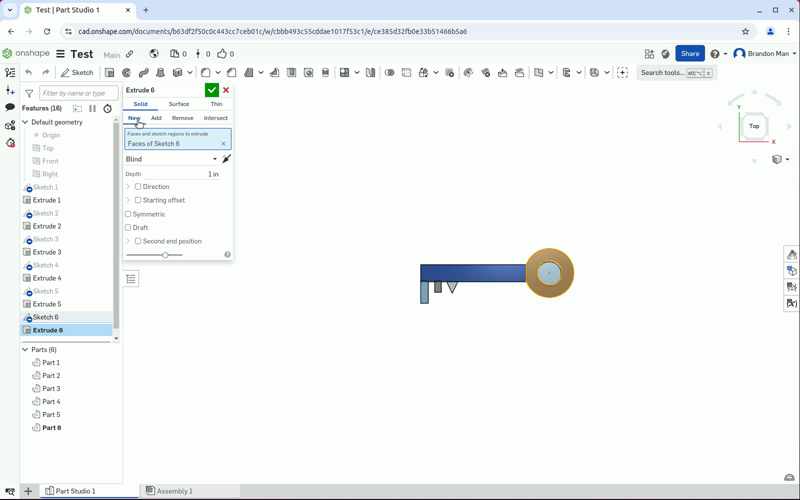
click(137, 120)
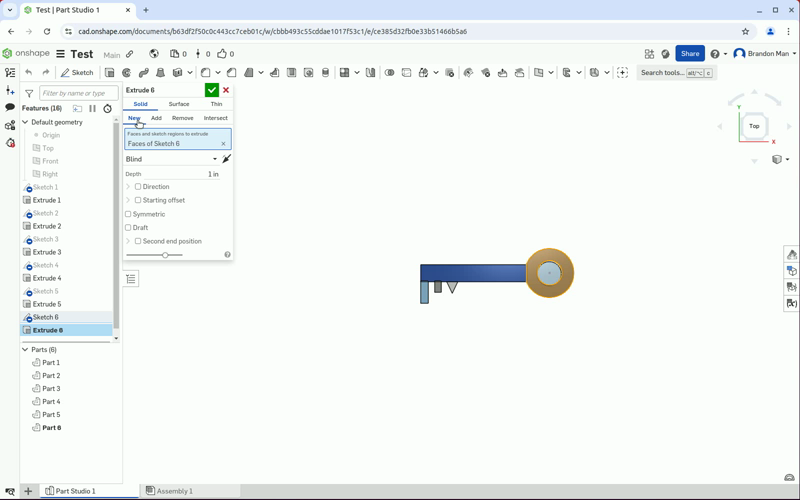
key(tab, 4)
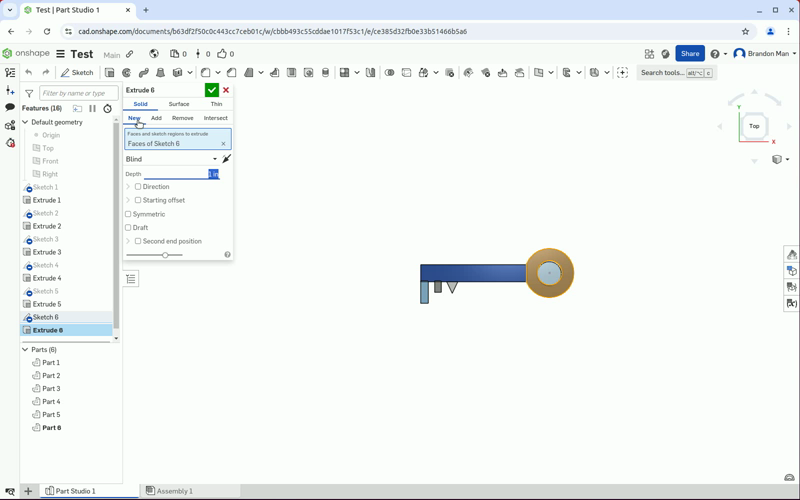
text(3.611)
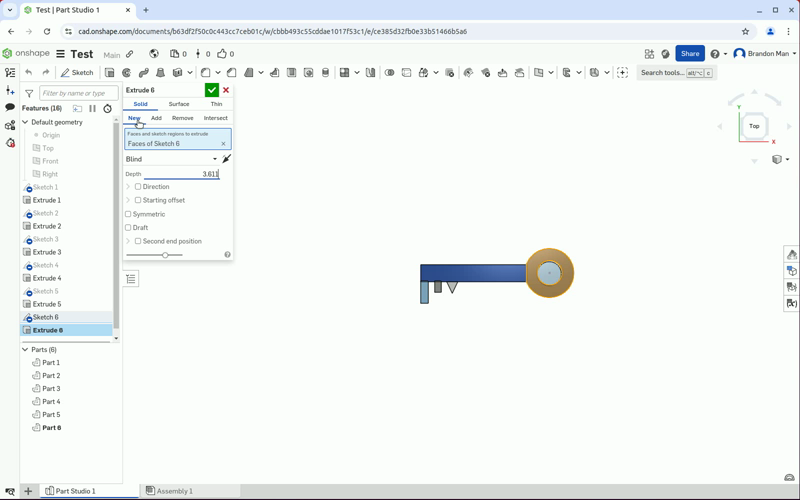
key(enter)
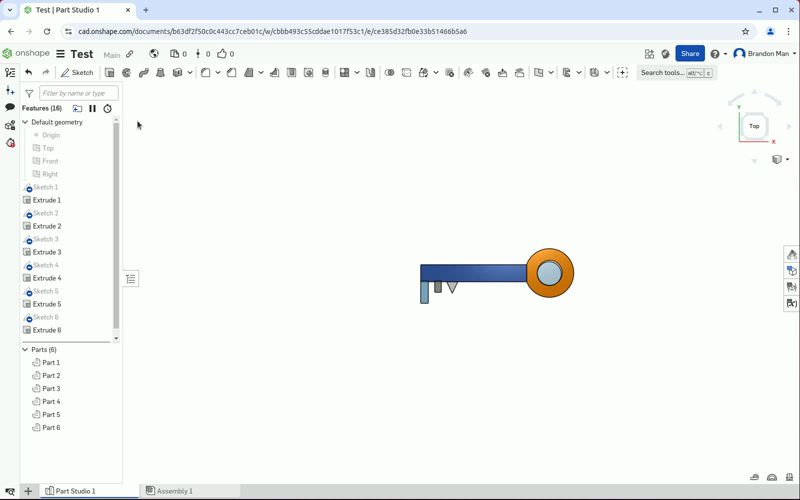
key(shift+h)
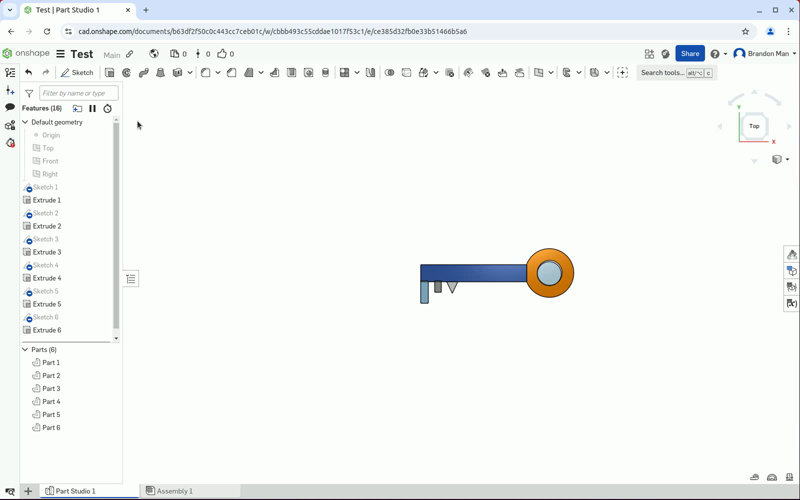
key(shift+h)
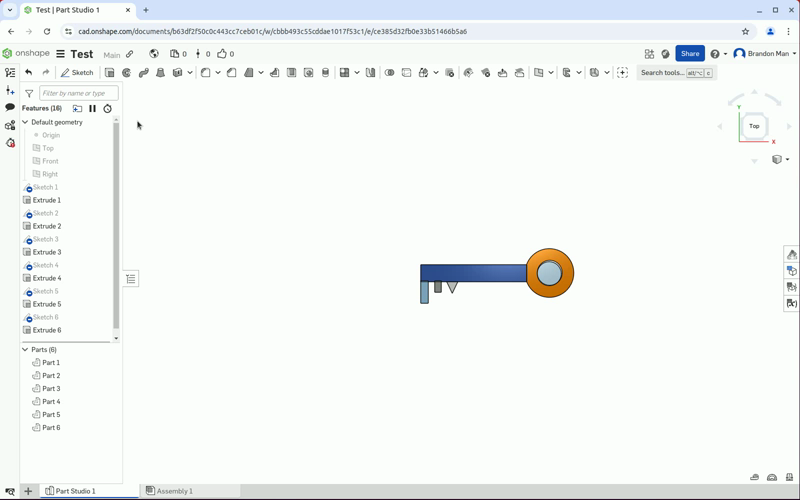
key(shift+7)
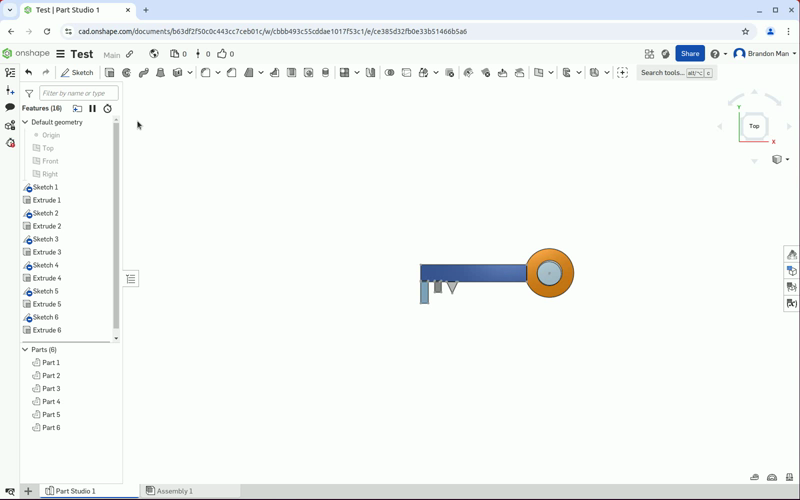
key(up, 3)
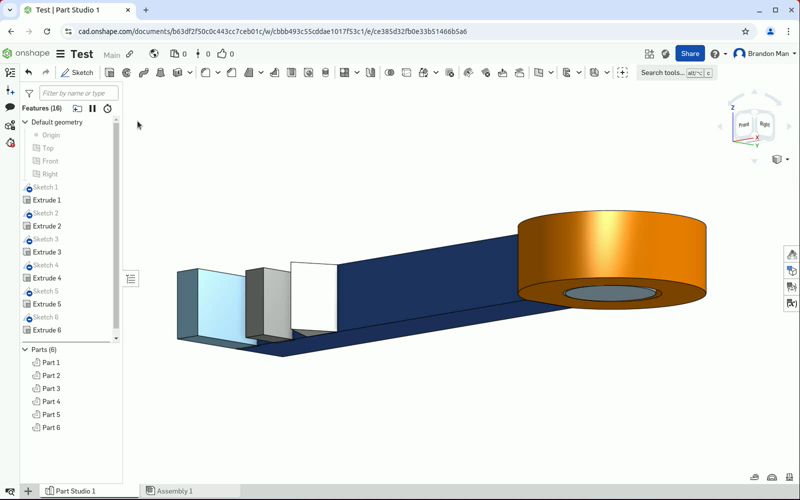
key(left, 3)
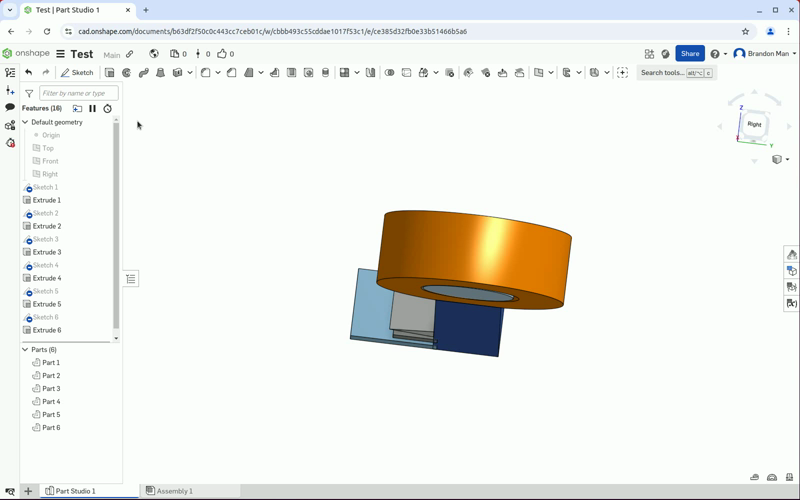
key(right, 3)
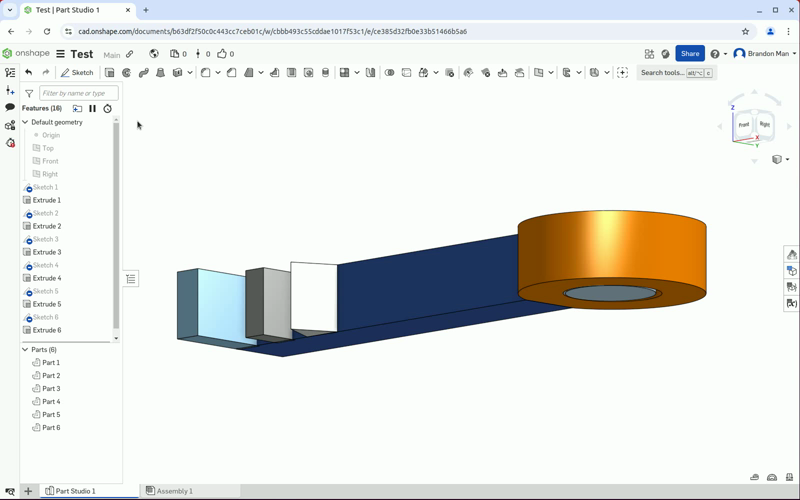
key(down, 3)
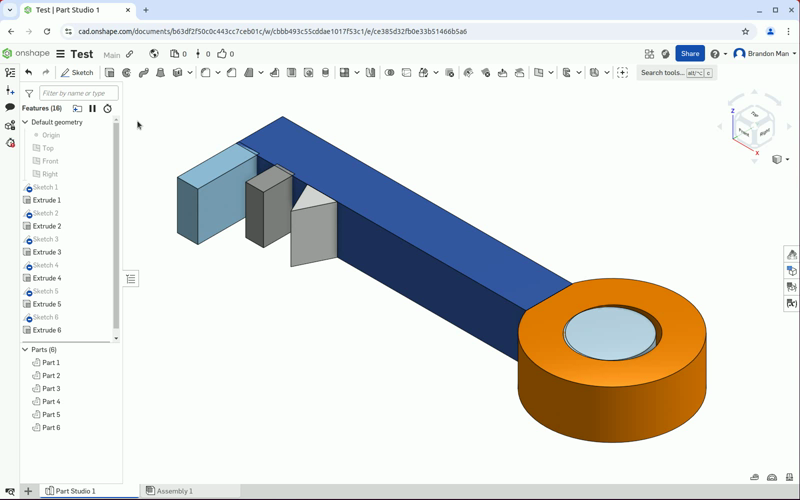
mouse_move(69, 189)
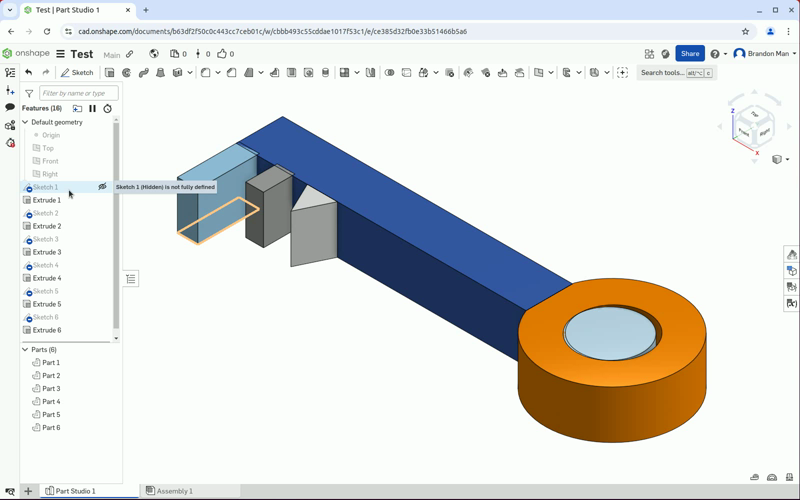
click(69, 189)